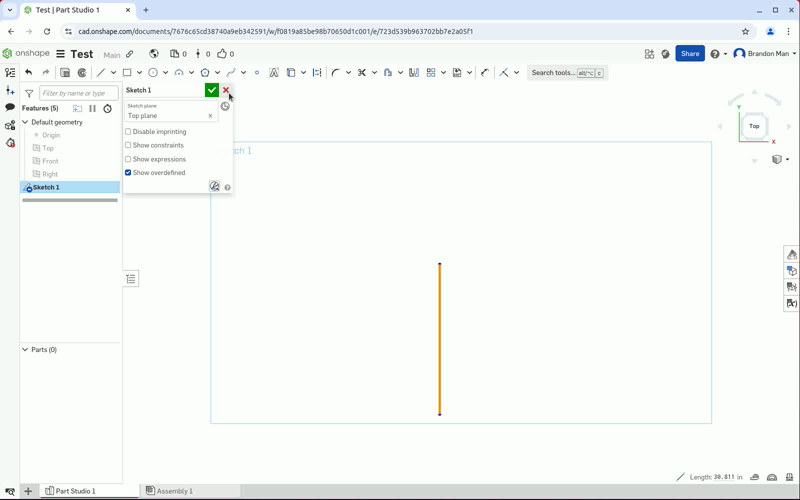
key(shift+h)
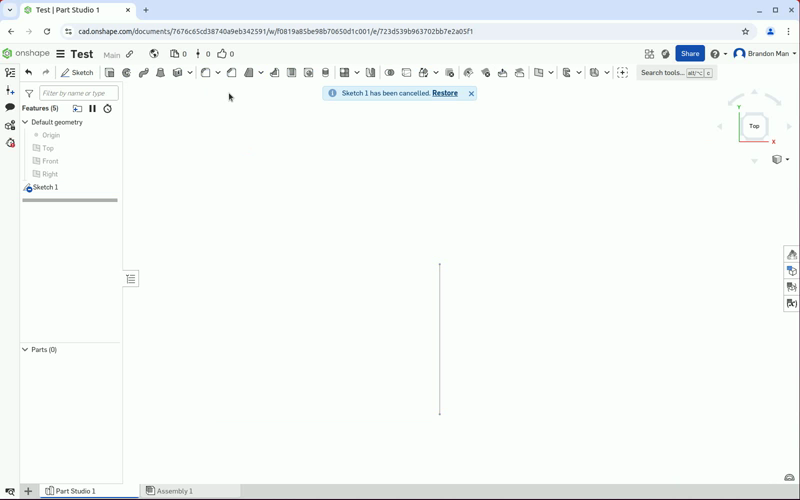
key(shift+s)
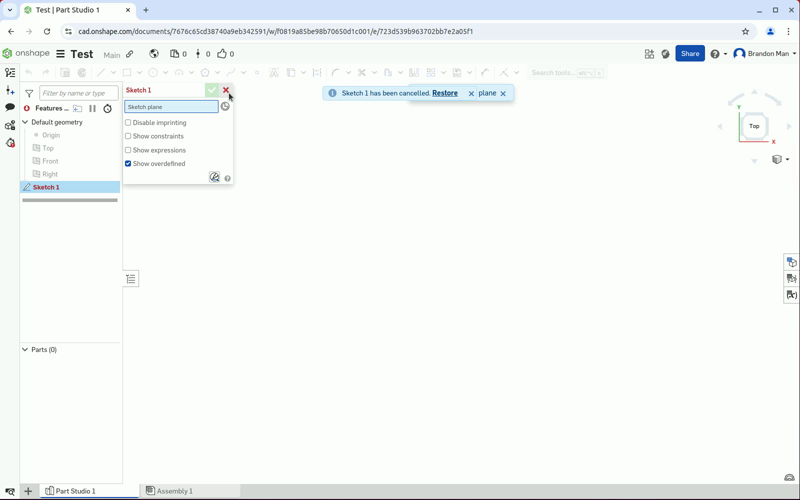
mouse_move(73, 150)
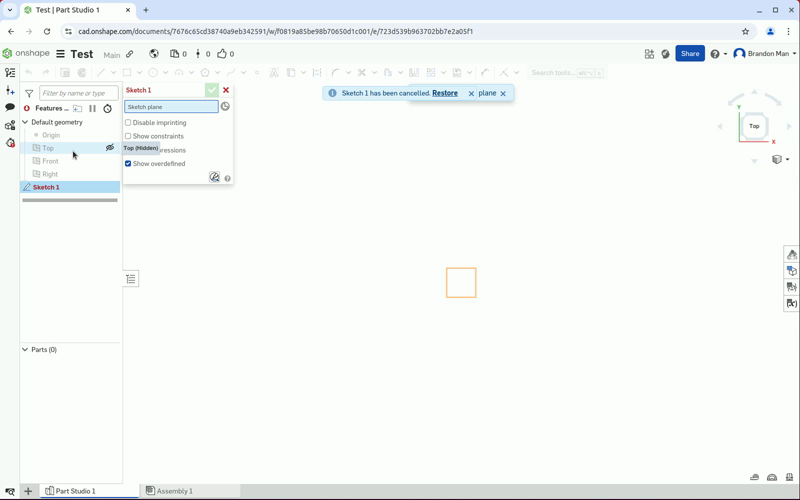
click(73, 150)
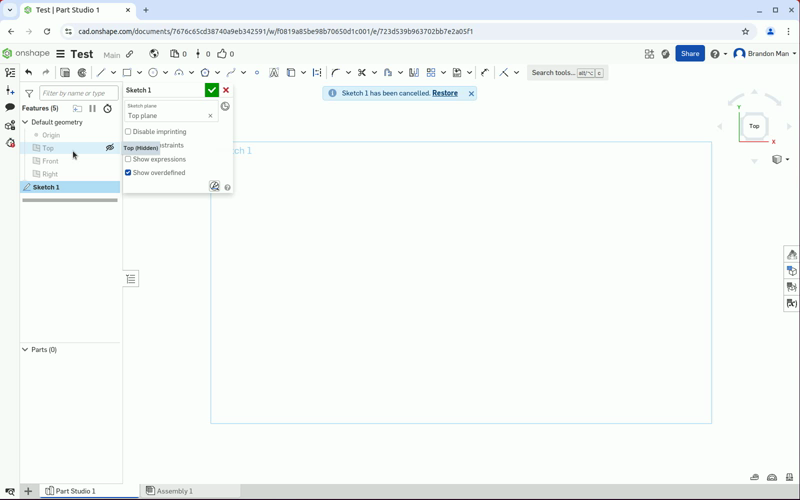
mouse_move(73, 352)
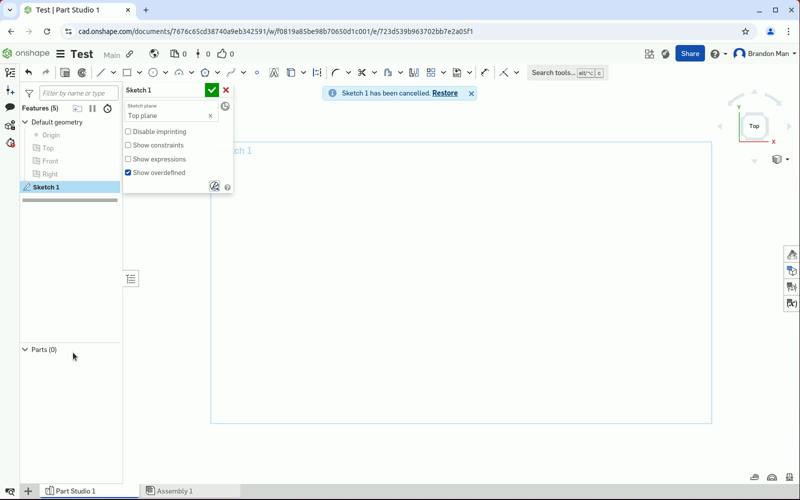
key(y)
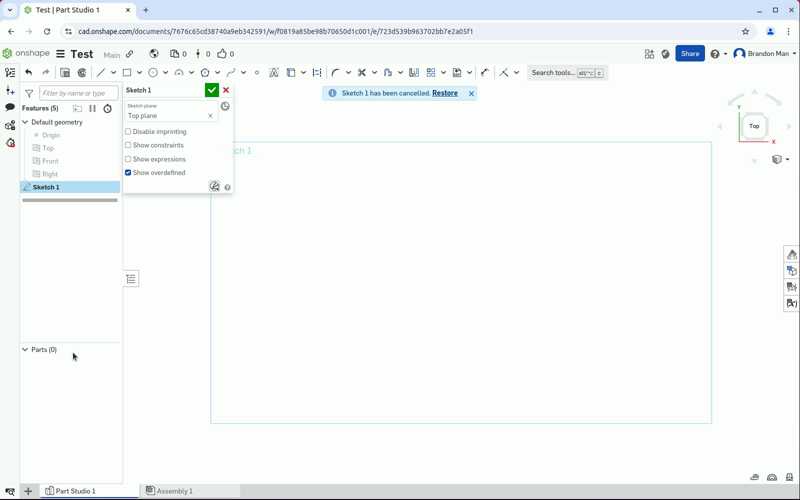
key(c)
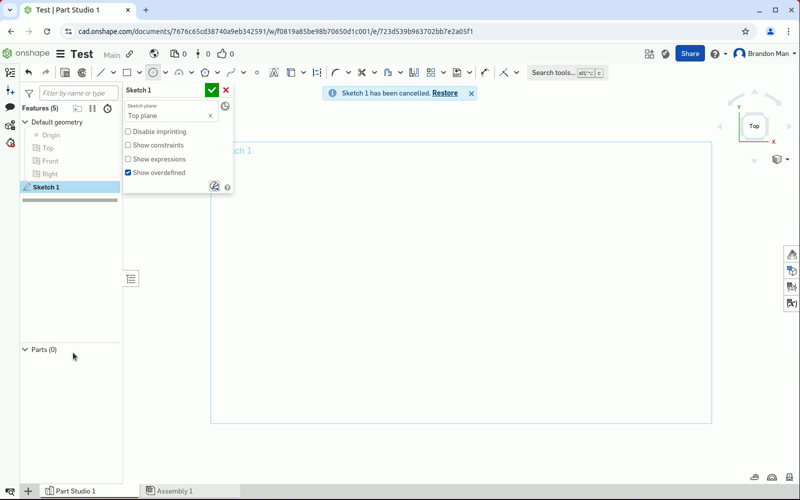
key_down(shift)
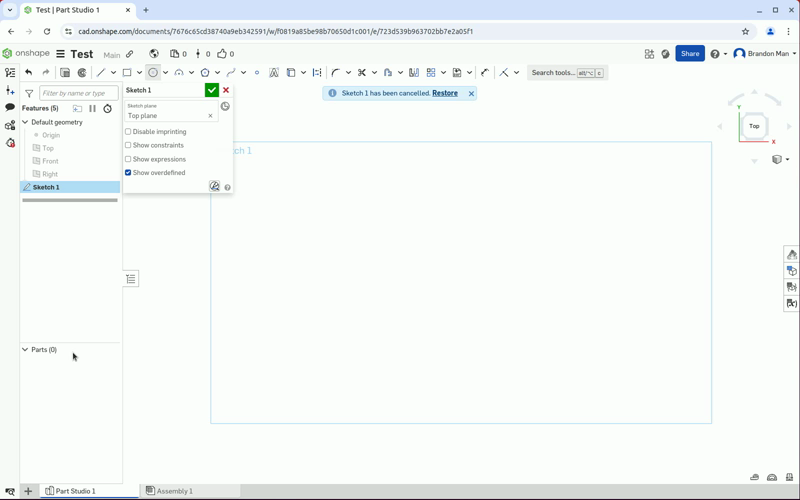
mouse_move(461, 282)
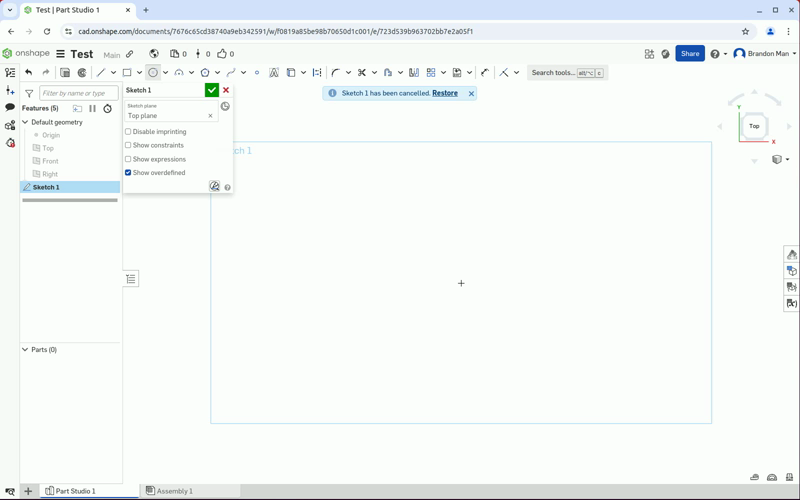
click(461, 282)
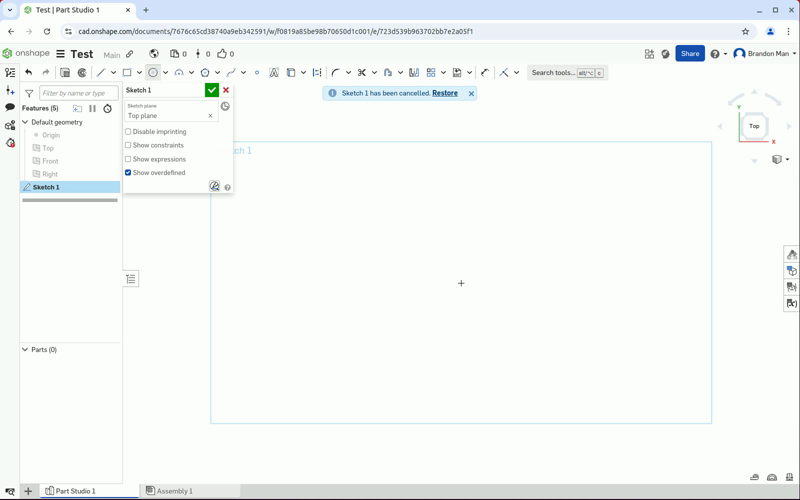
key_up(shift)
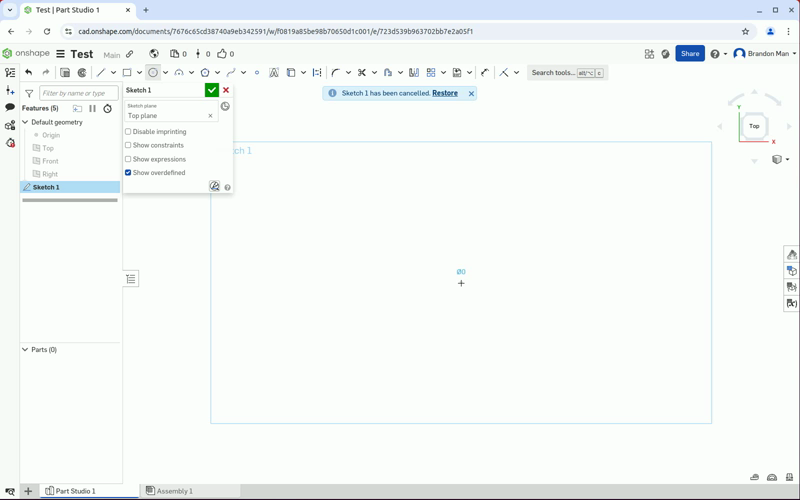
mouse_move(574, 282)
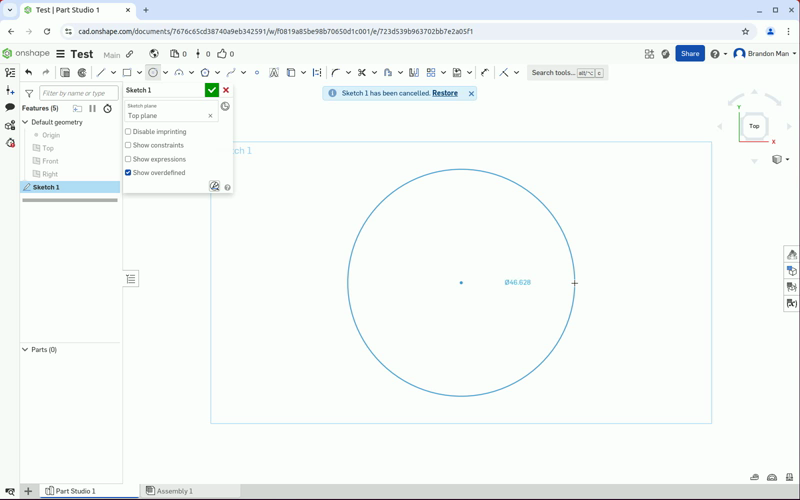
click(574, 282)
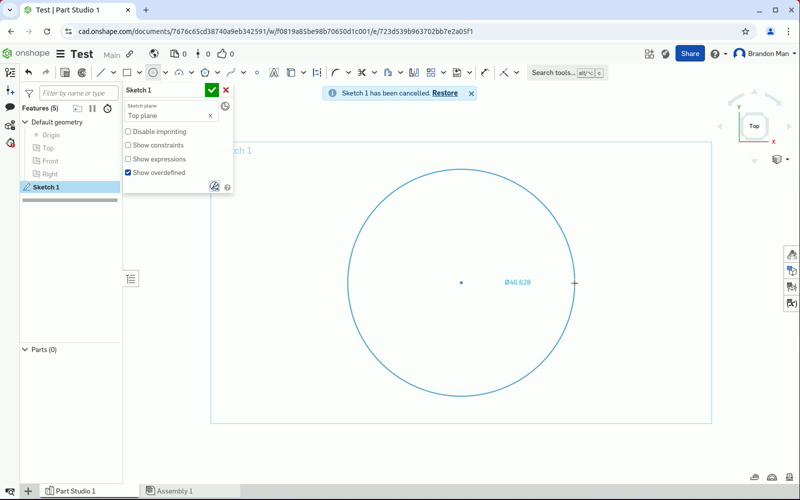
key(esc)
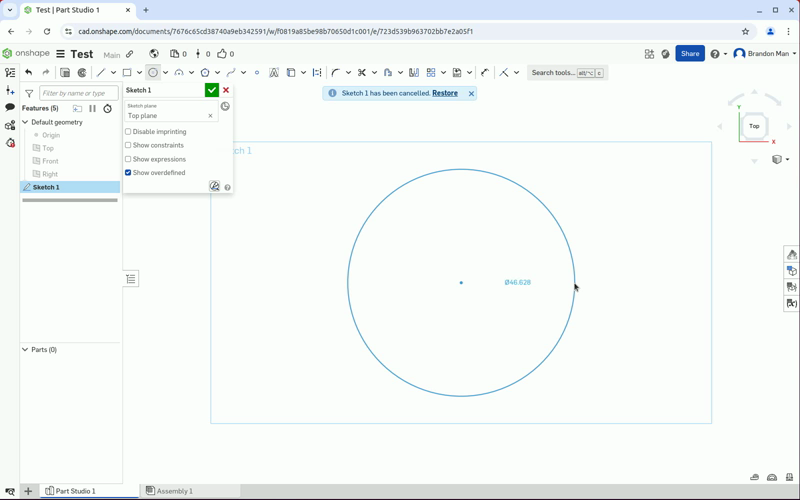
mouse_move(444, 267)
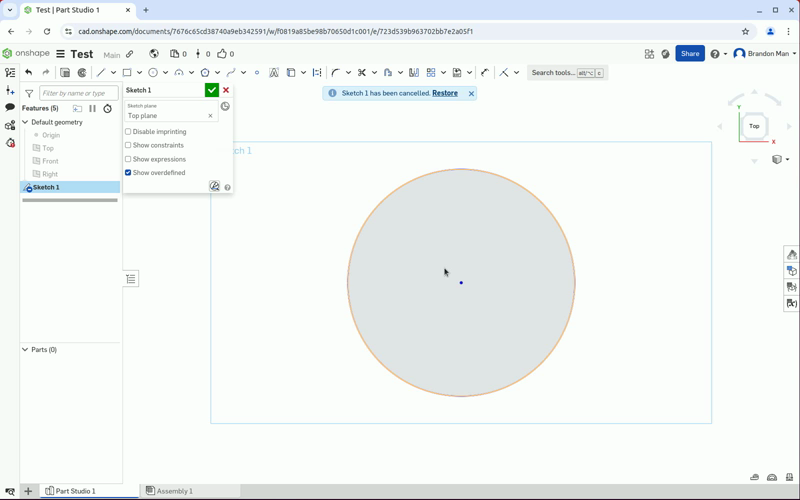
click(444, 267)
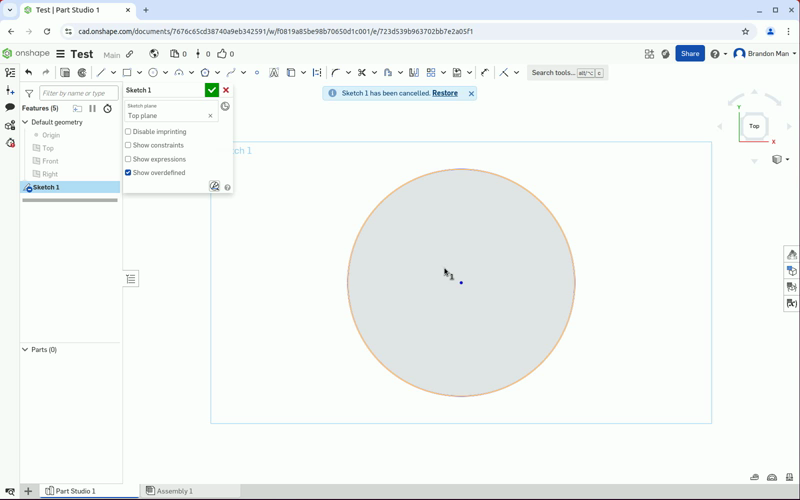
mouse_move(73, 352)
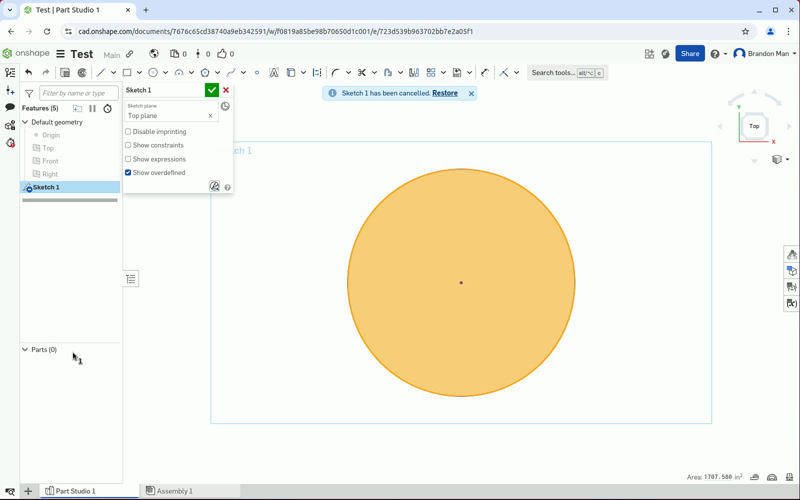
key(shift+y)
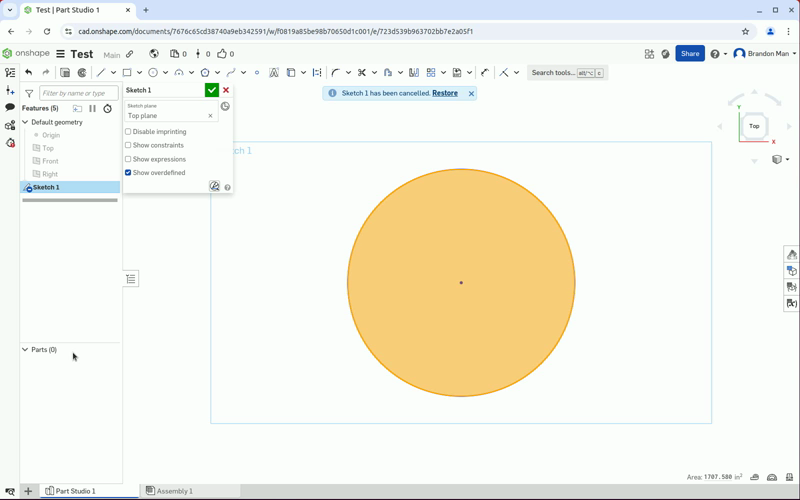
key(shift+e)
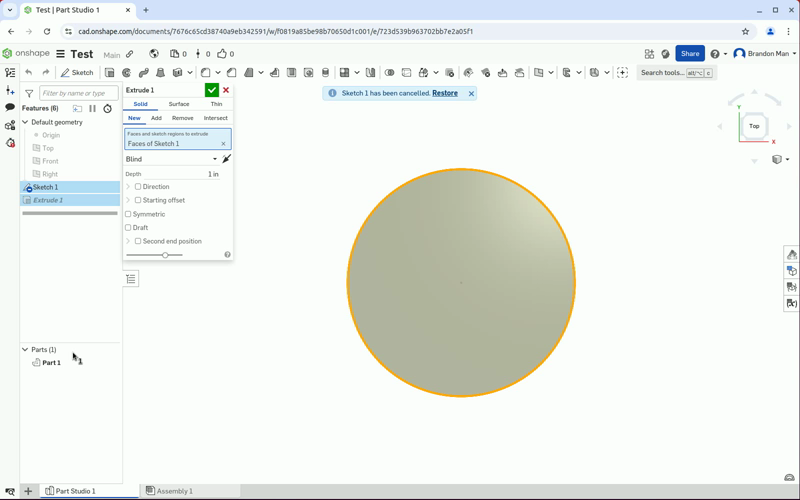
mouse_move(143, 106)
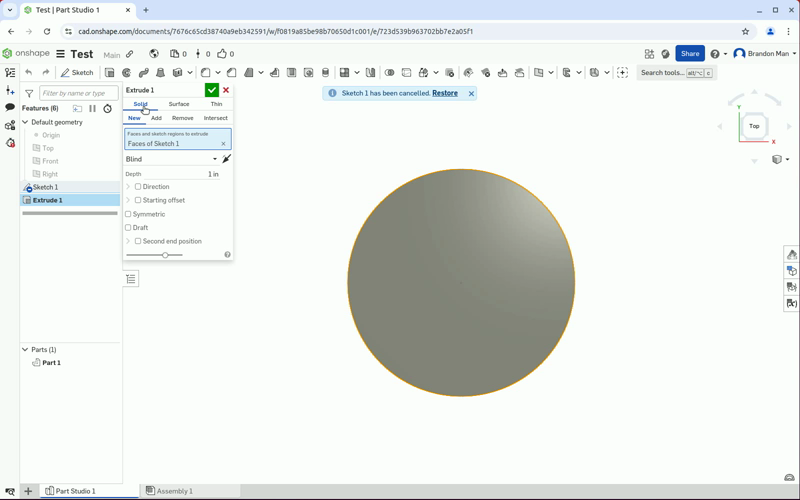
click(143, 106)
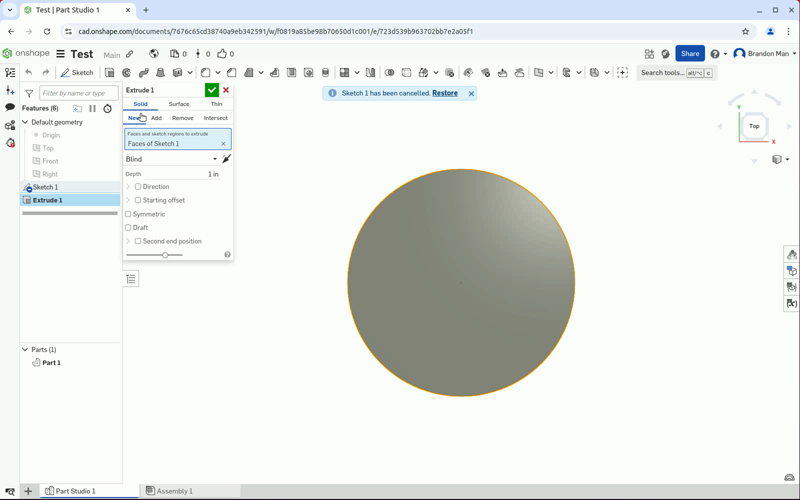
mouse_move(137, 120)
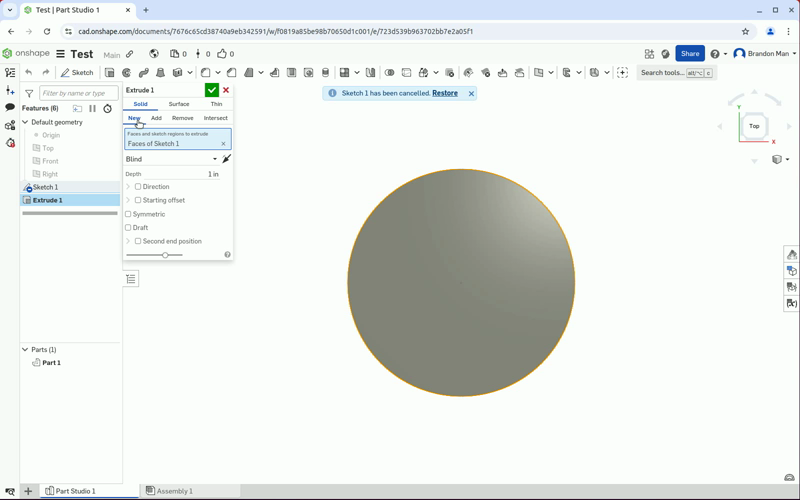
click(137, 120)
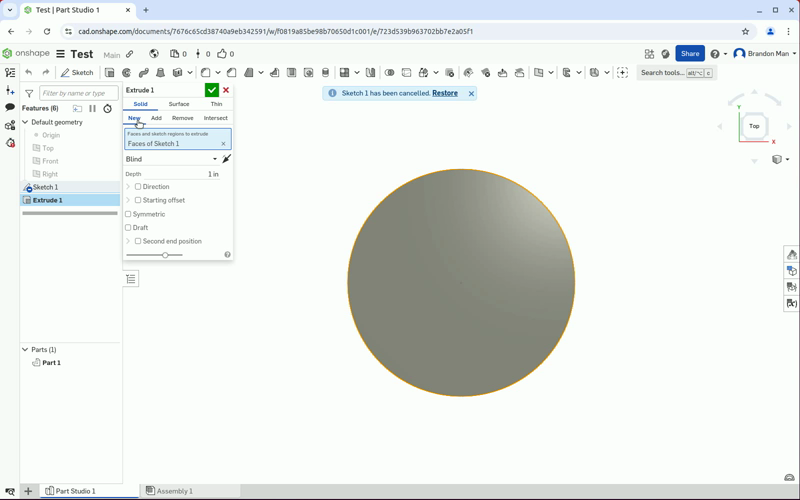
key(tab, 4)
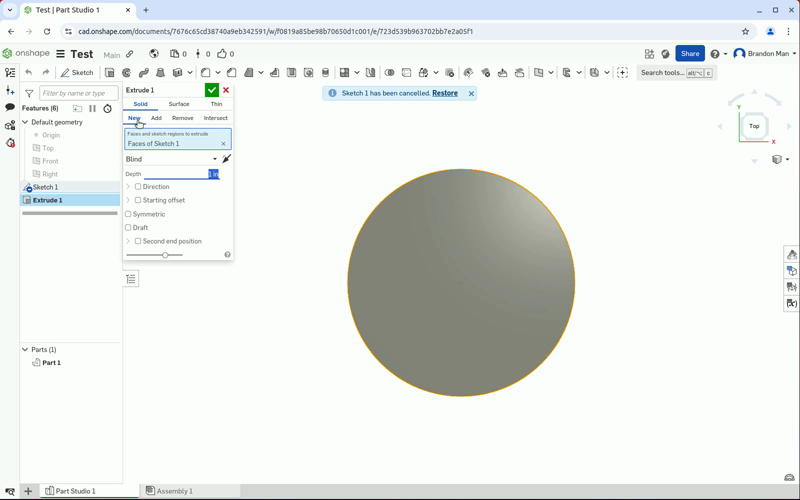
text(-5.777)
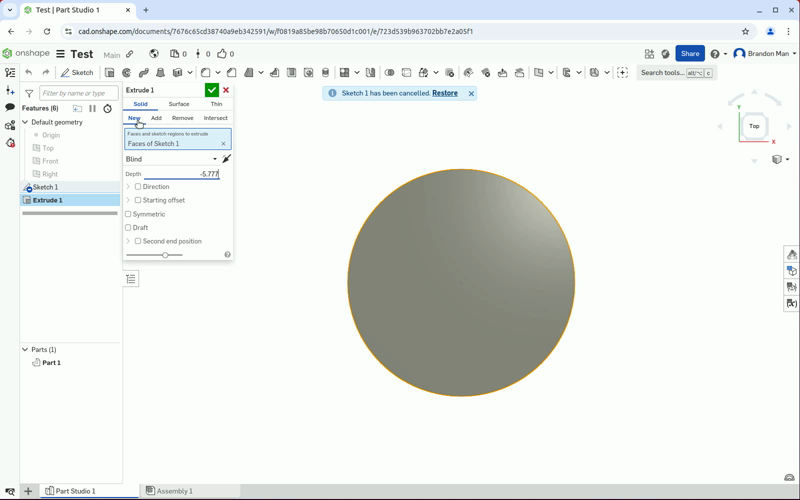
key(enter)
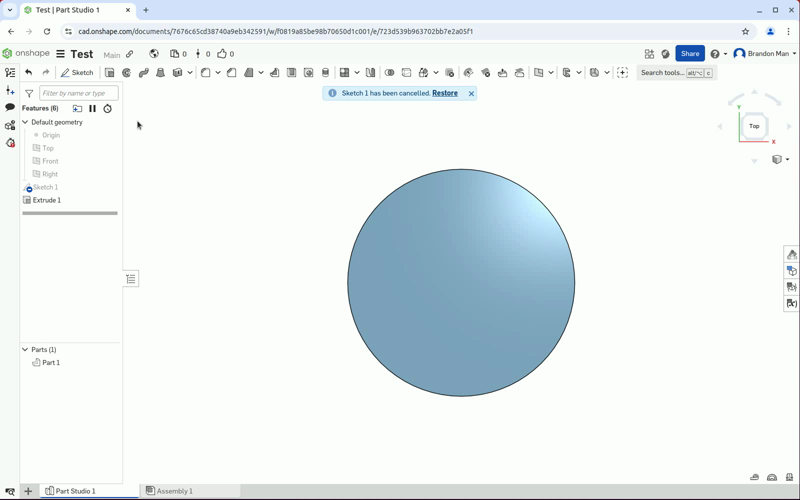
key(shift+h)
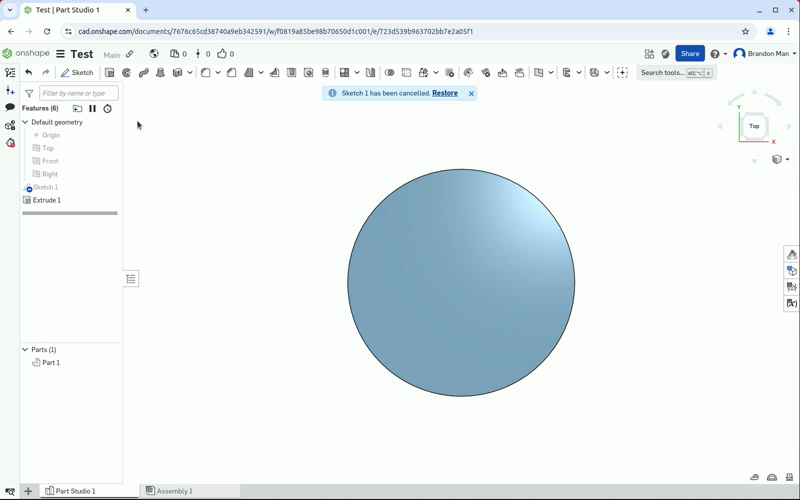
key(shift+h)
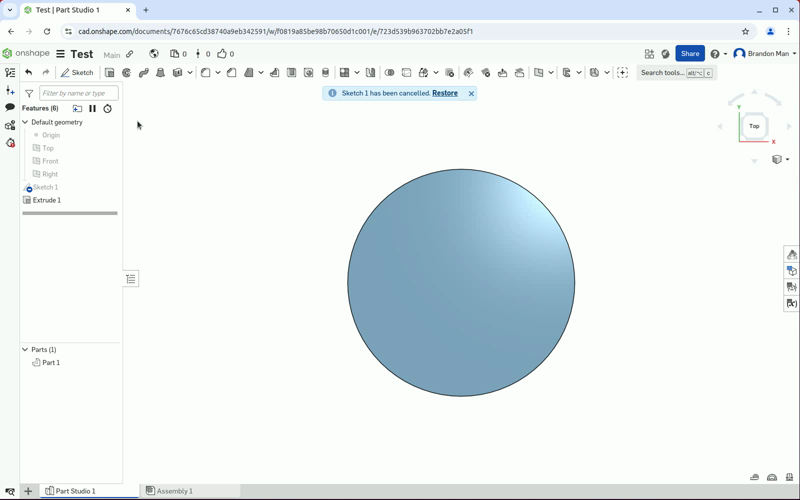
mouse_move(73, 189)
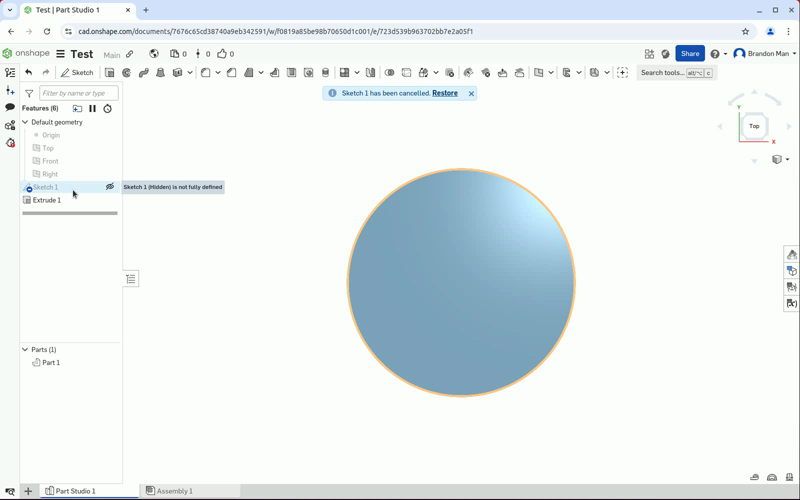
click(73, 189)
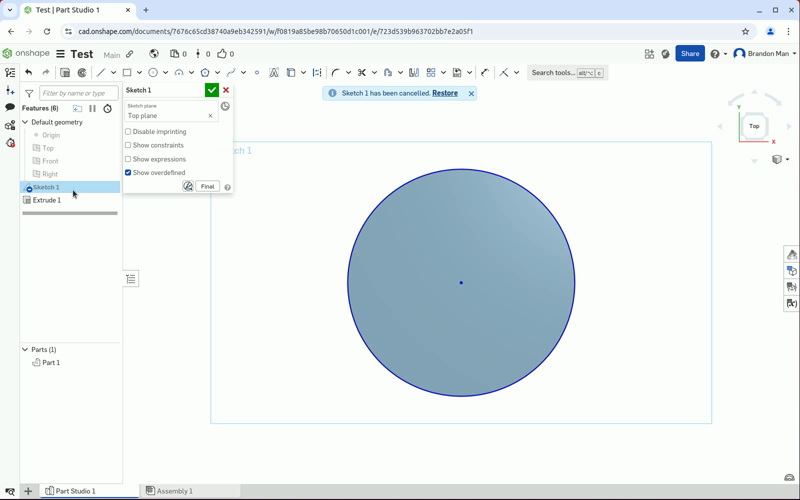
mouse_move(229, 92)
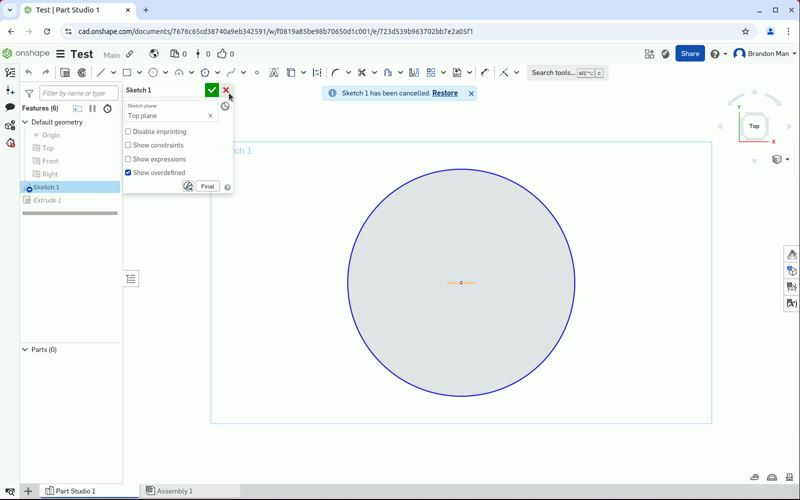
click(229, 92)
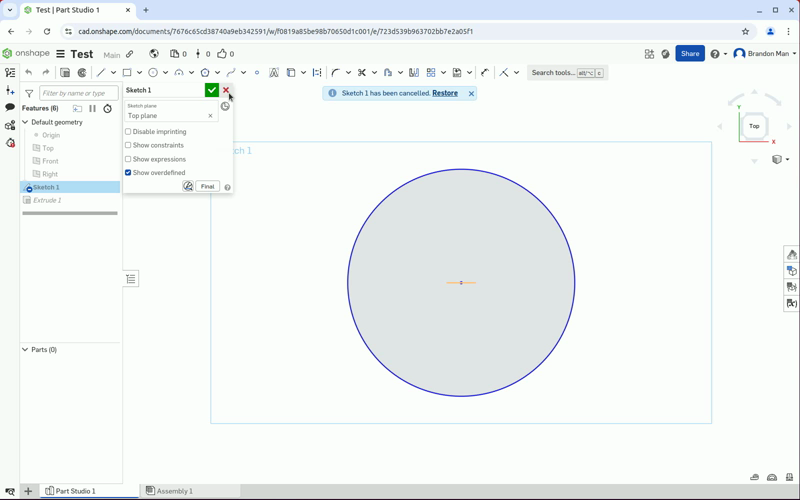
key(shift+s)
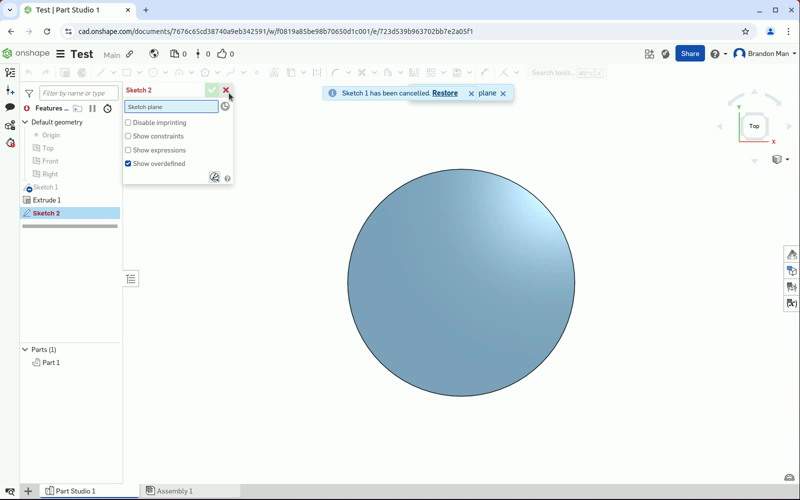
mouse_move(73, 150)
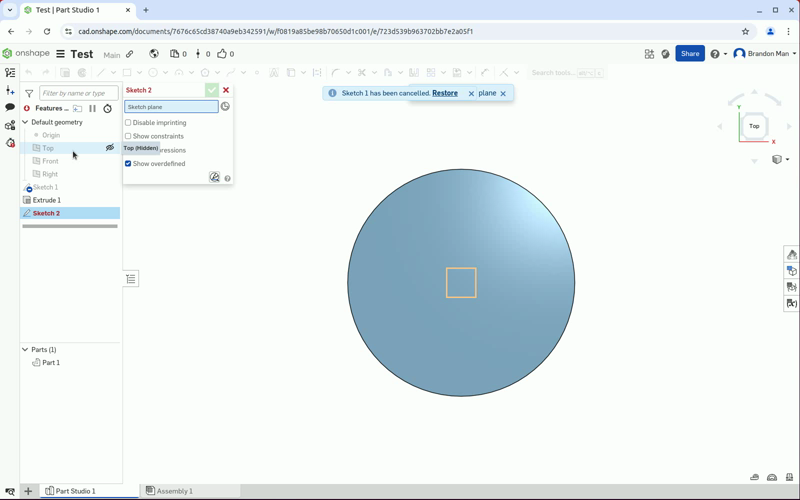
click(73, 150)
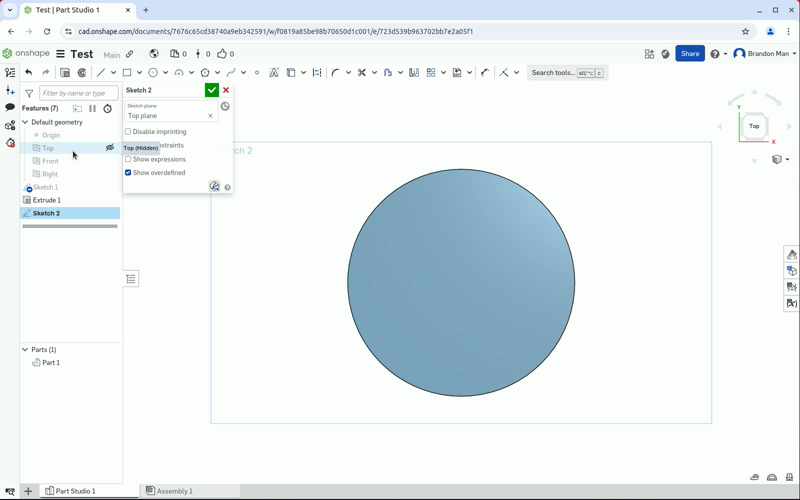
mouse_move(73, 352)
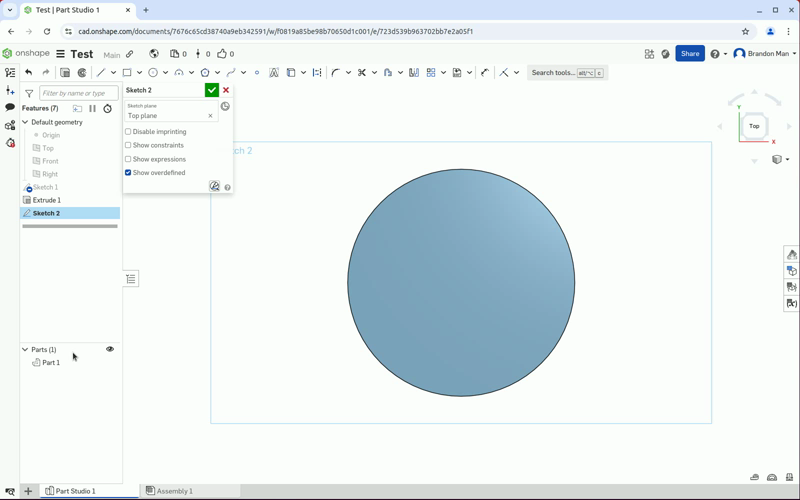
key(y)
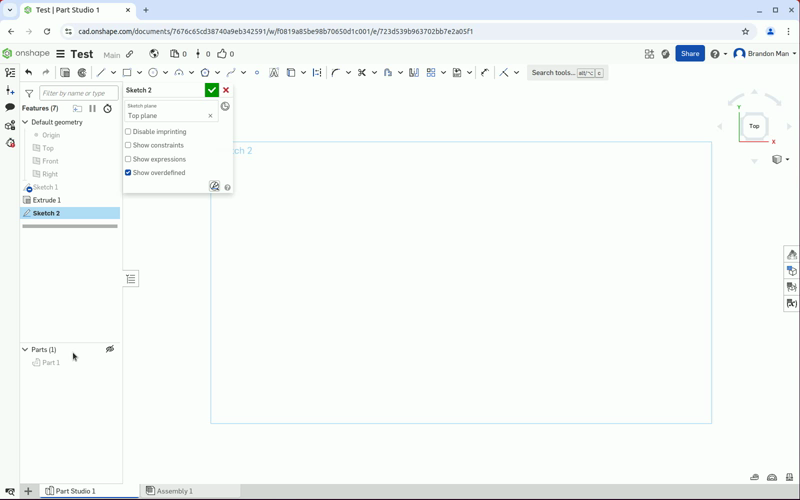
key(l)
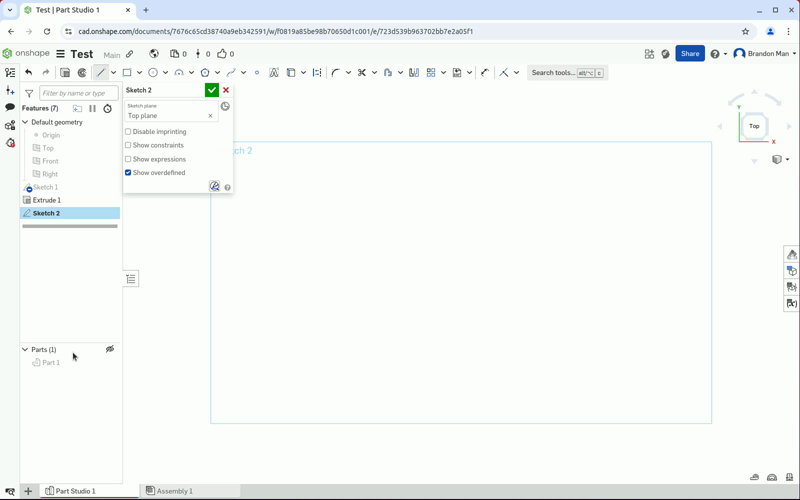
key_down(shift)
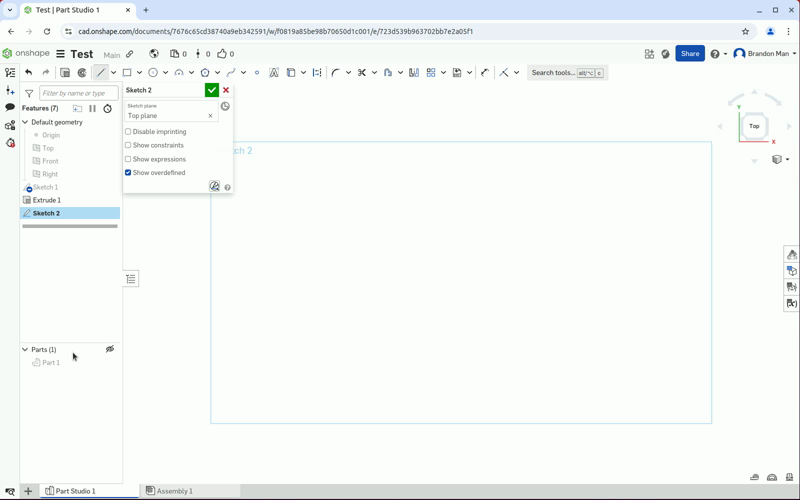
mouse_move(460, 282)
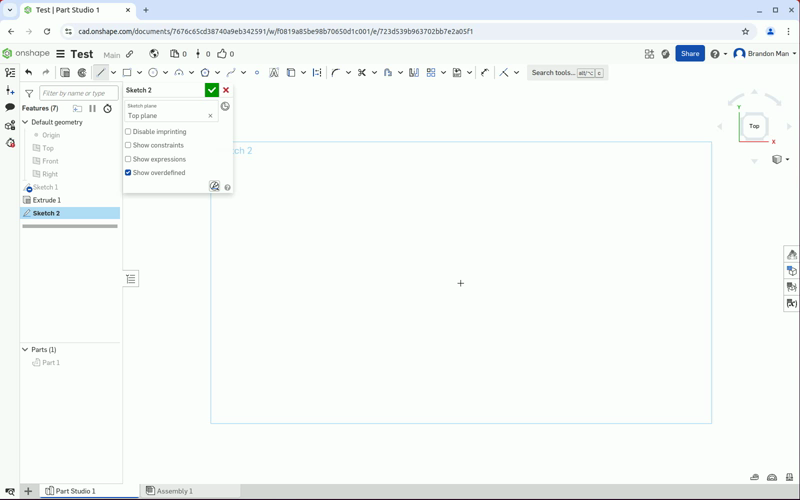
click(460, 282)
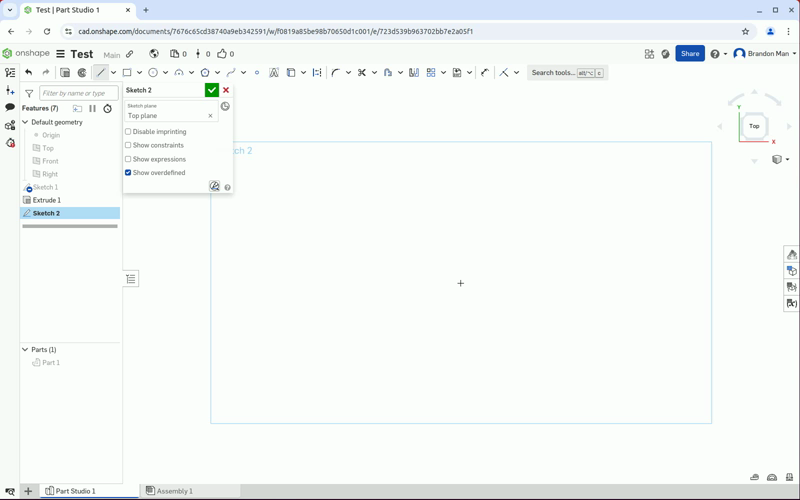
key_up(shift)
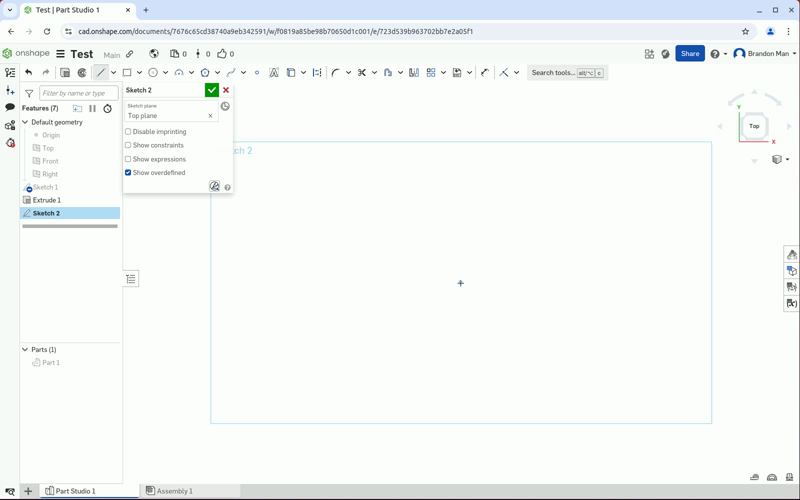
key_down(shift)
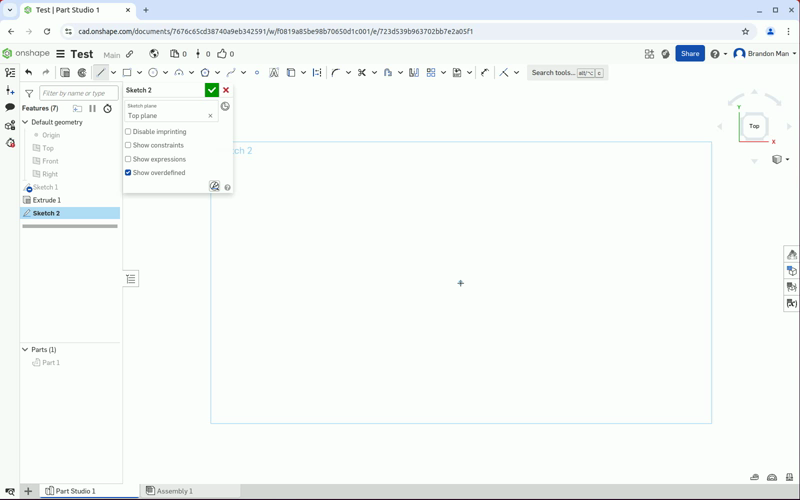
mouse_move(490, 282)
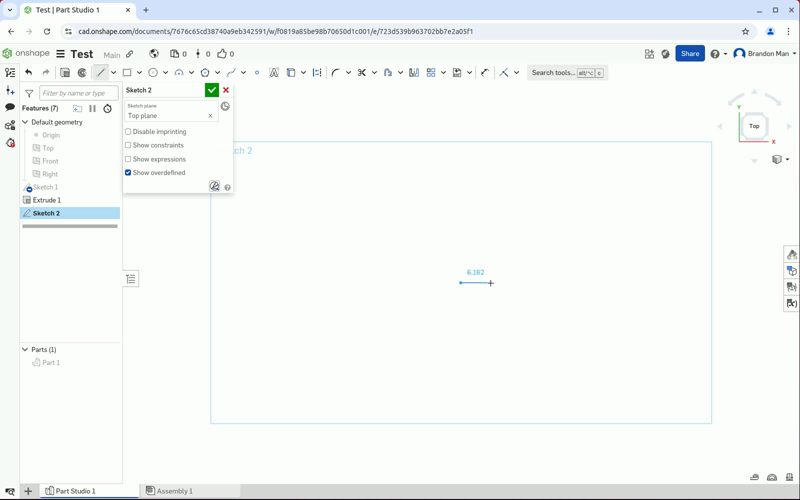
mouse_move(480, 263)
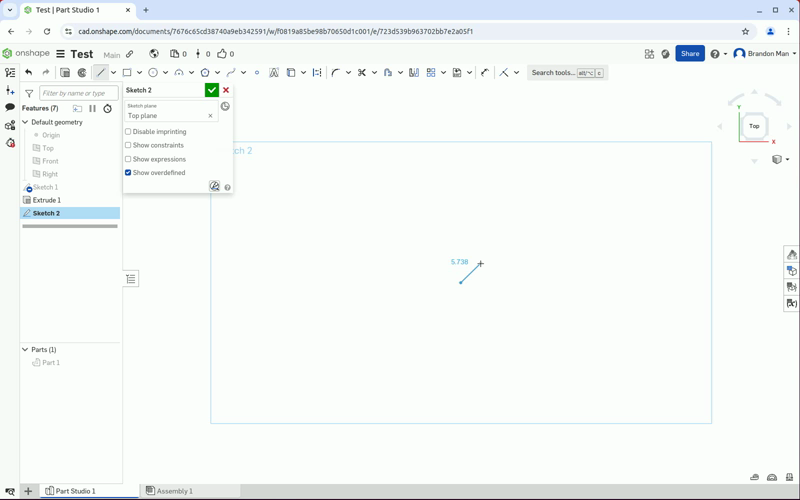
click(480, 263)
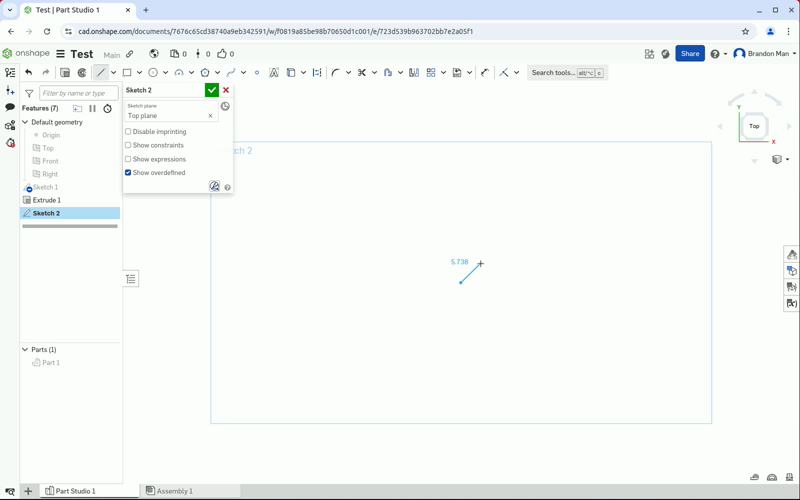
key_up(shift)
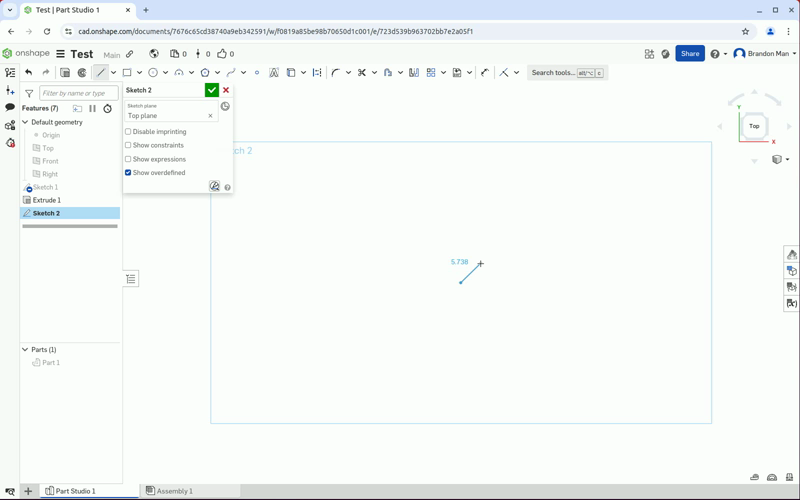
key_down(shift)
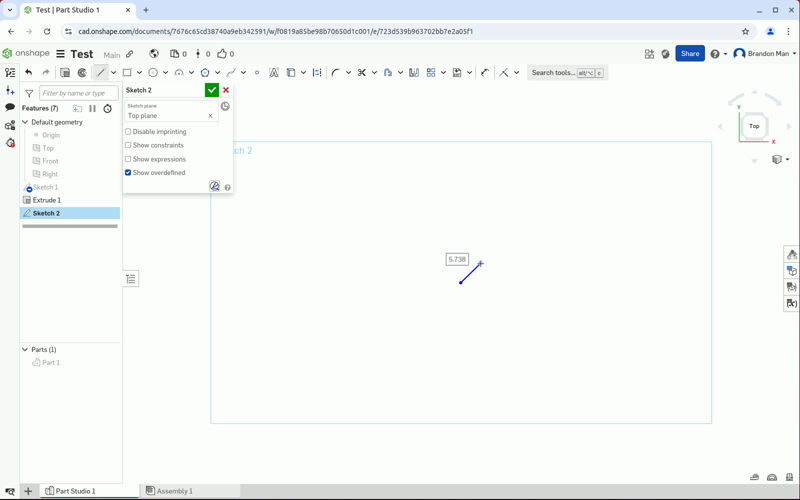
mouse_move(460, 184)
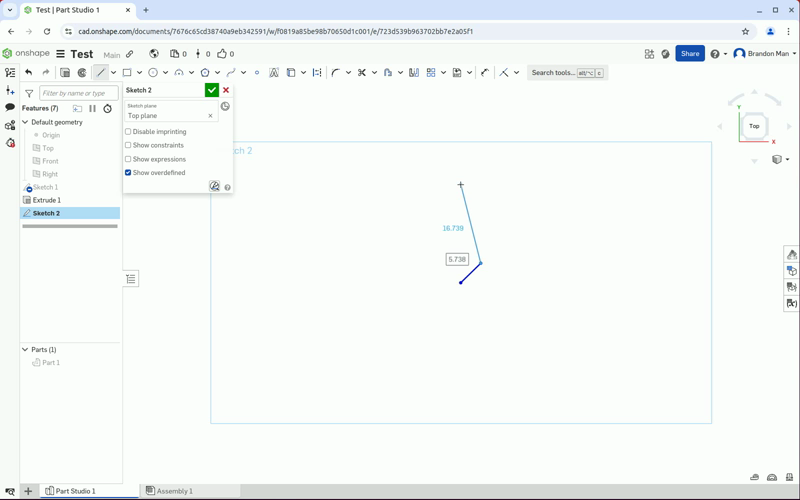
click(460, 184)
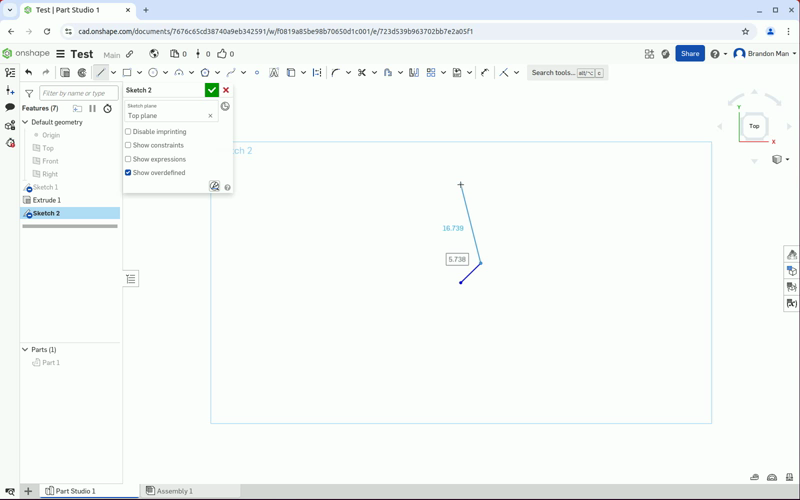
key_up(shift)
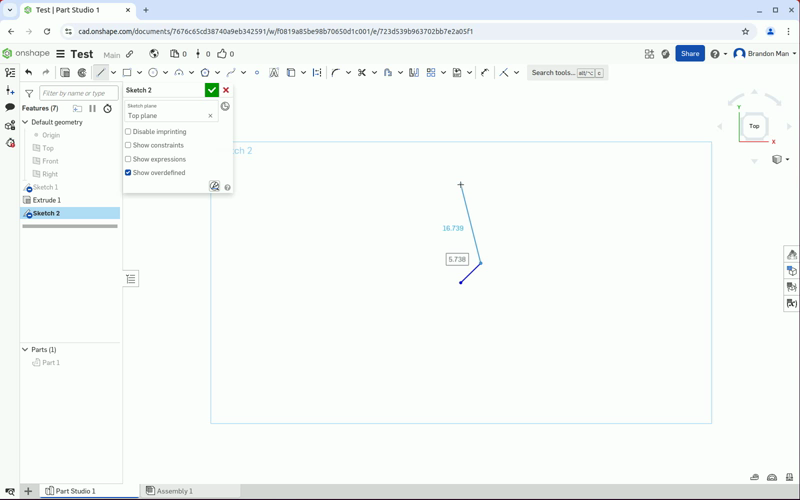
key_down(shift)
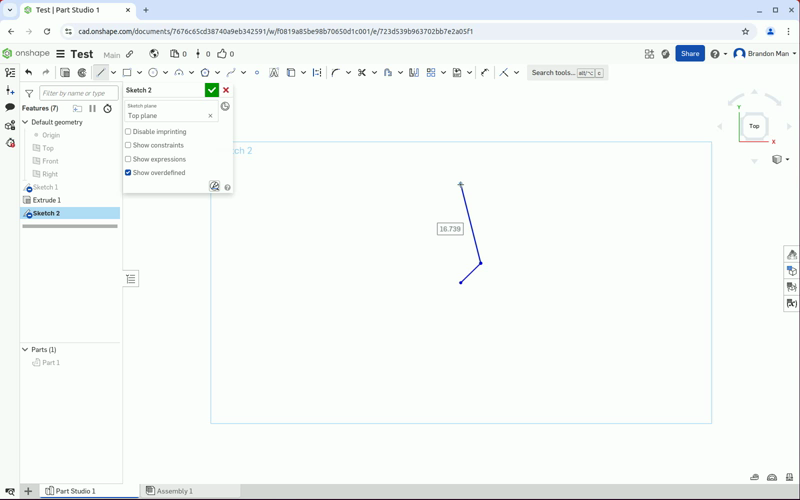
mouse_move(460, 282)
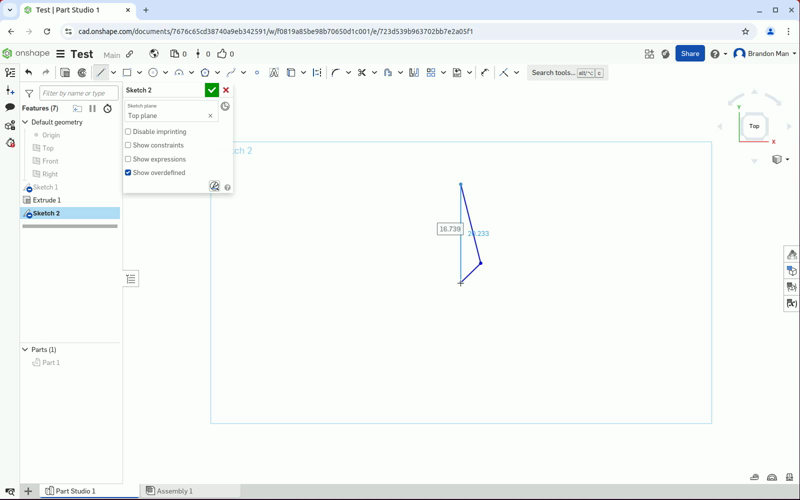
key_up(shift)
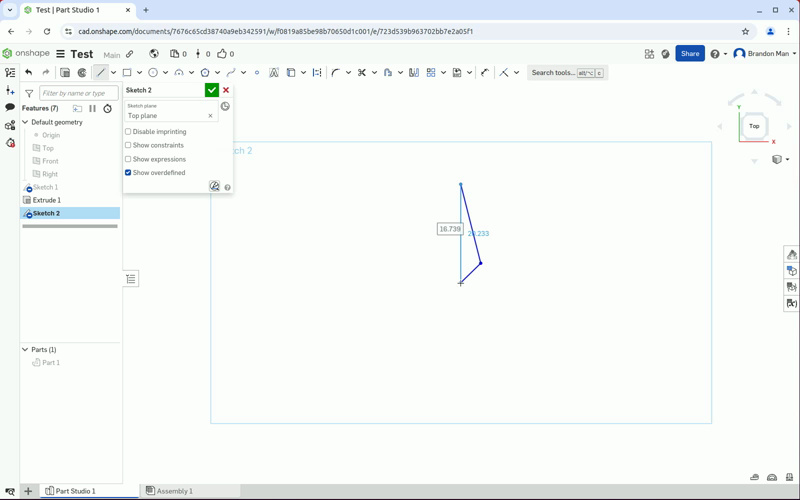
click(460, 282)
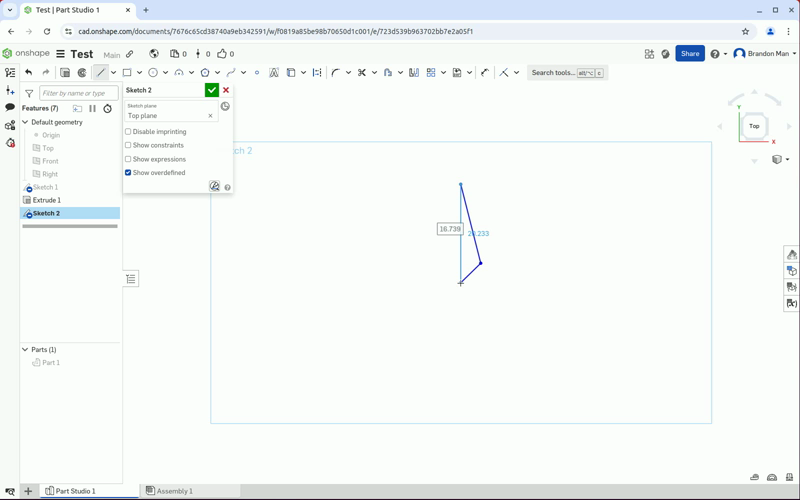
key(esc)
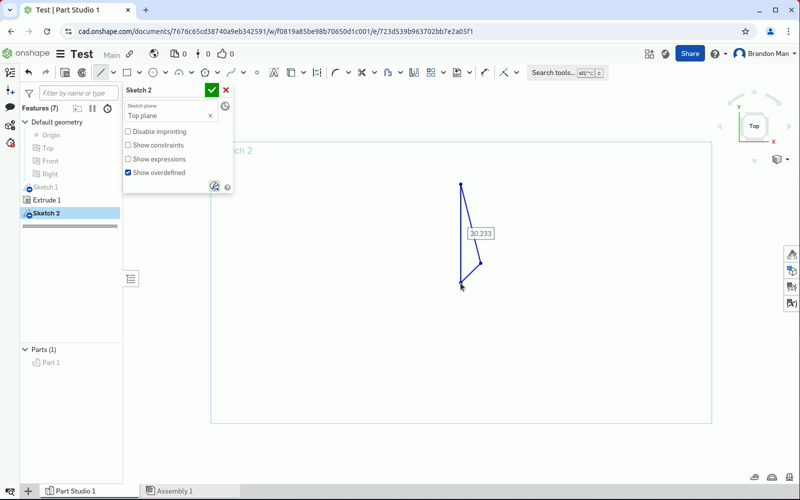
mouse_move(472, 256)
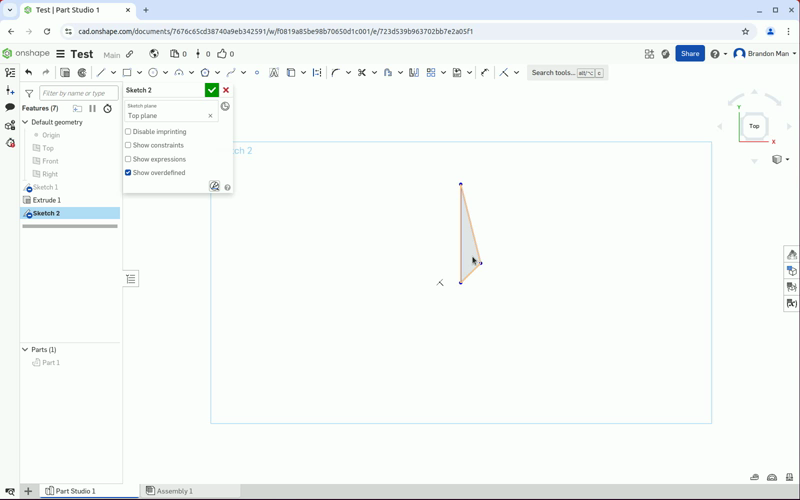
scroll(6)
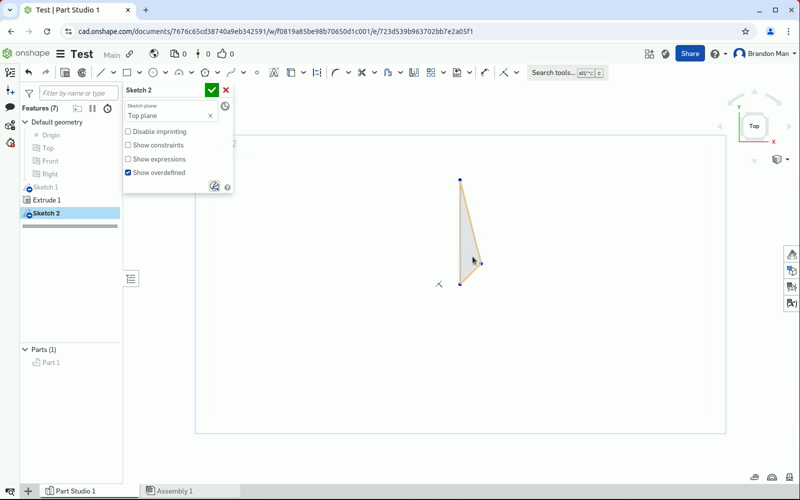
scroll(6)
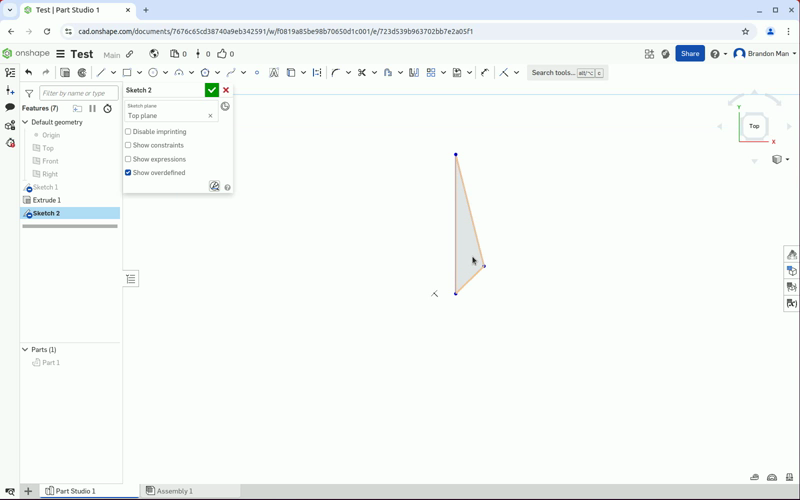
scroll(6)
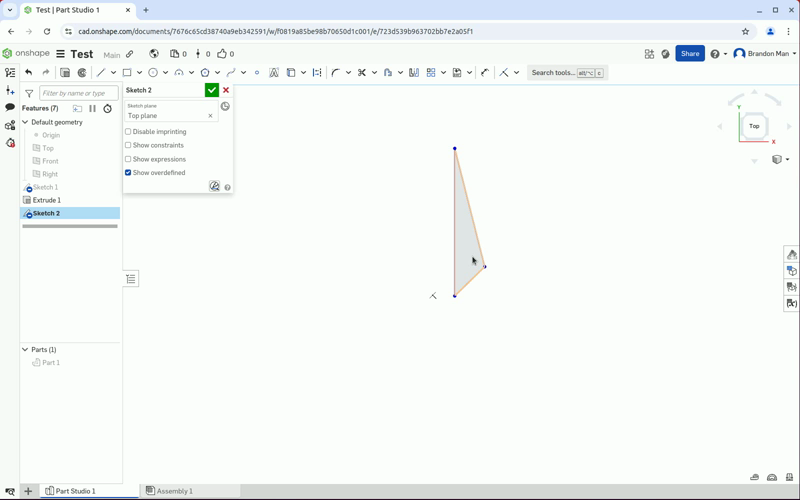
scroll(6)
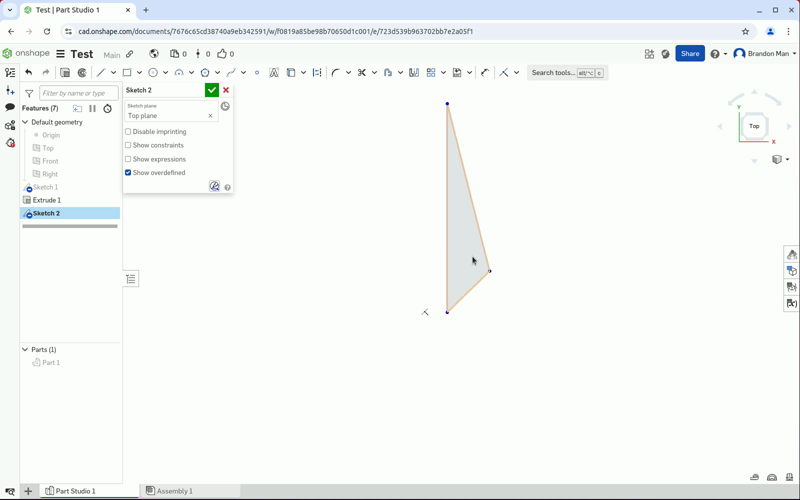
scroll(6)
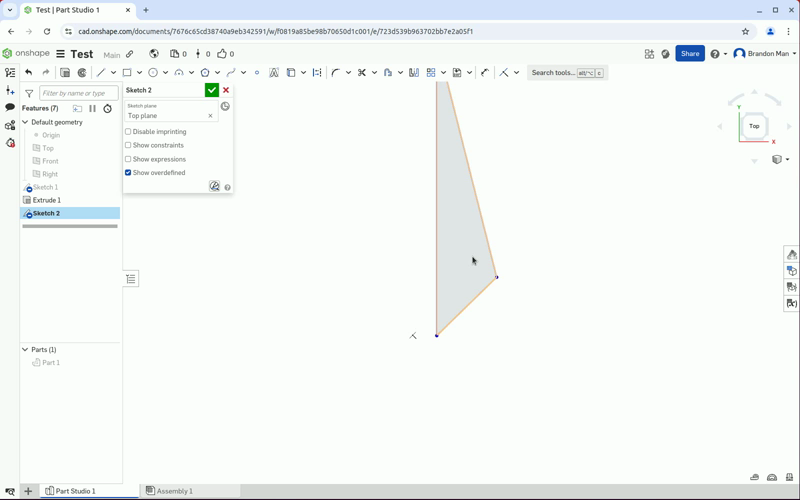
scroll(6)
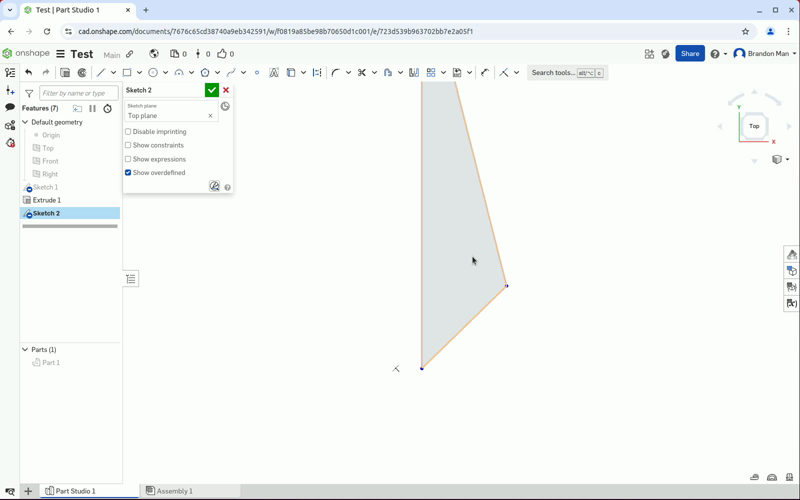
scroll(6)
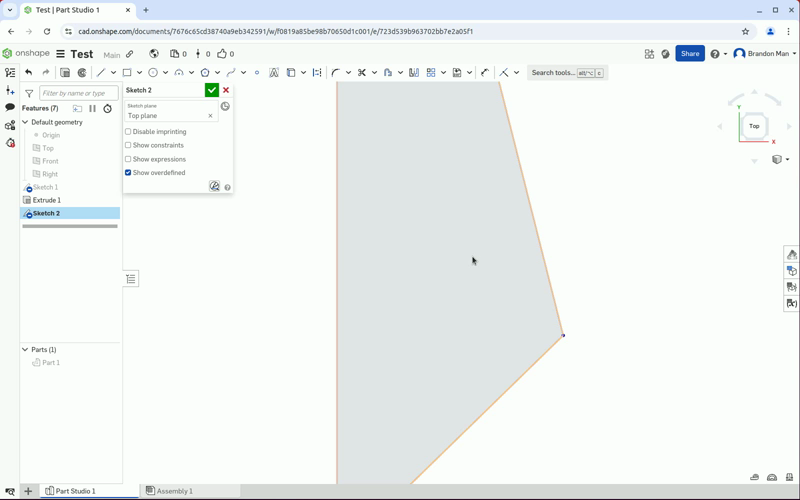
click(472, 256)
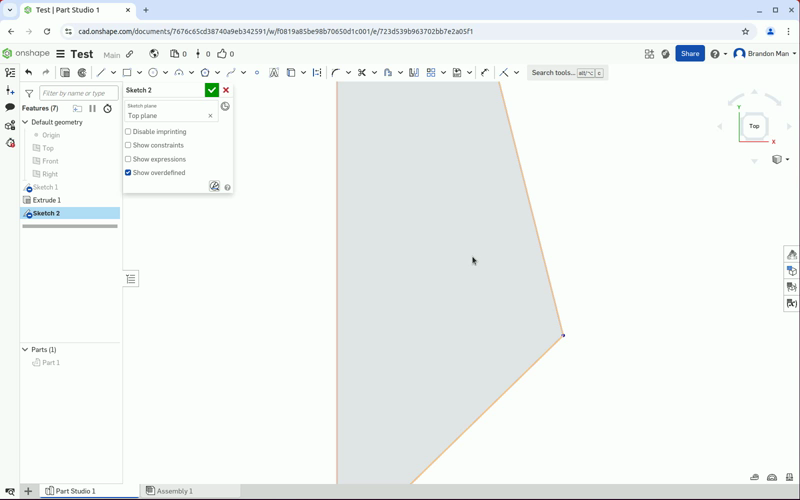
scroll(-6)
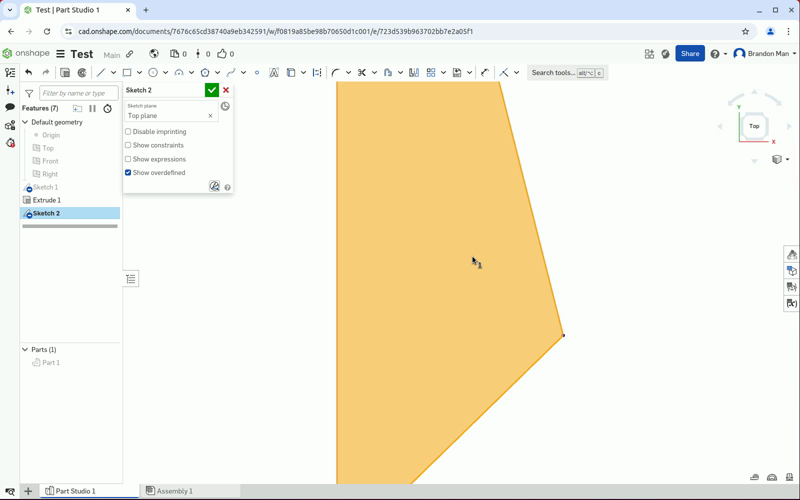
scroll(-6)
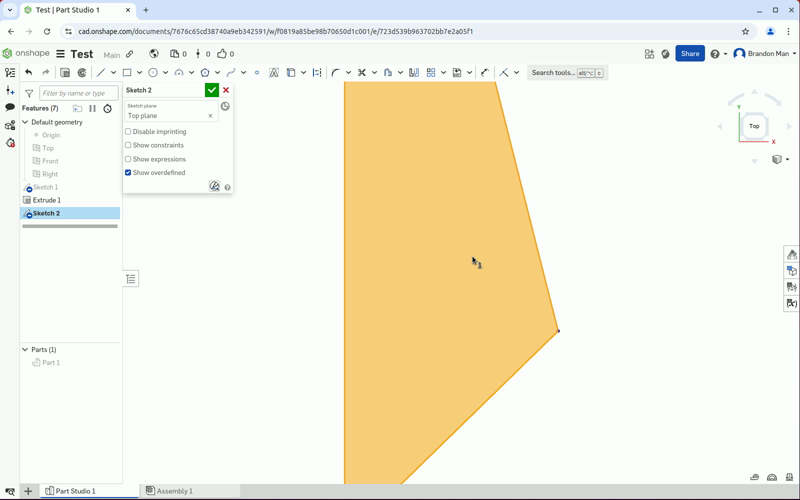
scroll(-6)
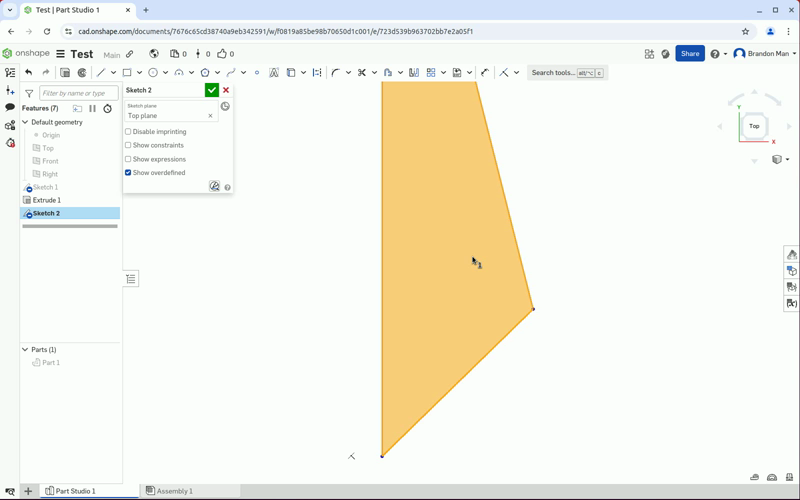
scroll(-6)
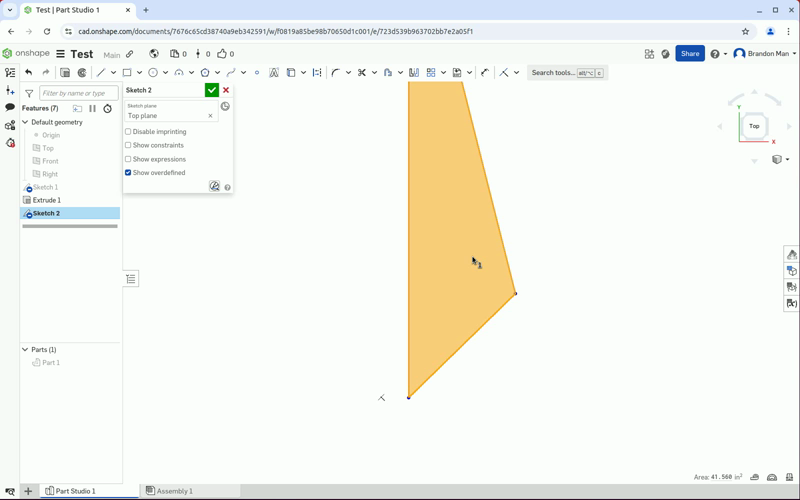
scroll(-6)
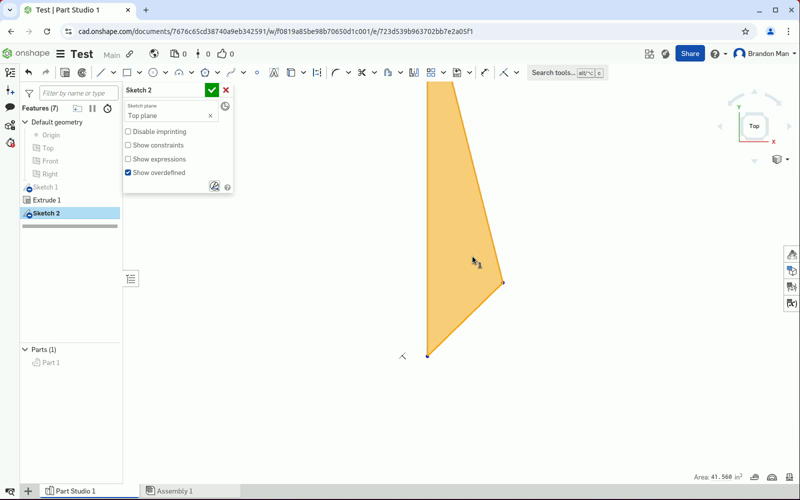
scroll(-6)
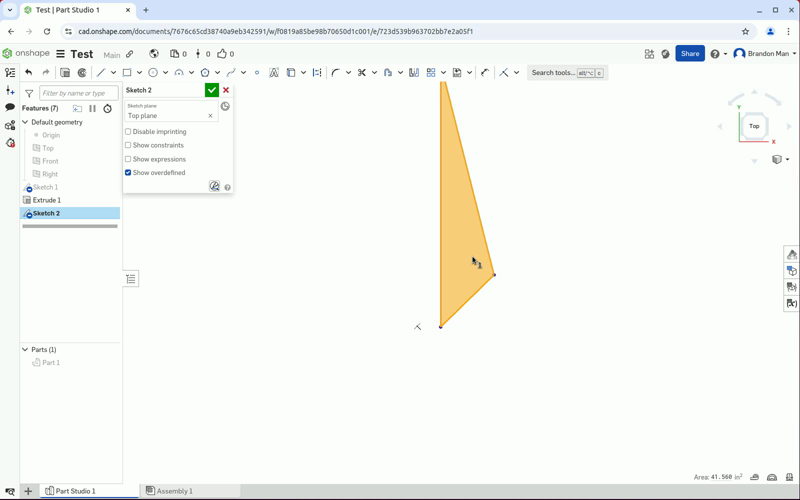
scroll(-6)
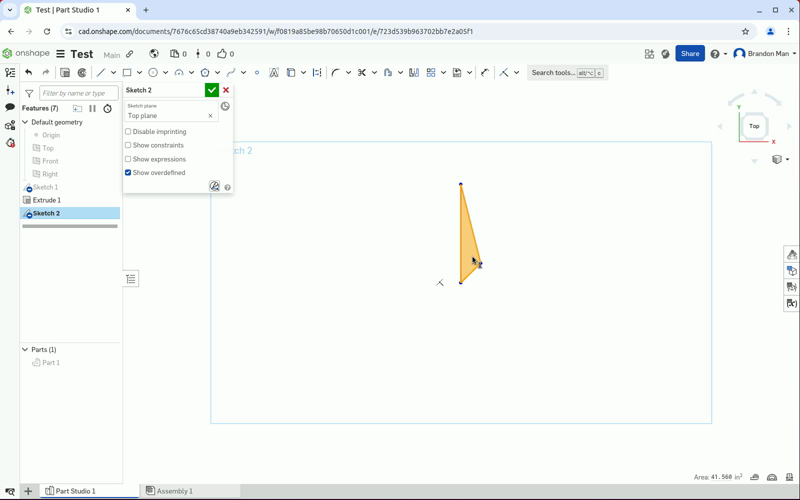
mouse_move(73, 352)
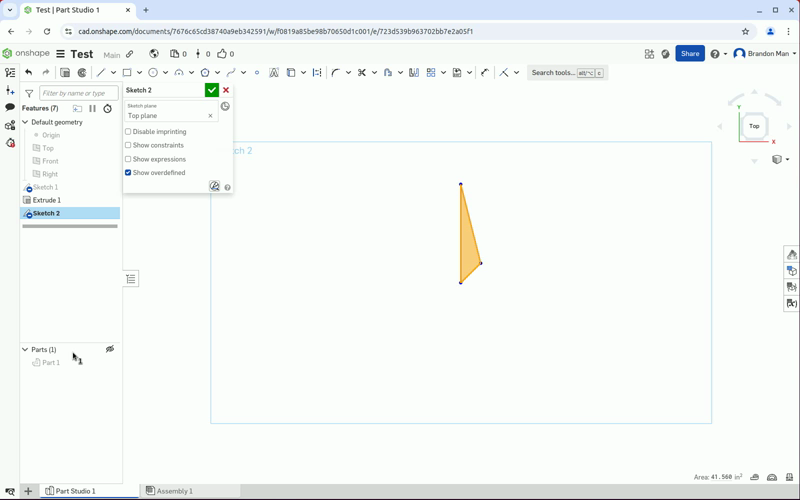
key(shift+y)
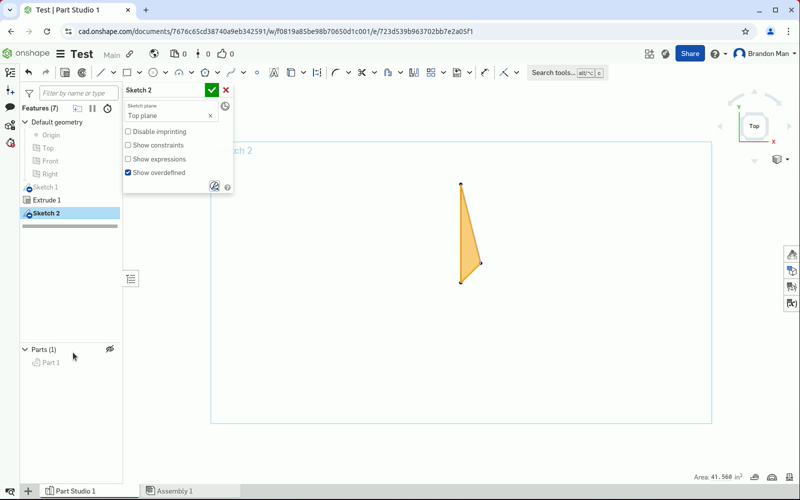
key(shift+e)
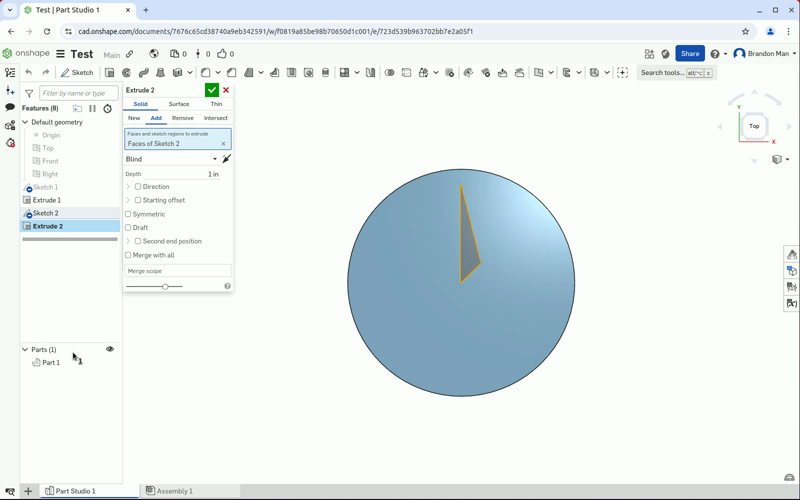
mouse_move(143, 106)
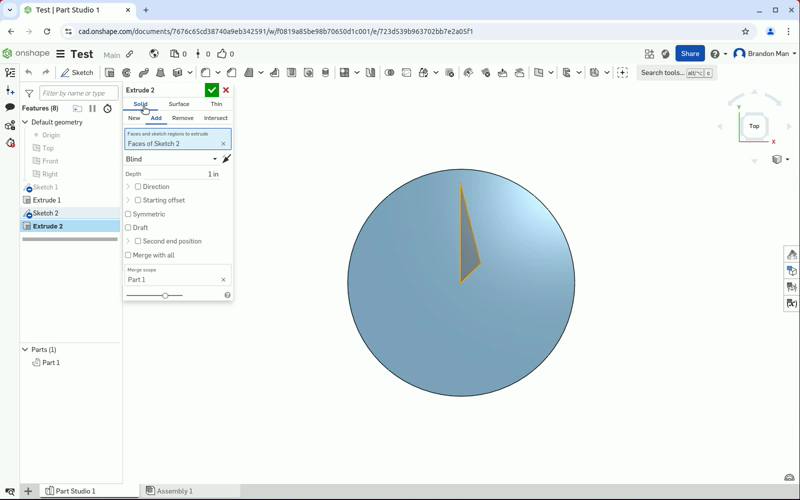
click(143, 106)
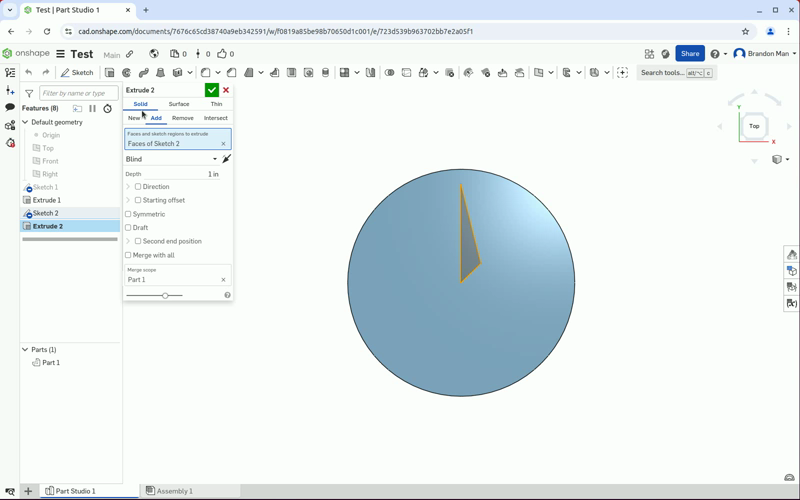
mouse_move(137, 120)
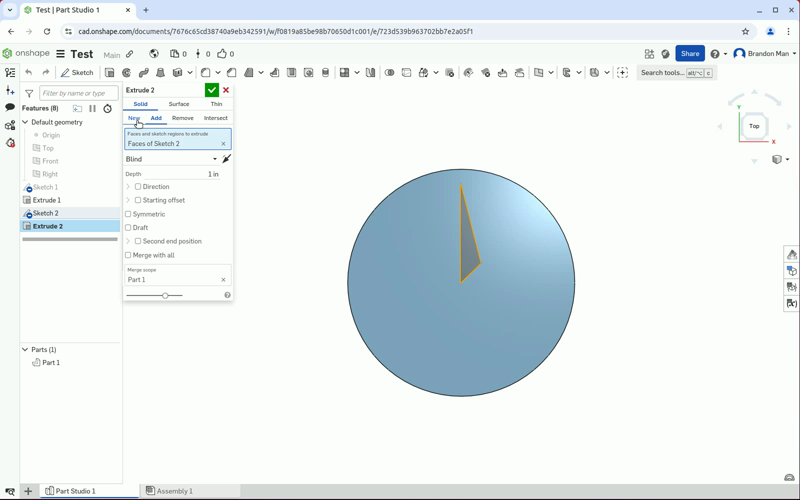
click(137, 120)
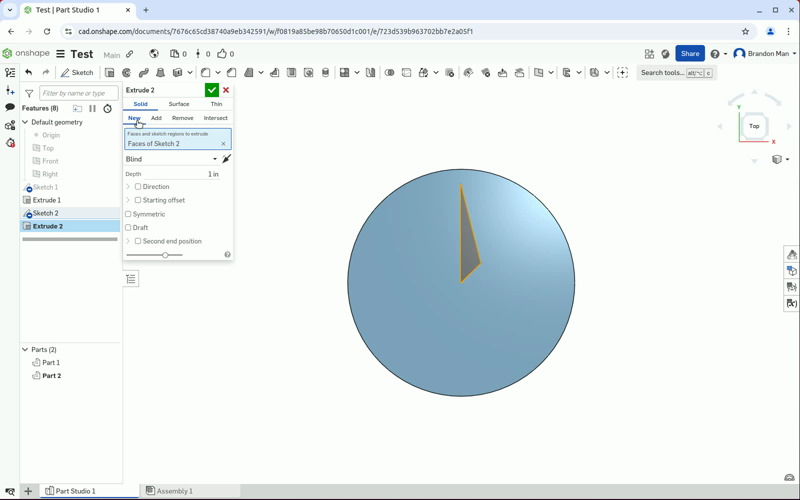
key(tab, 4)
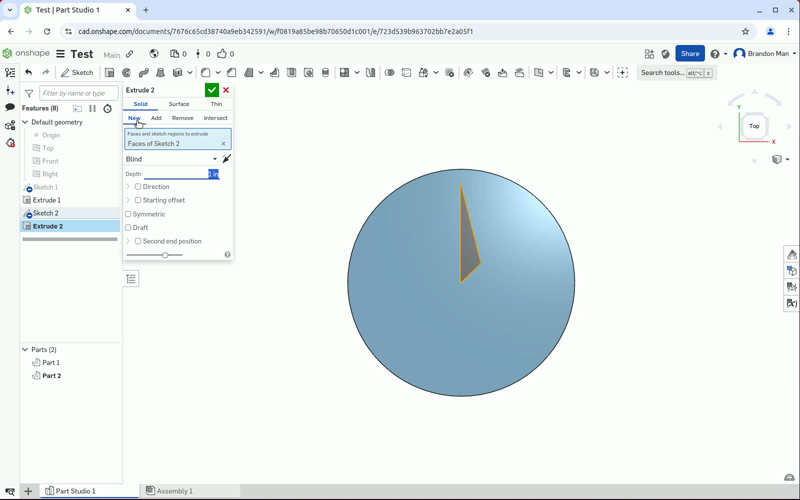
text(2.407)
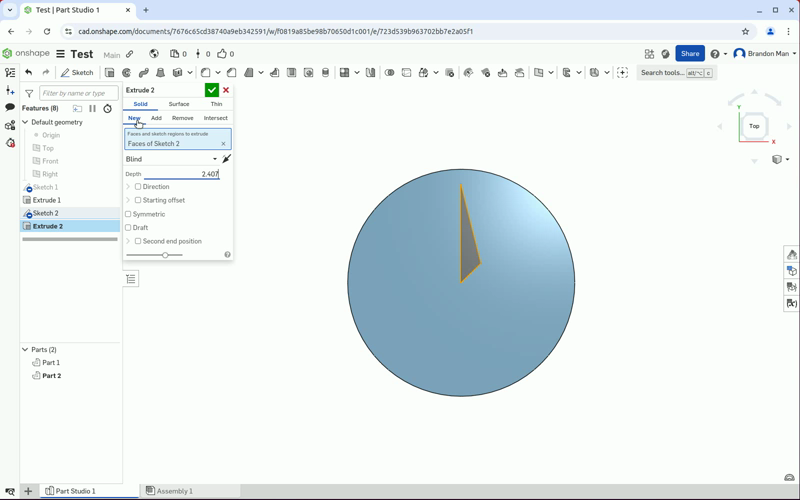
key(enter)
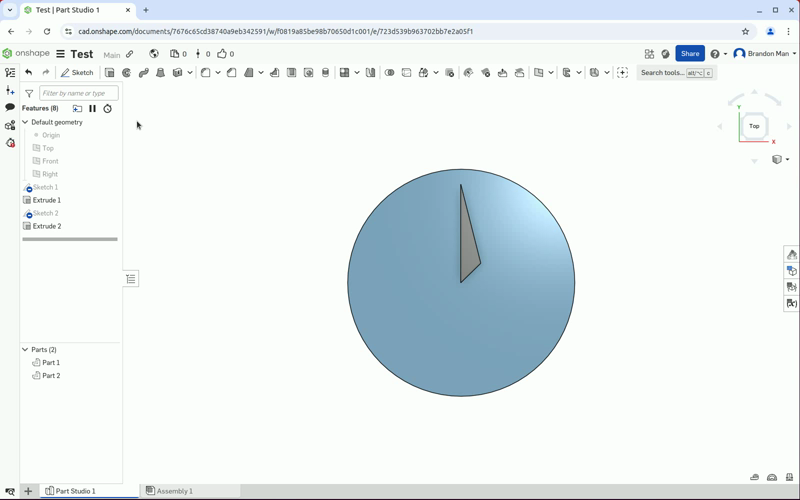
key(shift+h)
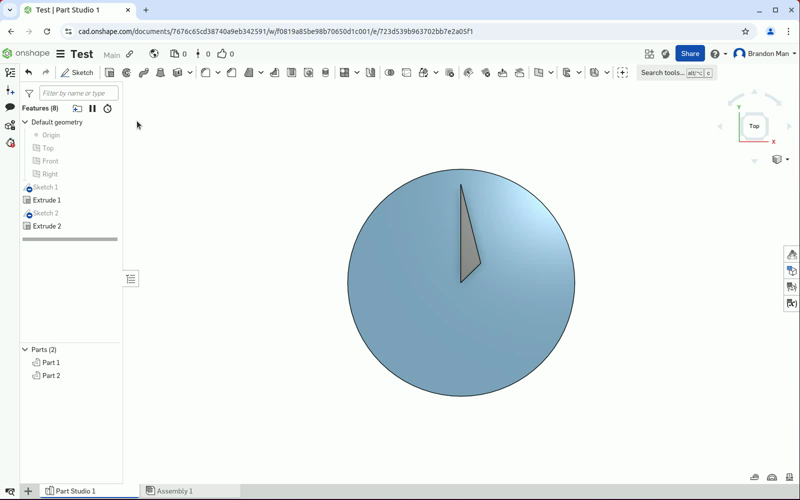
key(shift+h)
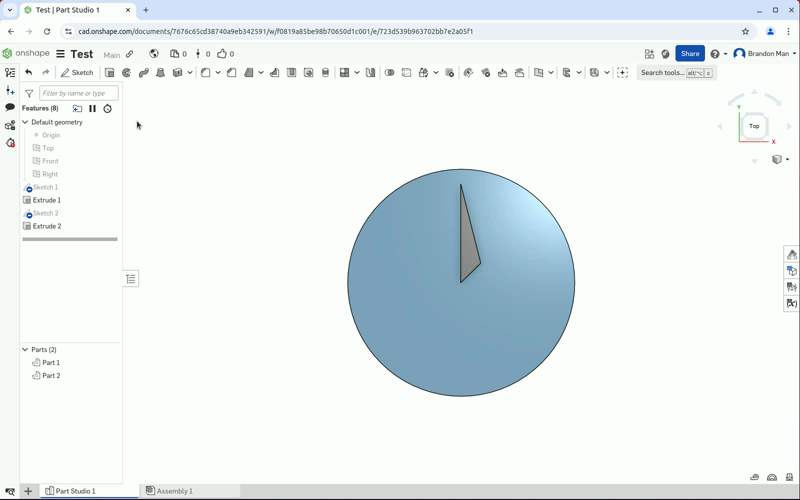
mouse_move(73, 189)
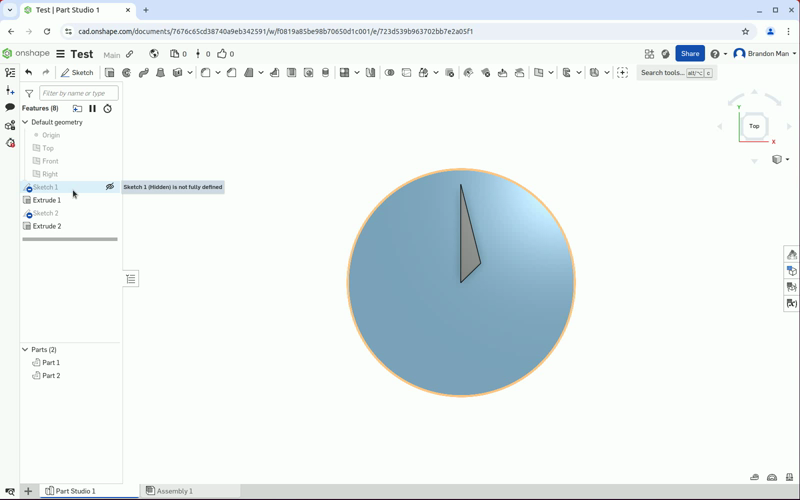
click(73, 189)
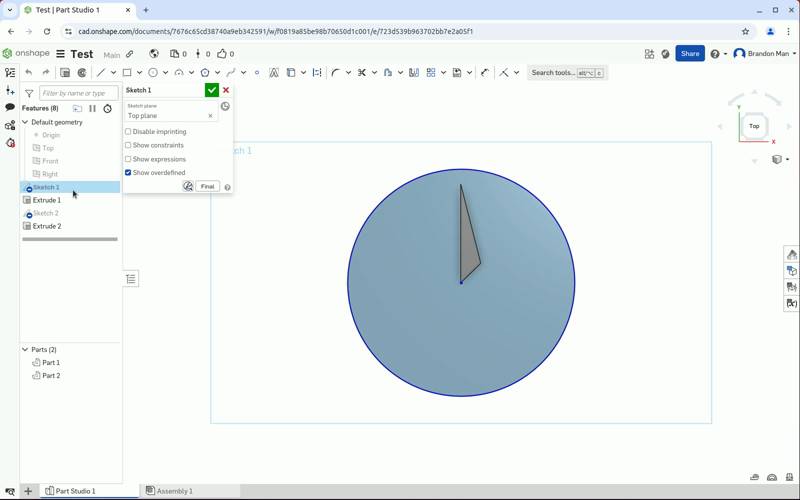
mouse_move(229, 92)
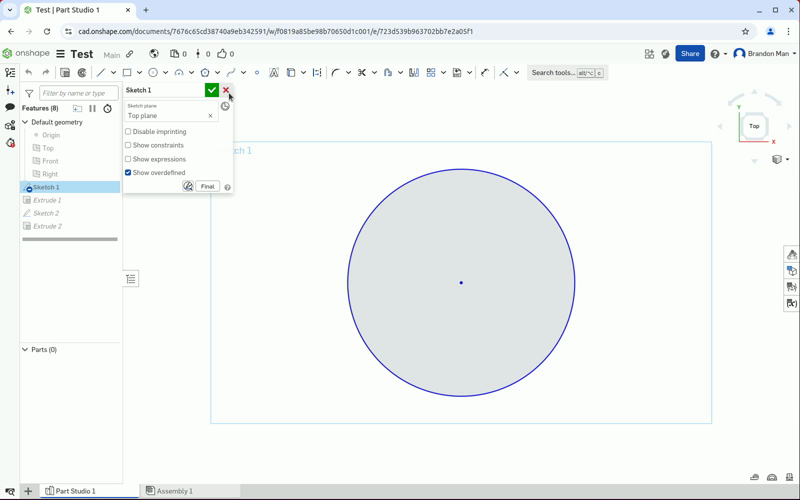
click(229, 92)
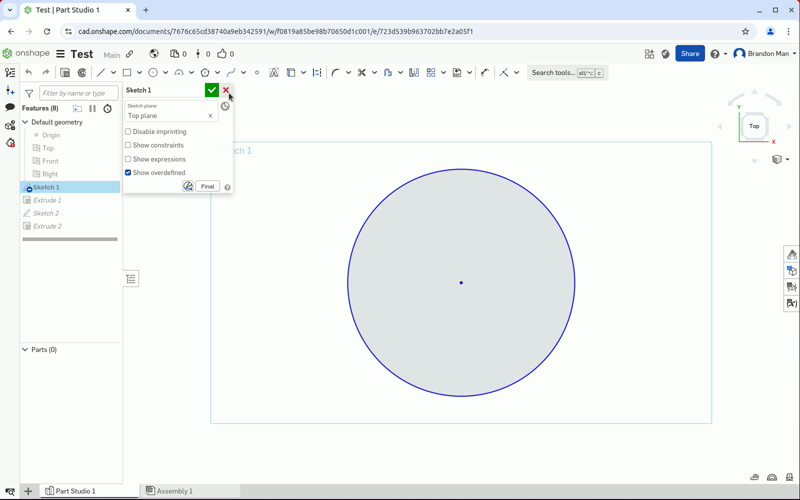
key(shift+s)
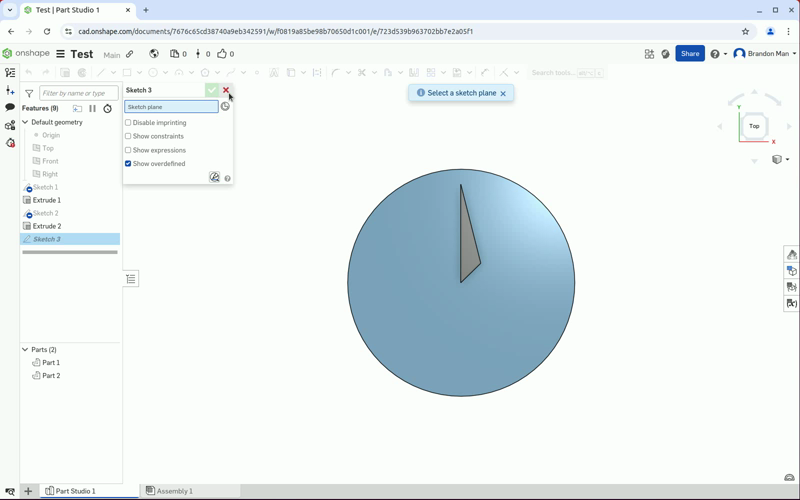
mouse_move(73, 150)
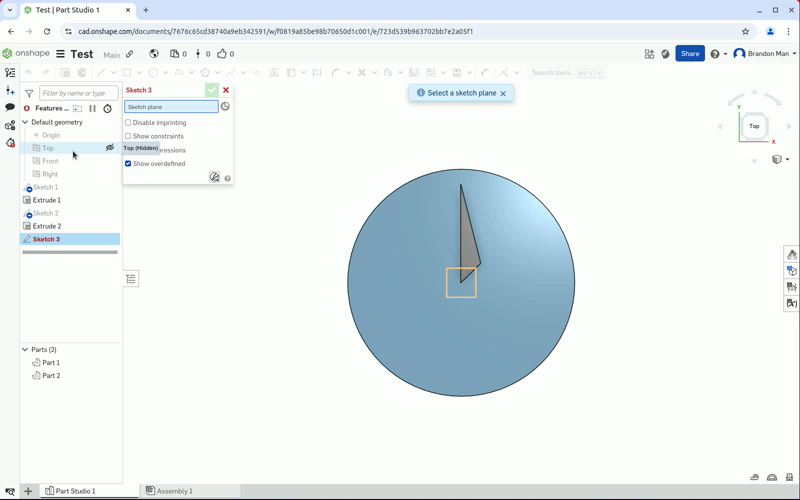
click(73, 150)
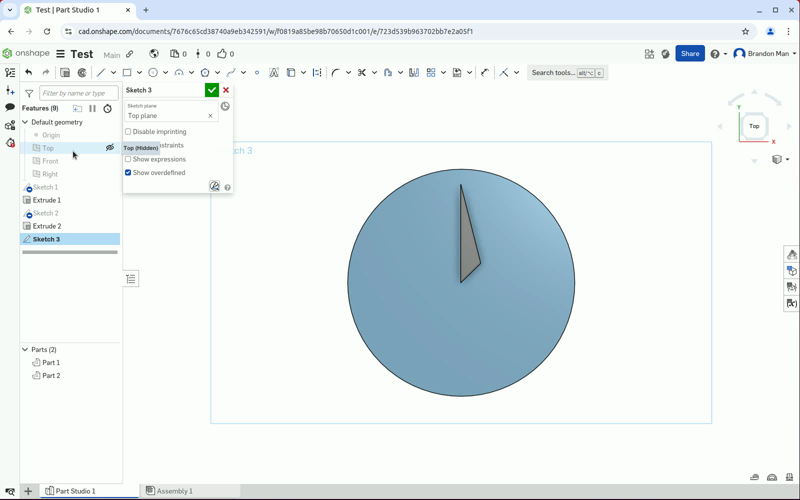
mouse_move(73, 352)
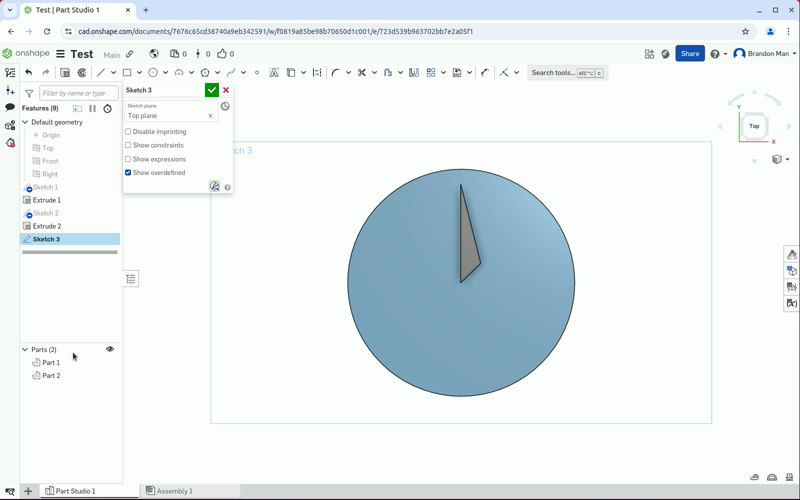
key(y)
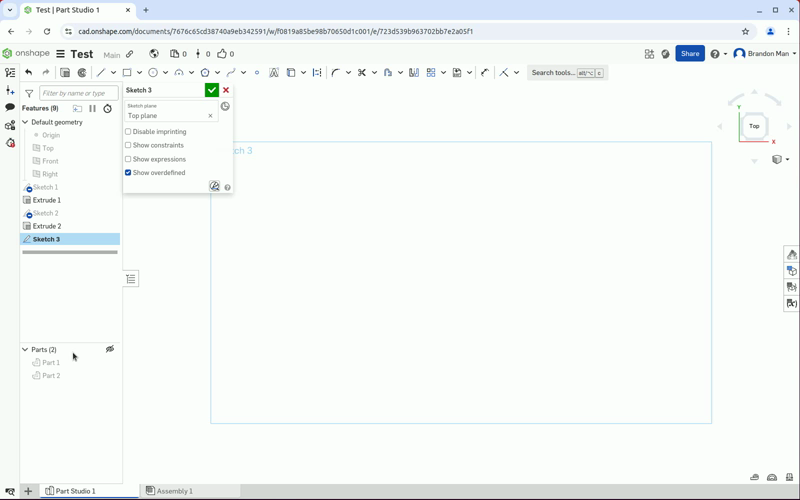
key(l)
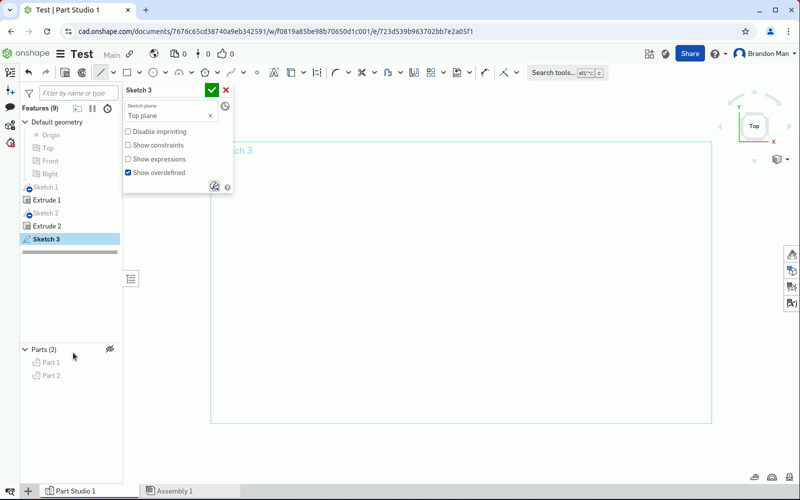
key_down(shift)
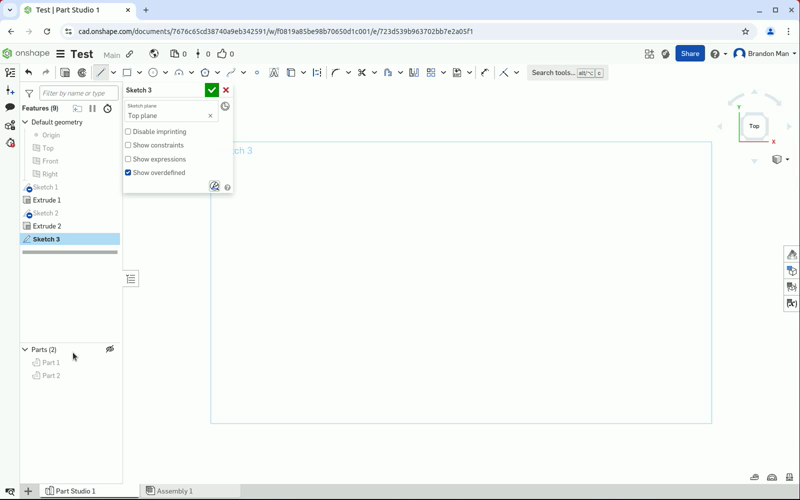
mouse_move(460, 282)
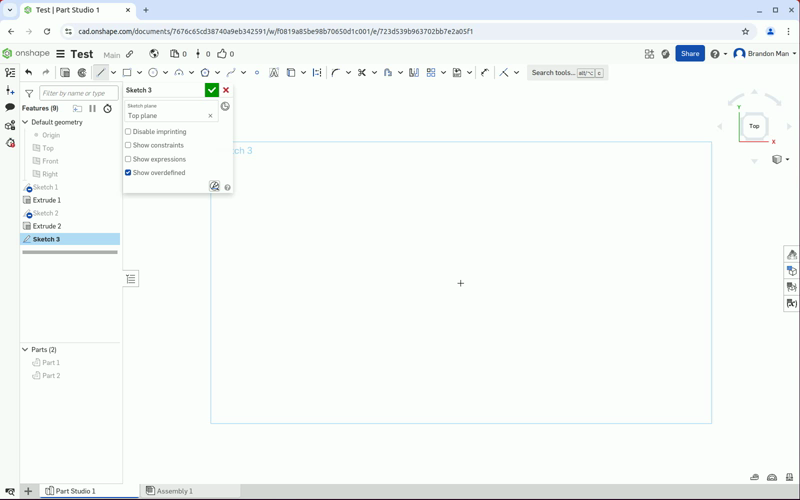
click(460, 282)
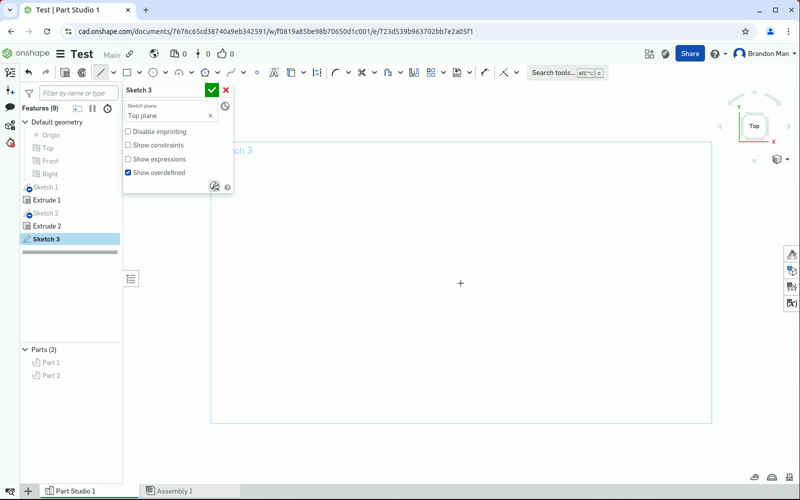
key_up(shift)
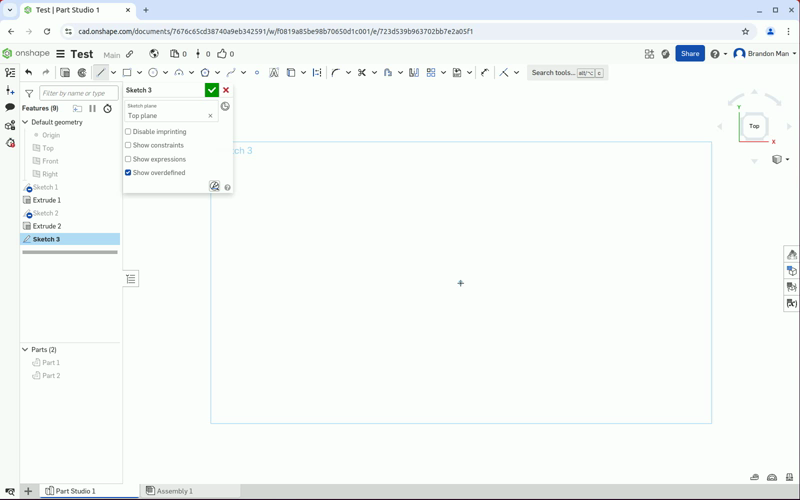
key_down(shift)
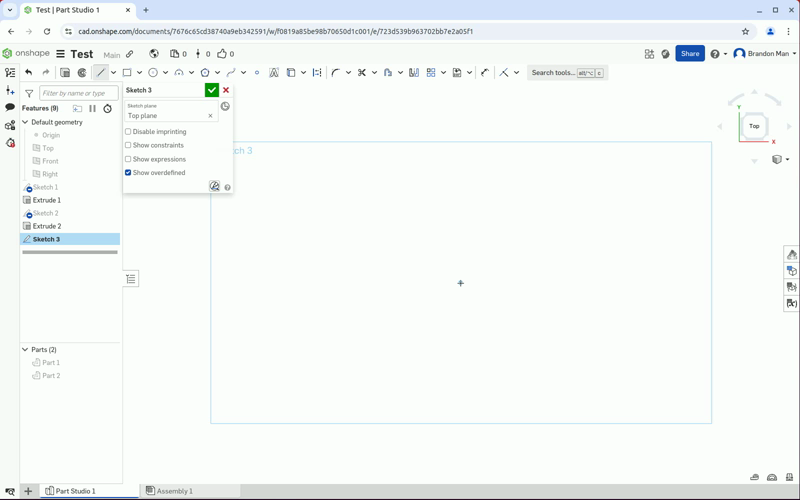
mouse_move(490, 282)
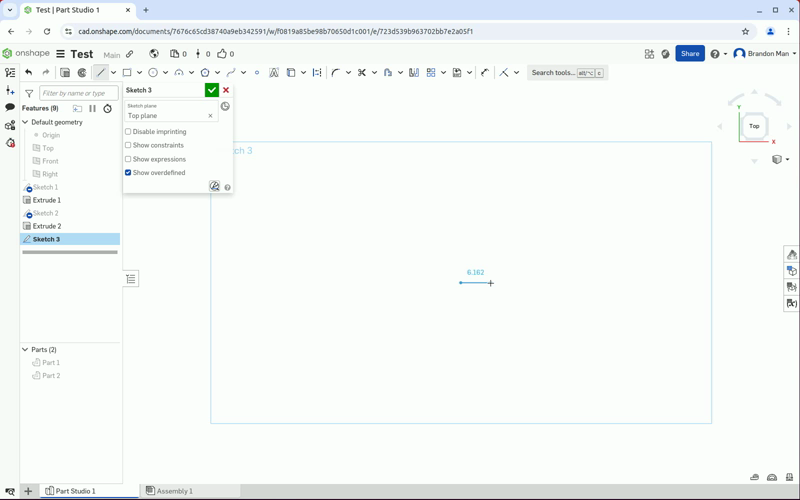
mouse_move(480, 302)
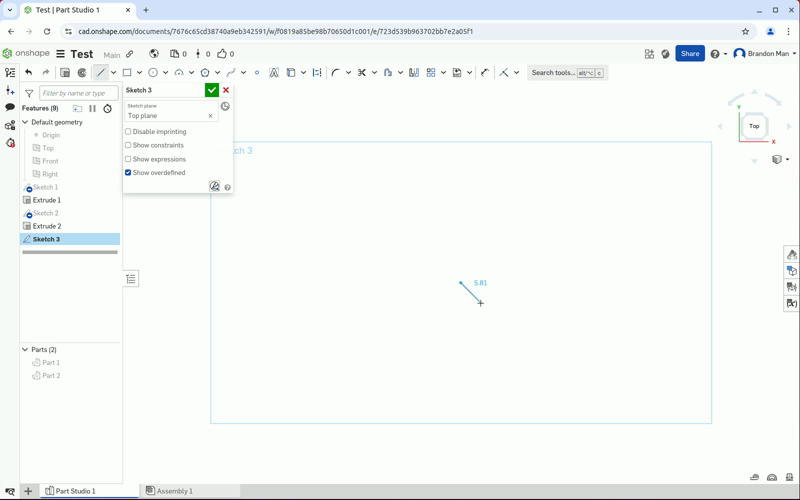
click(480, 302)
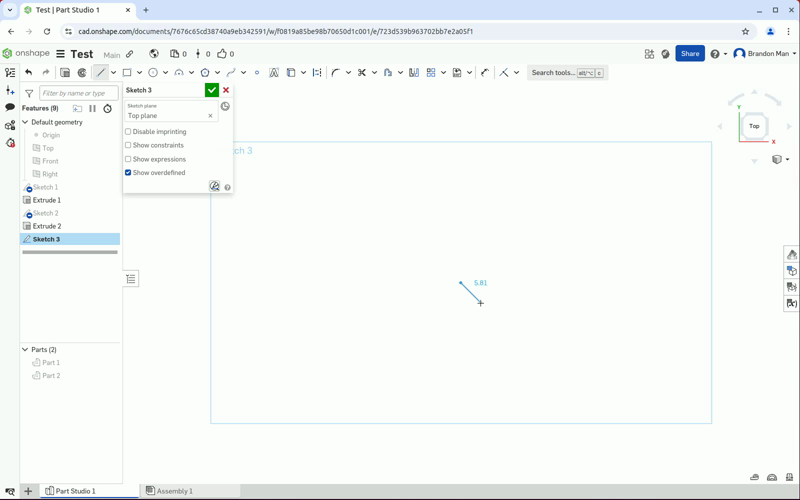
key_up(shift)
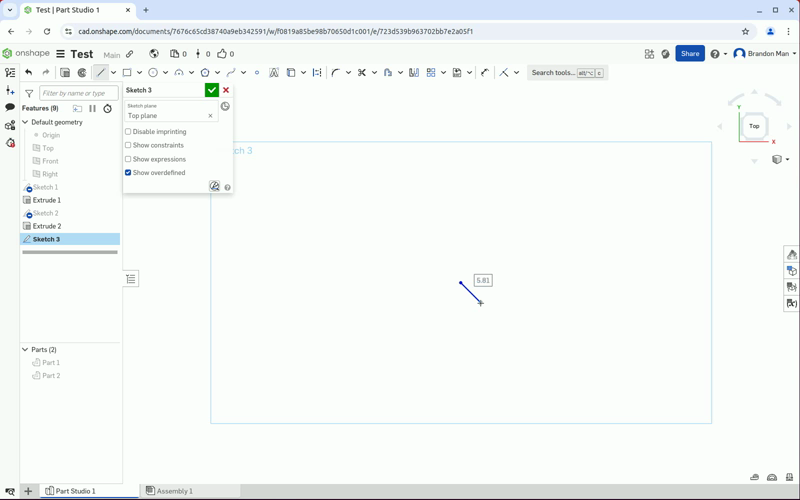
key_down(shift)
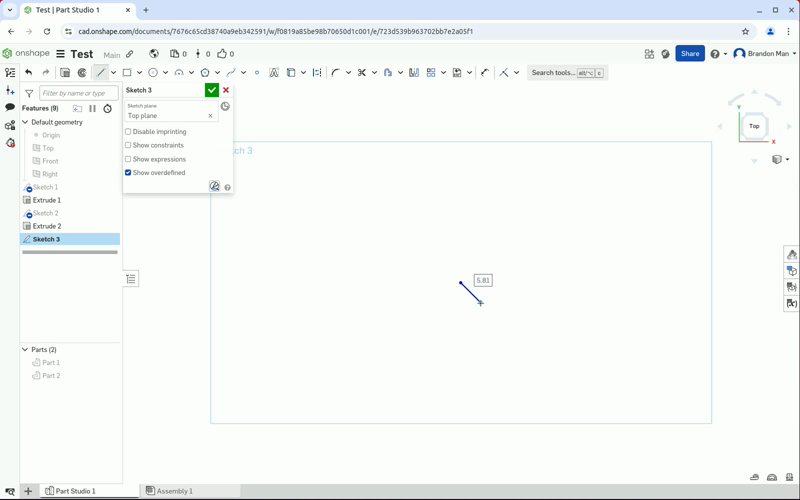
mouse_move(559, 282)
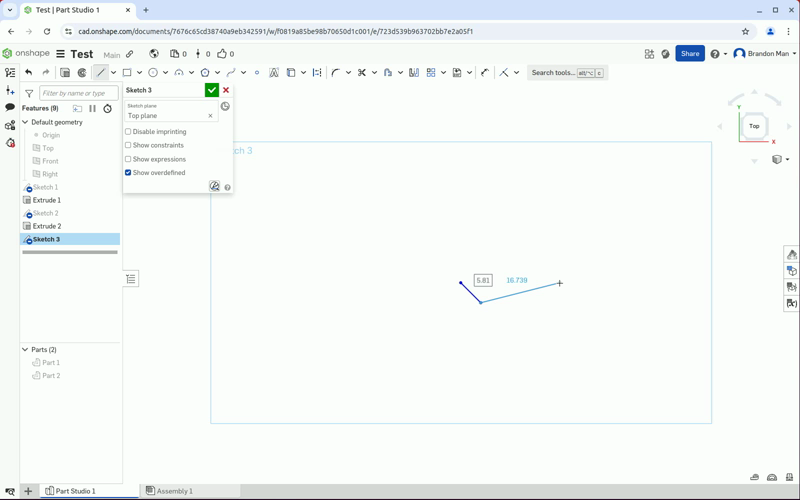
click(559, 282)
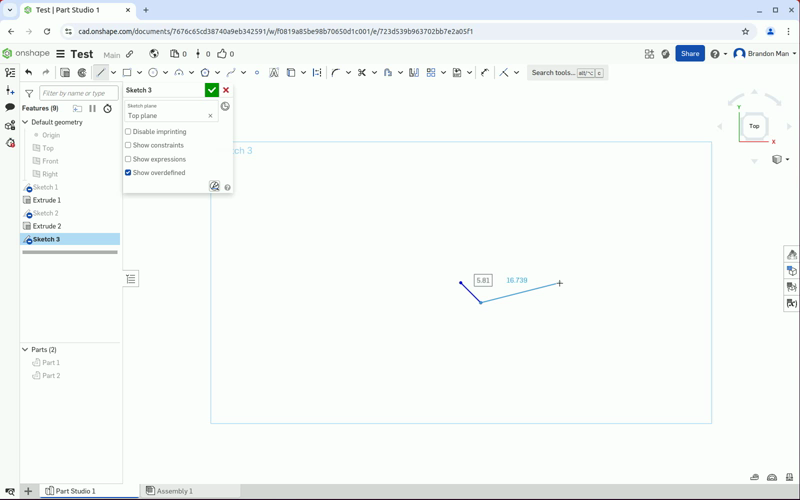
key_up(shift)
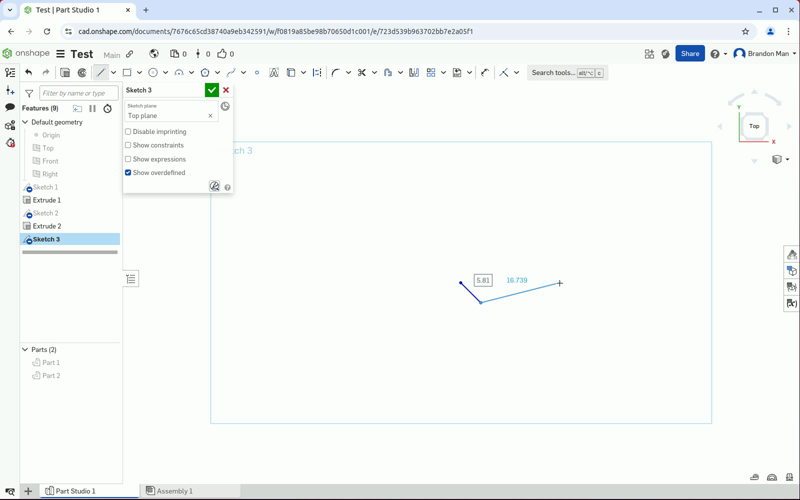
key_down(shift)
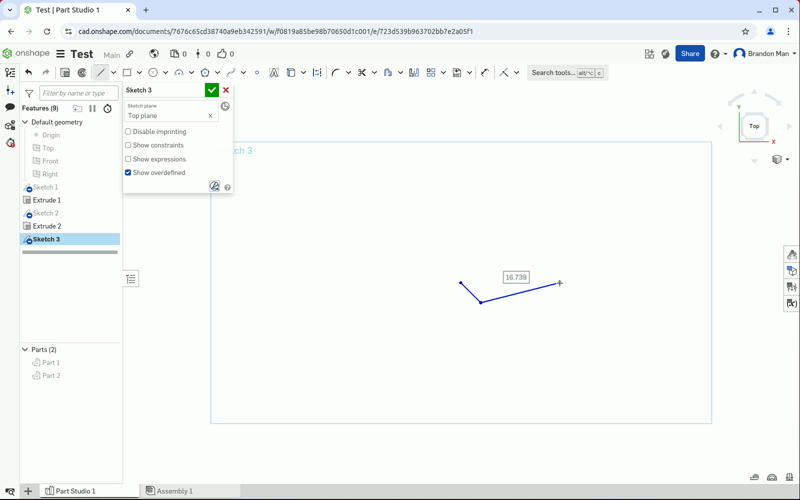
mouse_move(460, 282)
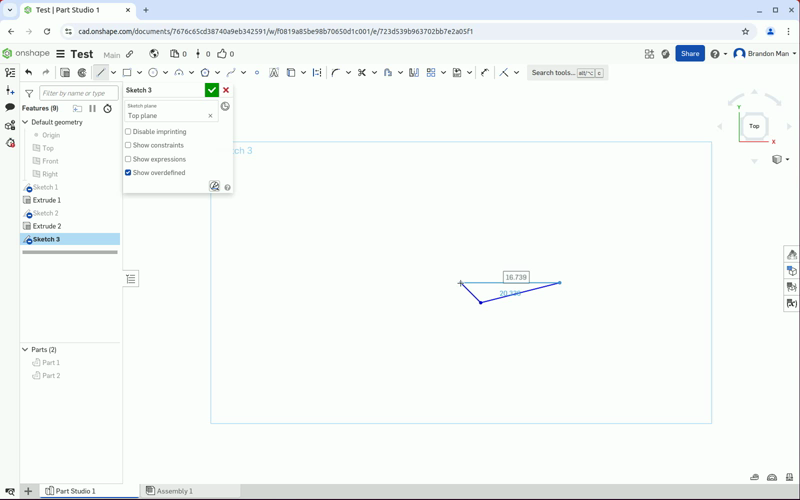
key_up(shift)
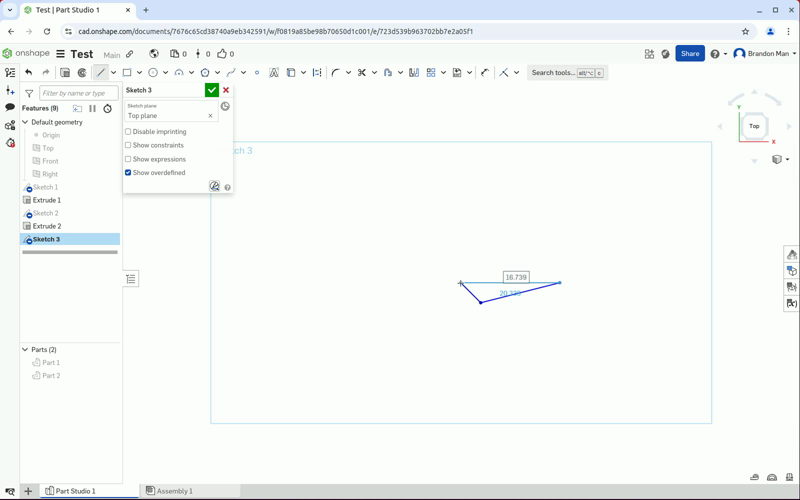
click(460, 282)
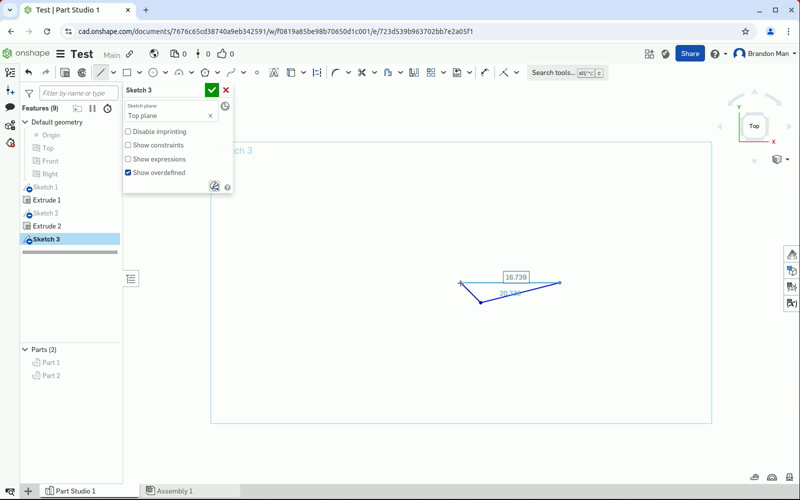
key(esc)
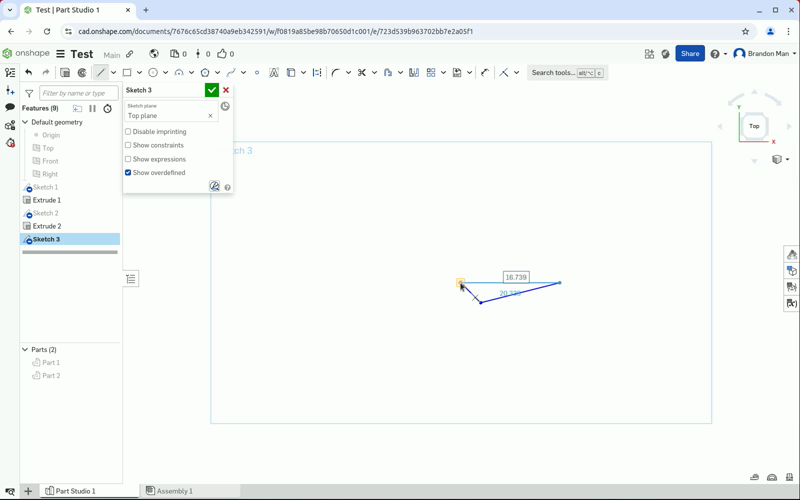
mouse_move(488, 299)
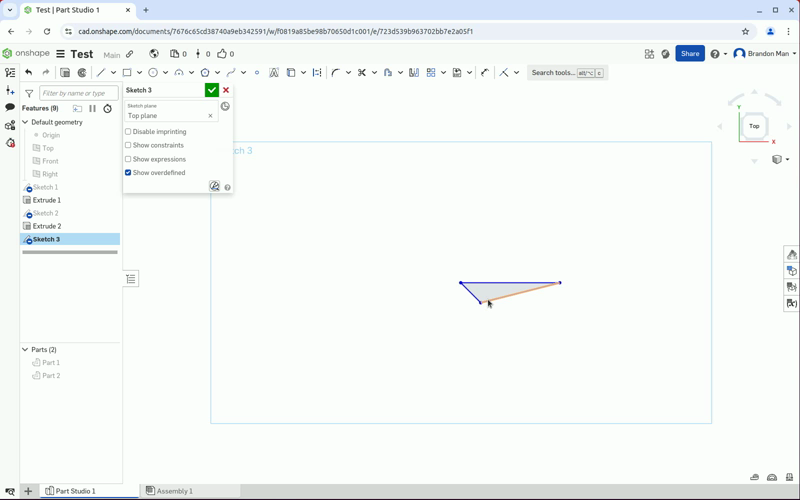
scroll(6)
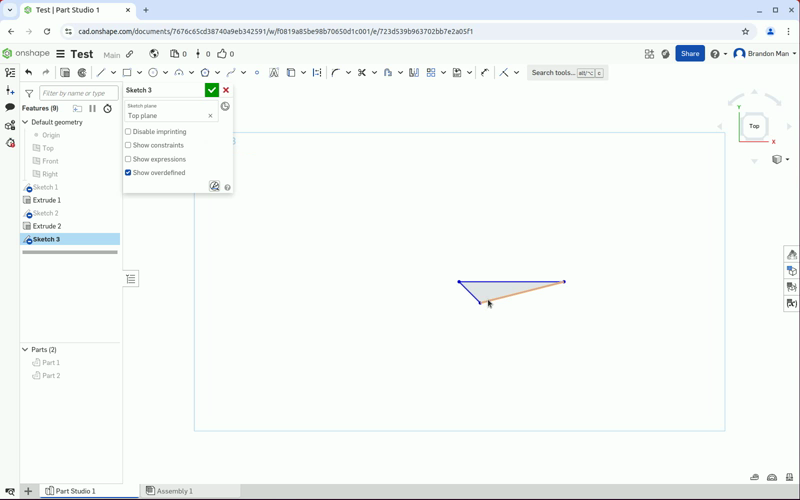
scroll(6)
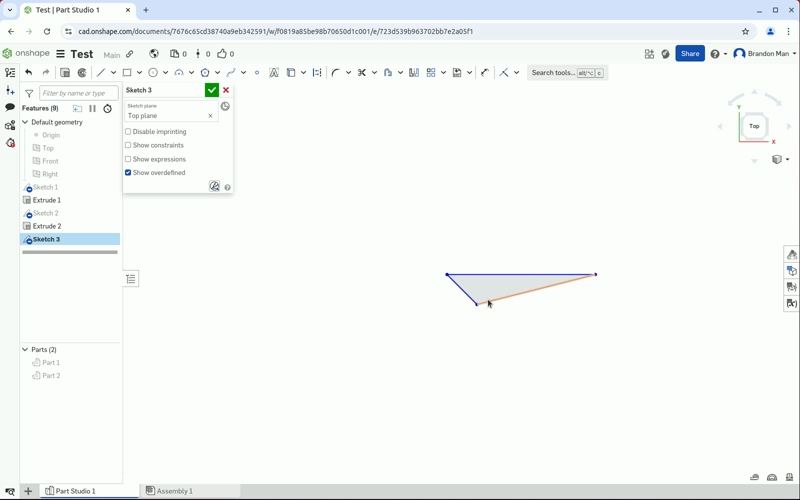
scroll(6)
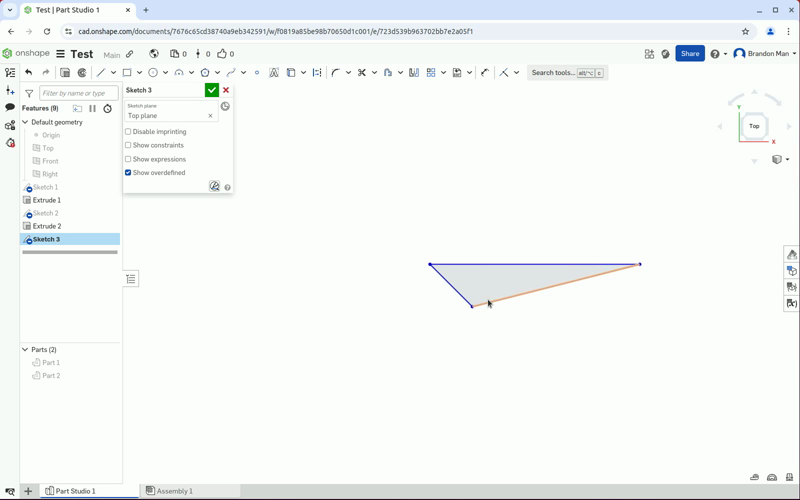
scroll(6)
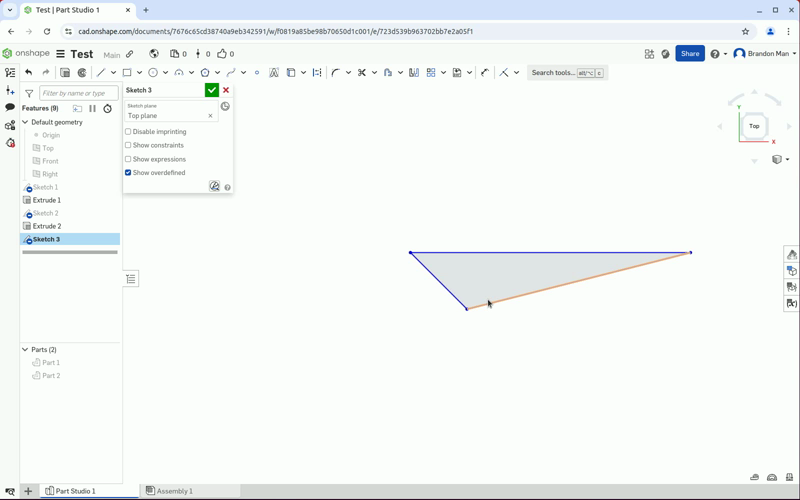
scroll(6)
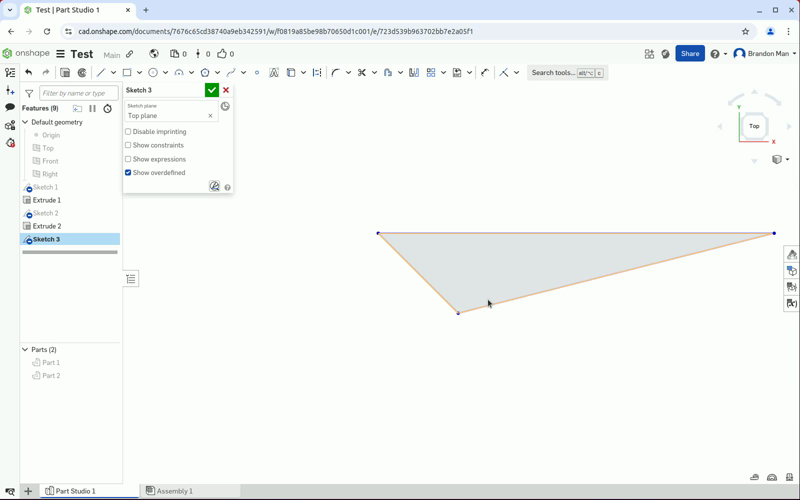
scroll(6)
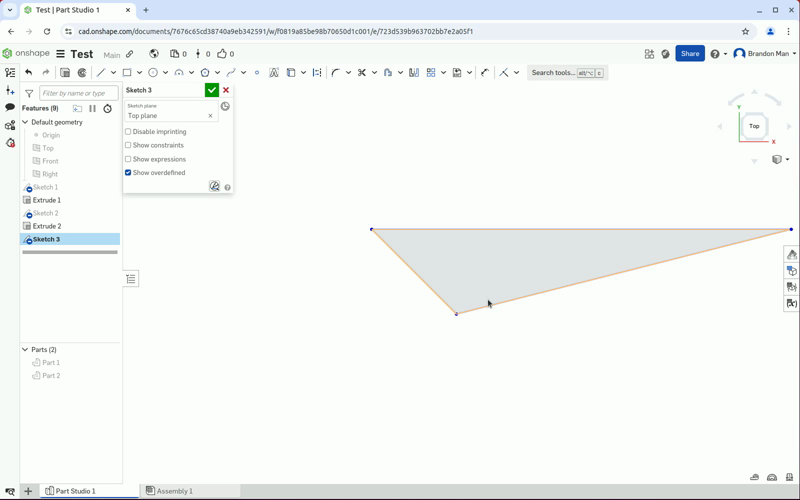
scroll(6)
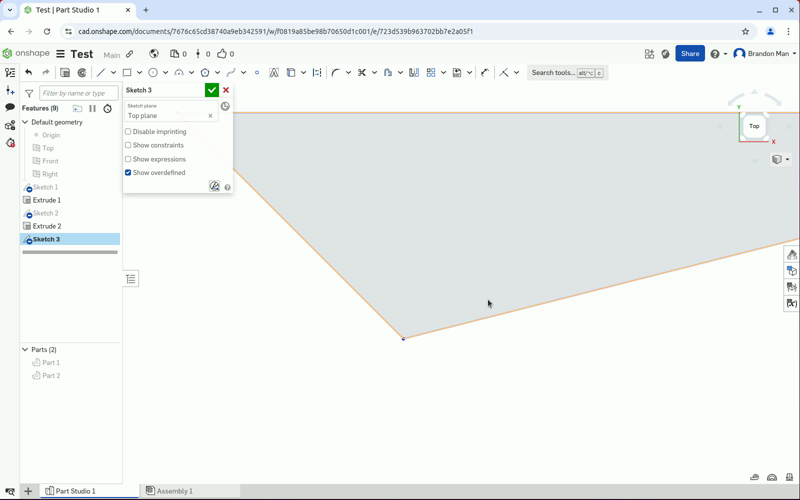
click(488, 299)
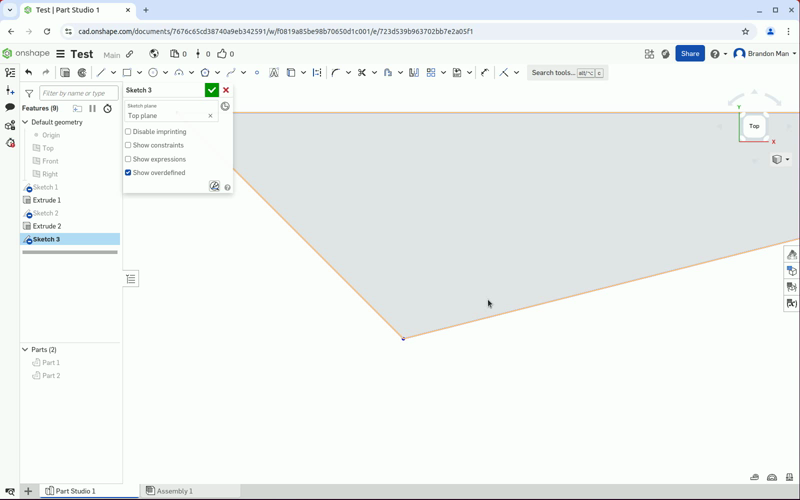
scroll(-6)
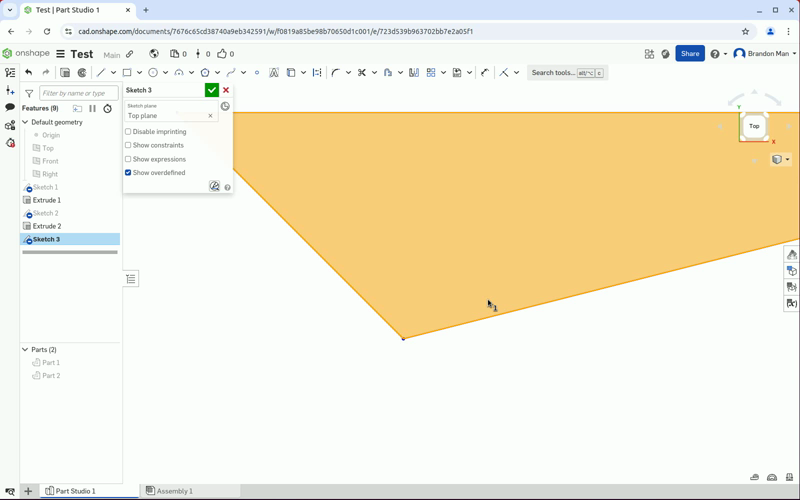
scroll(-6)
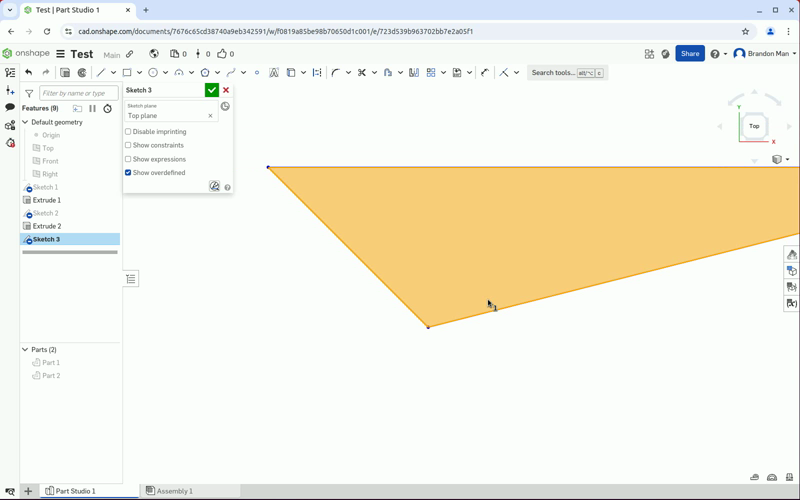
scroll(-6)
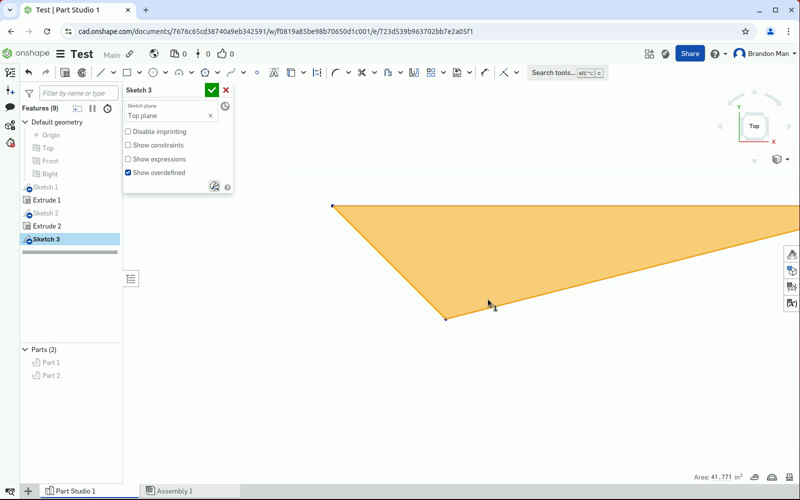
scroll(-6)
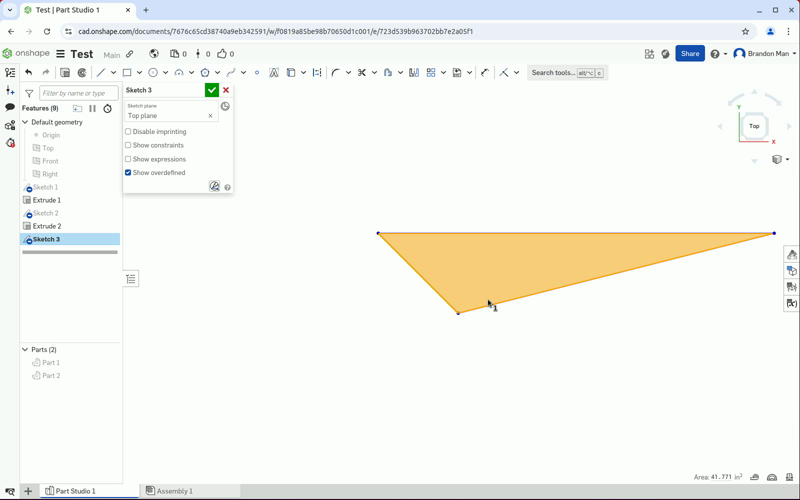
scroll(-6)
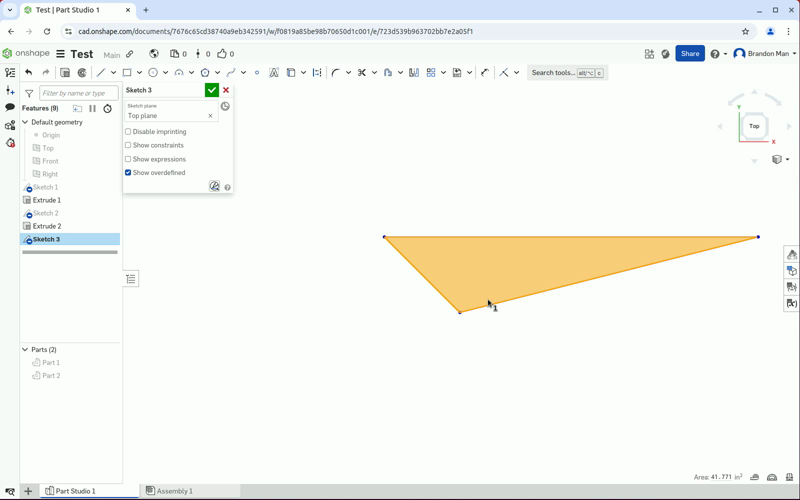
scroll(-6)
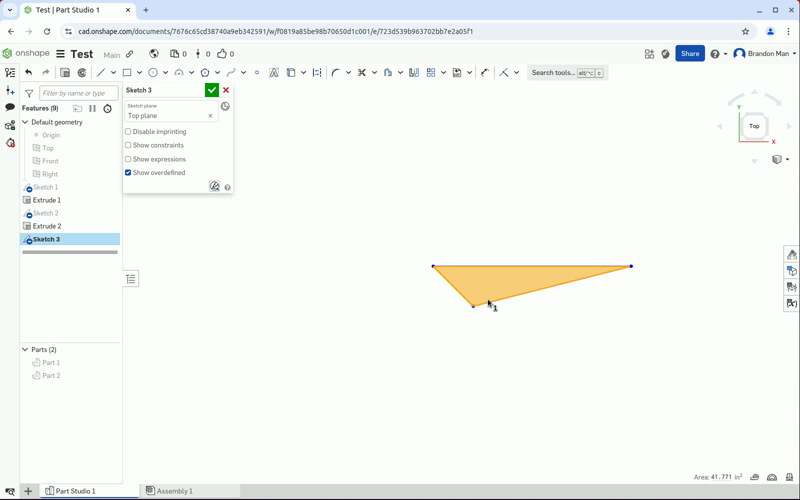
scroll(-6)
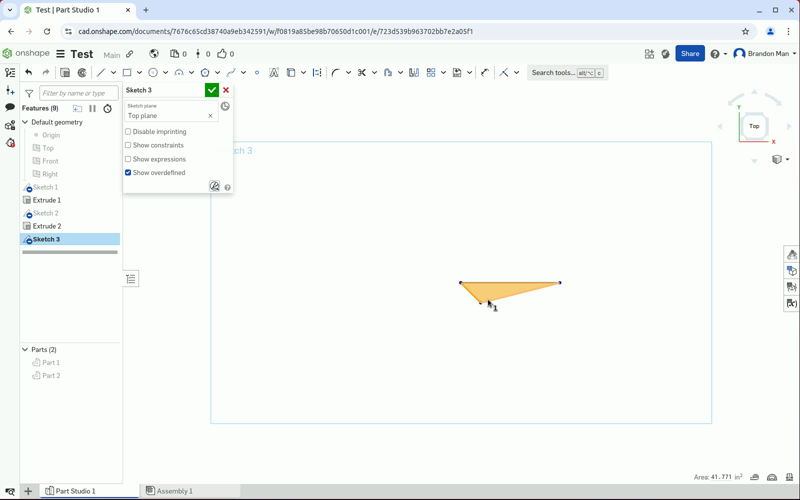
mouse_move(73, 352)
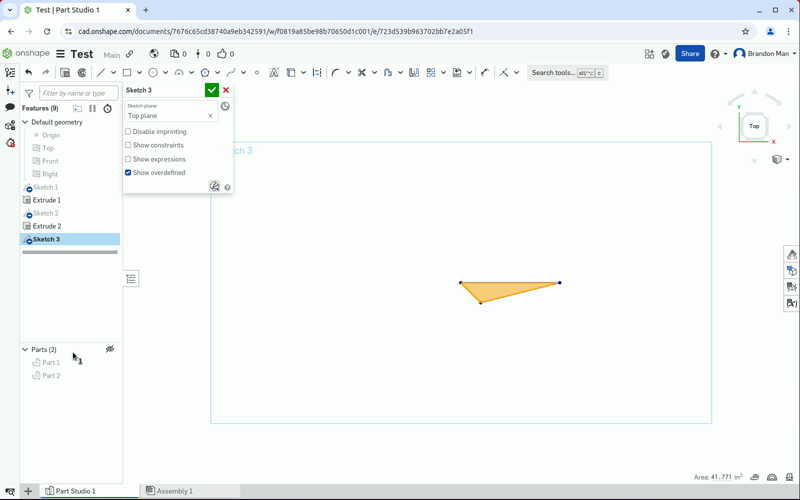
key(shift+y)
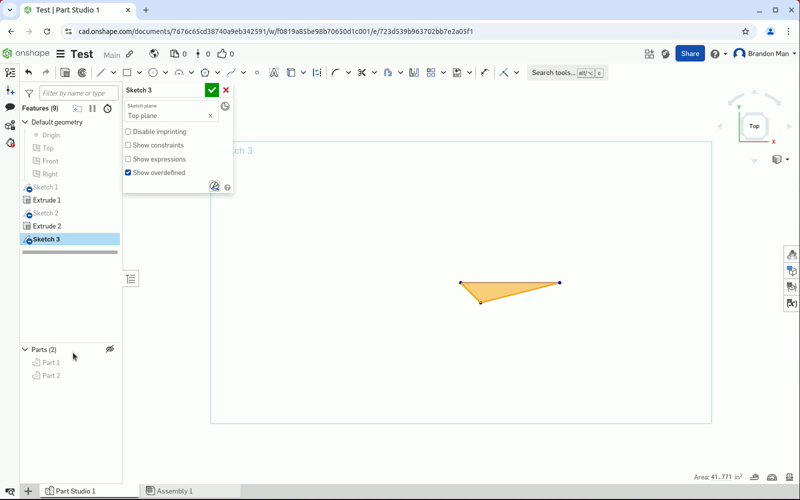
key(shift+e)
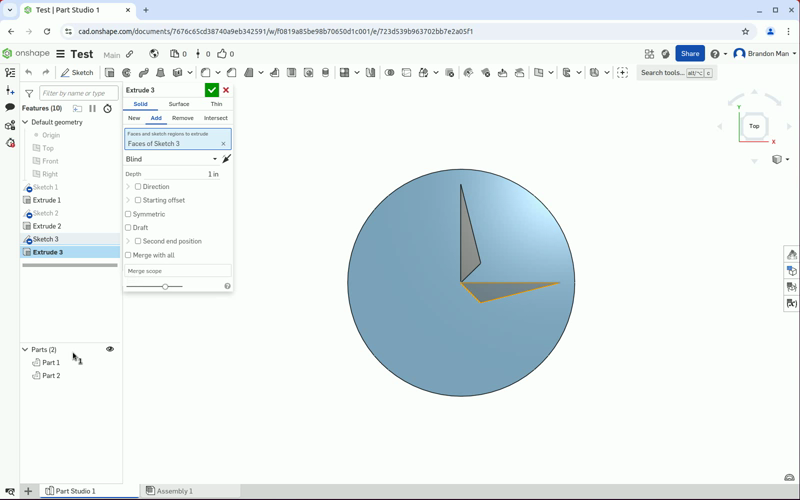
mouse_move(143, 106)
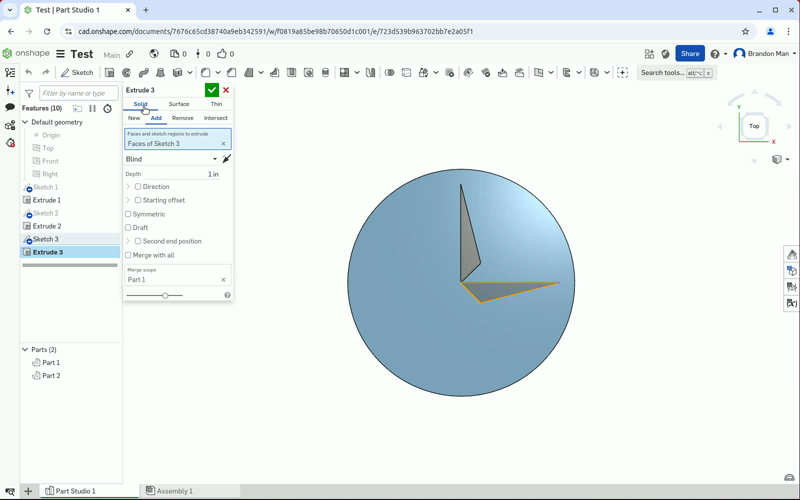
click(143, 106)
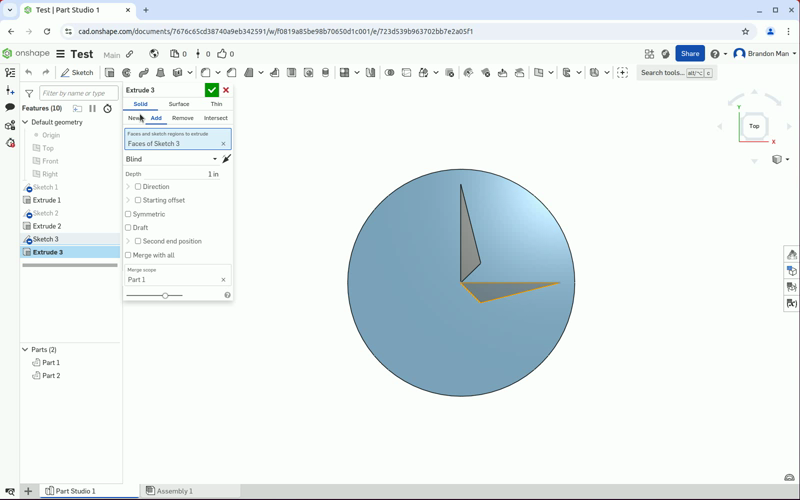
mouse_move(137, 120)
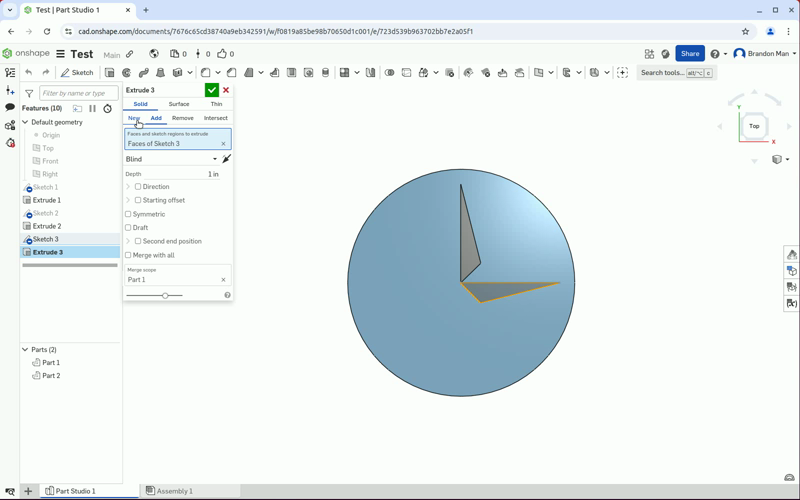
click(137, 120)
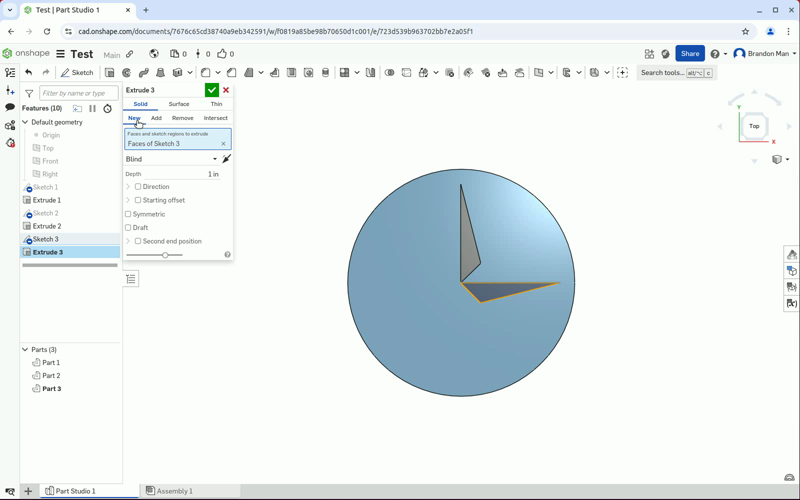
key(tab, 4)
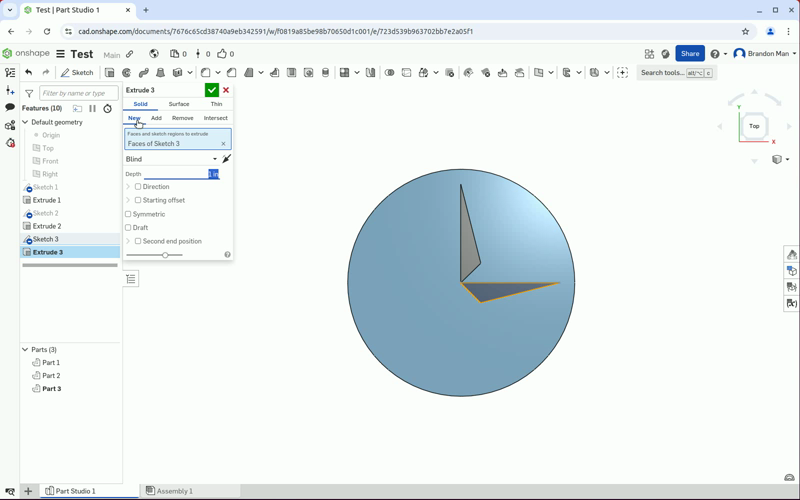
text(2.407)
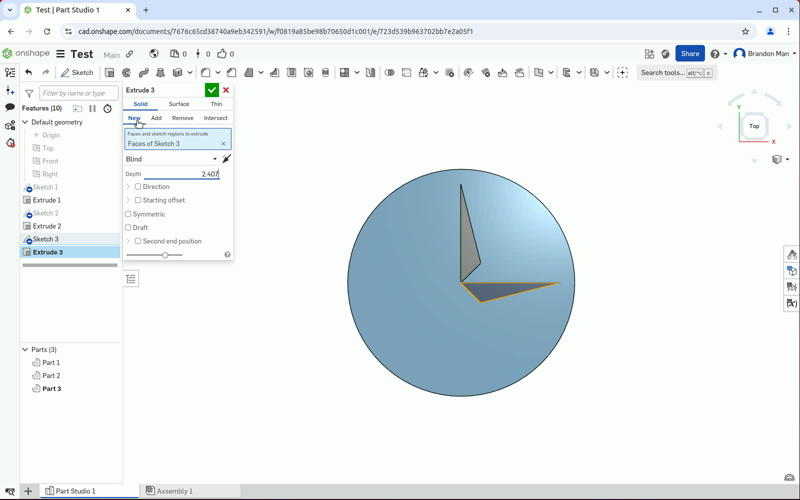
key(enter)
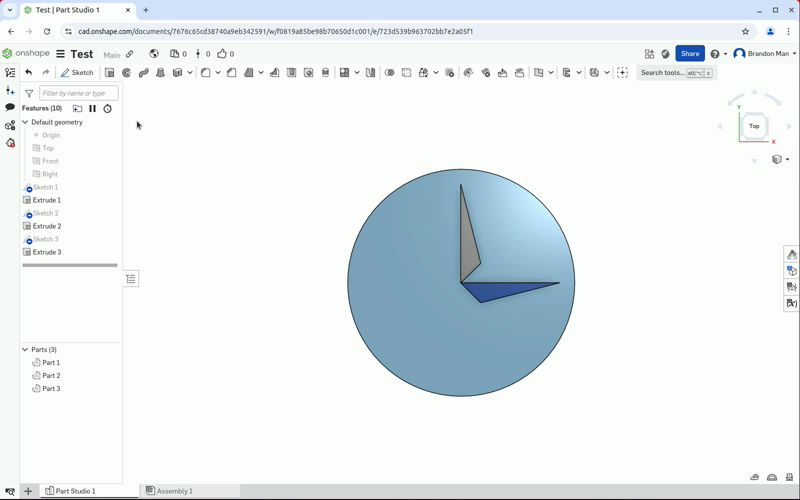
key(shift+h)
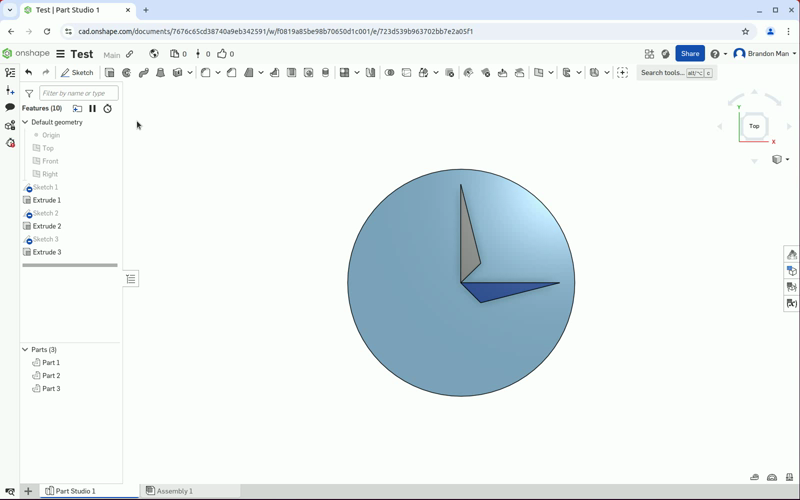
key(shift+h)
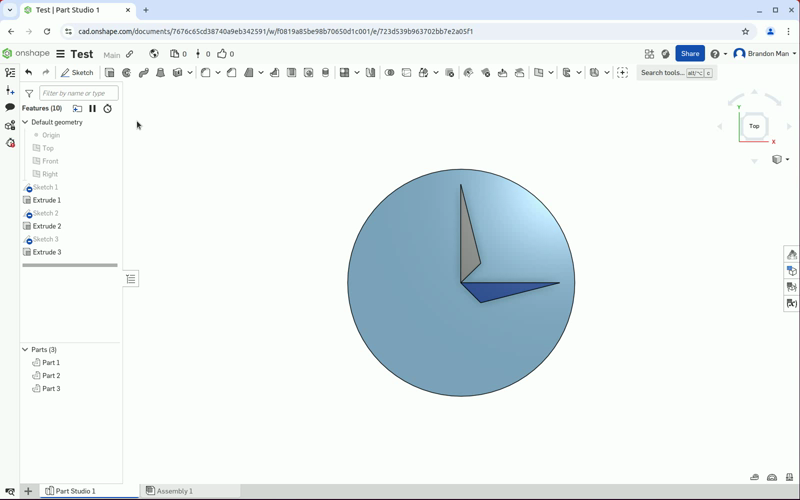
mouse_move(73, 189)
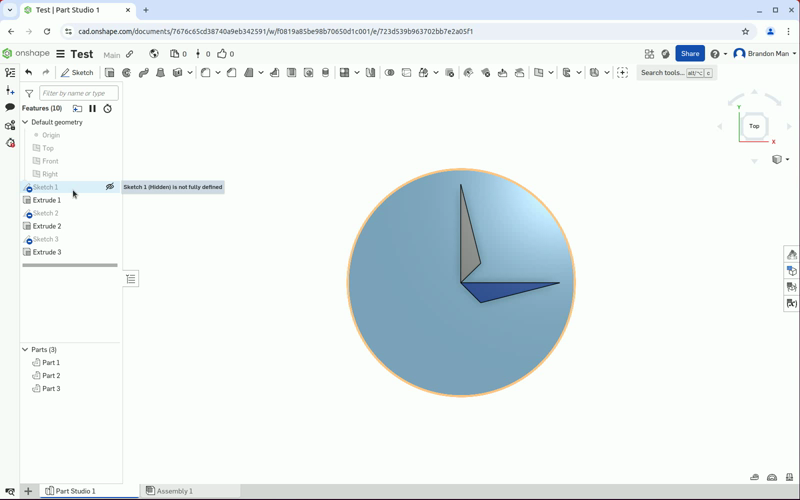
click(73, 189)
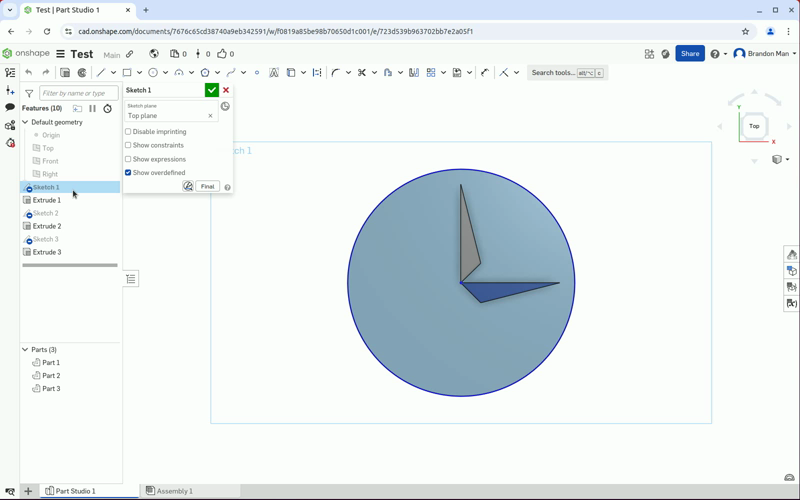
mouse_move(229, 92)
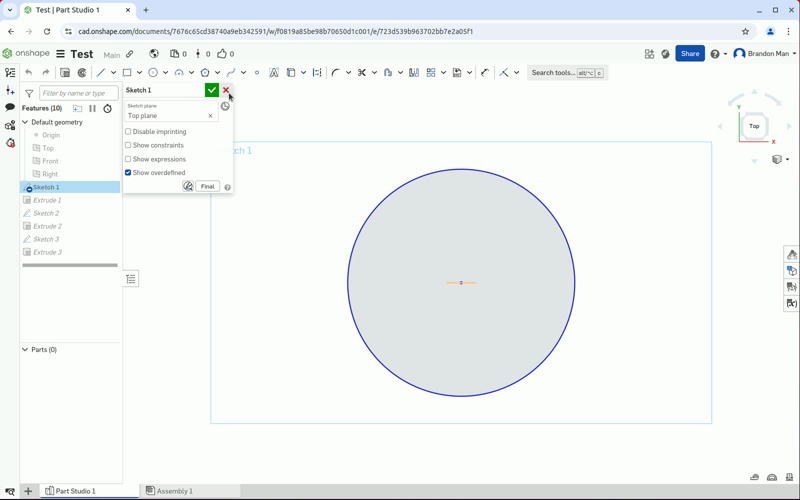
click(229, 92)
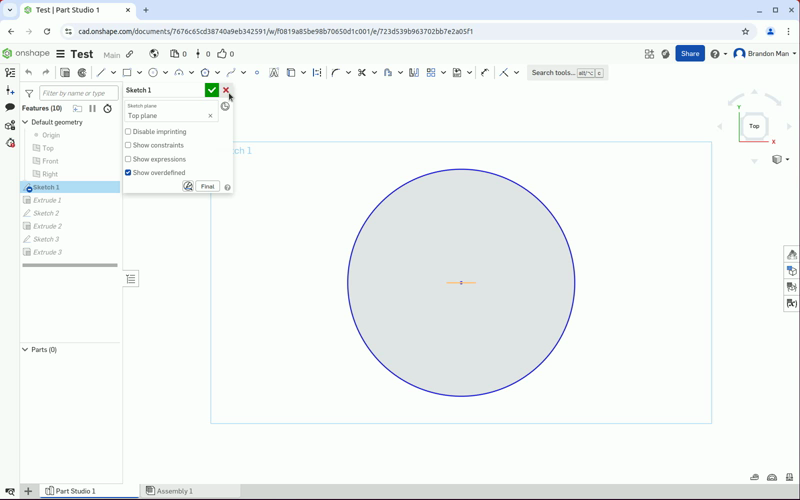
key(shift+s)
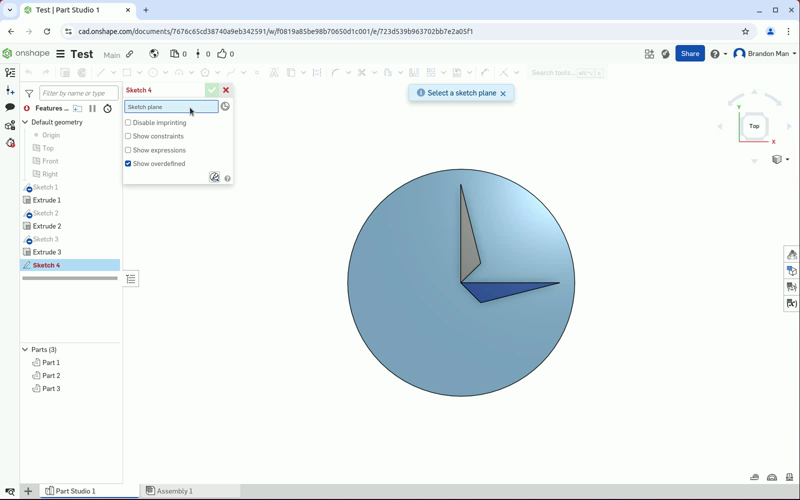
mouse_move(73, 150)
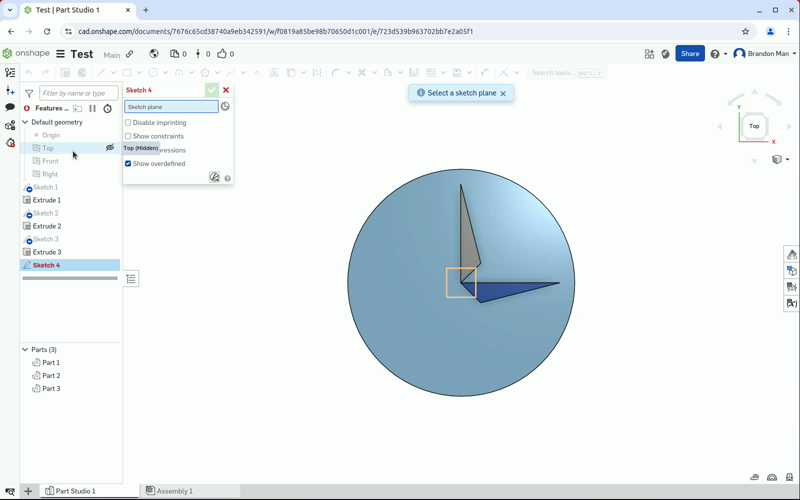
click(73, 150)
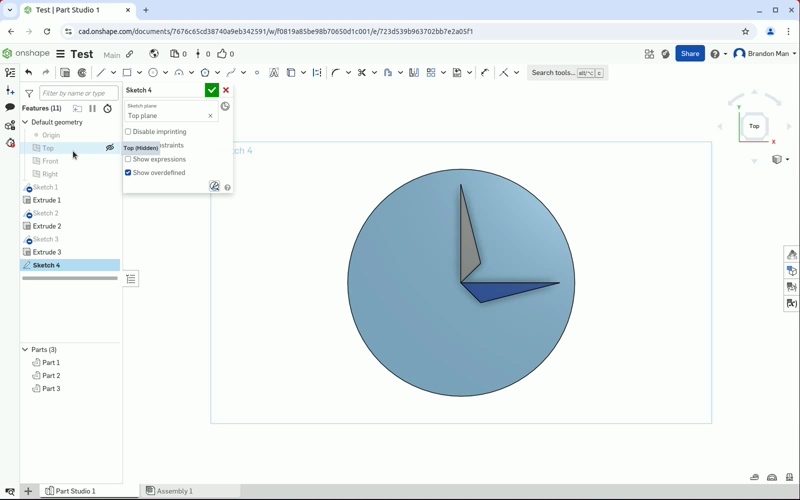
mouse_move(73, 352)
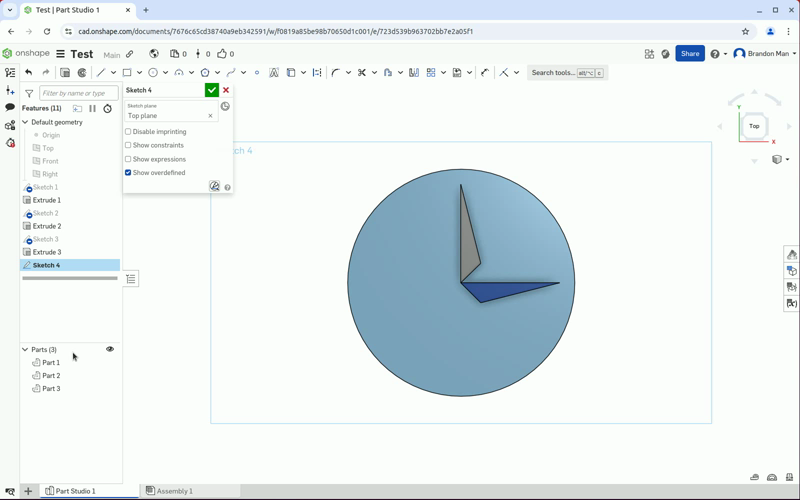
key(y)
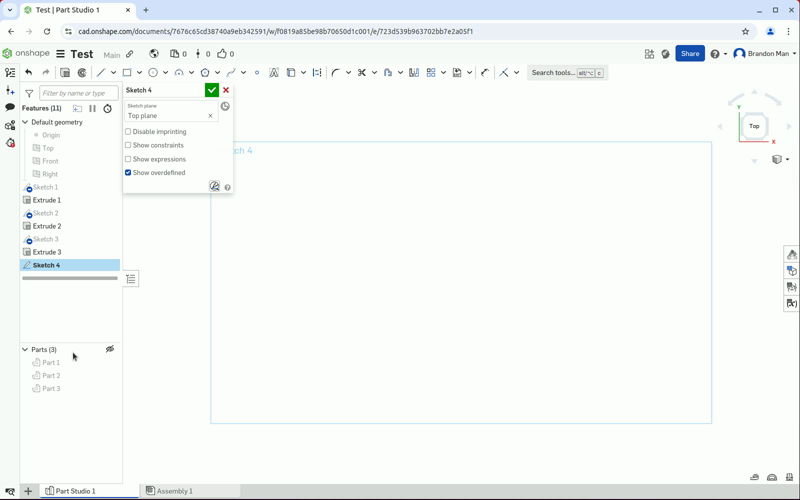
key(l)
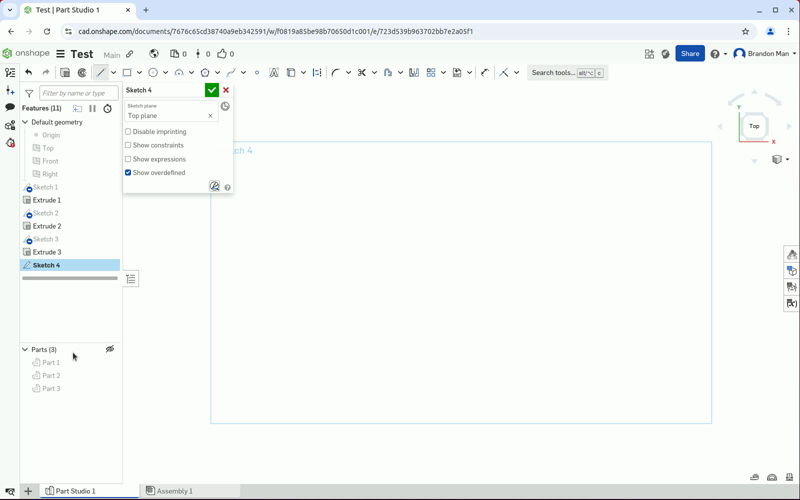
key_down(shift)
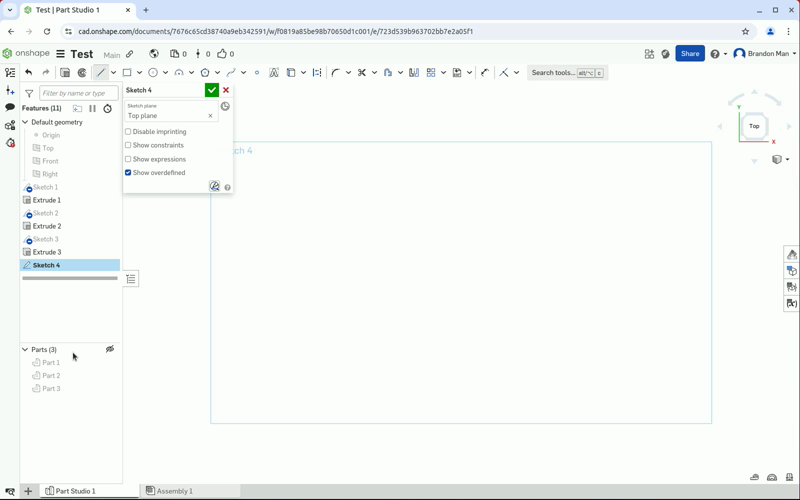
mouse_move(440, 303)
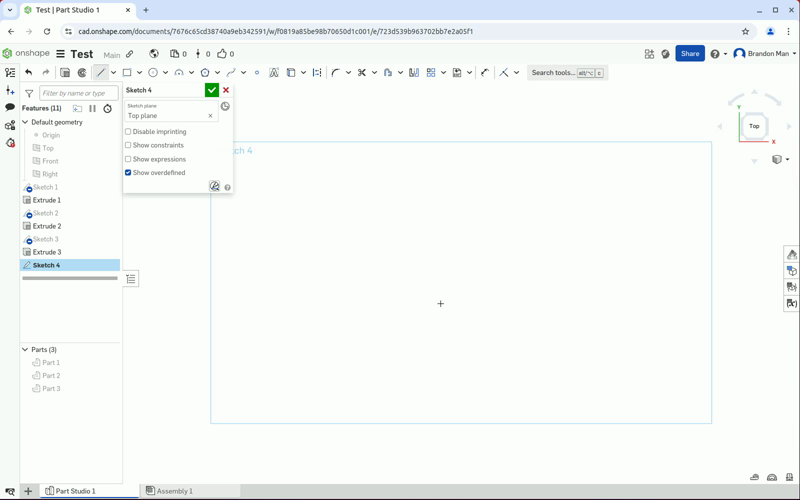
click(440, 303)
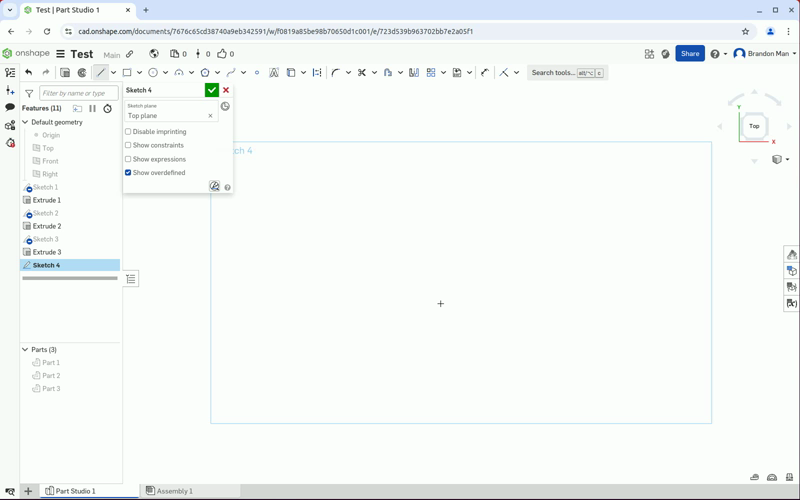
key_up(shift)
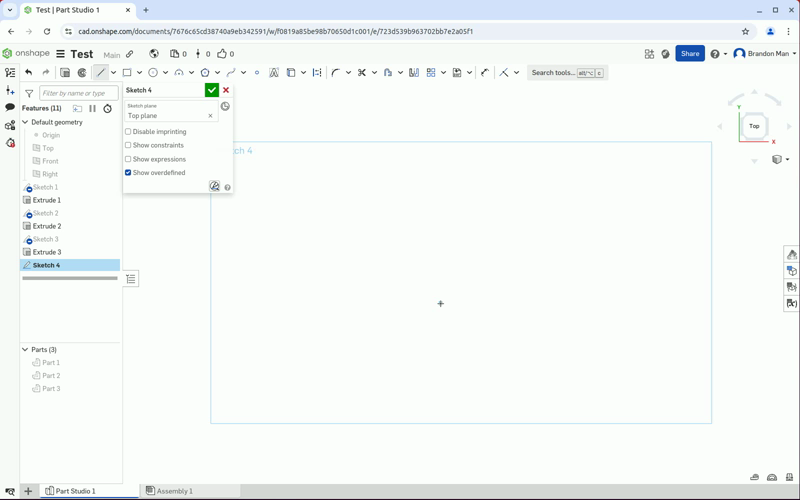
key_down(shift)
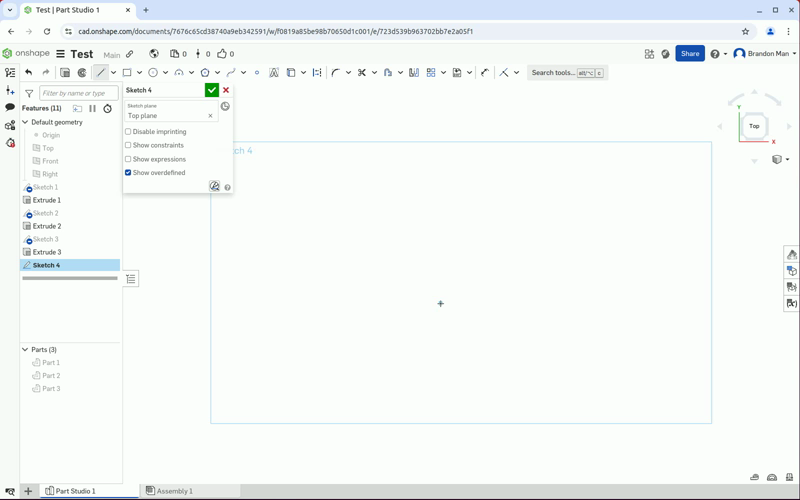
mouse_move(460, 381)
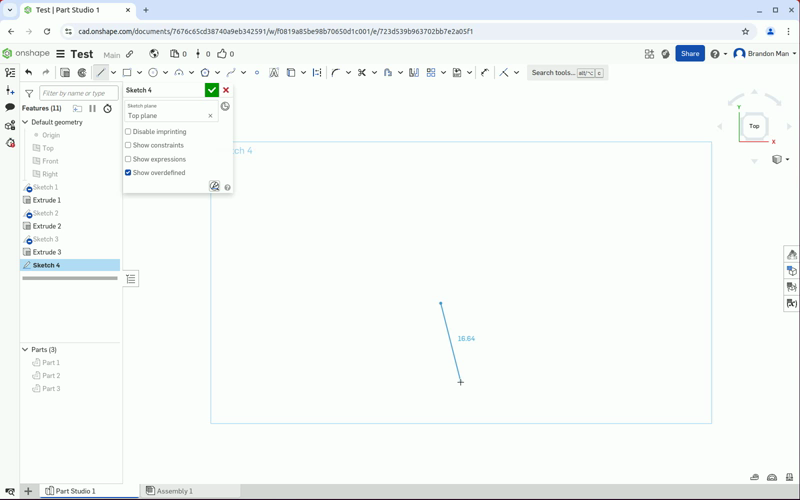
click(460, 381)
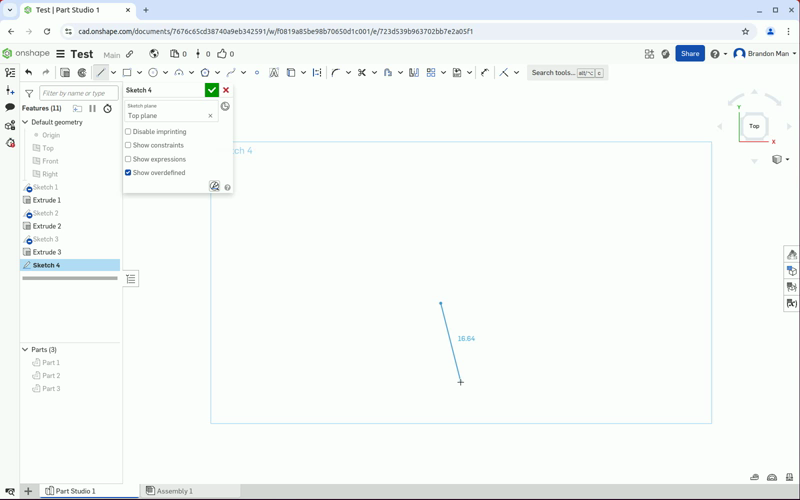
key_up(shift)
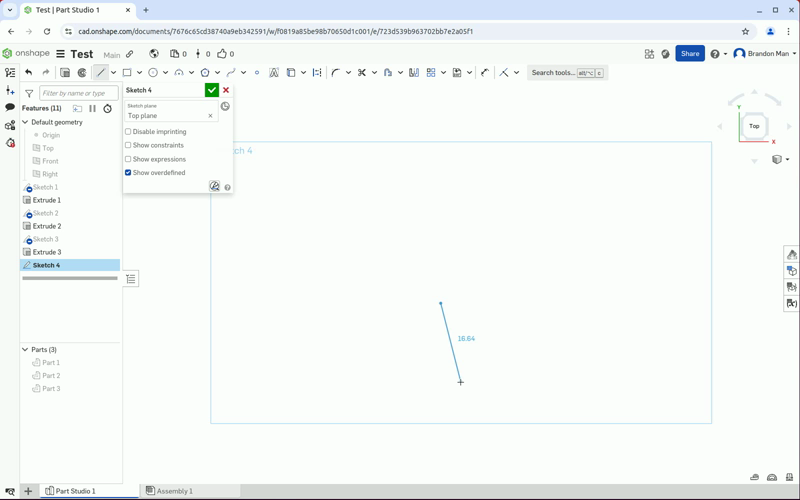
key_down(shift)
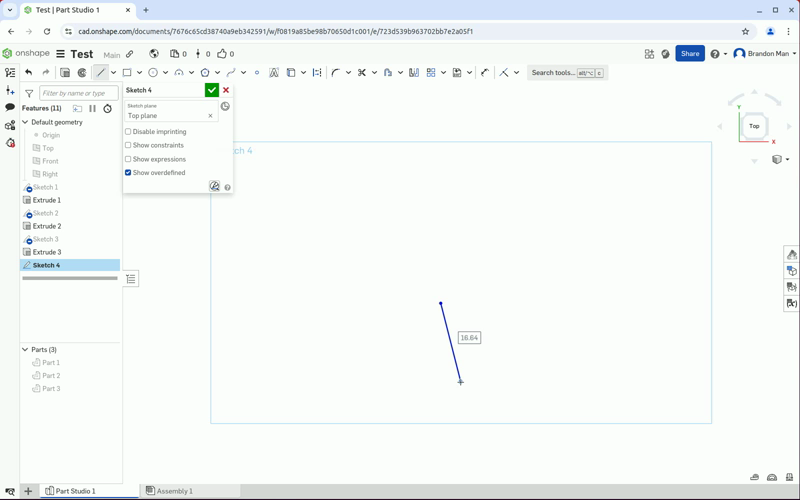
mouse_move(460, 282)
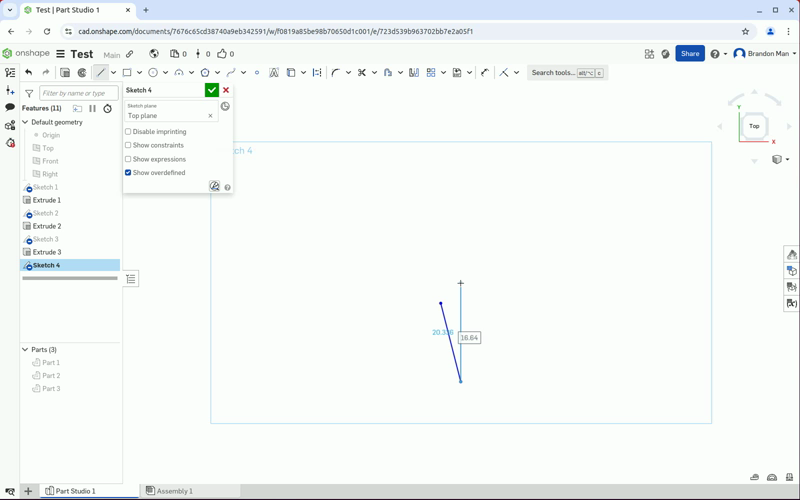
click(460, 282)
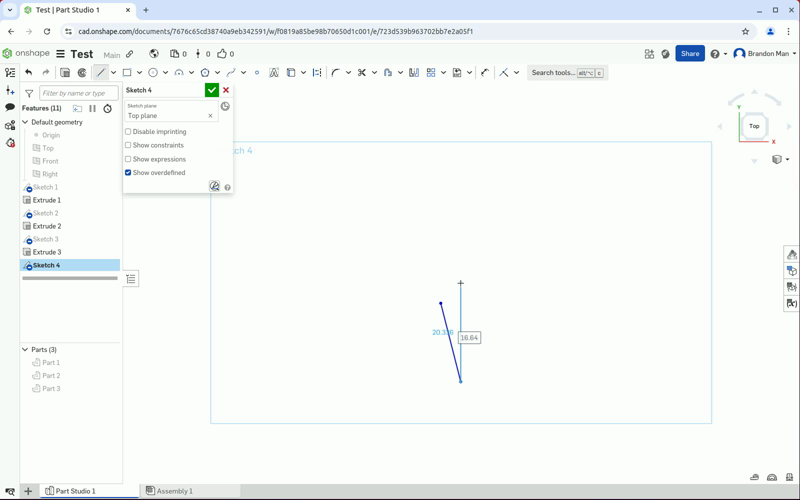
key_up(shift)
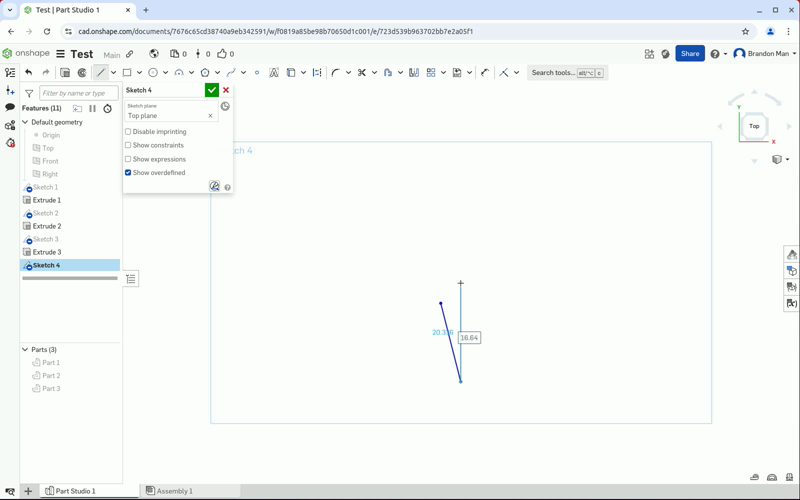
mouse_move(490, 282)
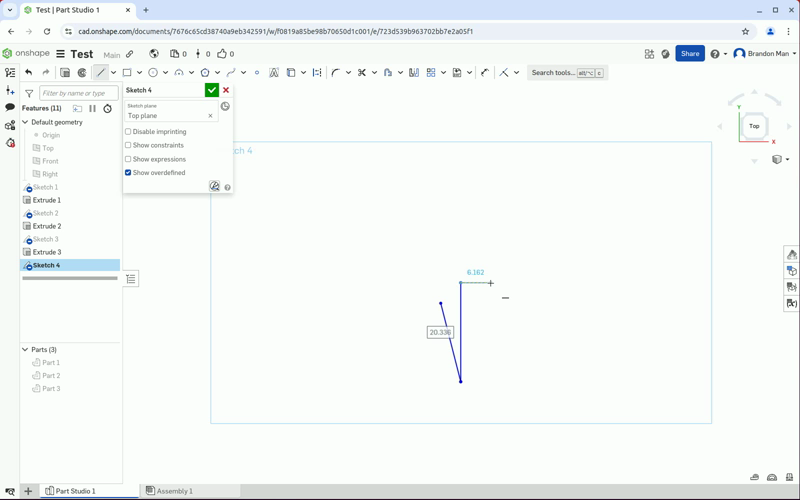
key_down(shift)
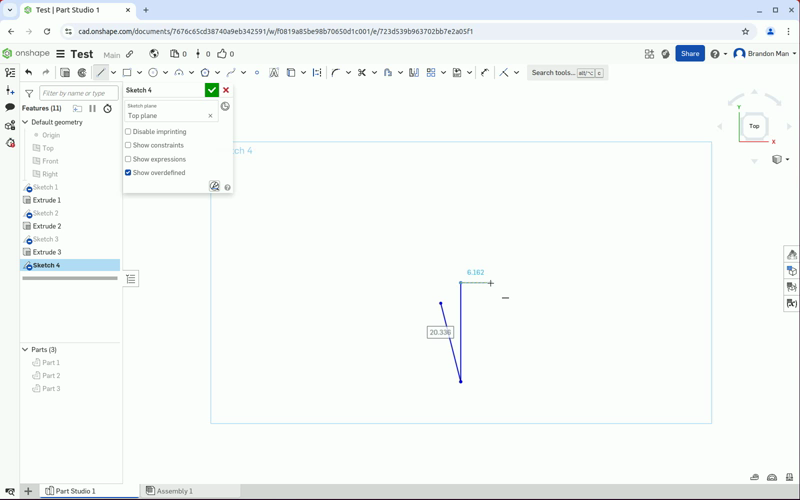
mouse_move(440, 303)
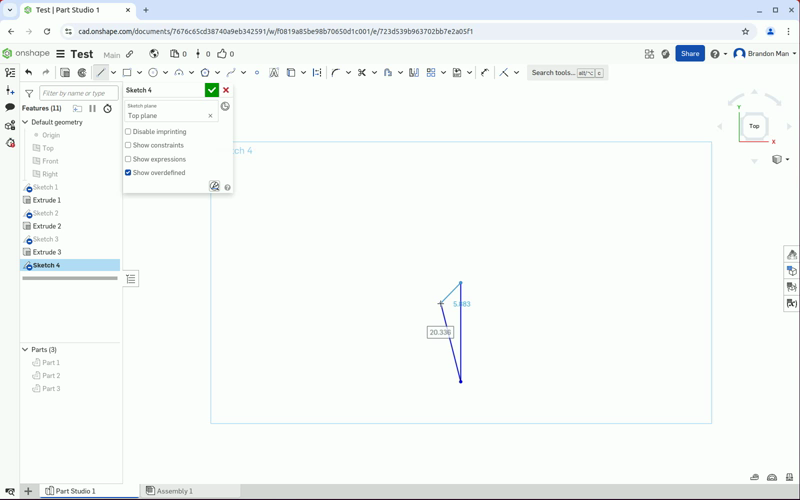
key_up(shift)
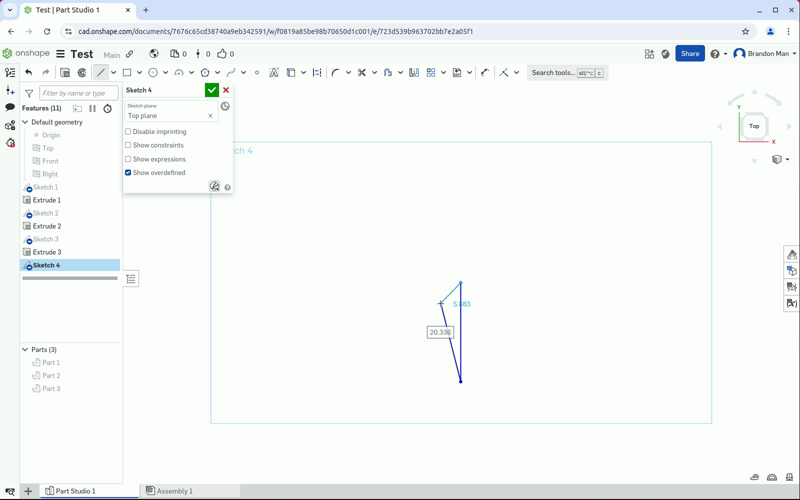
click(440, 303)
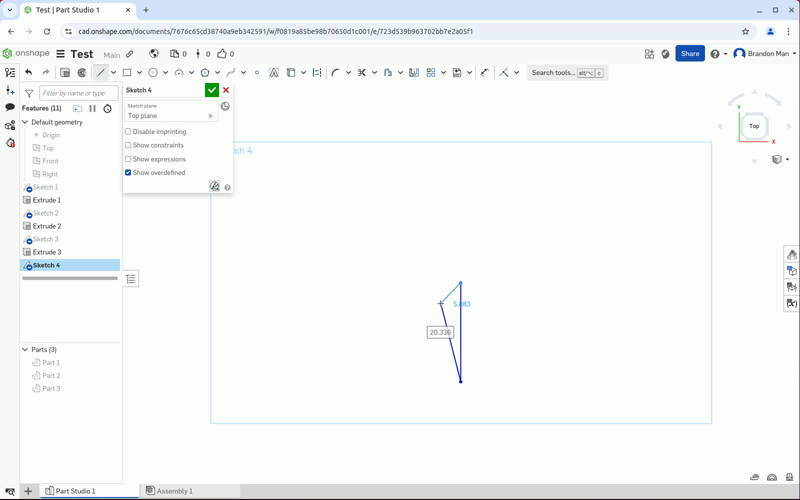
key(esc)
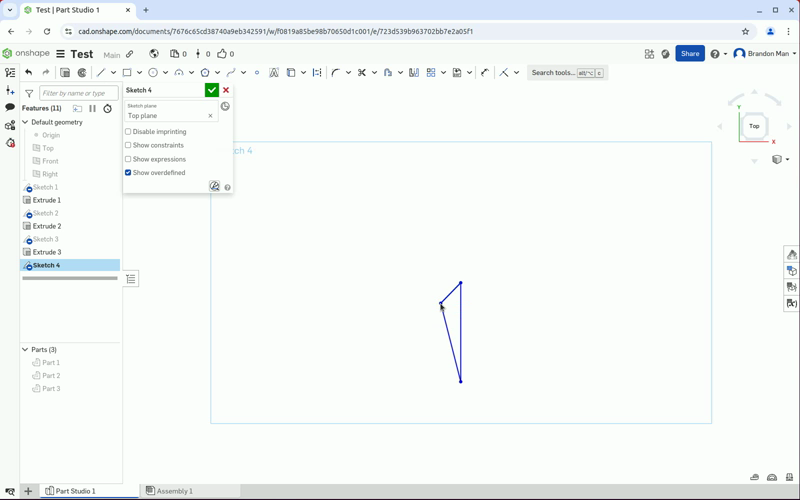
mouse_move(457, 330)
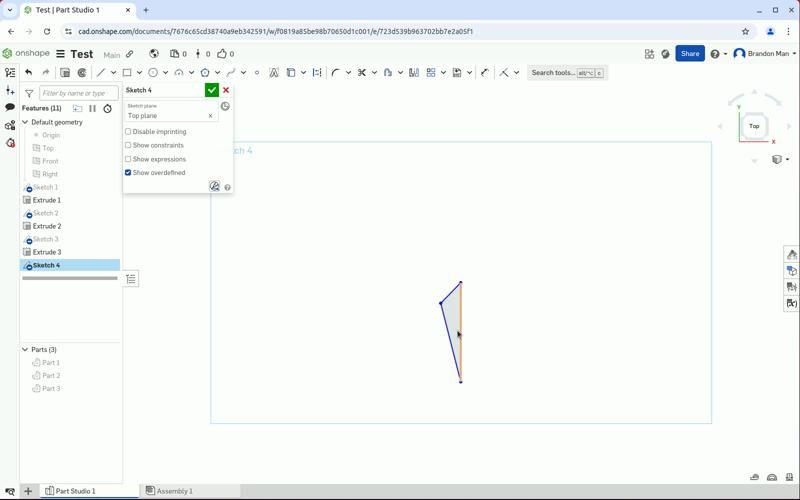
scroll(6)
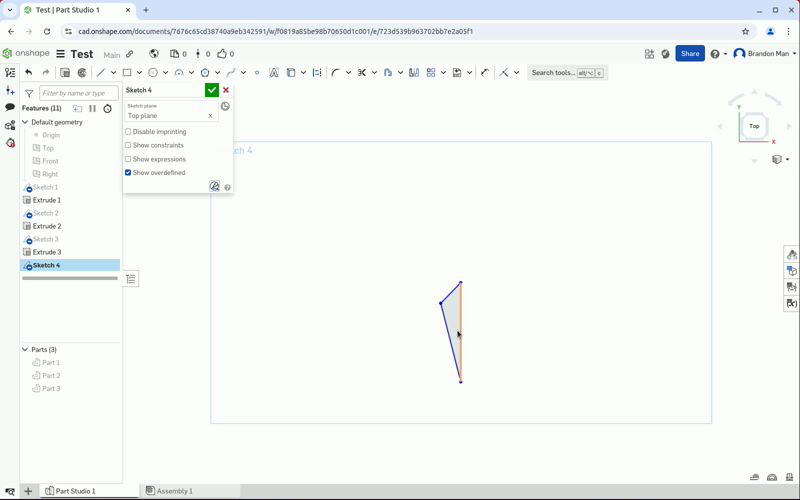
scroll(6)
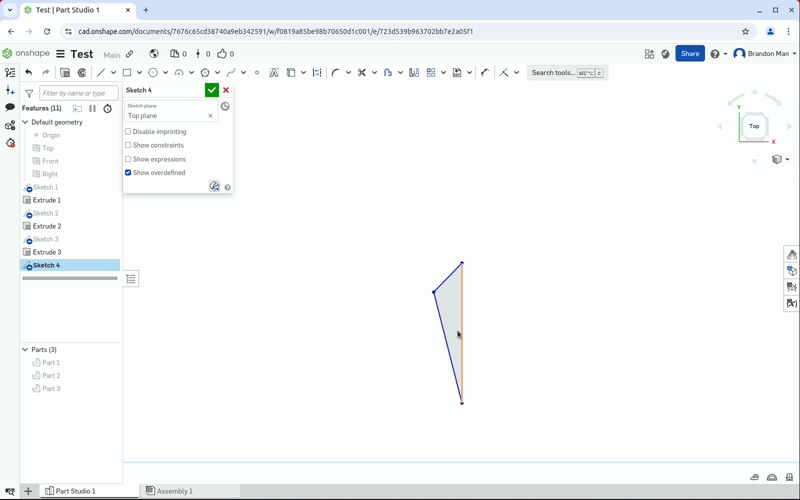
scroll(6)
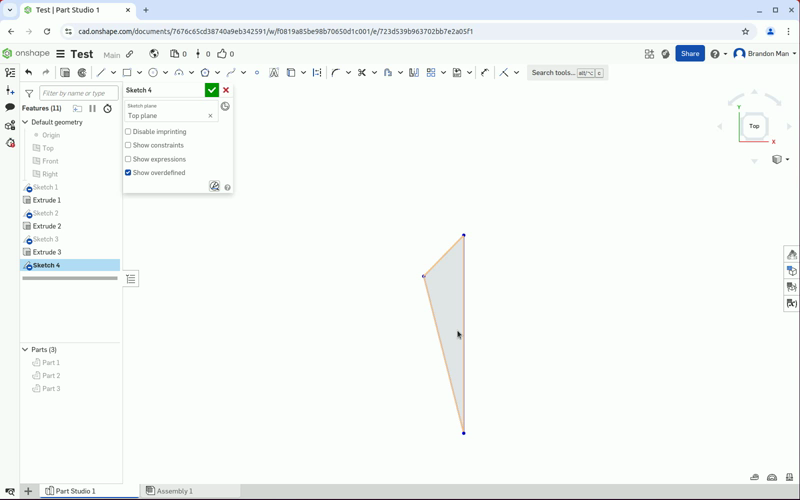
scroll(6)
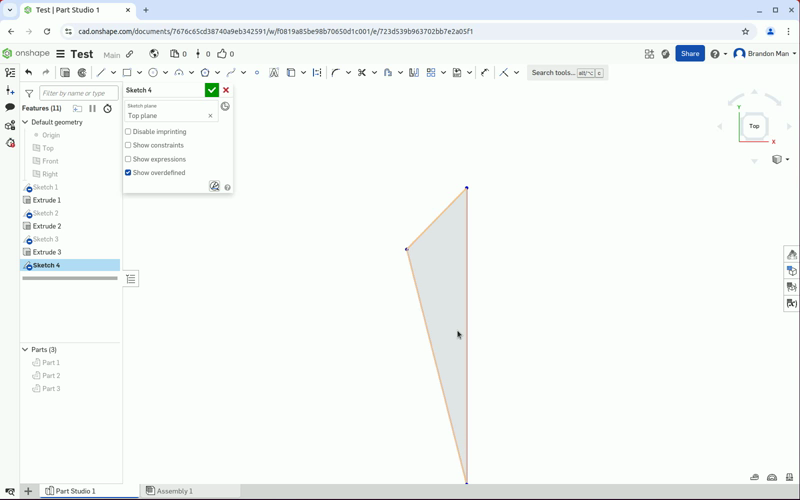
scroll(6)
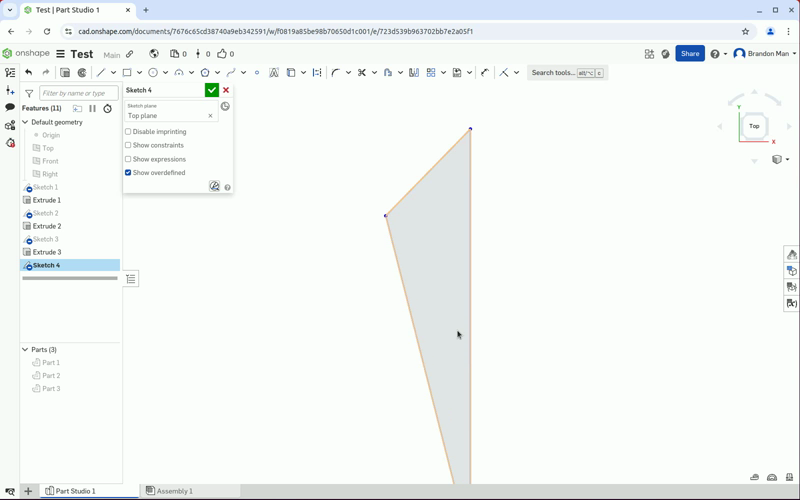
scroll(6)
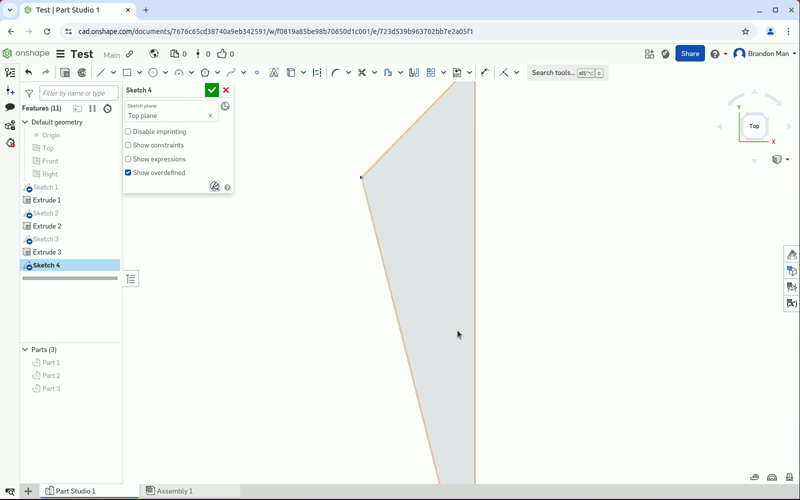
scroll(6)
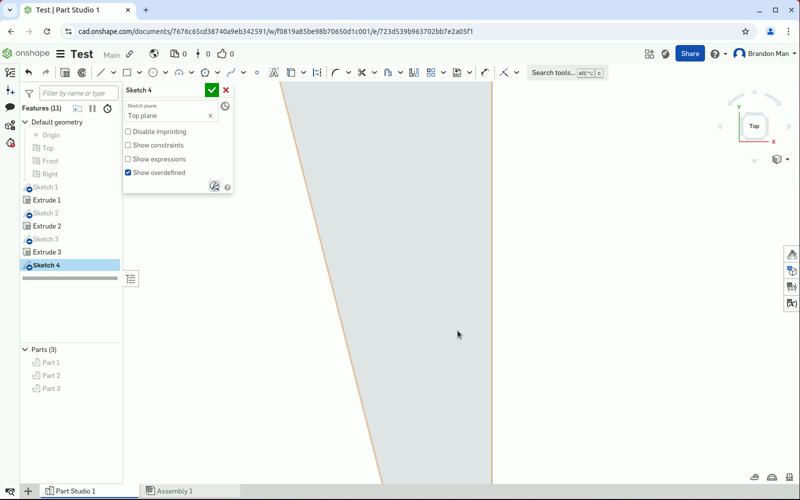
click(457, 330)
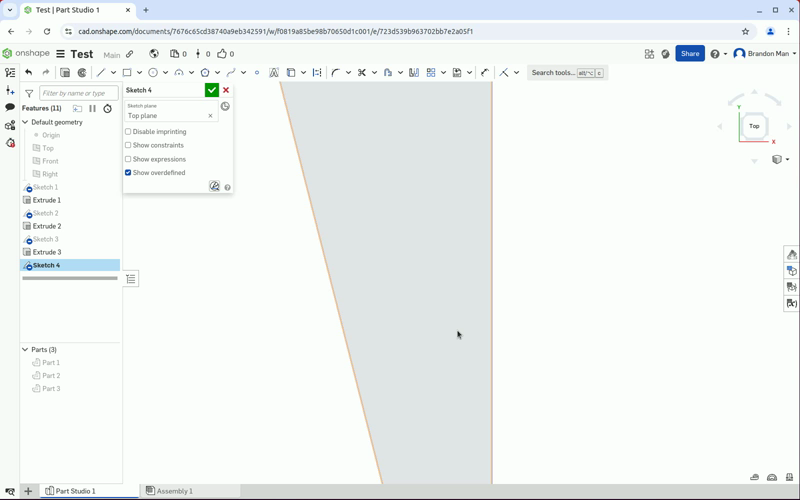
scroll(-6)
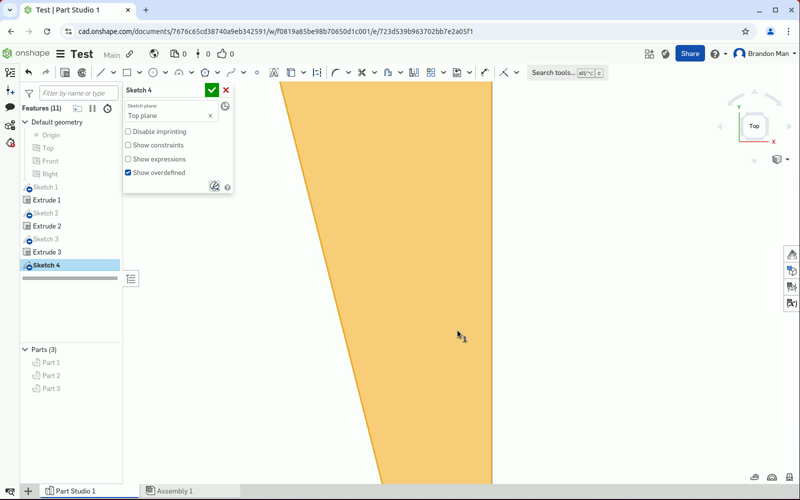
scroll(-6)
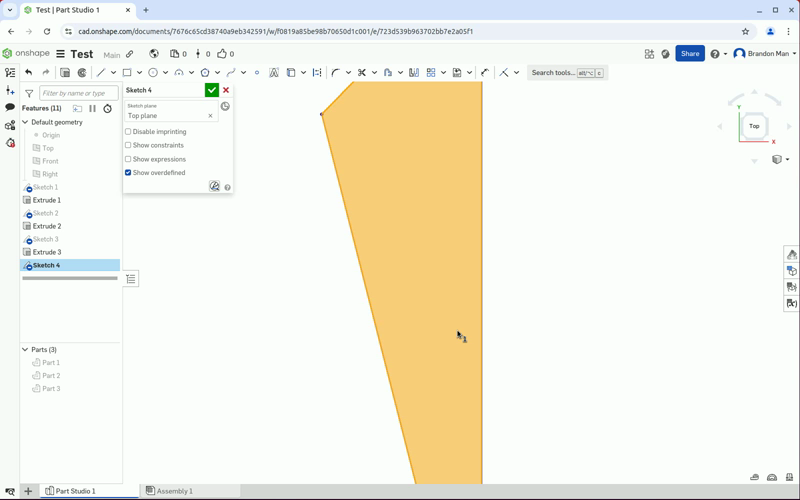
scroll(-6)
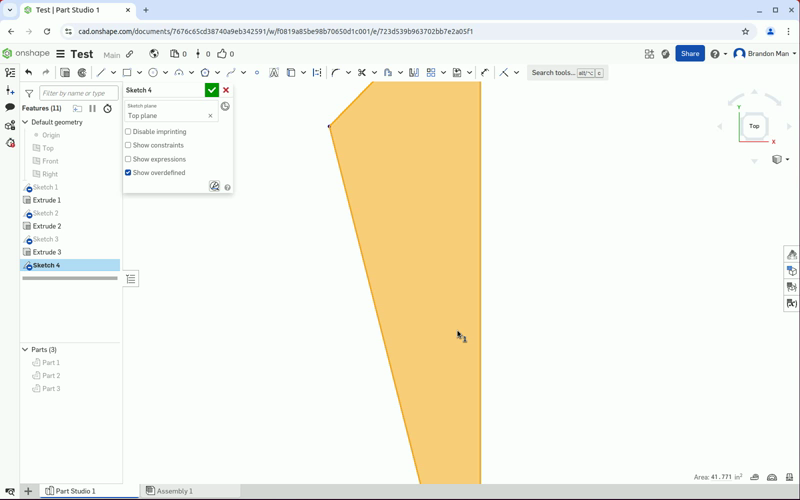
scroll(-6)
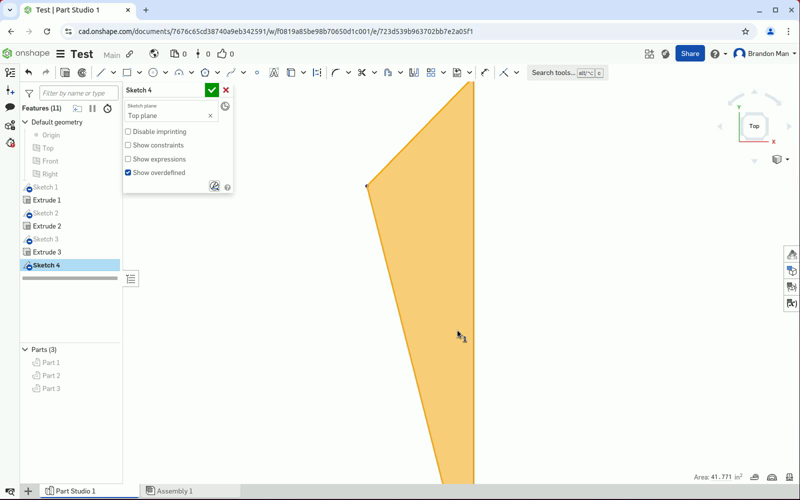
scroll(-6)
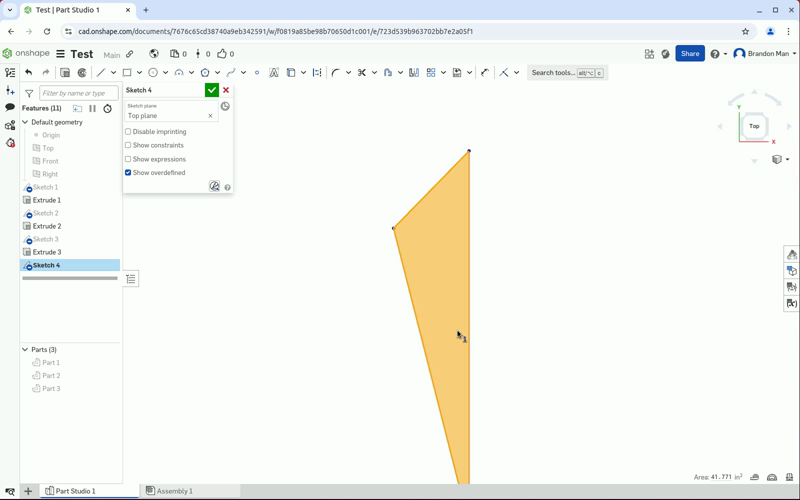
scroll(-6)
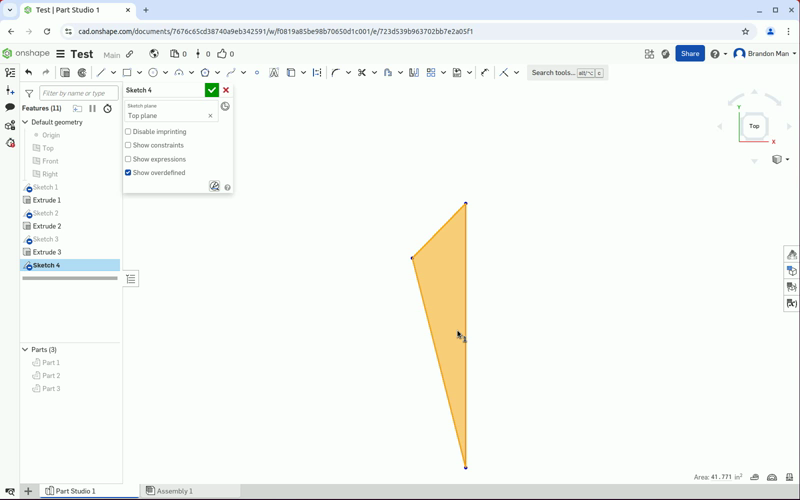
scroll(-6)
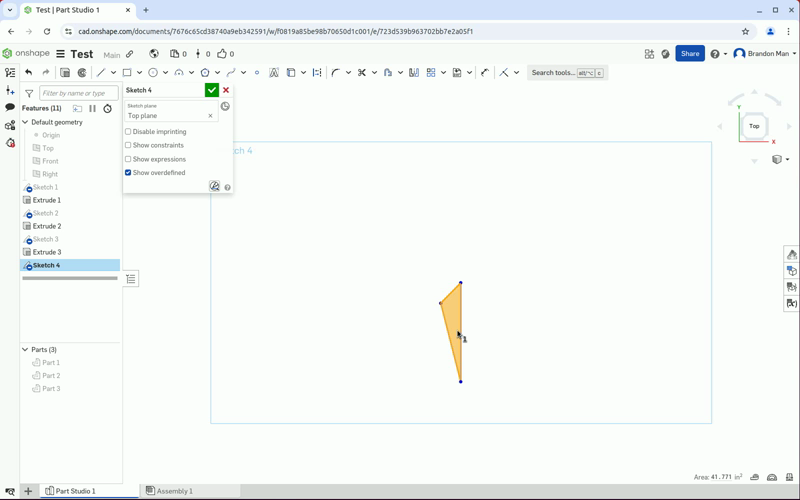
mouse_move(73, 352)
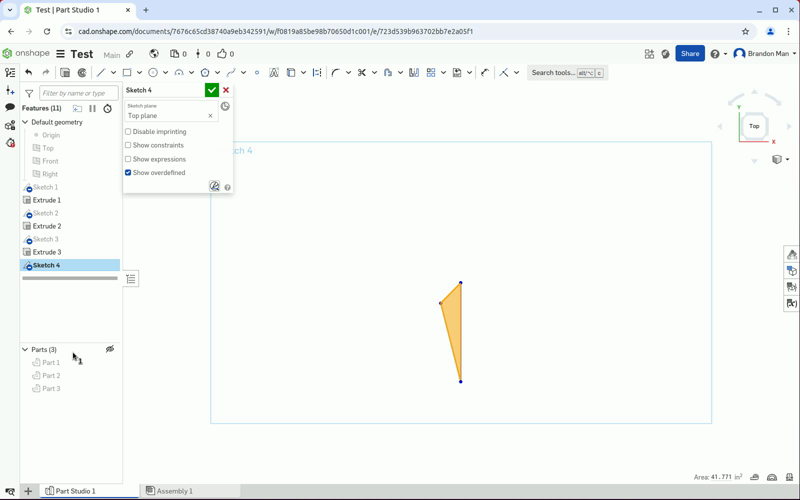
key(shift+y)
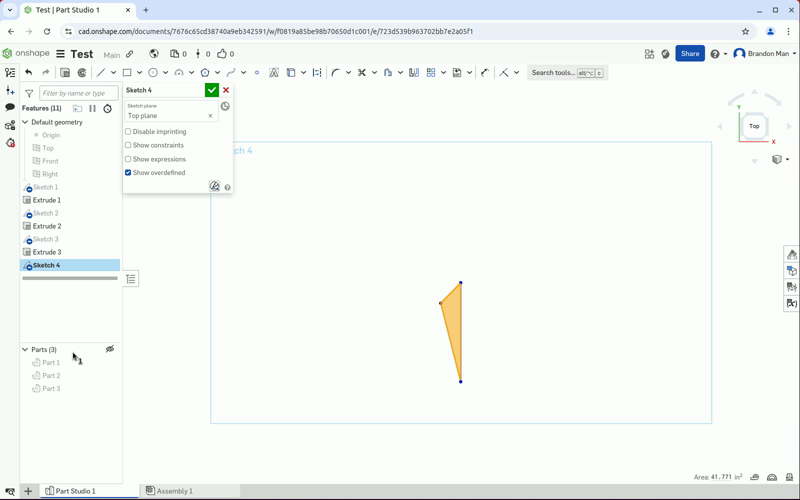
key(shift+e)
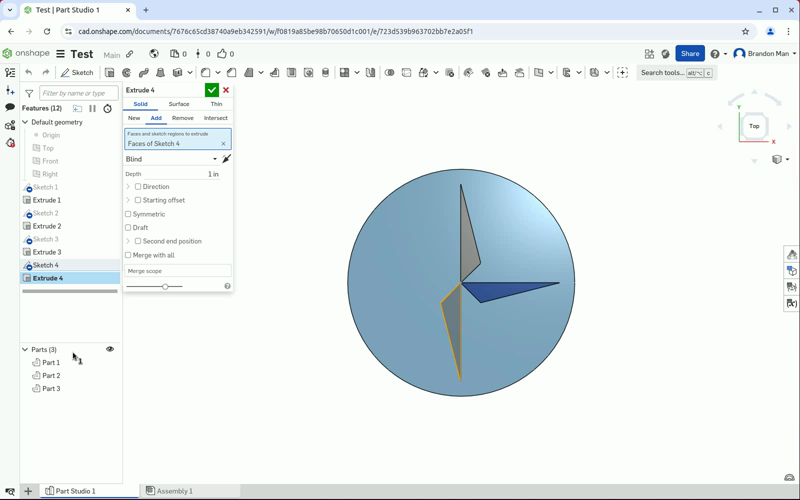
mouse_move(143, 106)
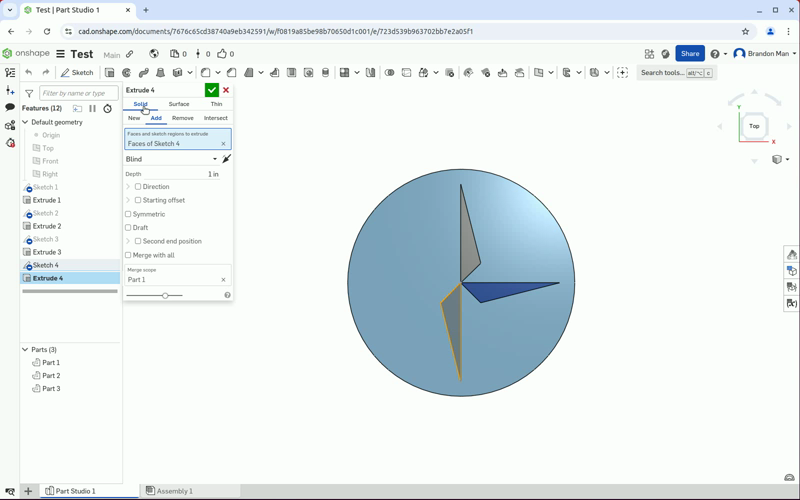
click(143, 106)
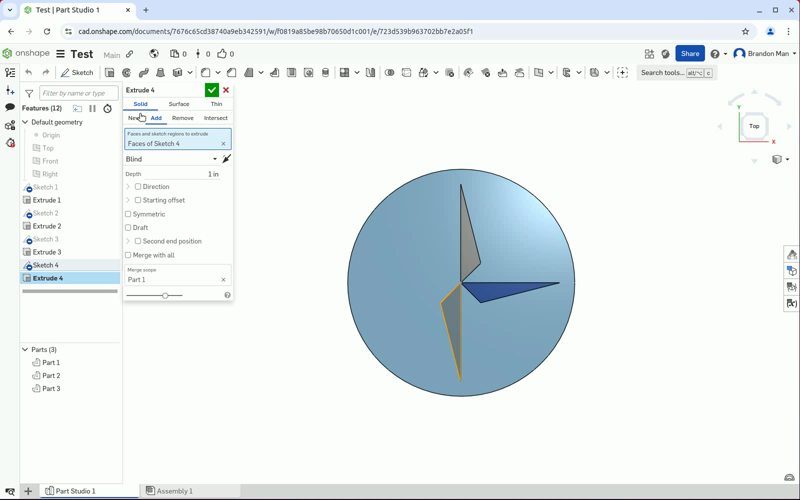
mouse_move(137, 120)
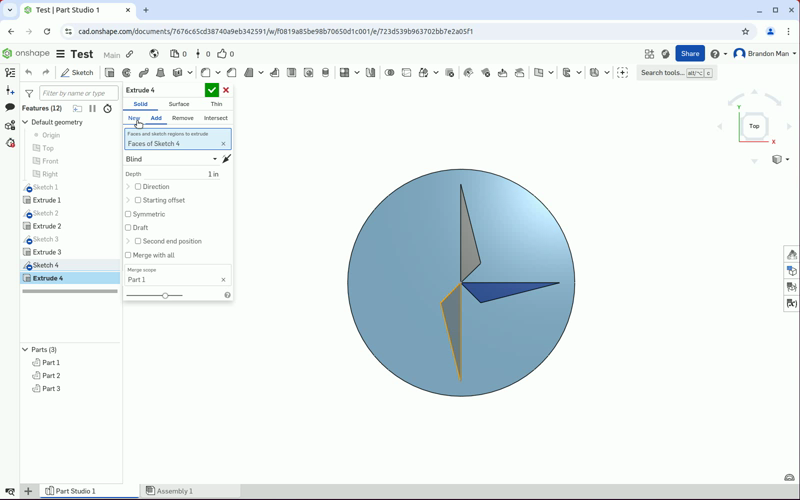
click(137, 120)
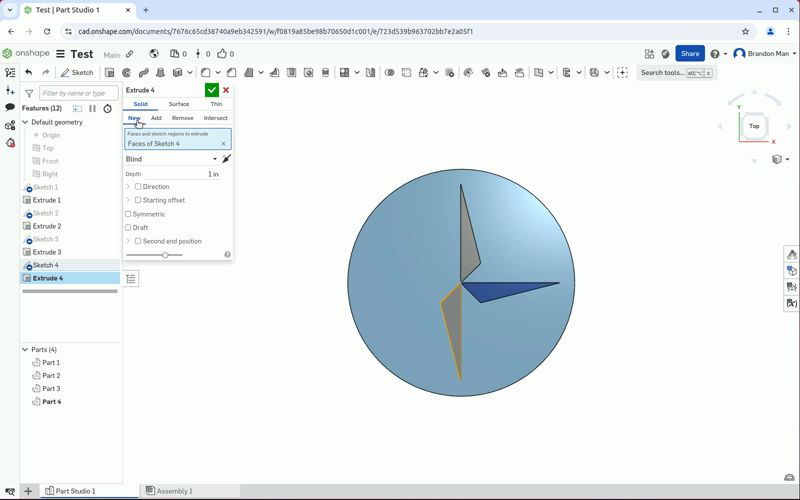
key(tab, 4)
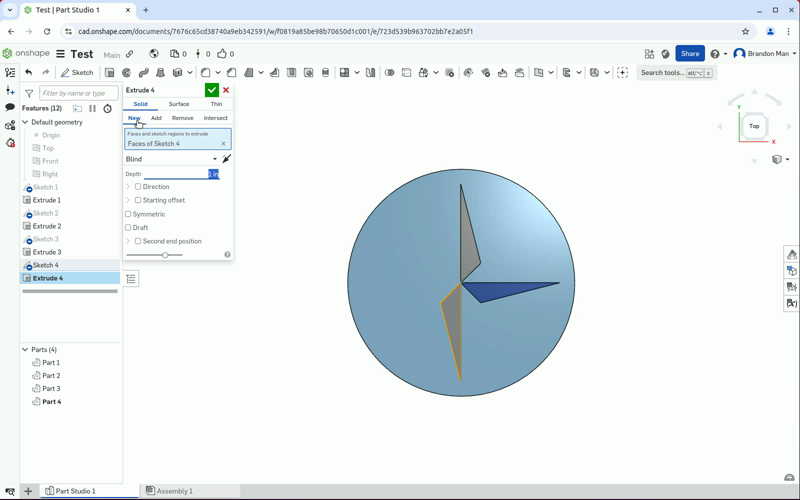
text(2.407)
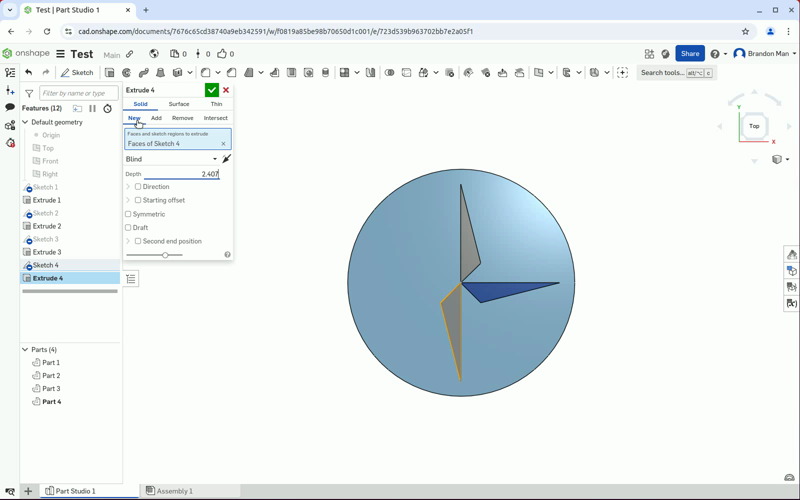
key(enter)
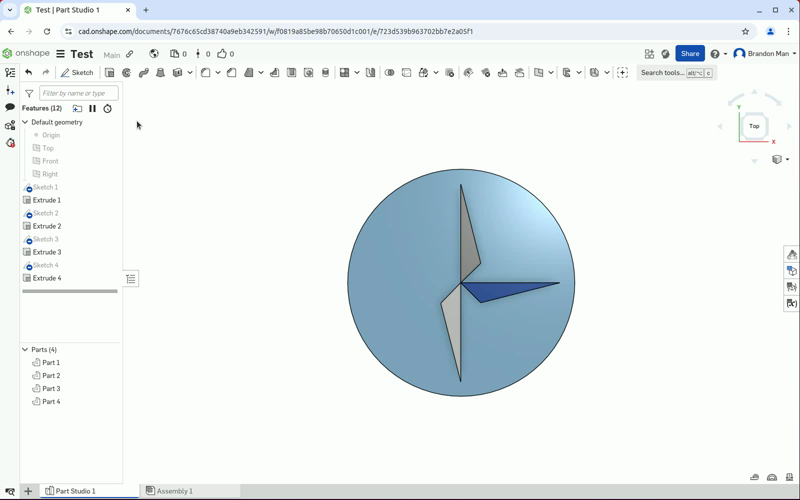
key(shift+h)
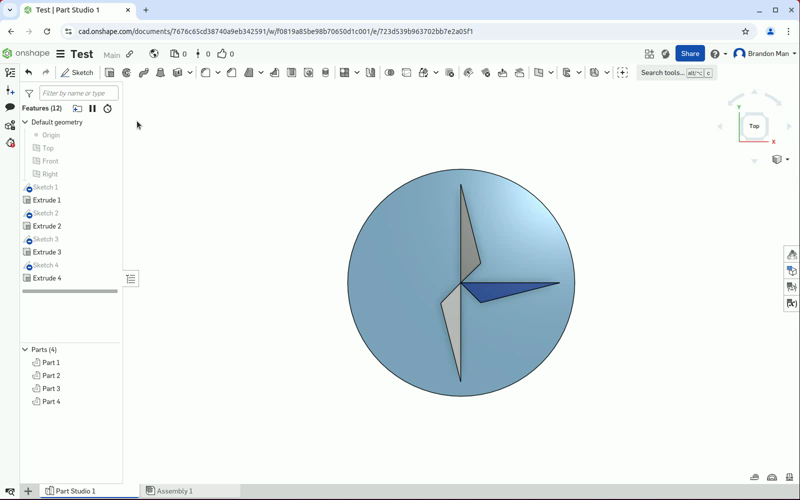
key(shift+h)
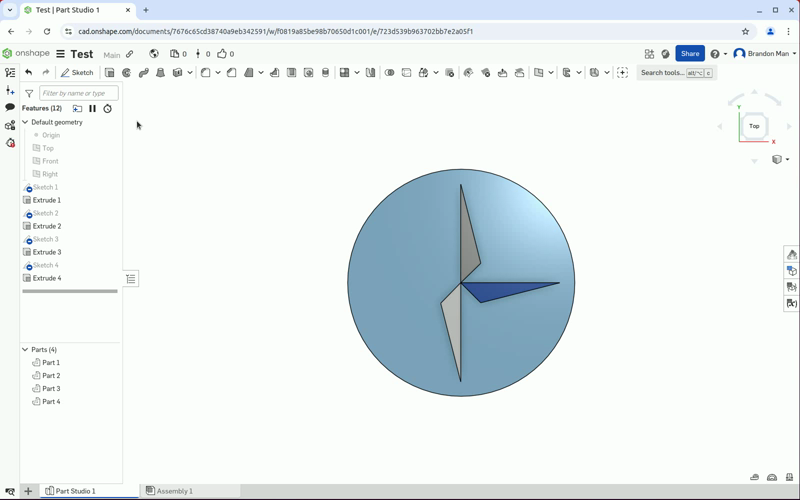
mouse_move(73, 189)
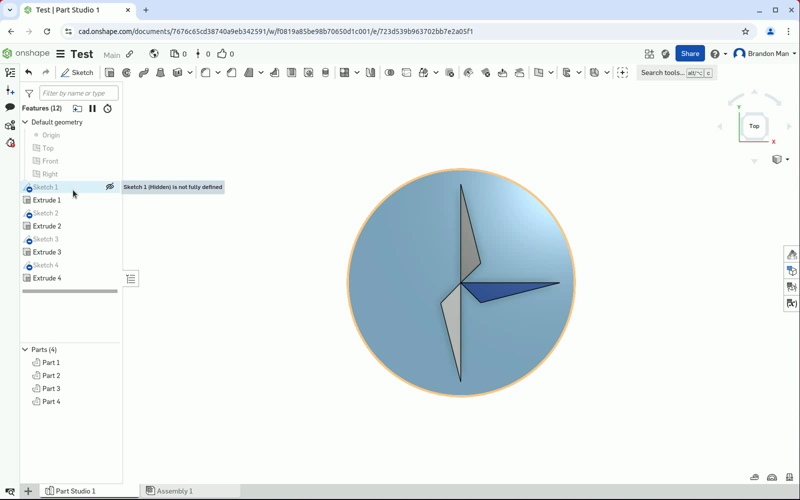
click(73, 189)
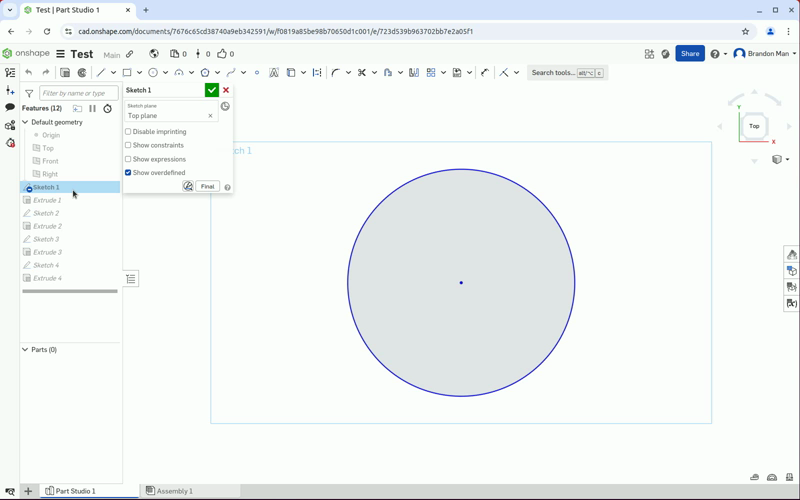
mouse_move(229, 92)
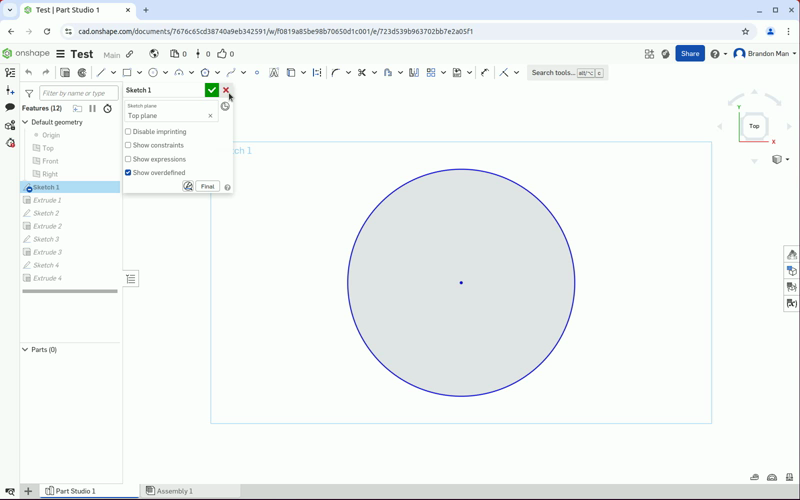
click(229, 92)
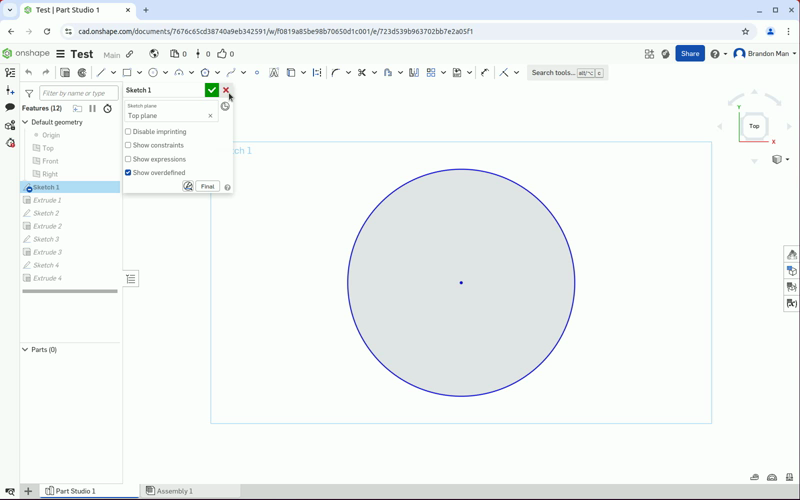
key(shift+s)
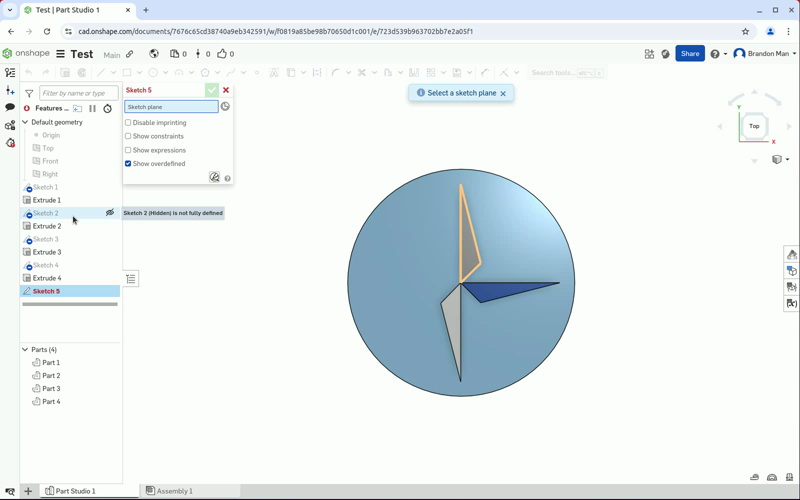
scroll(3)
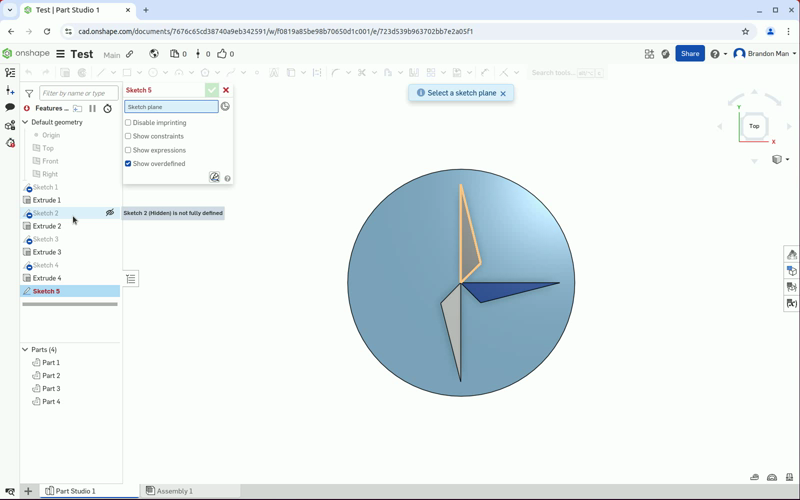
mouse_move(73, 150)
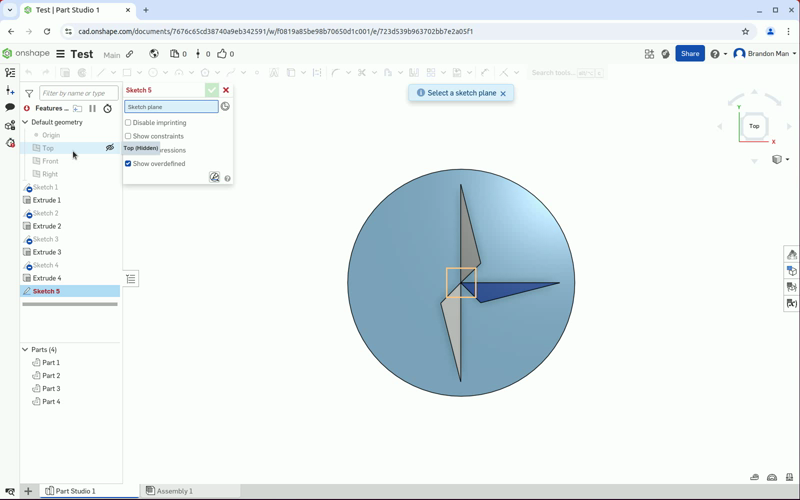
click(73, 150)
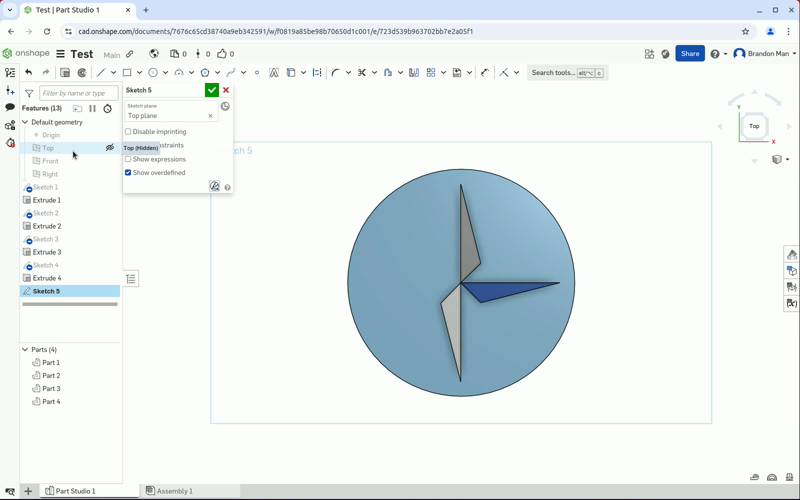
mouse_move(73, 352)
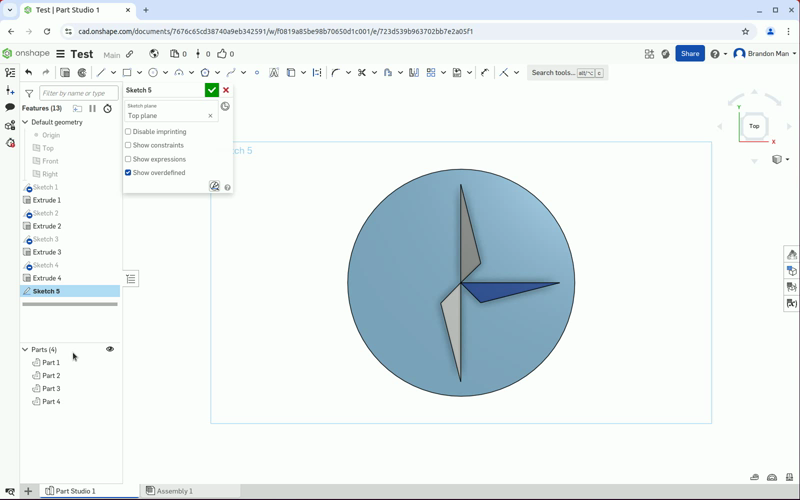
key(y)
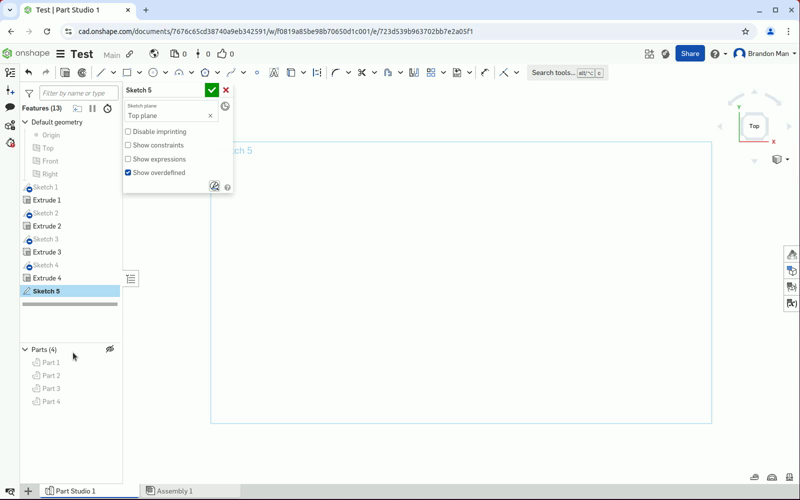
key(l)
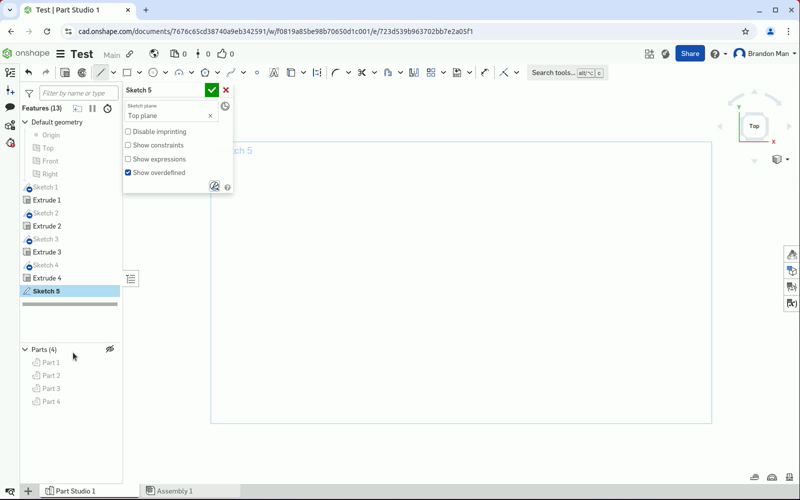
key_down(shift)
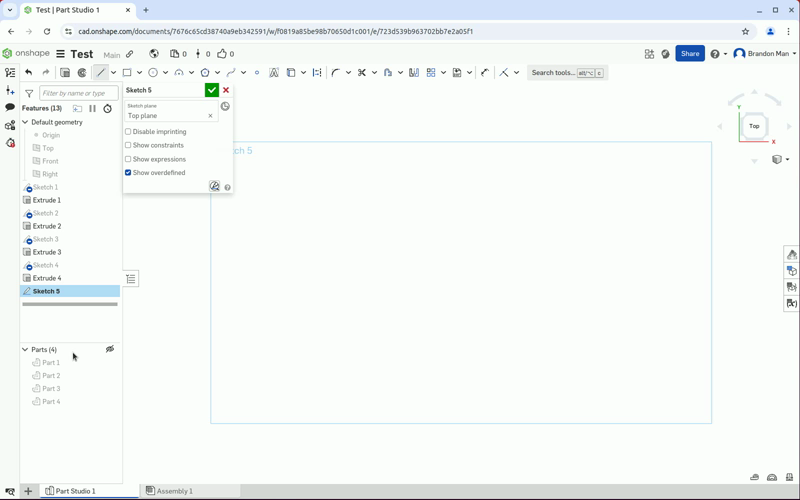
mouse_move(362, 282)
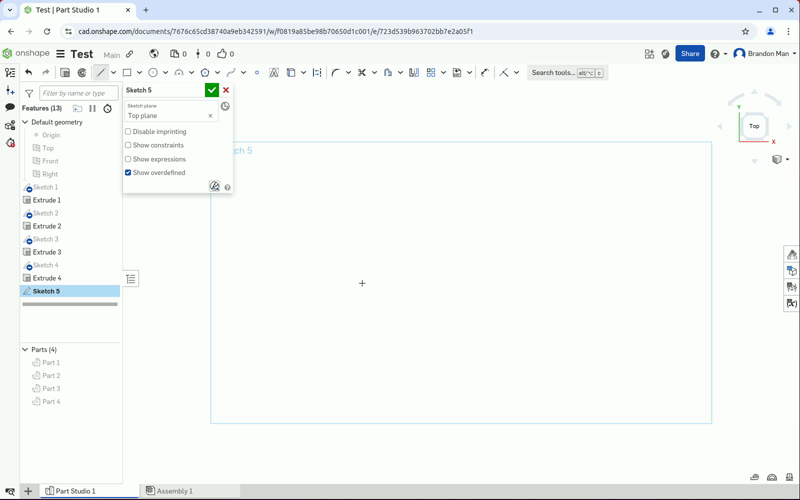
click(362, 282)
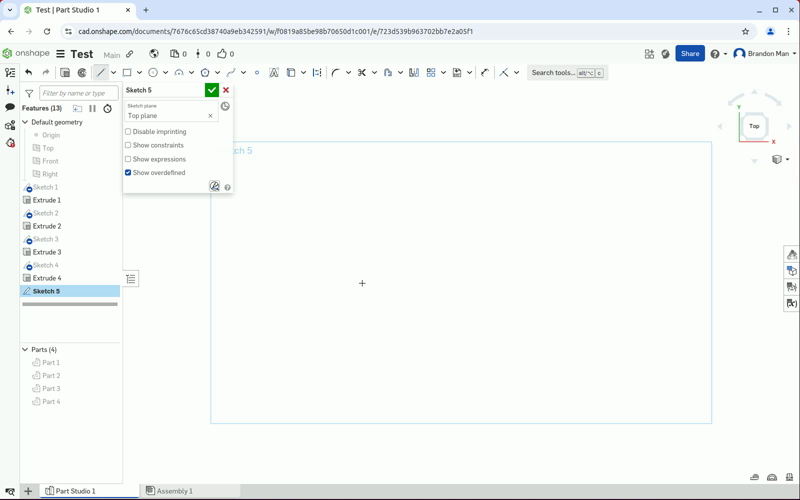
key_up(shift)
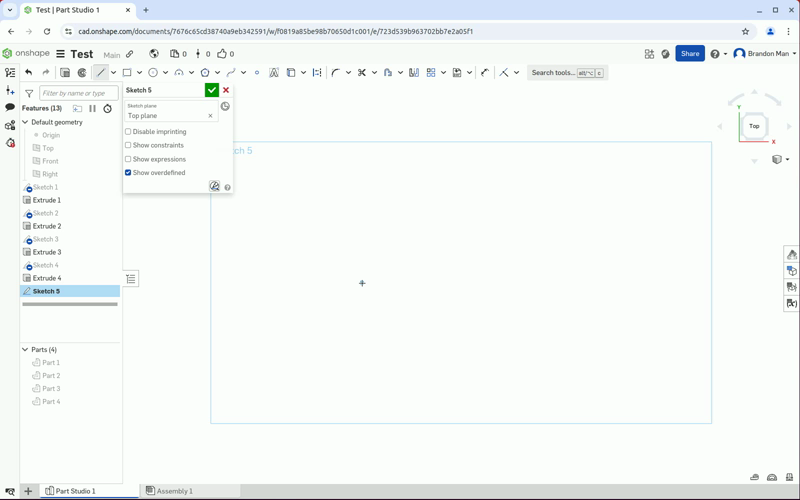
key_down(shift)
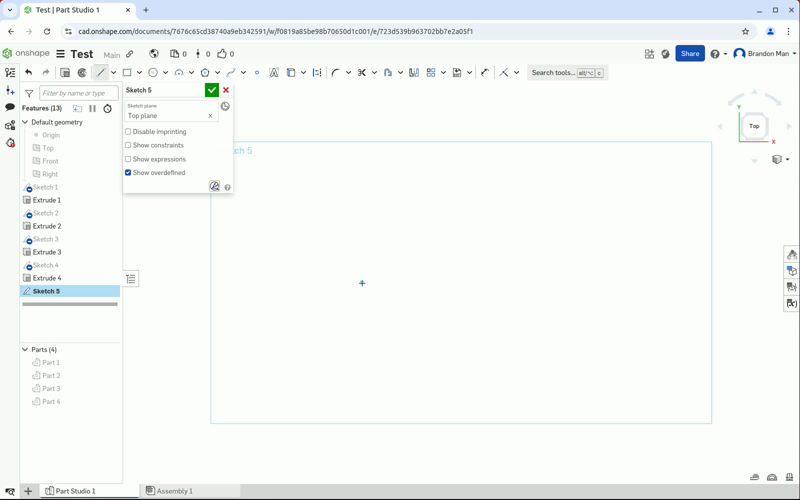
mouse_move(461, 282)
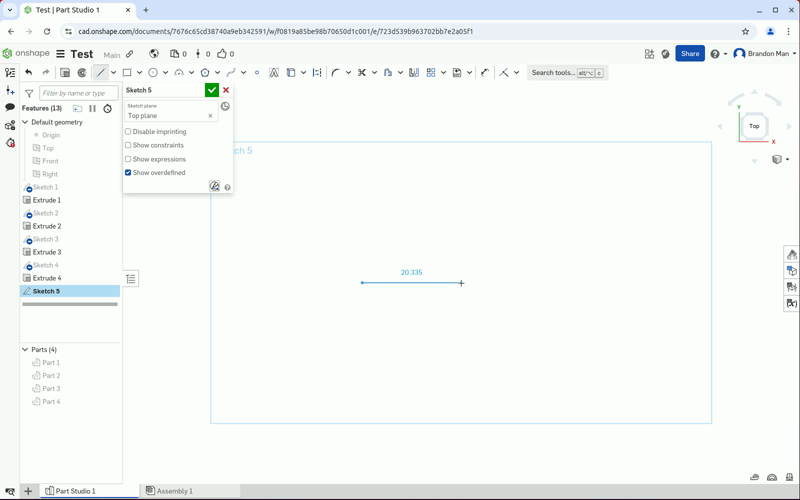
click(461, 282)
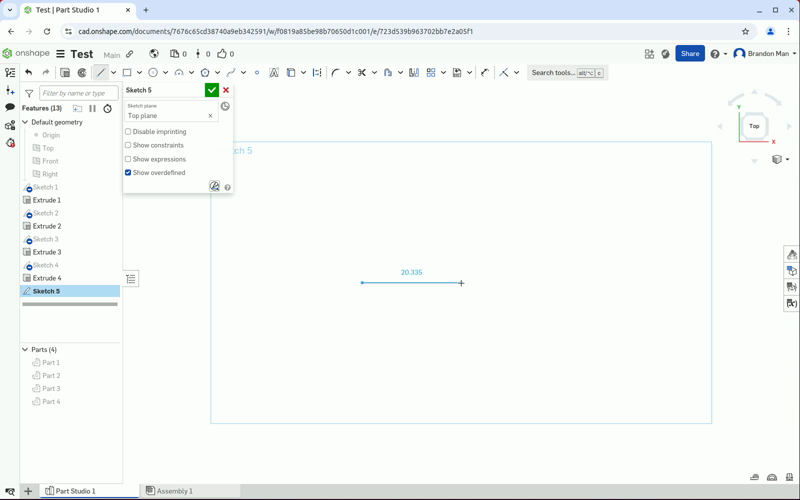
key_up(shift)
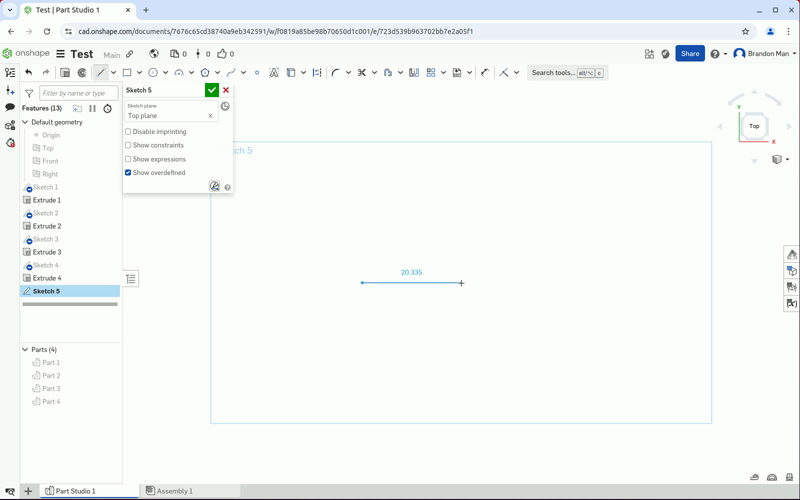
key_down(shift)
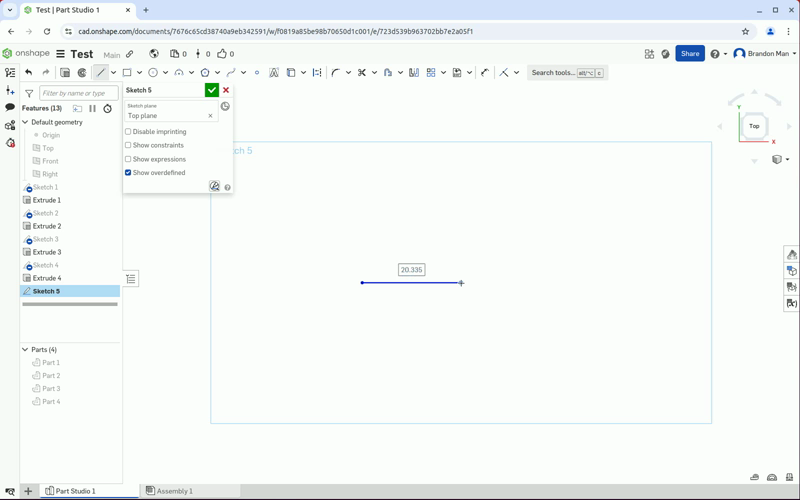
mouse_move(491, 282)
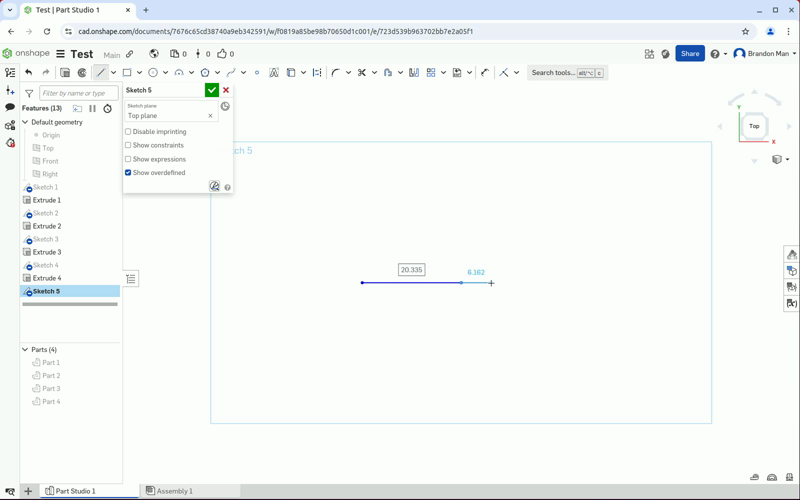
mouse_move(441, 263)
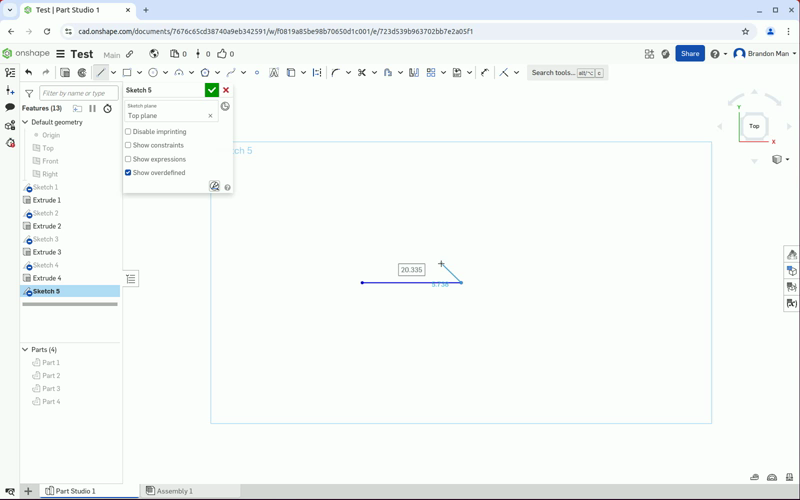
click(441, 263)
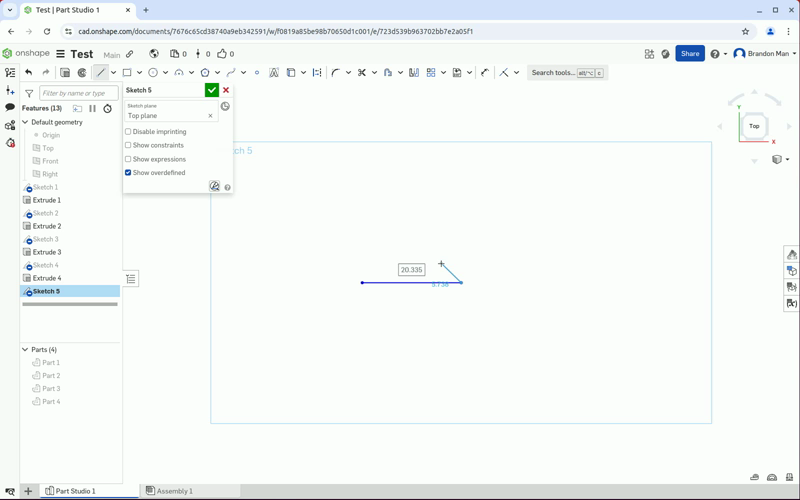
key_up(shift)
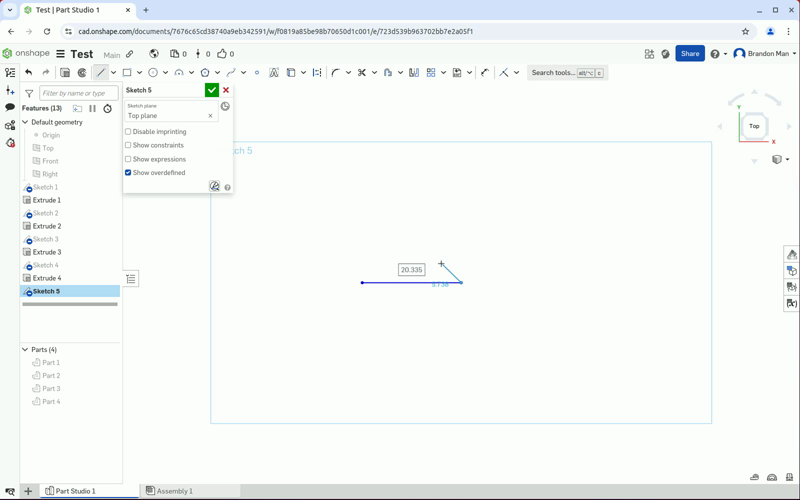
key_down(shift)
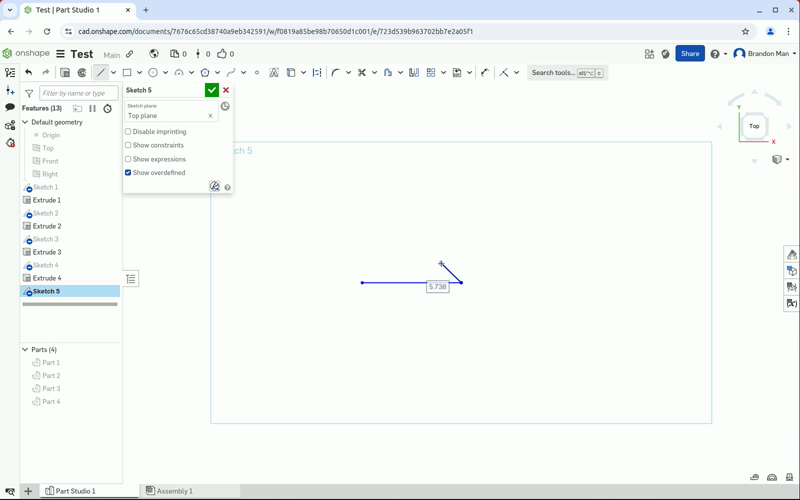
mouse_move(362, 282)
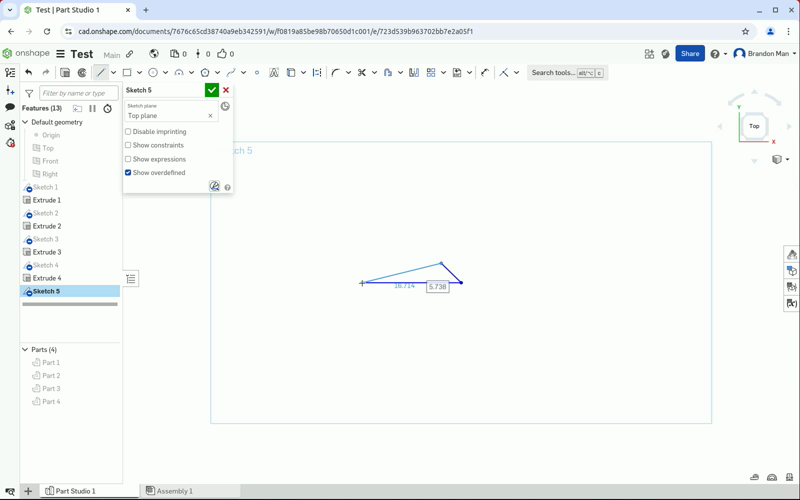
key_up(shift)
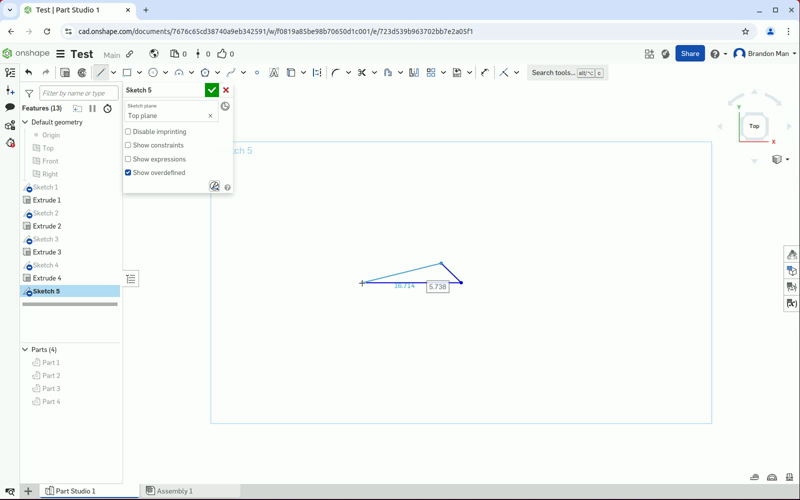
click(362, 282)
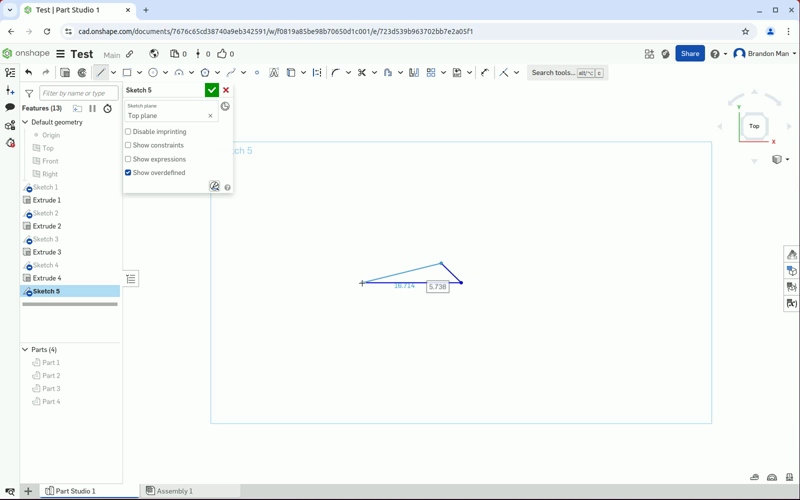
key(esc)
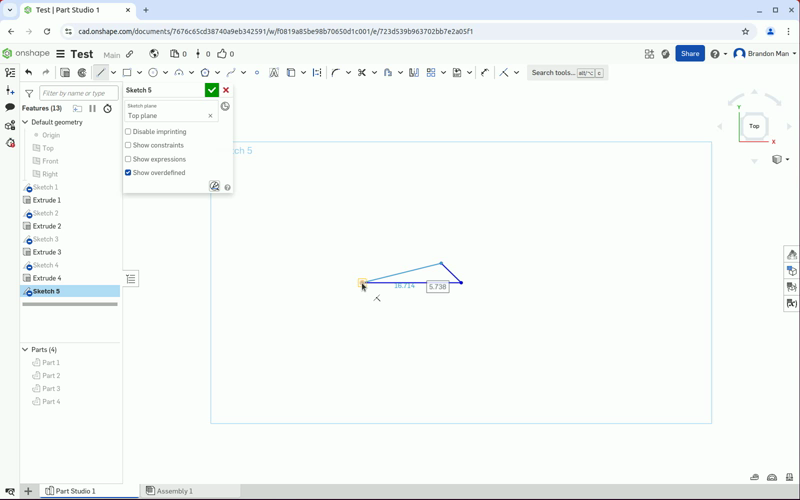
mouse_move(388, 278)
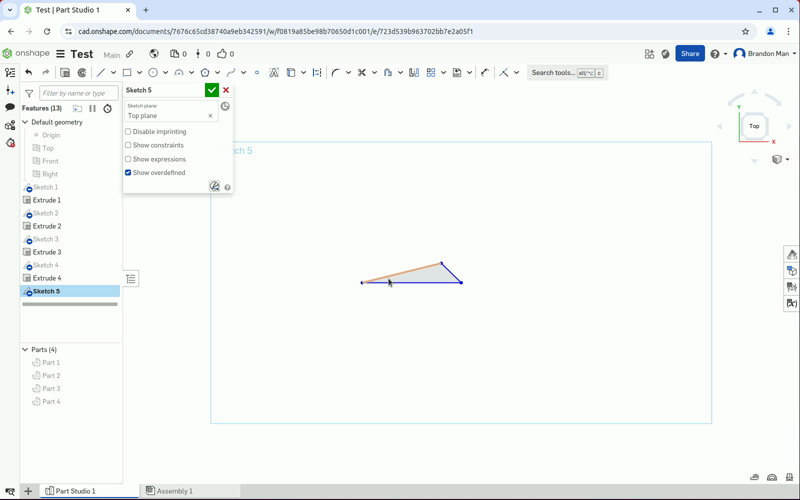
scroll(6)
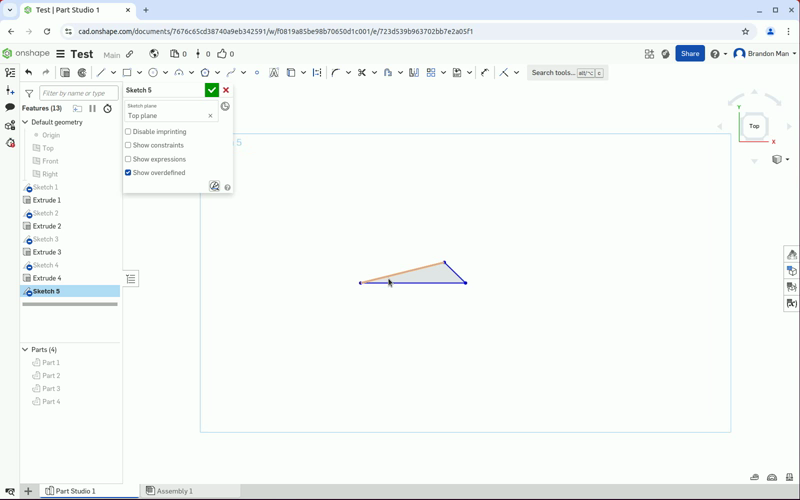
scroll(6)
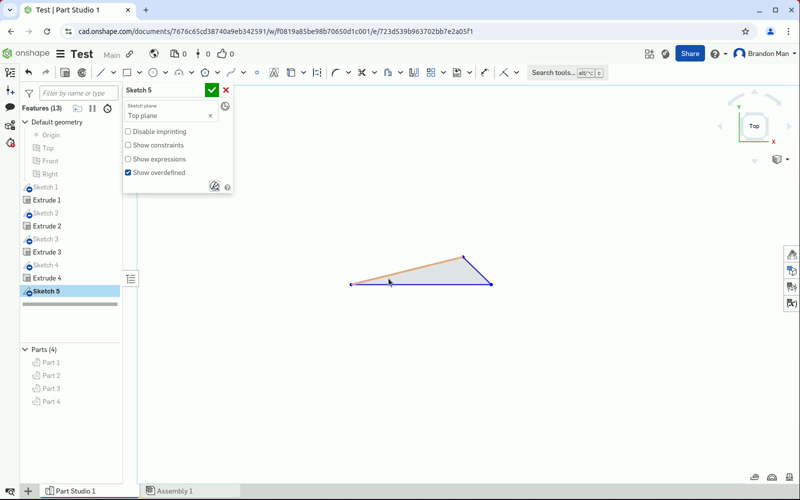
scroll(6)
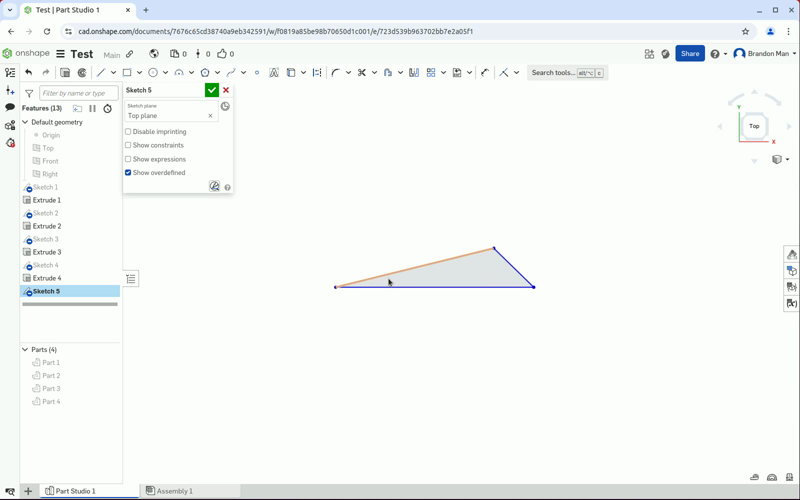
scroll(6)
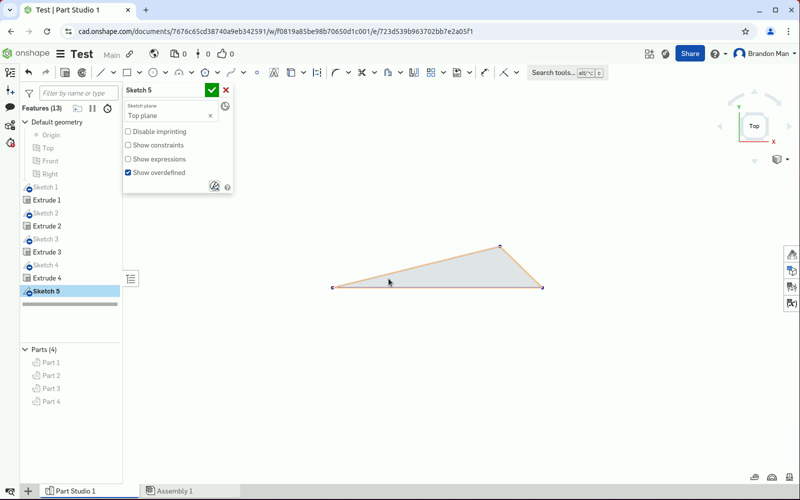
scroll(6)
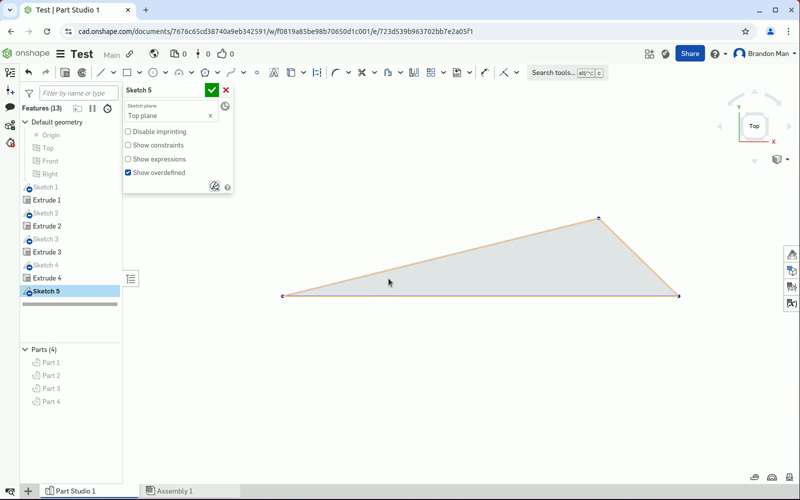
scroll(6)
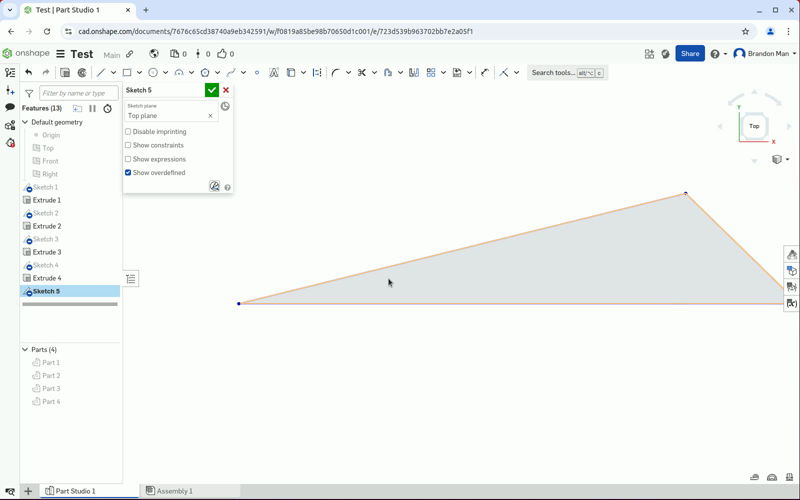
scroll(6)
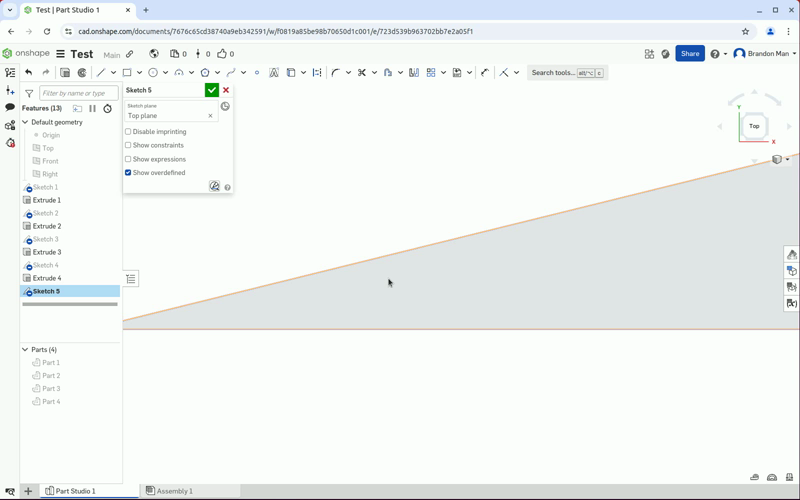
click(388, 278)
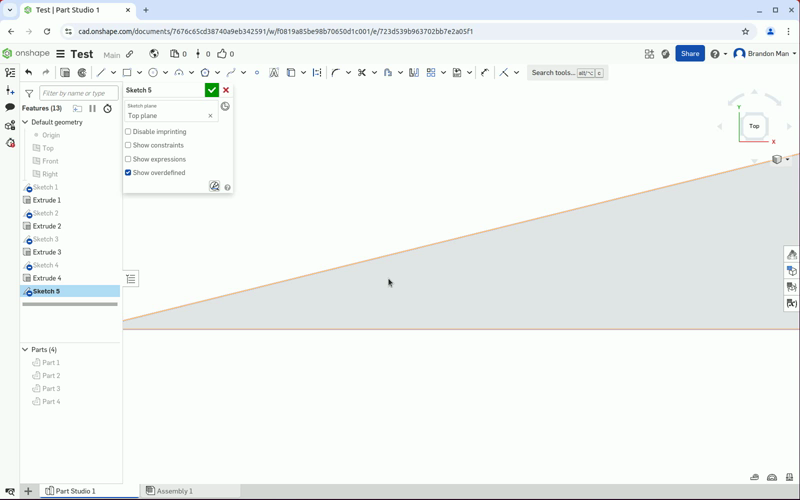
scroll(-6)
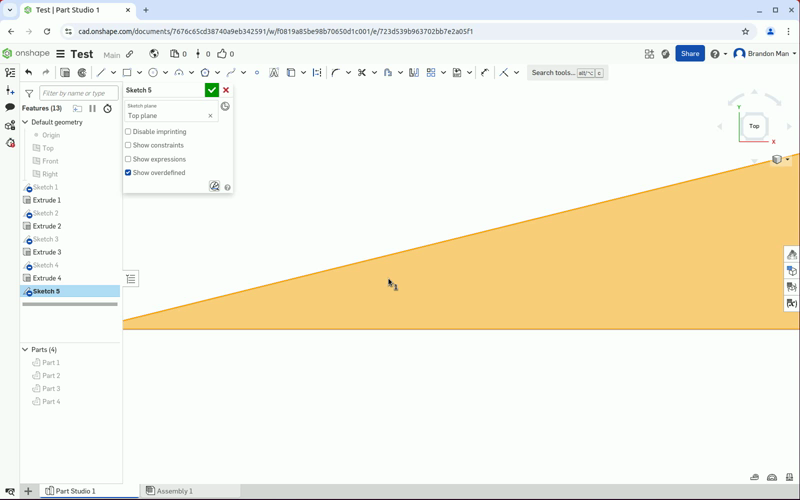
scroll(-6)
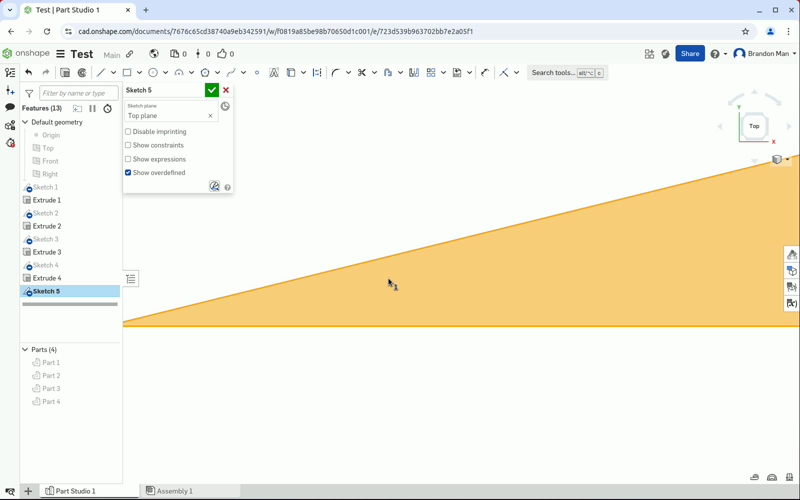
scroll(-6)
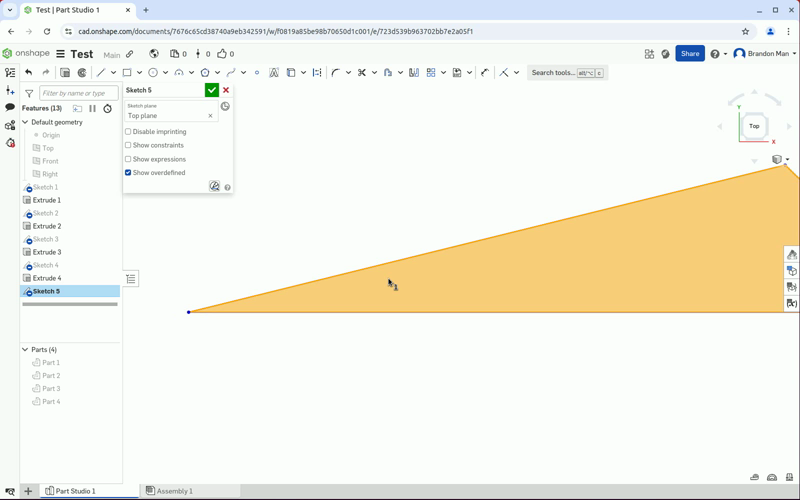
scroll(-6)
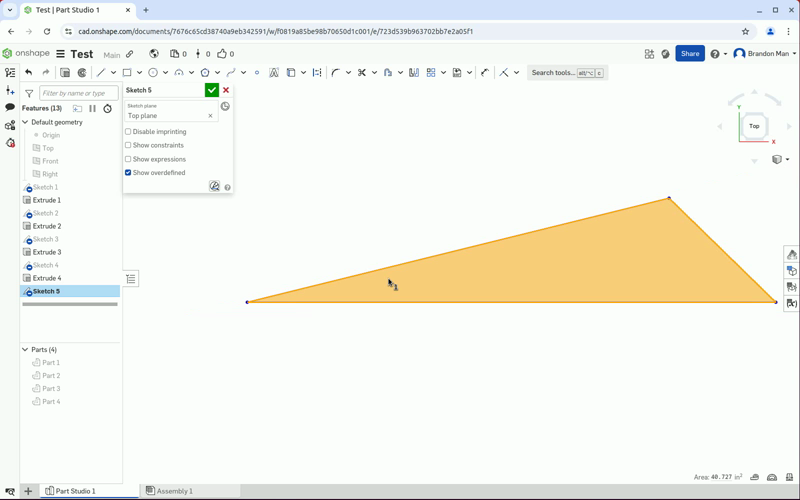
scroll(-6)
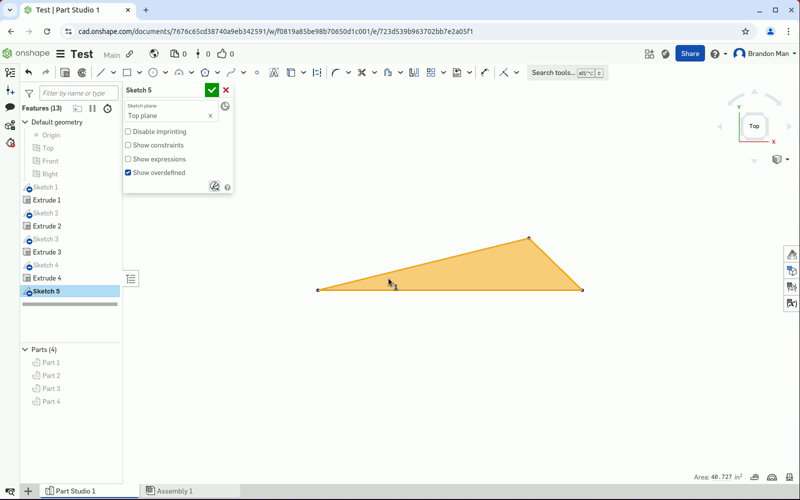
scroll(-6)
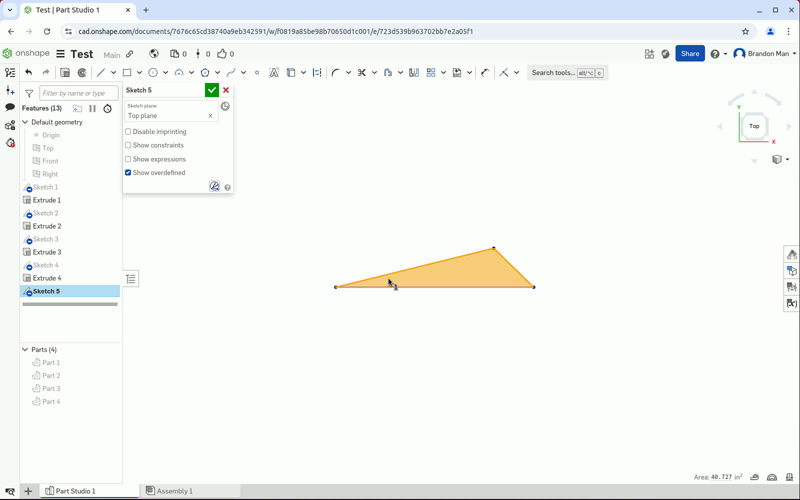
scroll(-6)
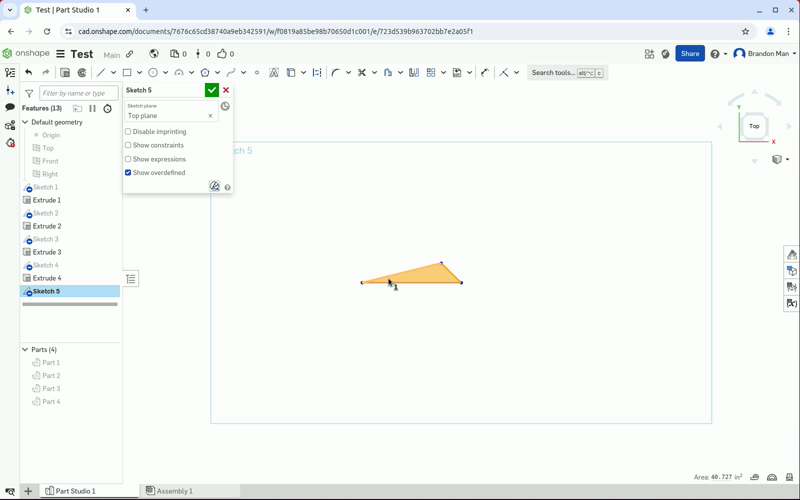
mouse_move(73, 352)
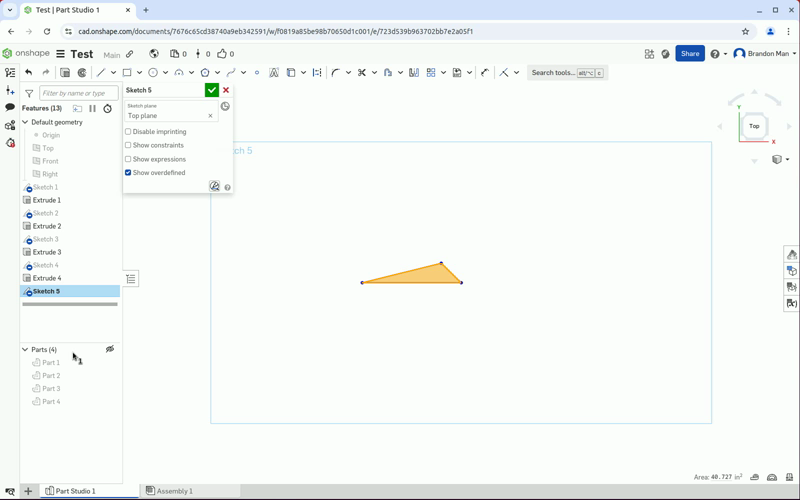
key(shift+y)
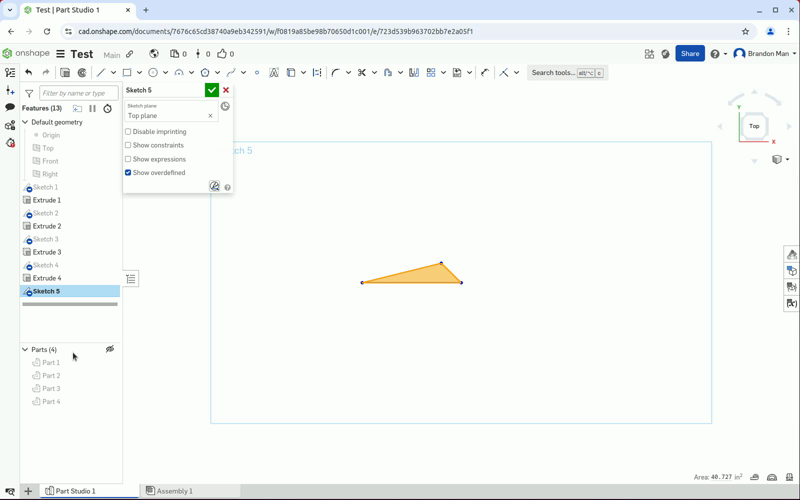
key(shift+e)
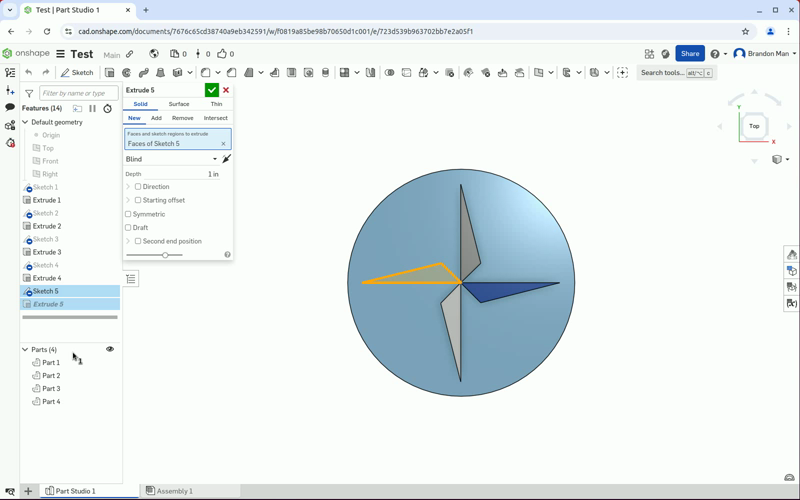
mouse_move(143, 106)
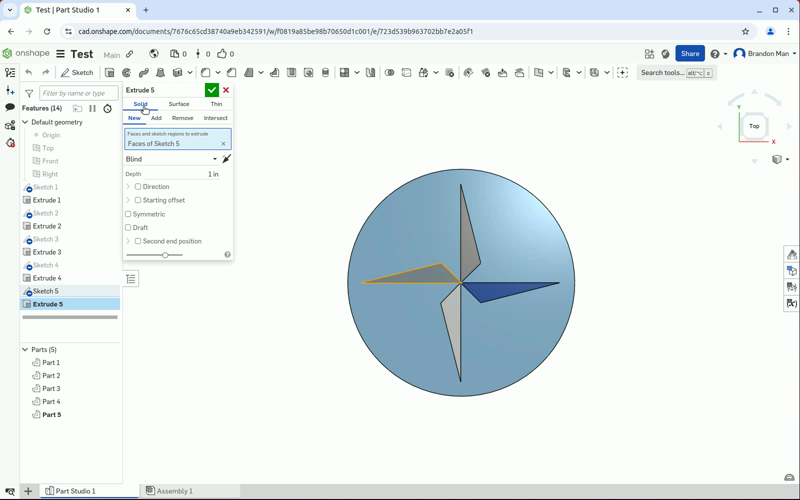
click(143, 106)
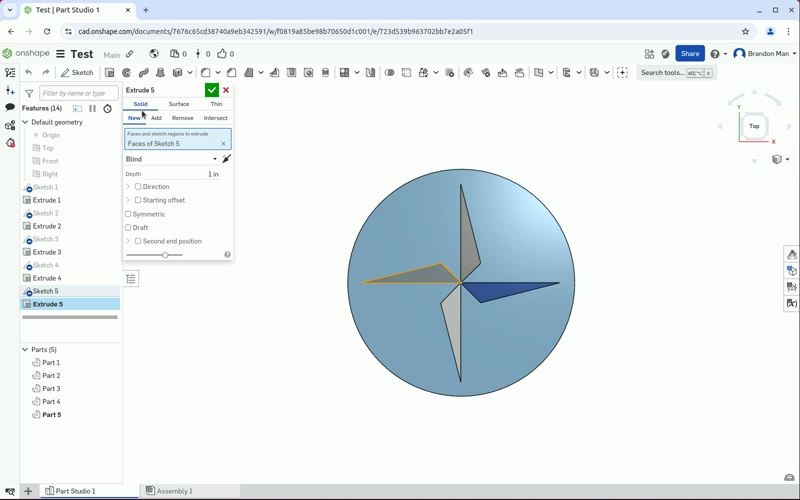
mouse_move(137, 120)
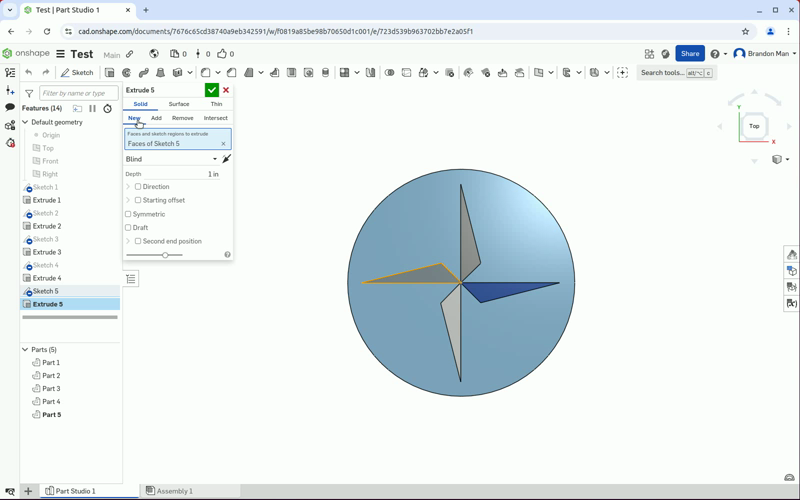
click(137, 120)
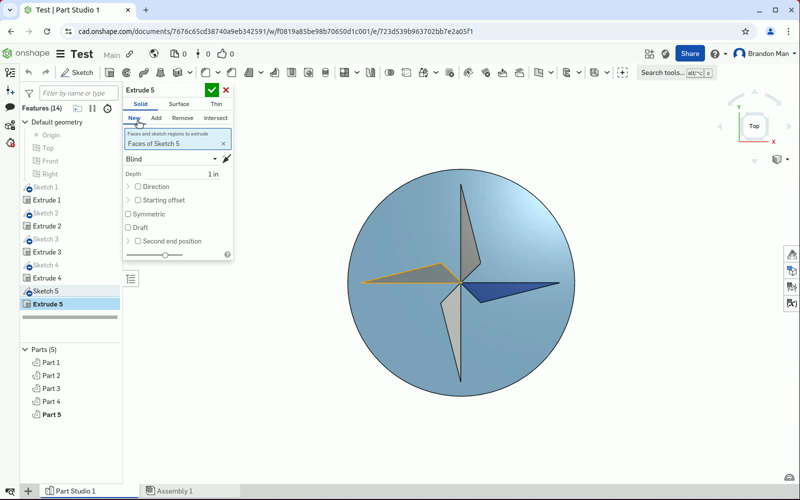
key(tab, 4)
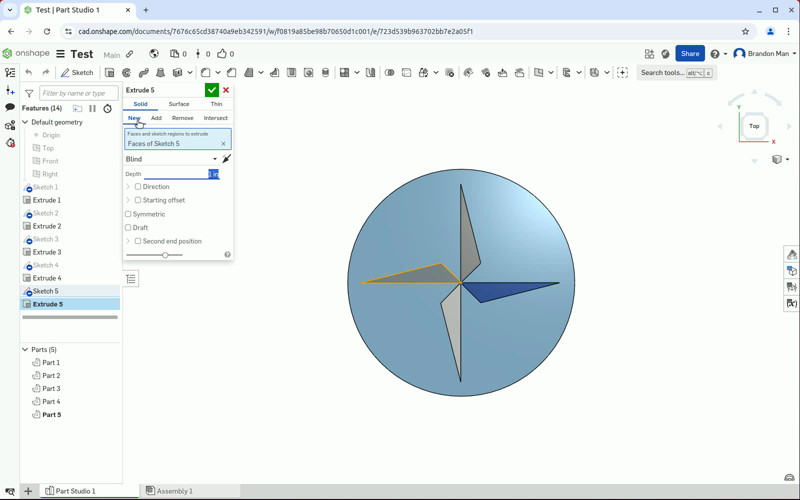
text(2.407)
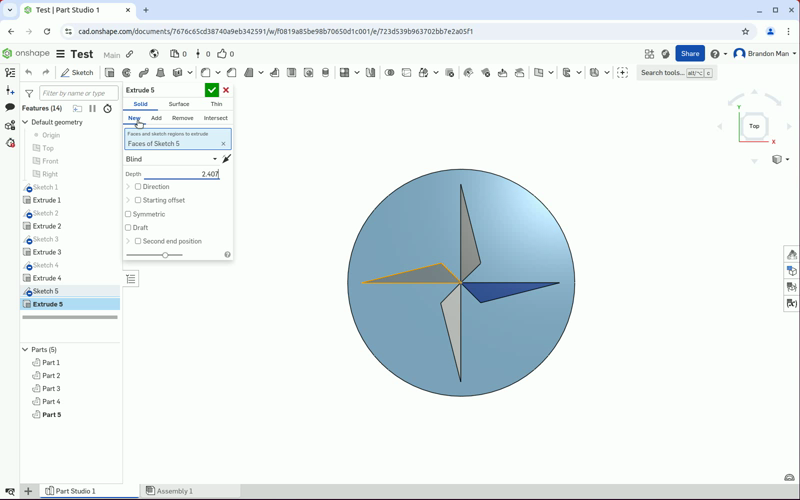
key(enter)
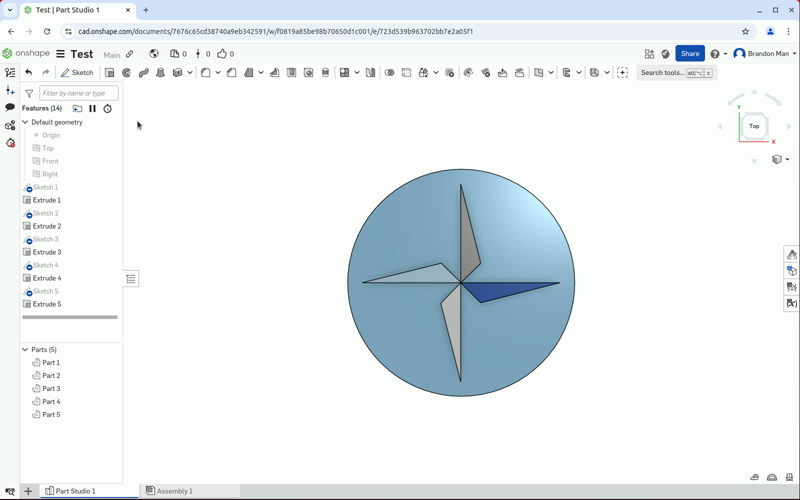
key(shift+h)
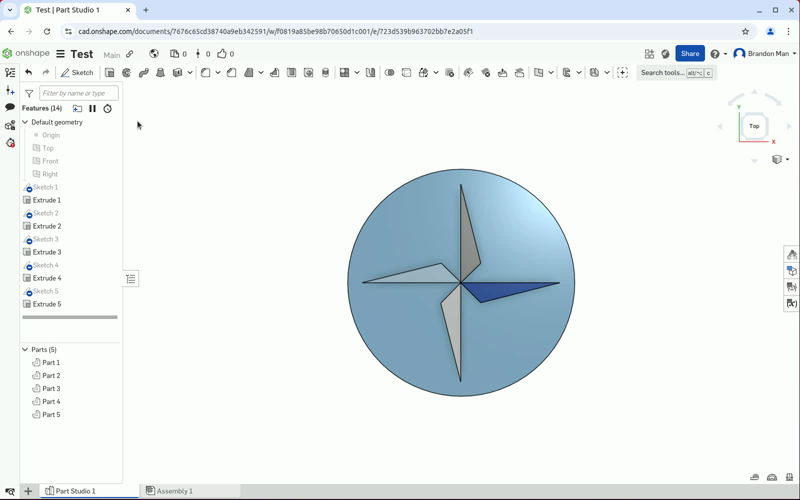
key(shift+h)
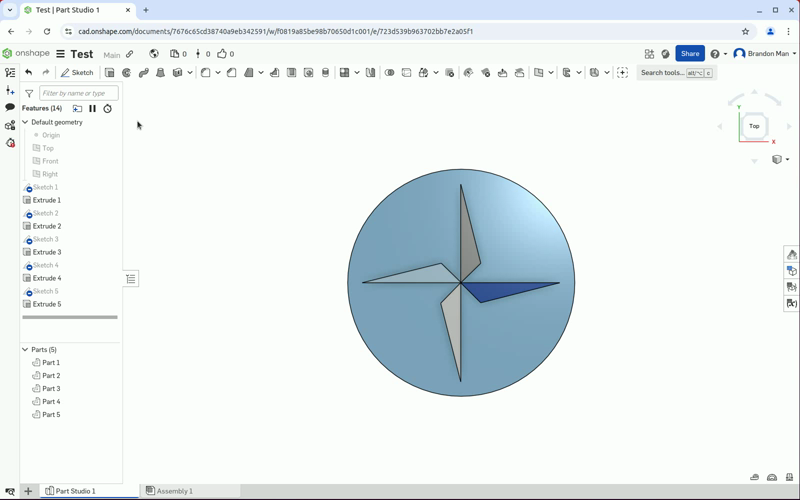
mouse_move(73, 189)
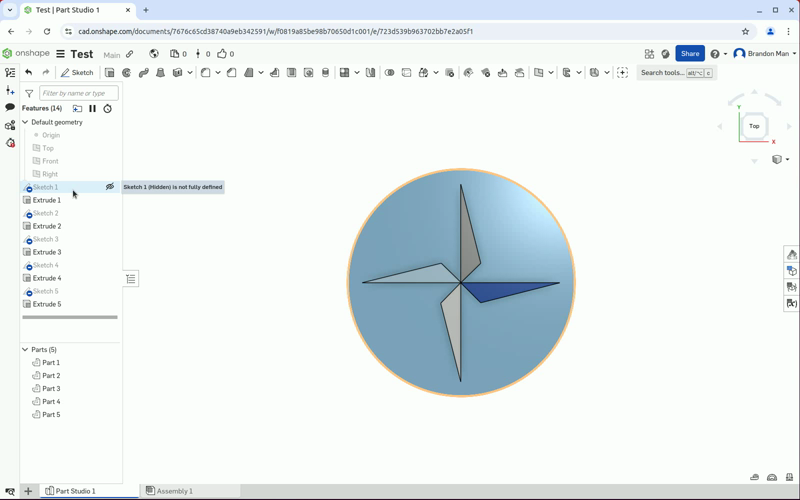
click(73, 189)
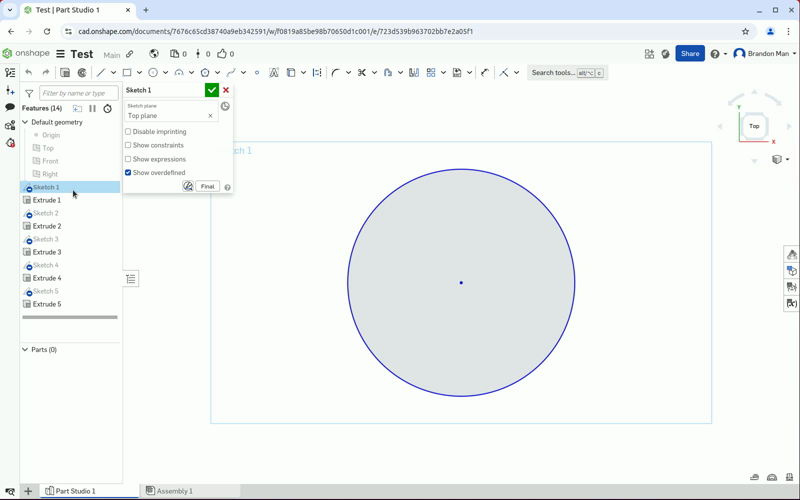
mouse_move(229, 92)
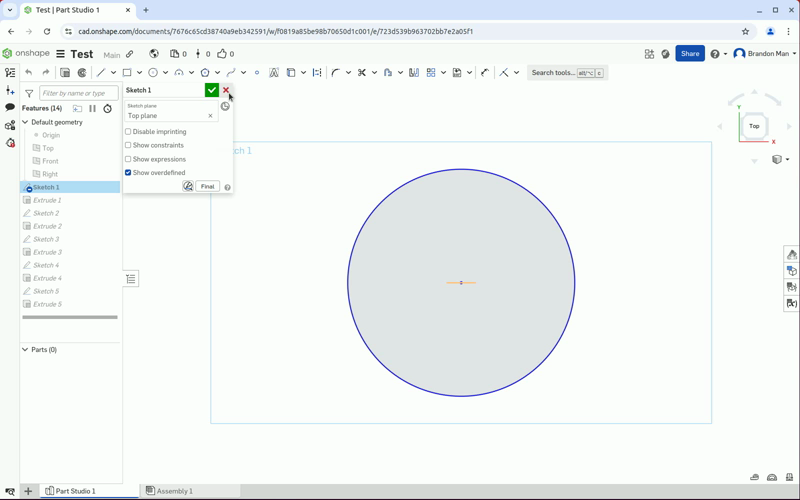
click(229, 92)
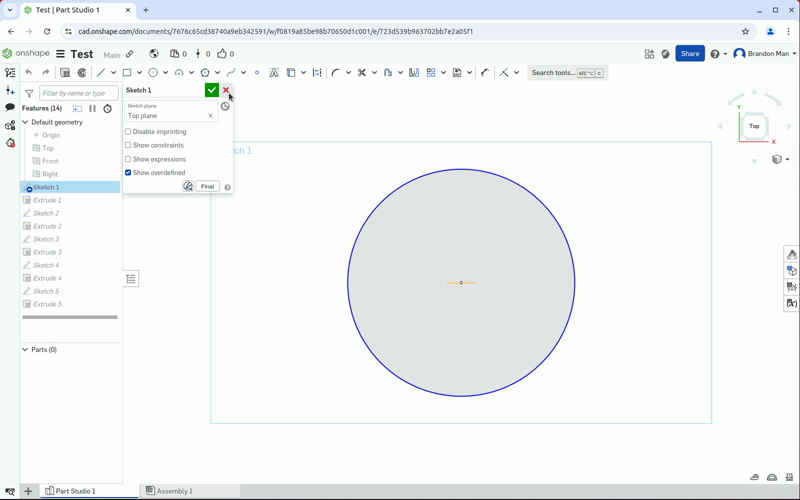
key(shift+s)
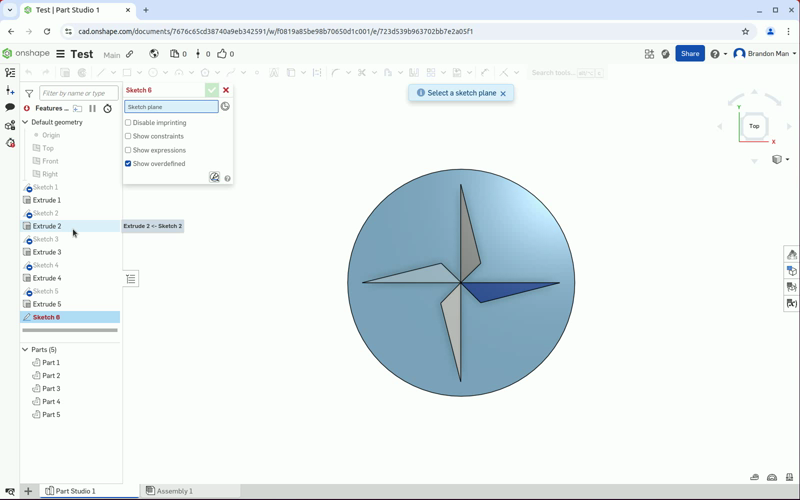
scroll(3)
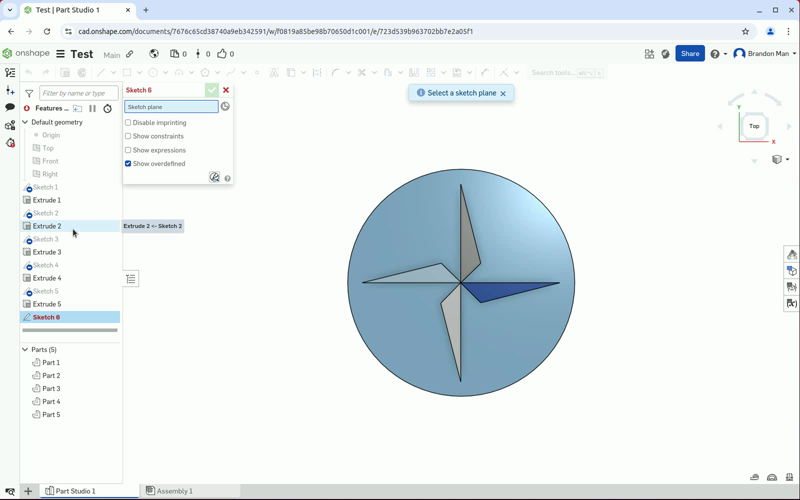
mouse_move(73, 150)
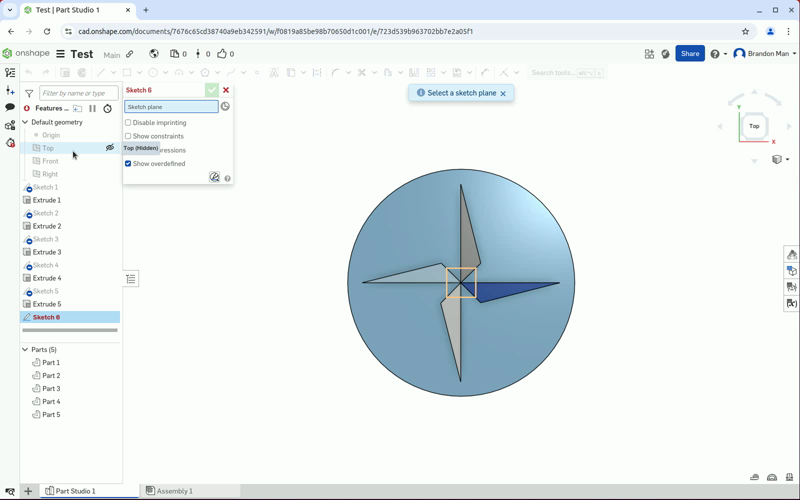
click(73, 150)
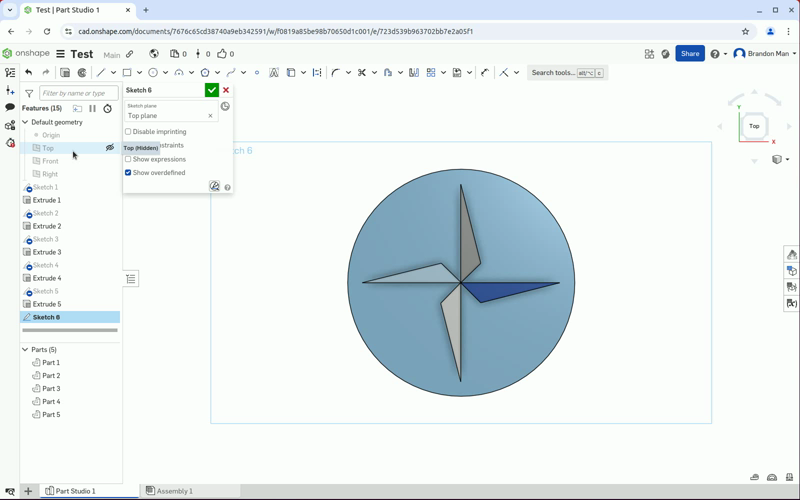
mouse_move(73, 352)
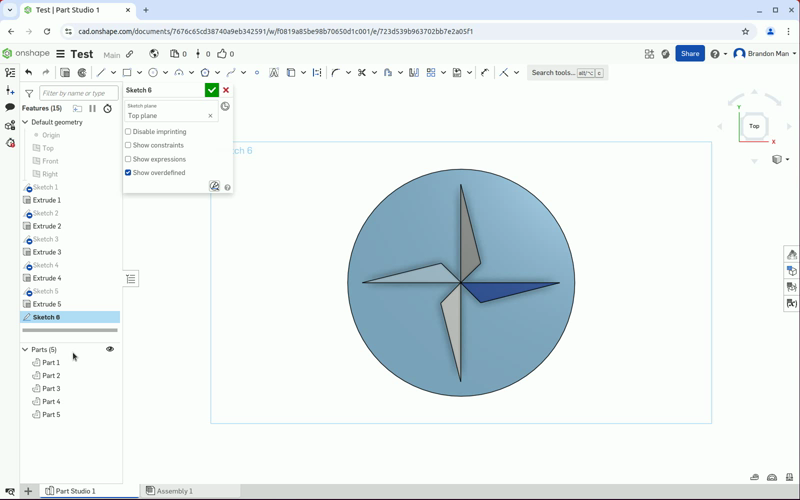
key(y)
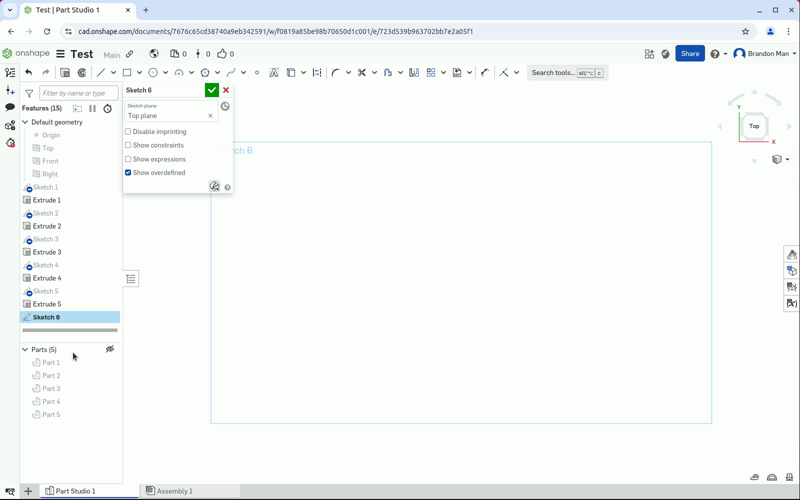
key(l)
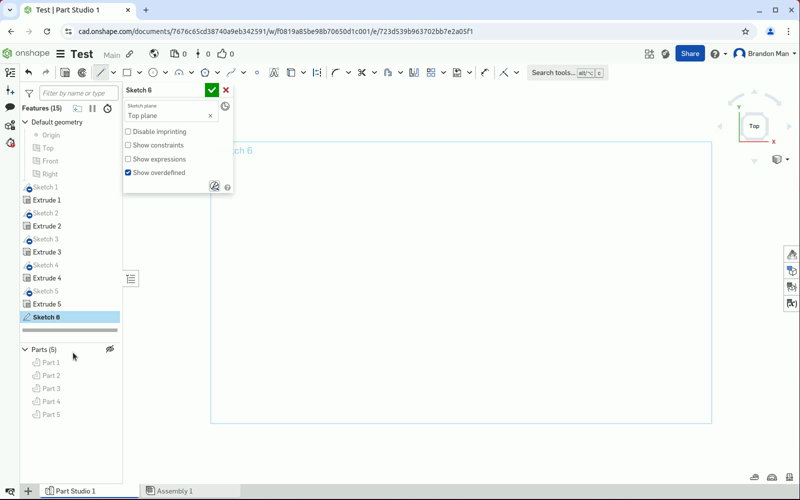
key_down(shift)
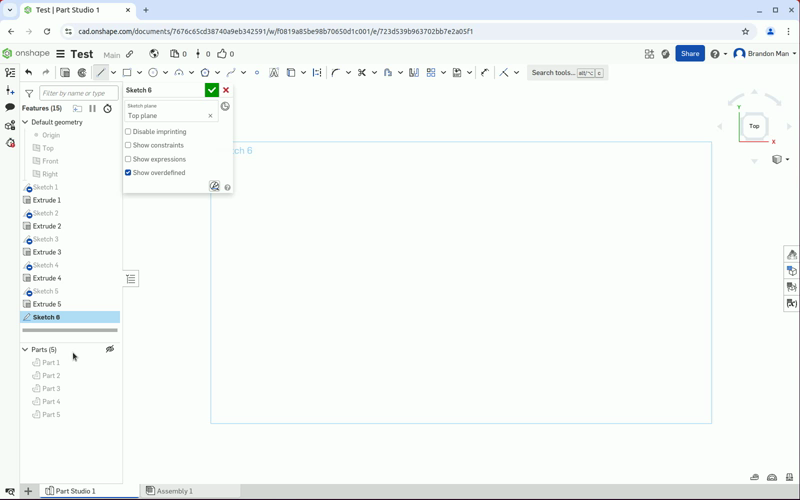
mouse_move(411, 233)
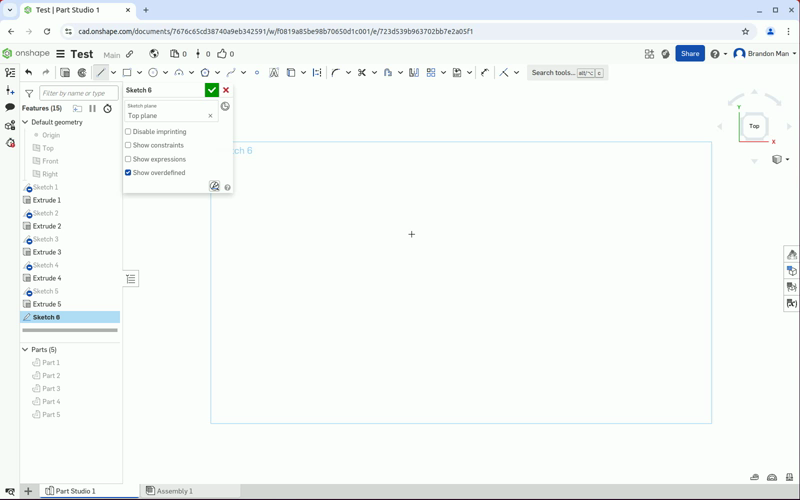
click(411, 233)
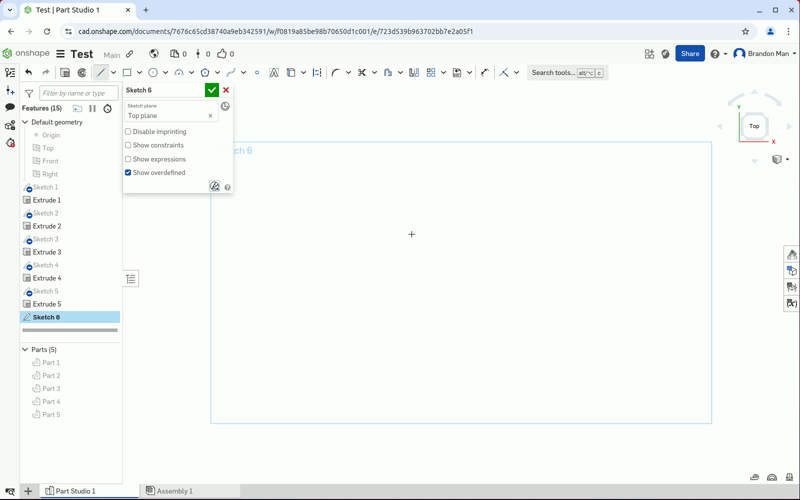
key_up(shift)
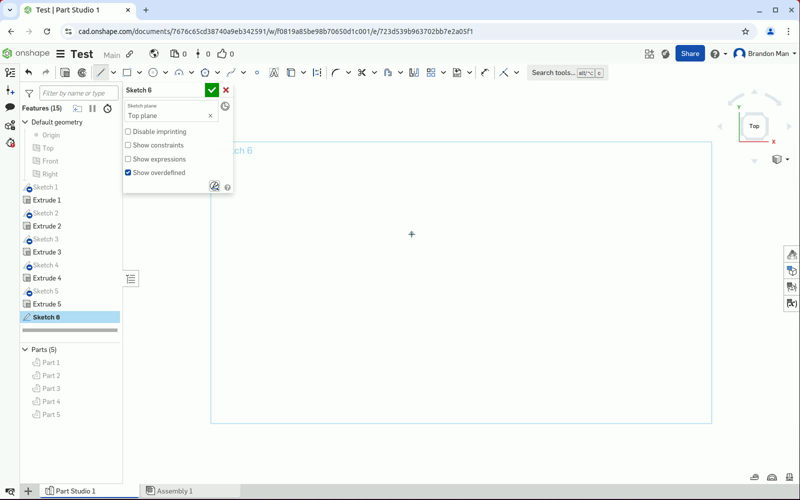
key_down(shift)
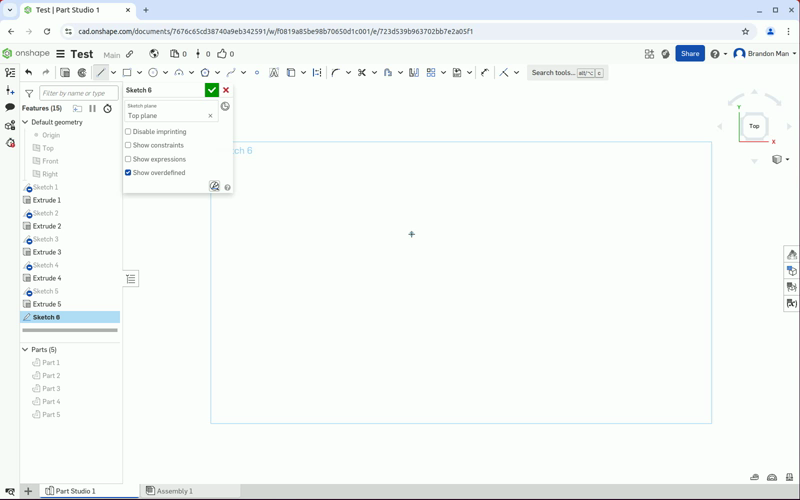
mouse_move(441, 233)
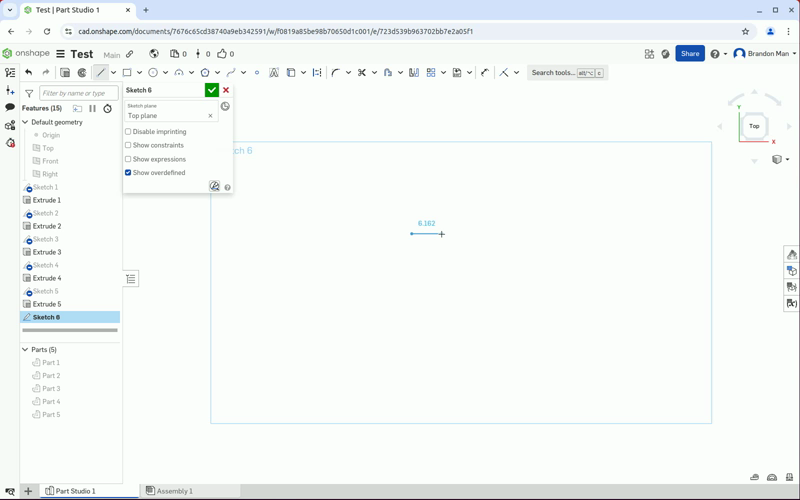
mouse_move(442, 264)
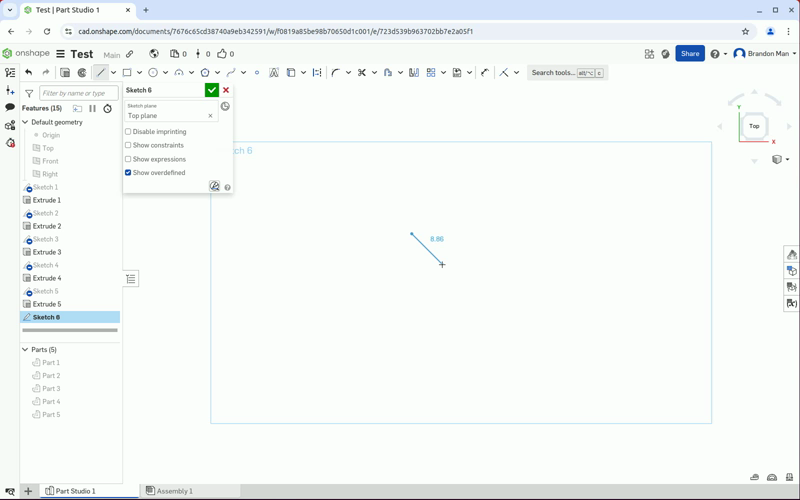
click(442, 264)
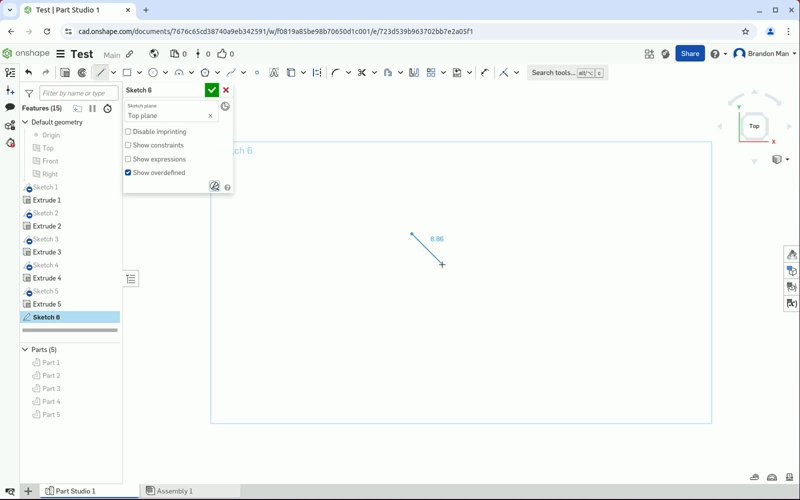
key_up(shift)
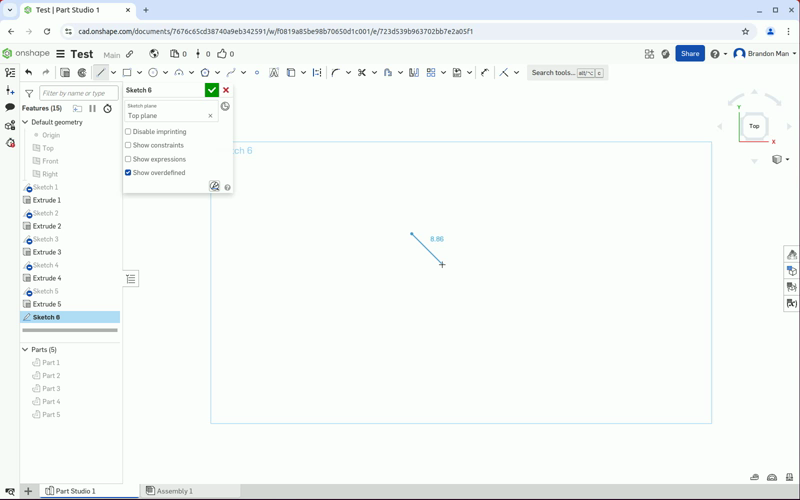
key_down(shift)
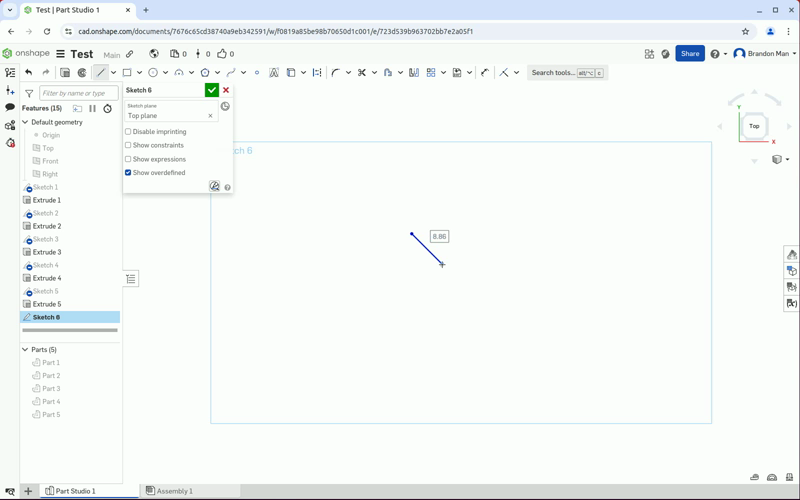
mouse_move(472, 264)
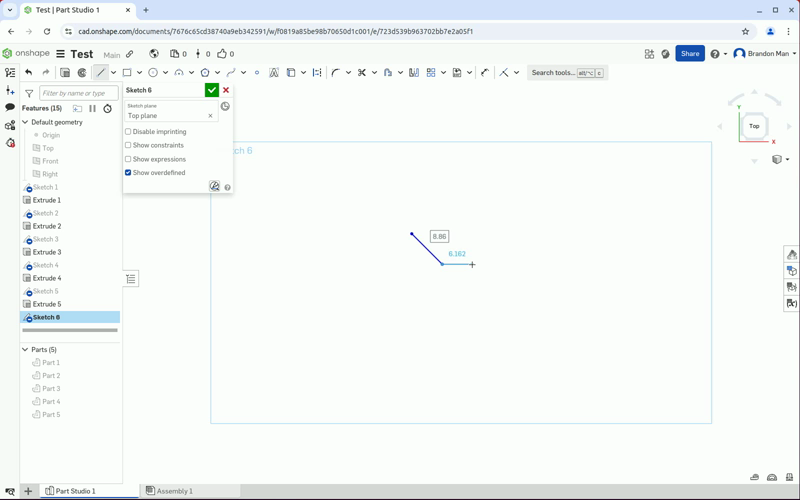
mouse_move(447, 244)
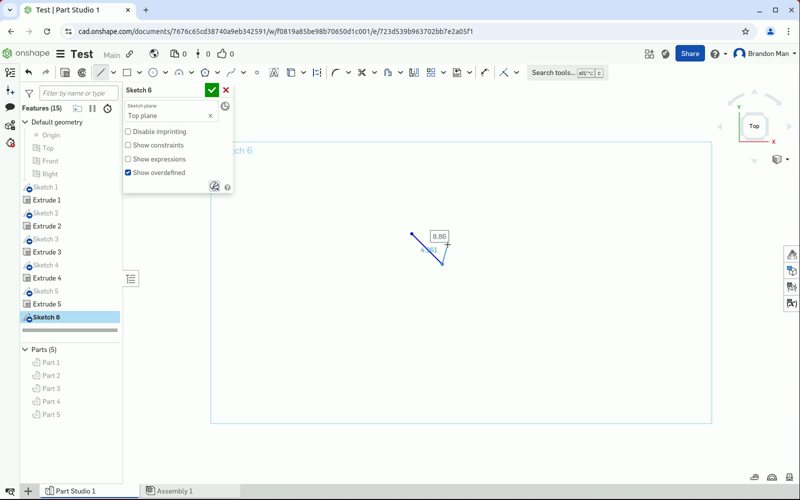
click(447, 244)
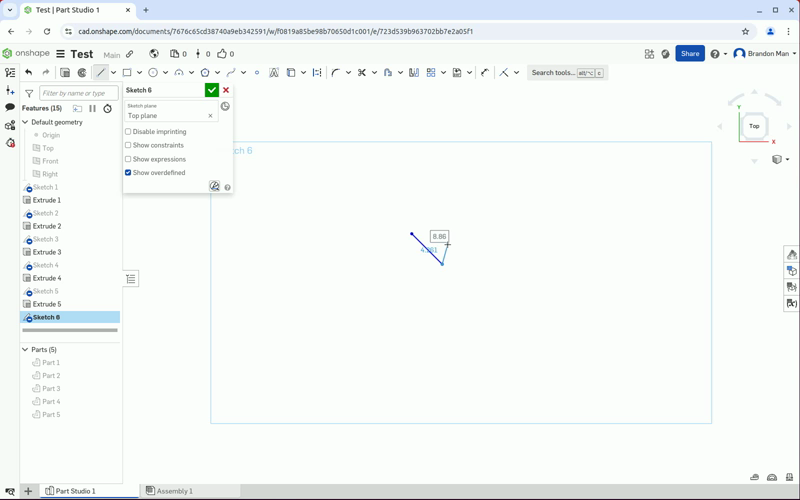
key_up(shift)
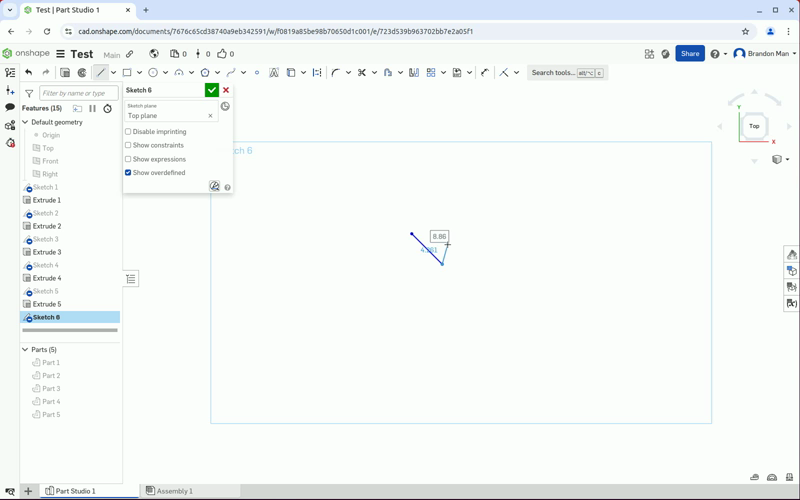
mouse_move(477, 244)
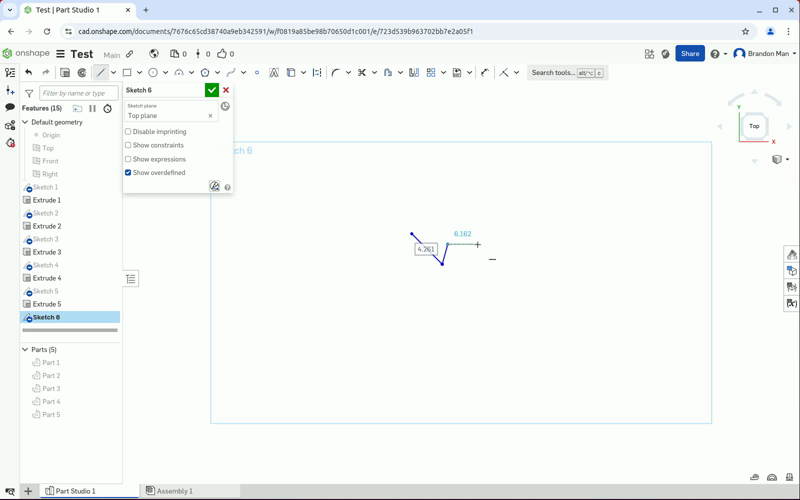
key_down(shift)
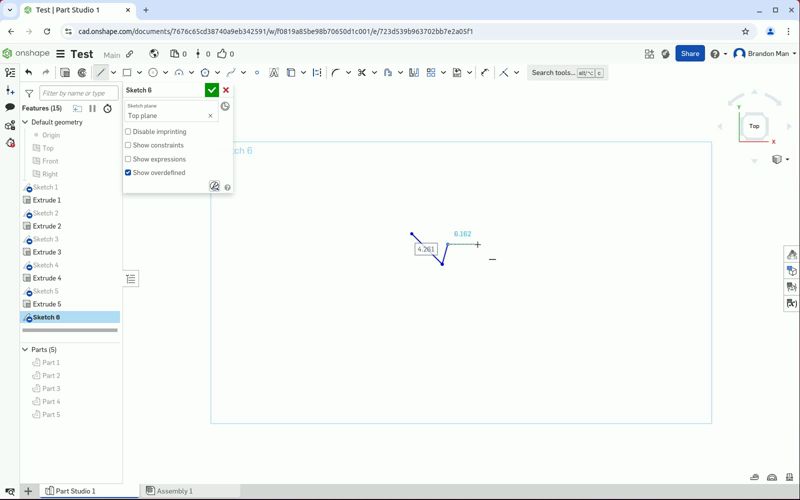
mouse_move(411, 233)
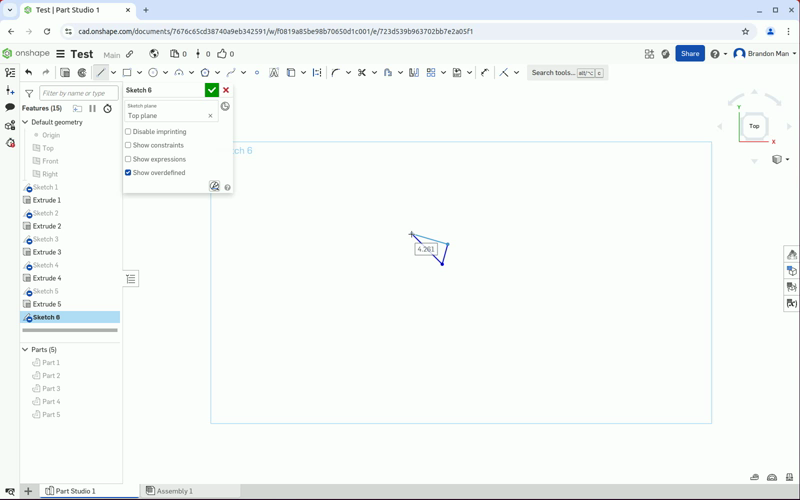
key_up(shift)
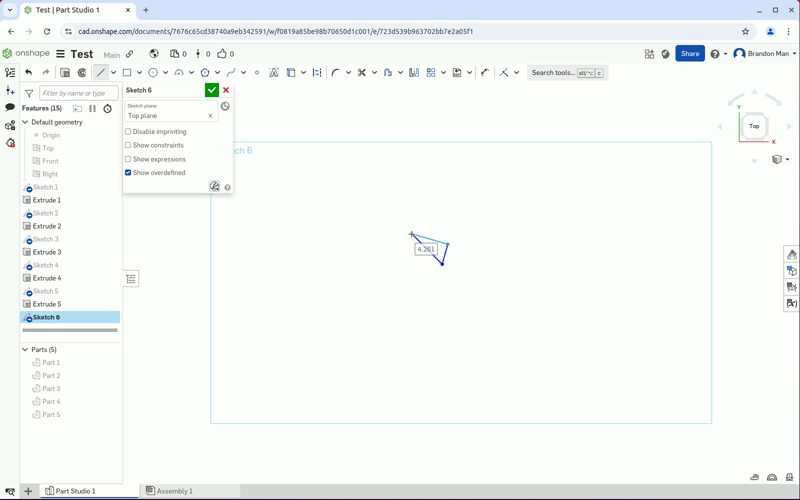
click(411, 233)
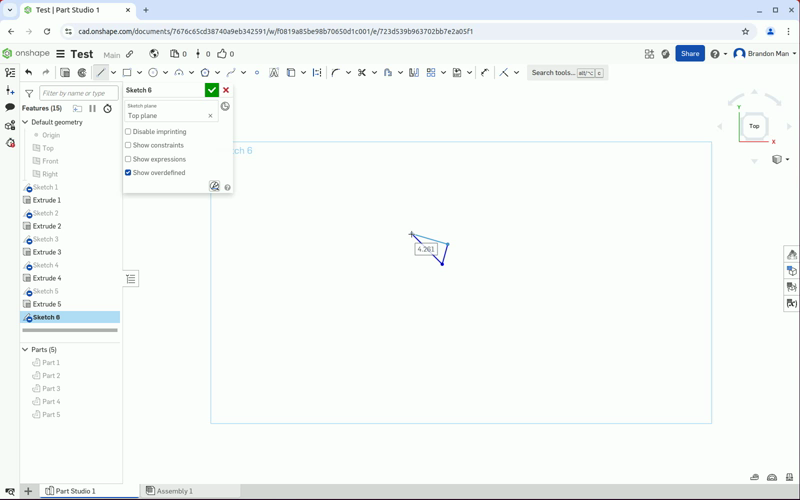
key(esc)
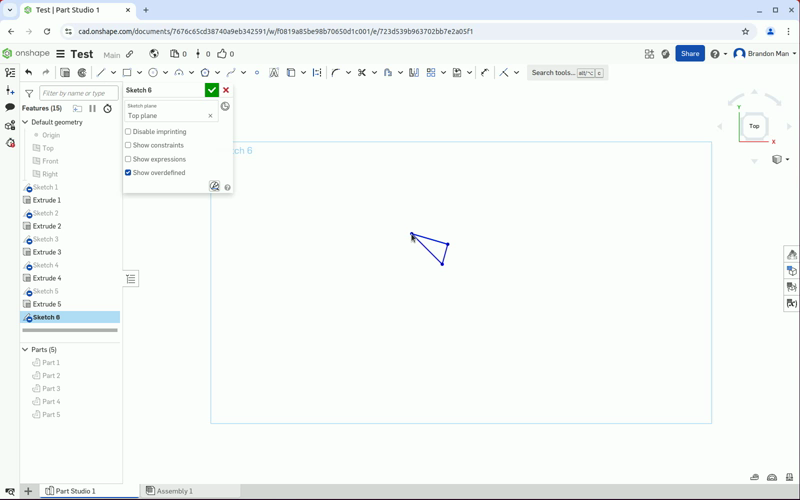
mouse_move(441, 255)
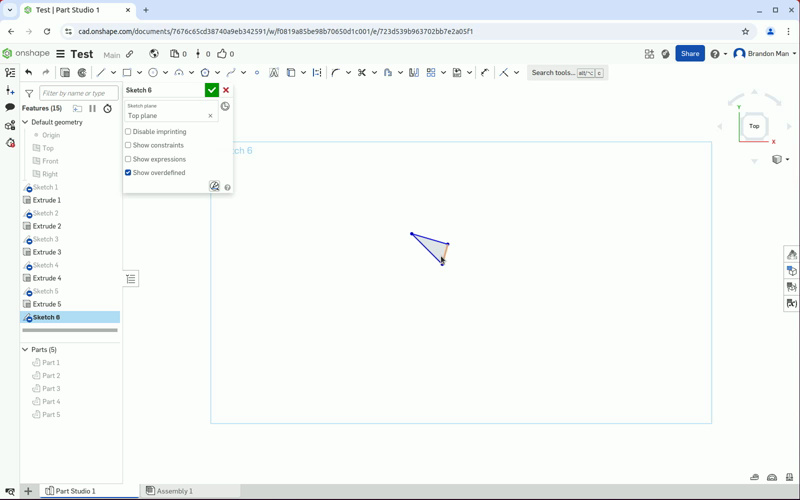
scroll(6)
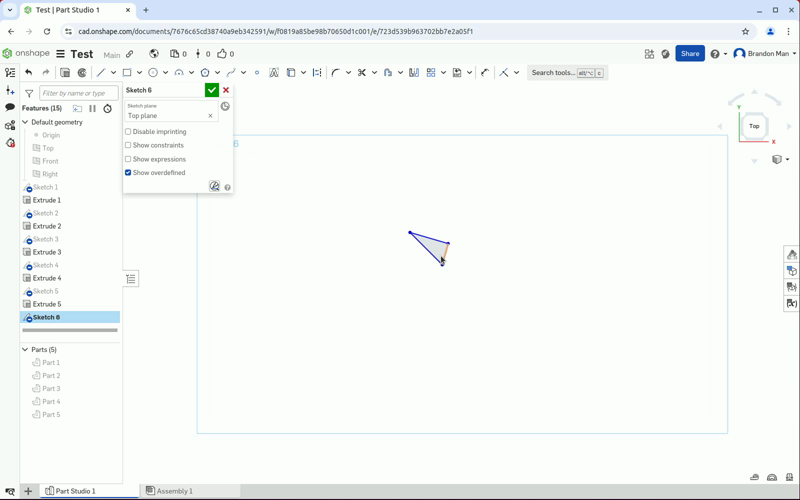
scroll(6)
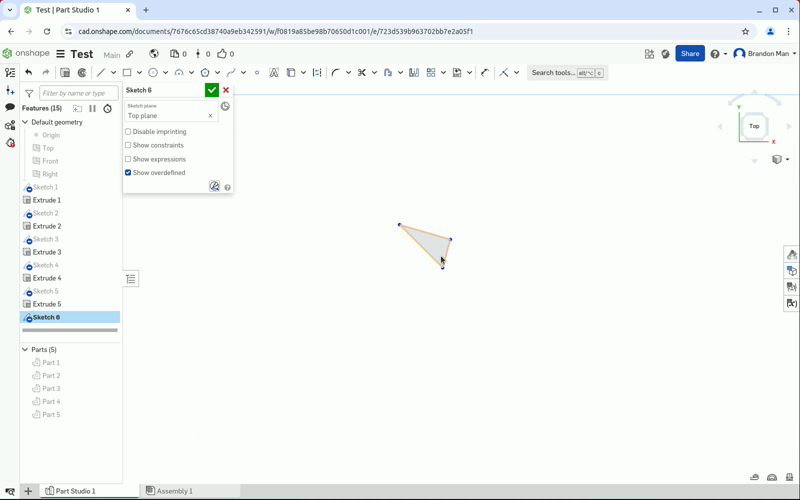
scroll(6)
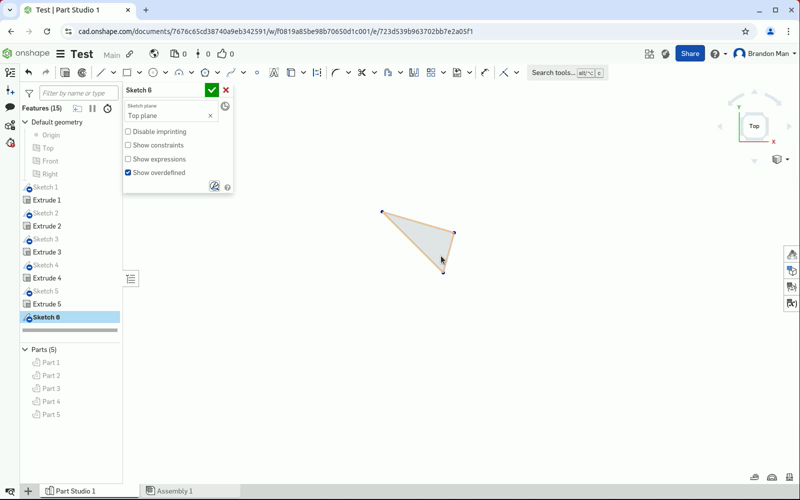
scroll(6)
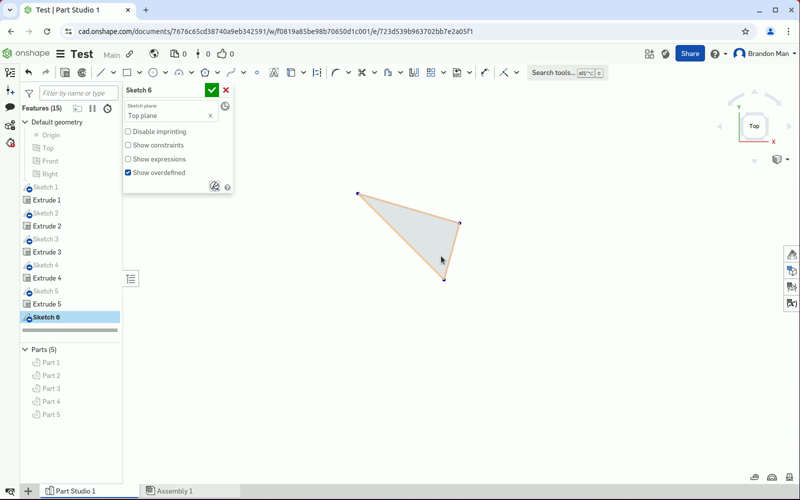
scroll(6)
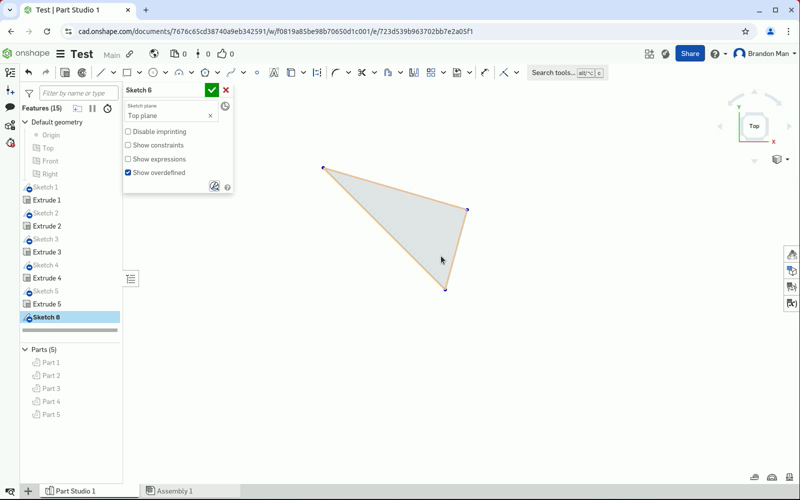
scroll(6)
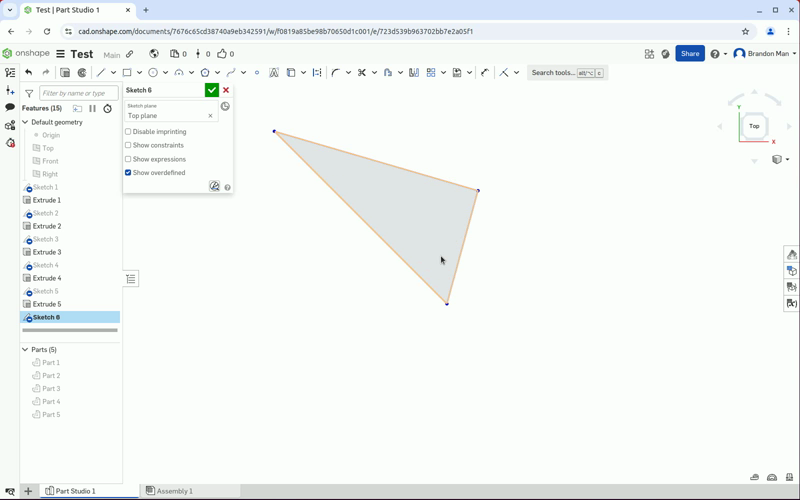
scroll(6)
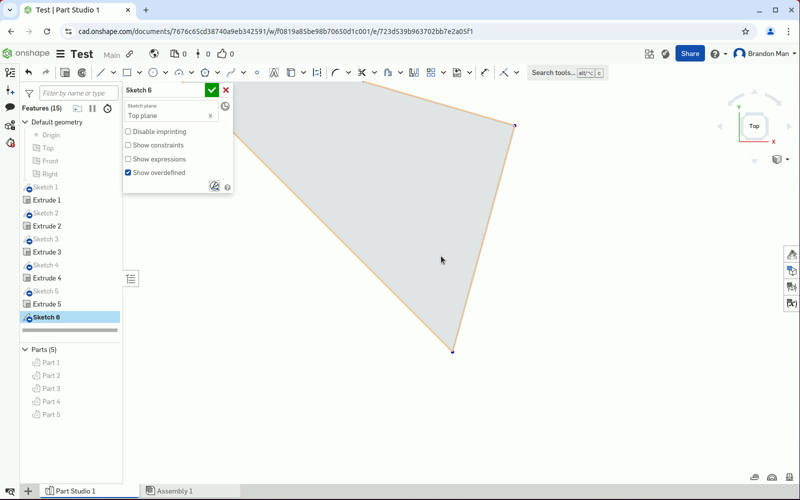
click(441, 255)
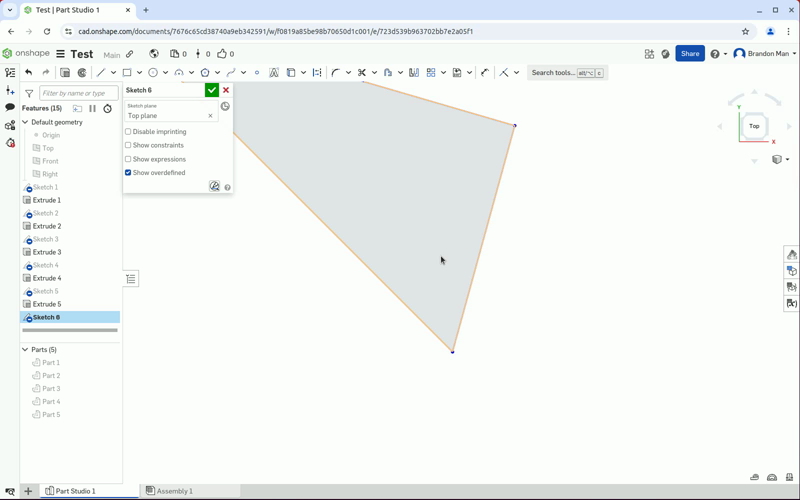
scroll(-6)
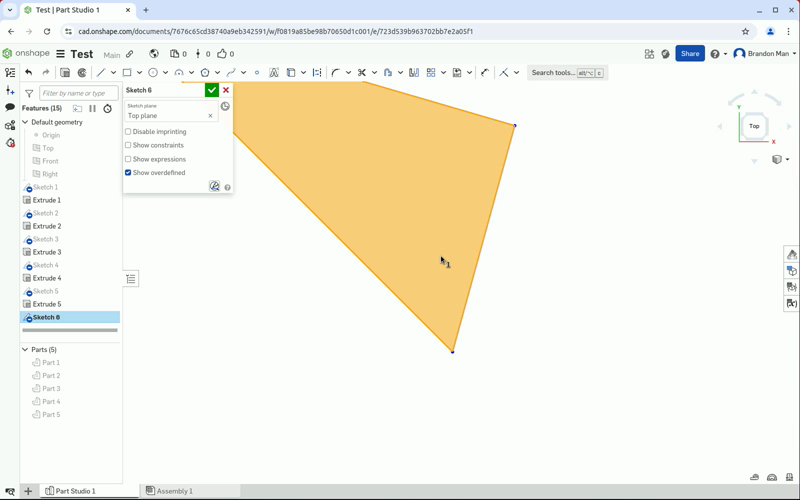
scroll(-6)
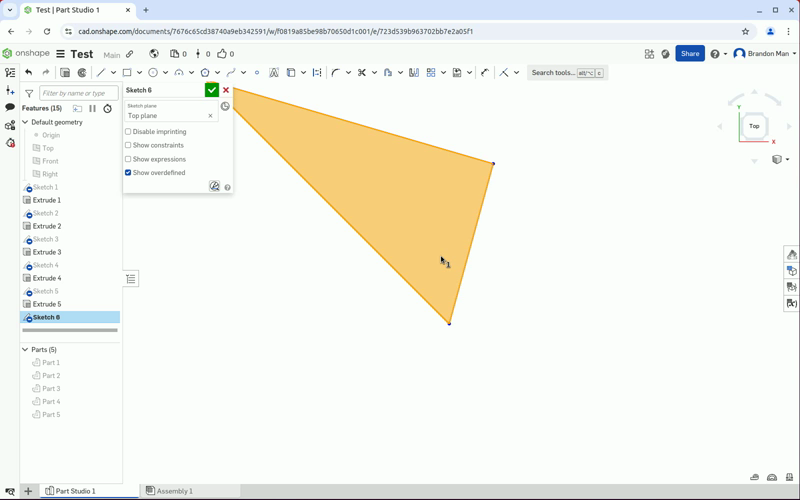
scroll(-6)
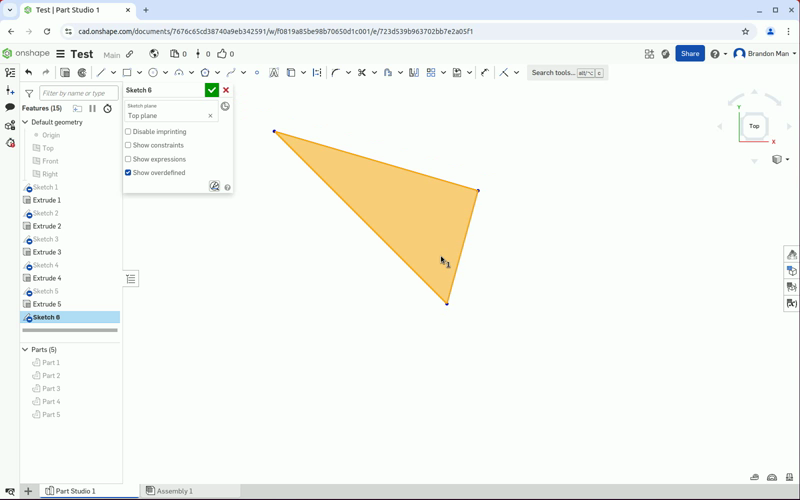
scroll(-6)
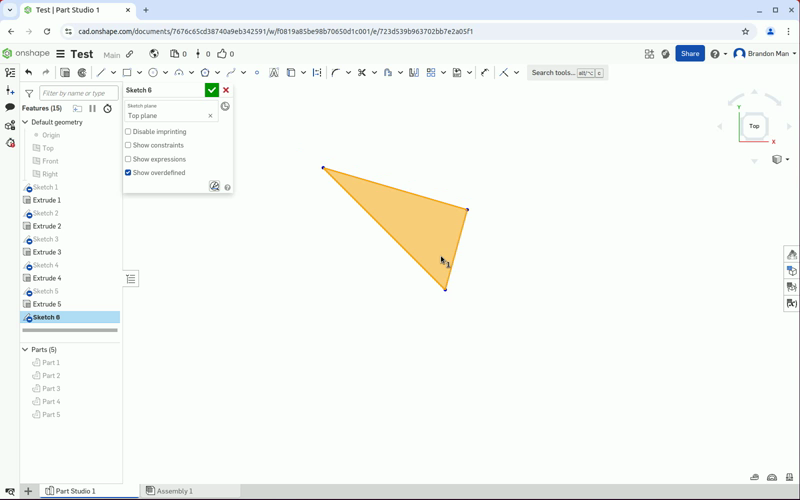
scroll(-6)
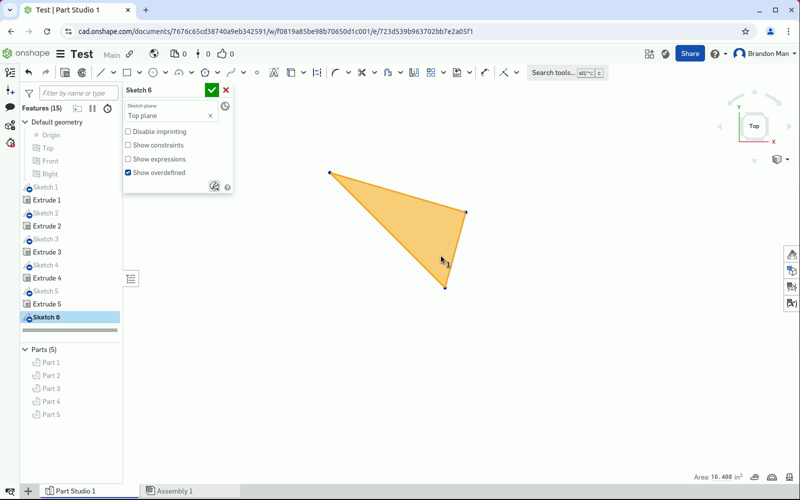
scroll(-6)
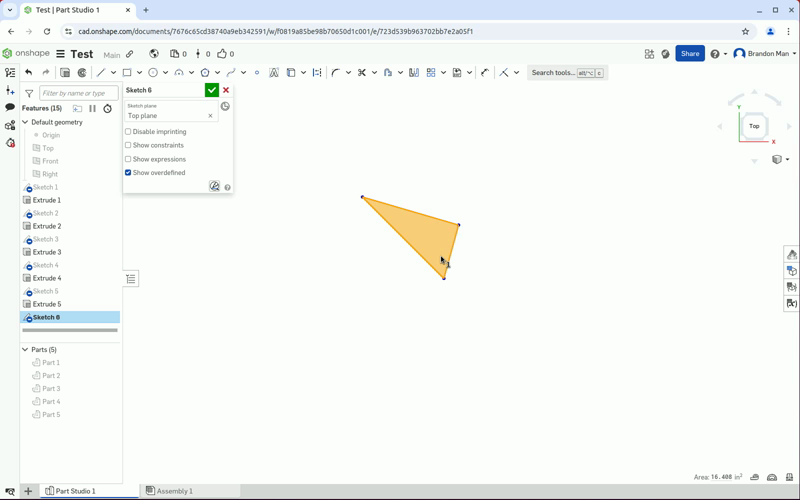
scroll(-6)
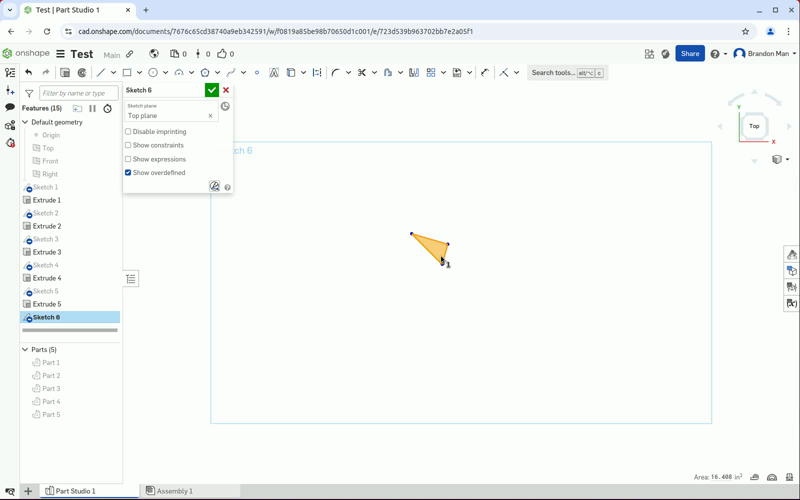
mouse_move(73, 352)
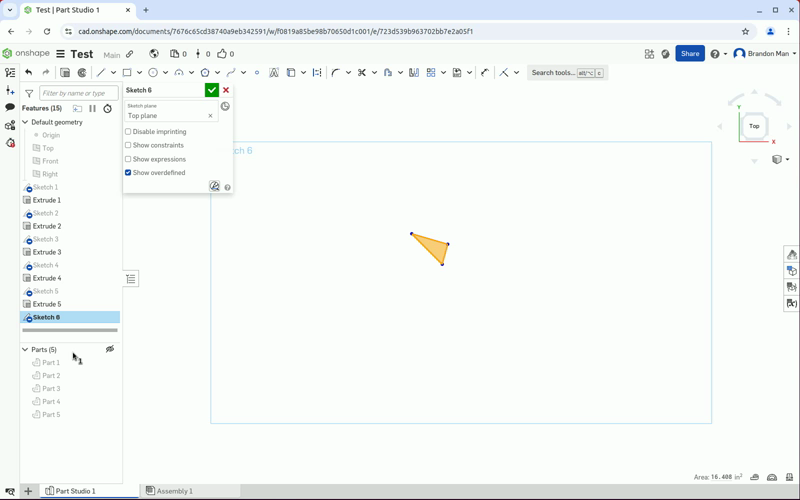
key(shift+y)
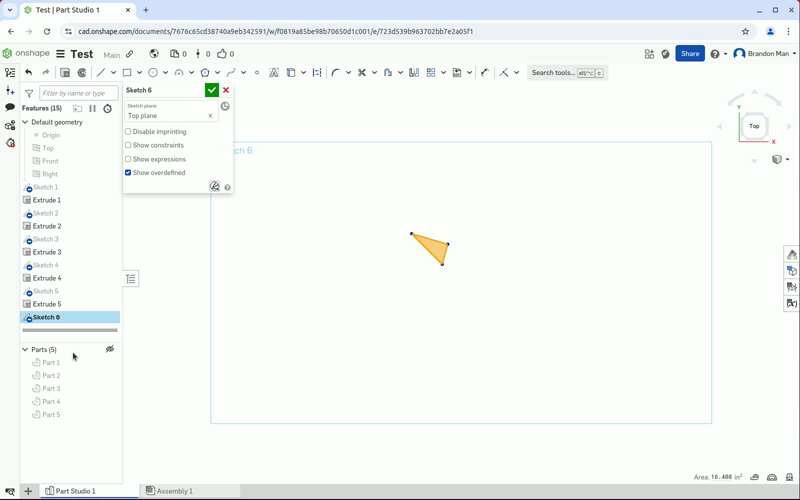
key(shift+e)
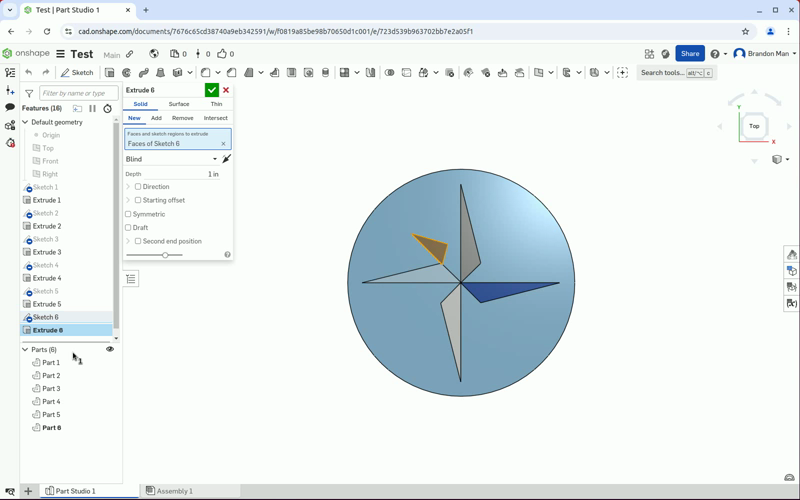
mouse_move(143, 106)
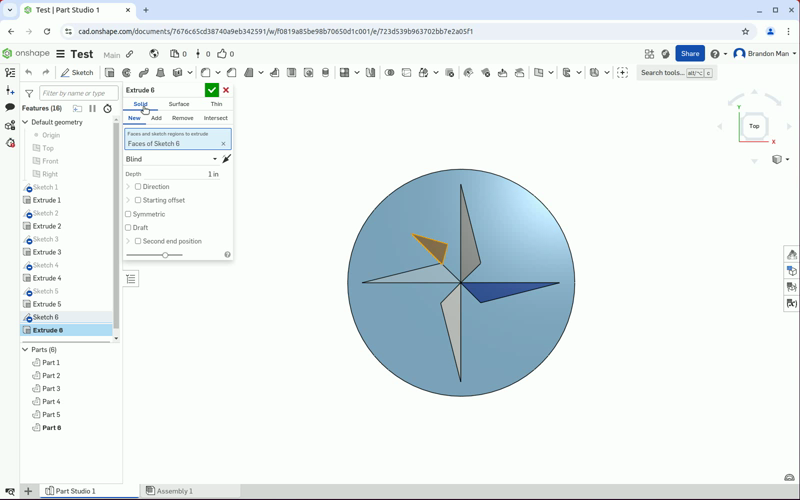
click(143, 106)
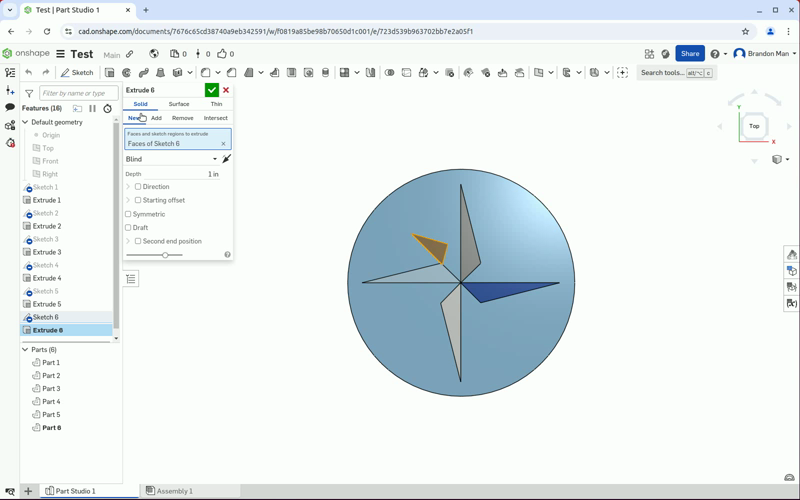
mouse_move(137, 120)
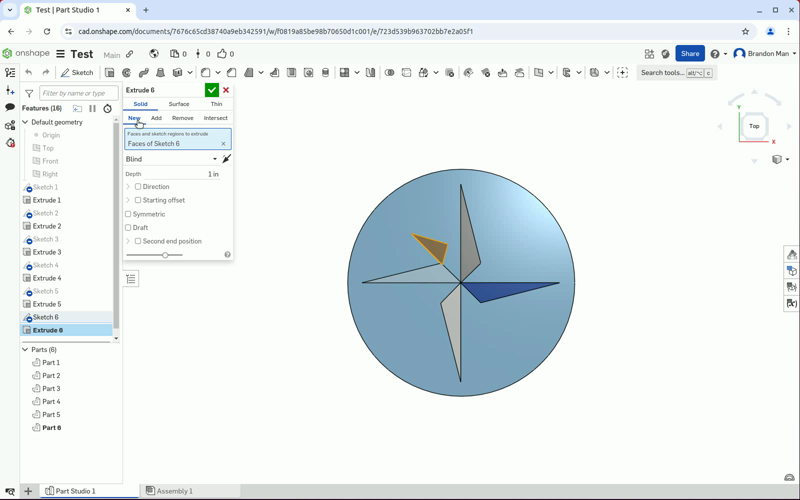
click(137, 120)
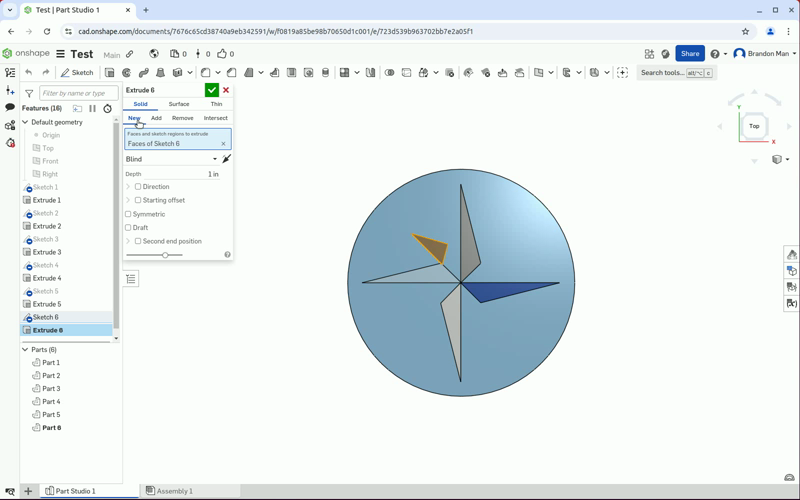
key(tab, 4)
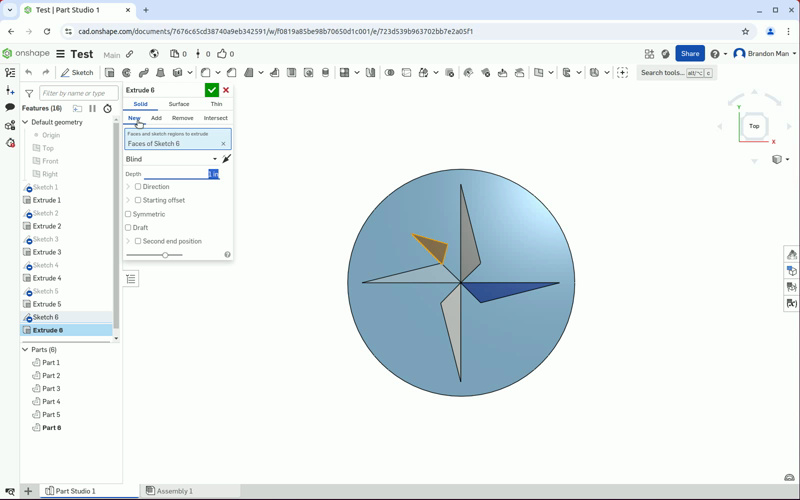
text(2.407)
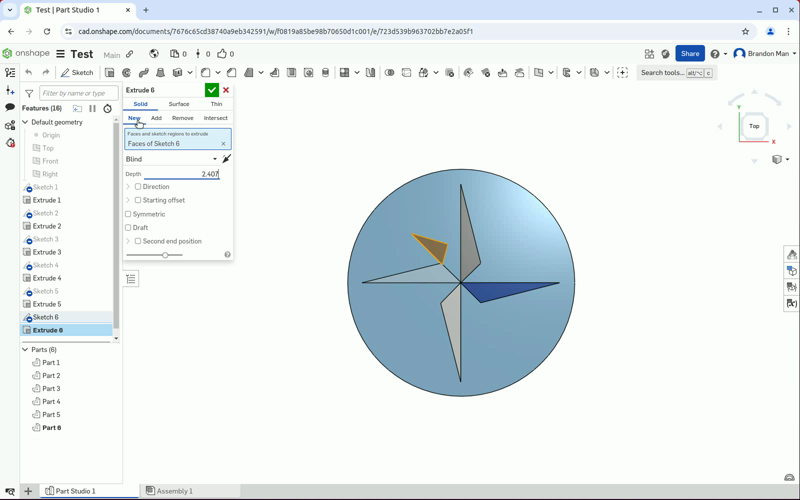
key(enter)
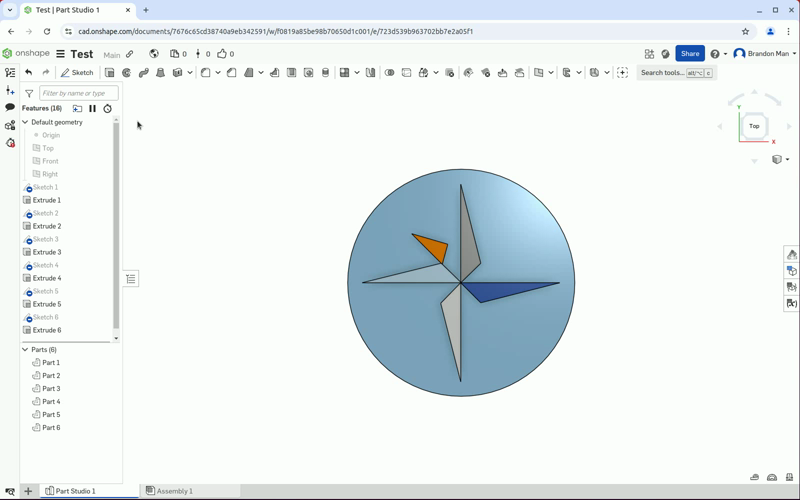
key(shift+h)
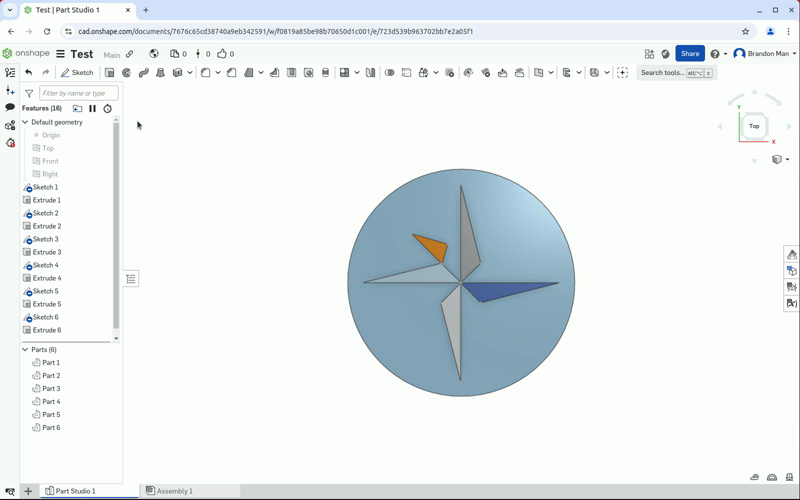
key(shift+h)
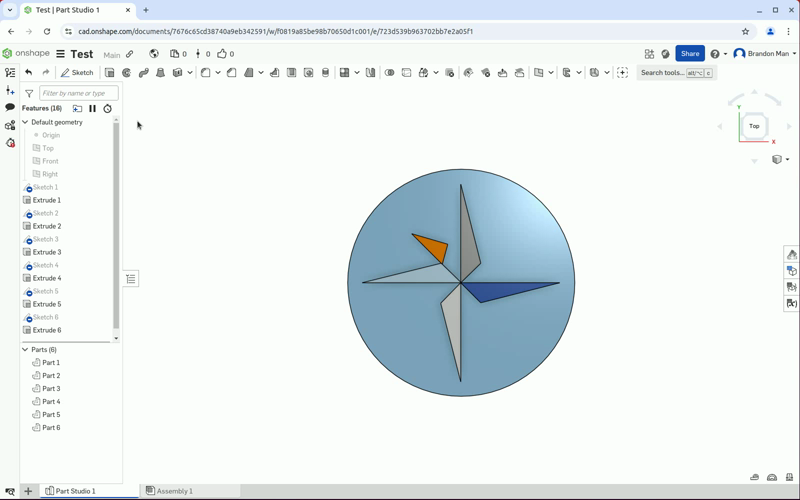
mouse_move(69, 189)
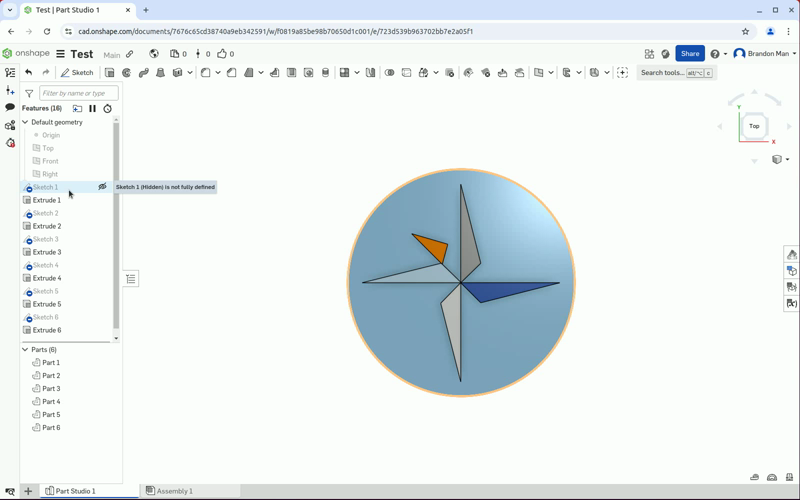
click(69, 189)
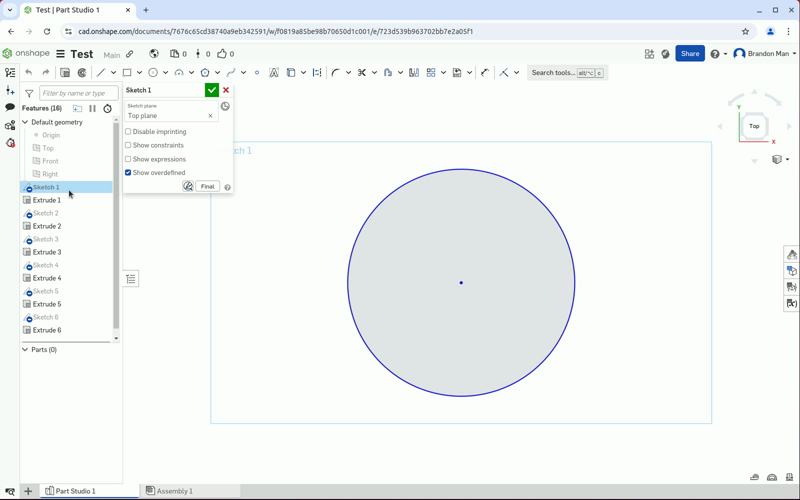
mouse_move(229, 92)
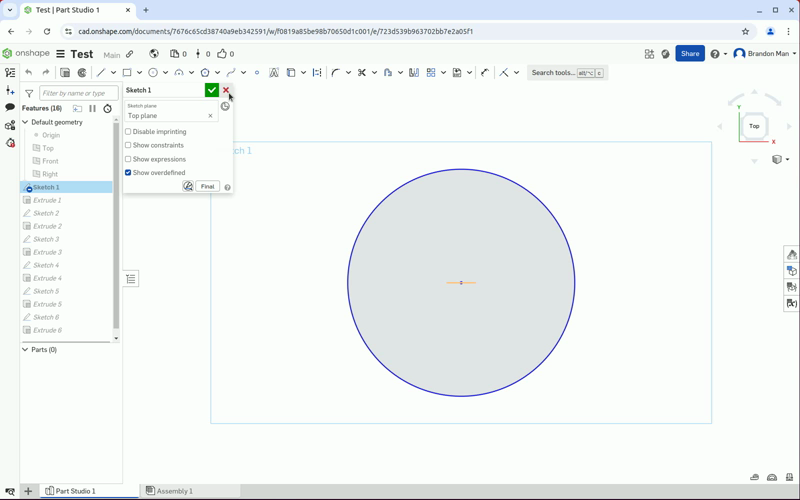
click(229, 92)
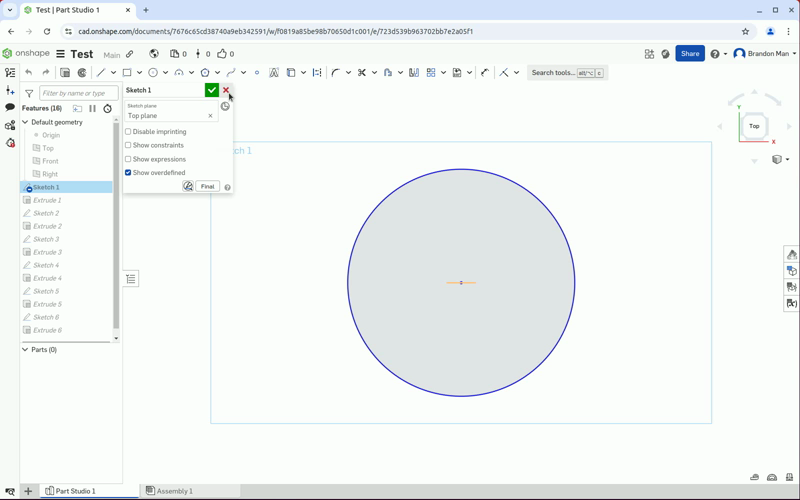
key(shift+s)
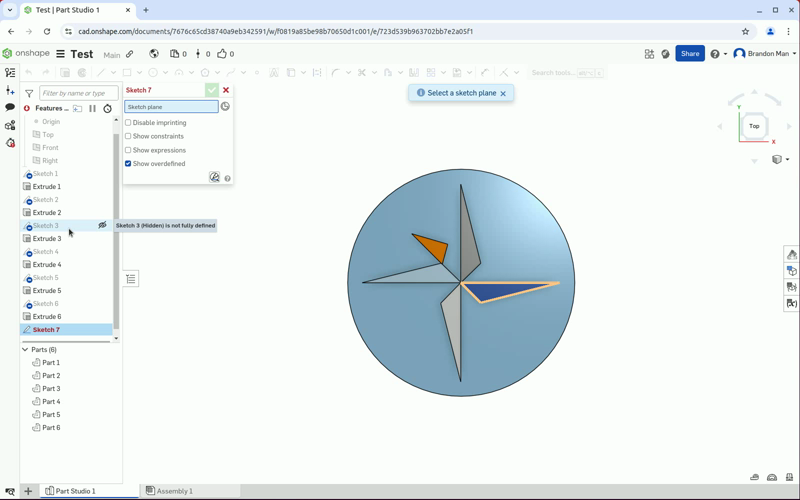
scroll(3)
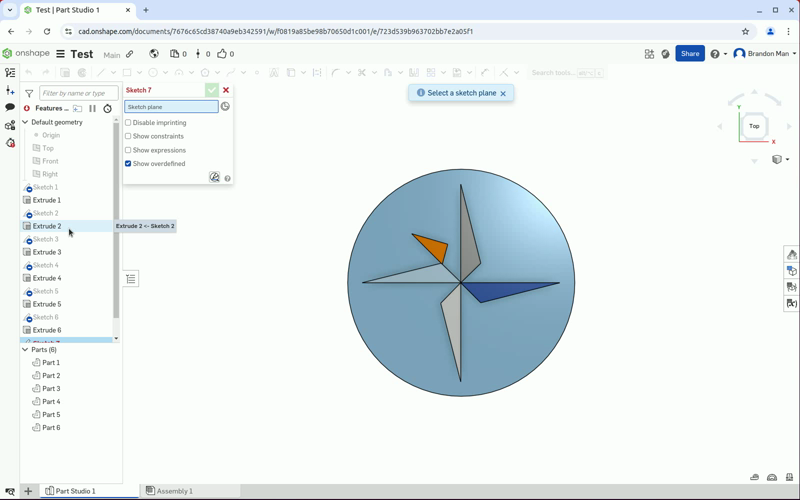
mouse_move(69, 150)
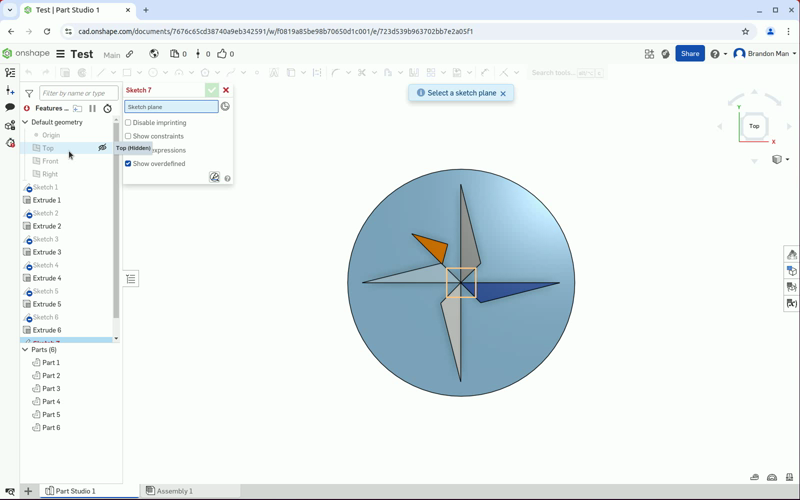
click(69, 150)
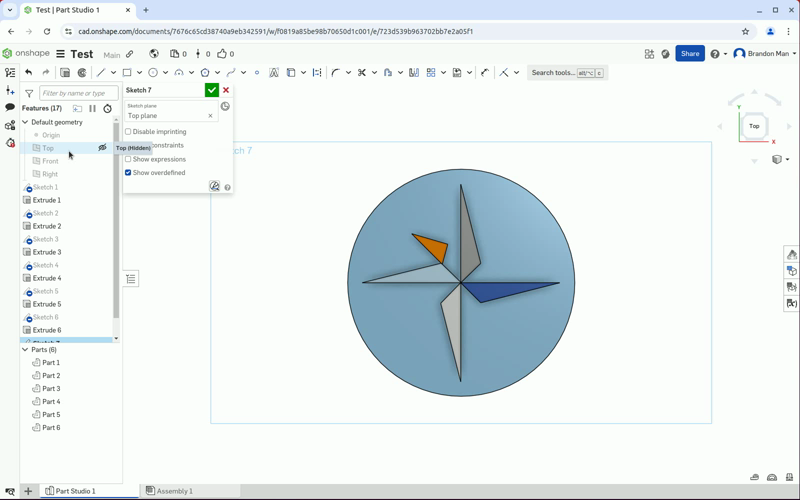
mouse_move(73, 352)
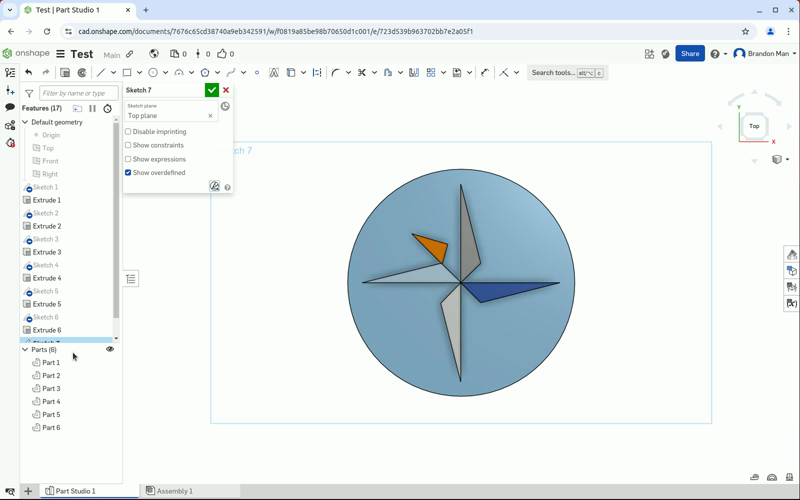
key(y)
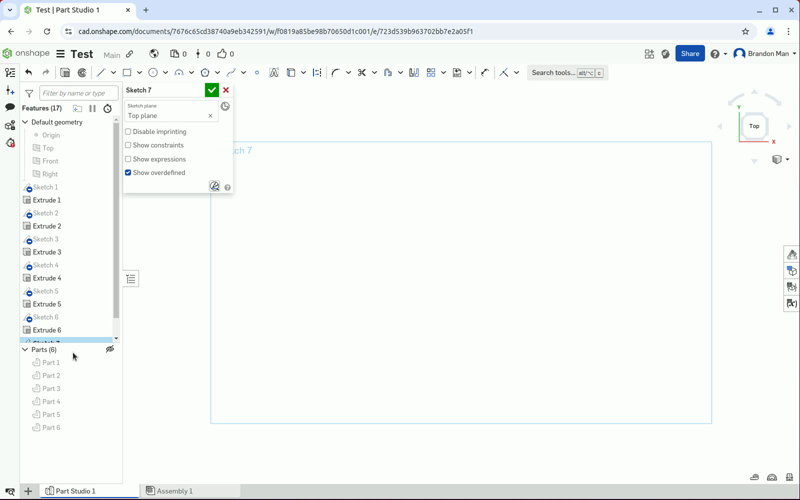
key(l)
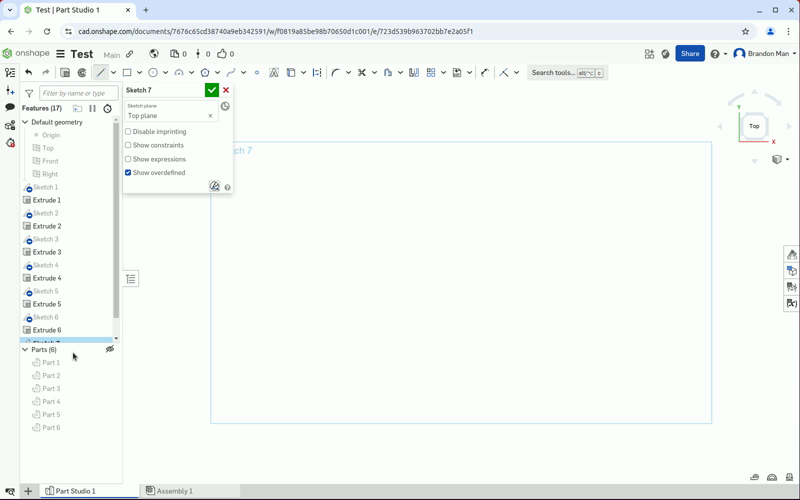
key_down(shift)
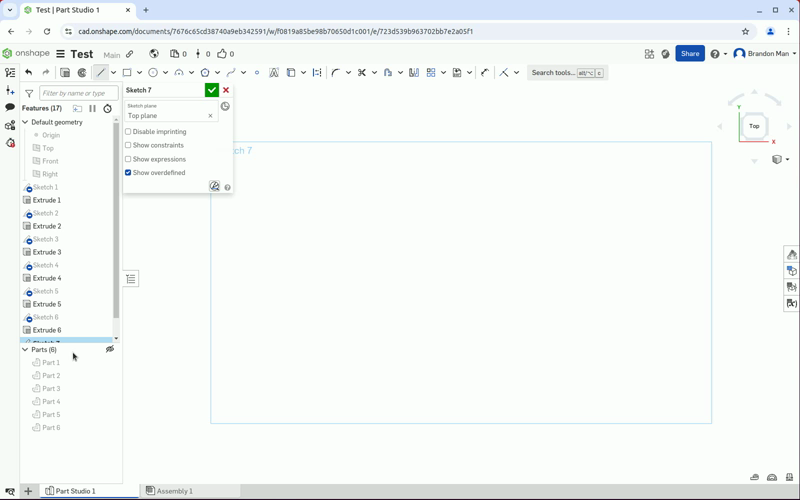
mouse_move(480, 262)
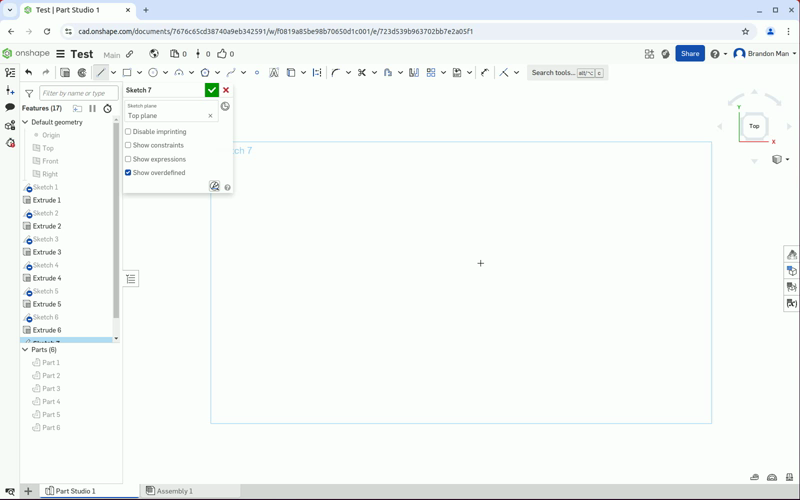
click(480, 262)
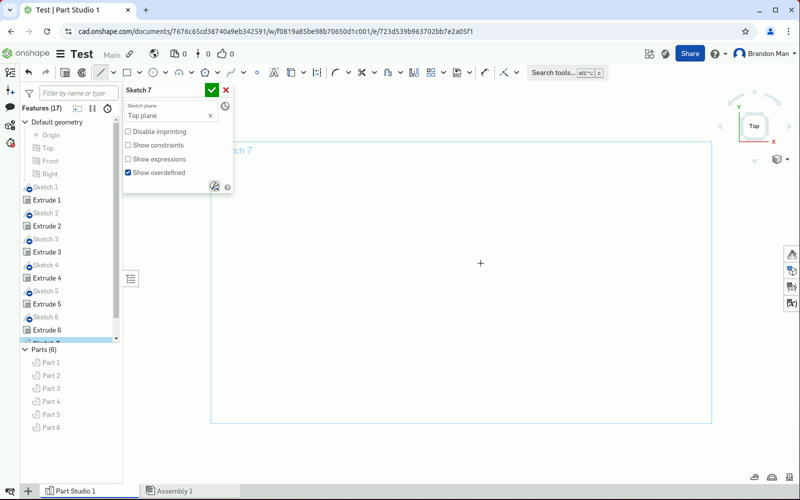
key_up(shift)
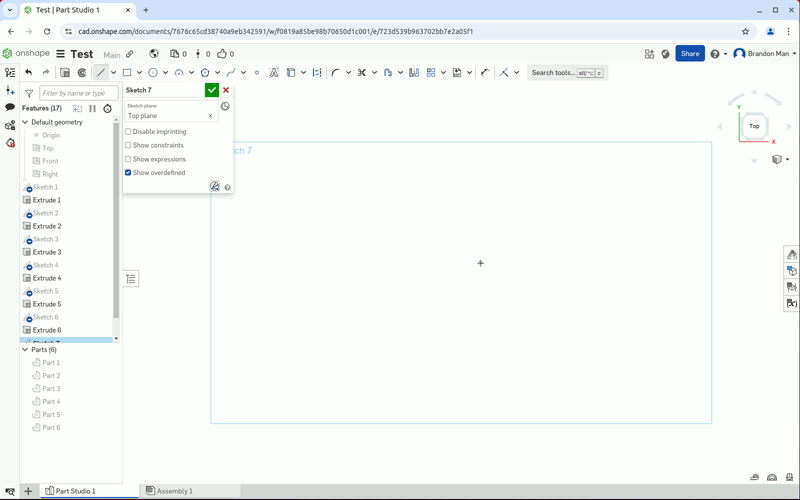
key_down(shift)
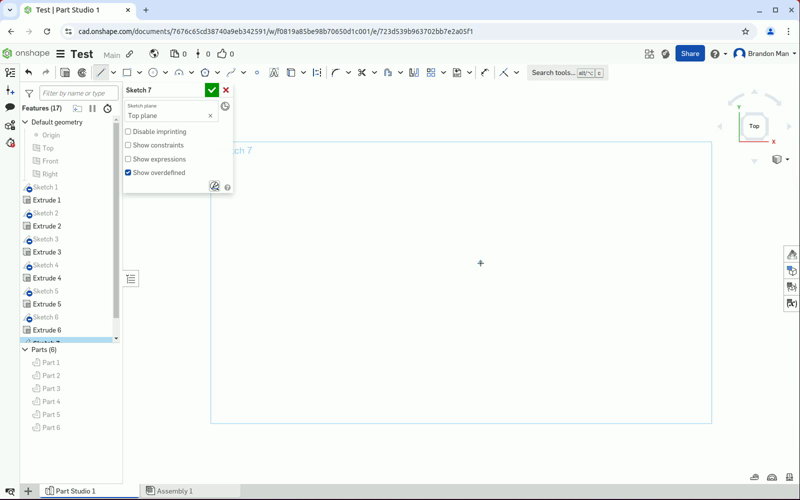
mouse_move(510, 262)
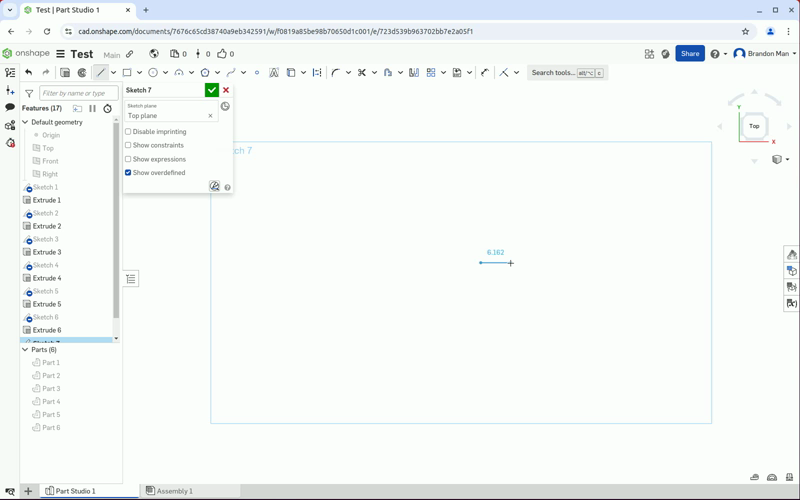
mouse_move(500, 267)
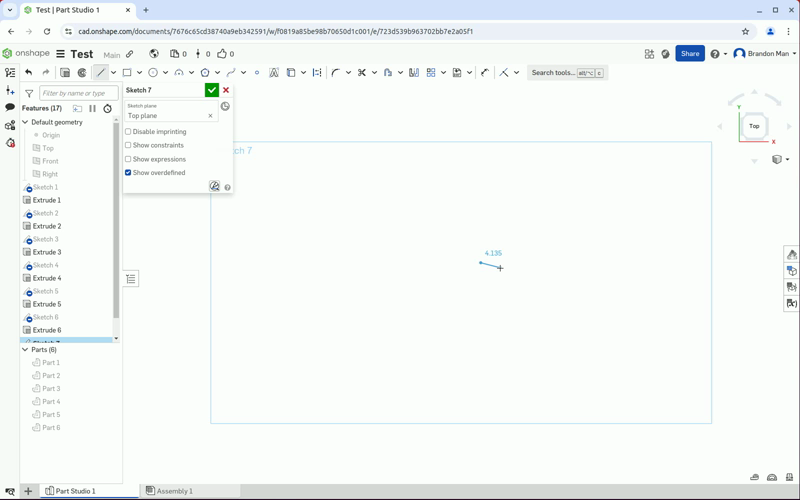
click(500, 267)
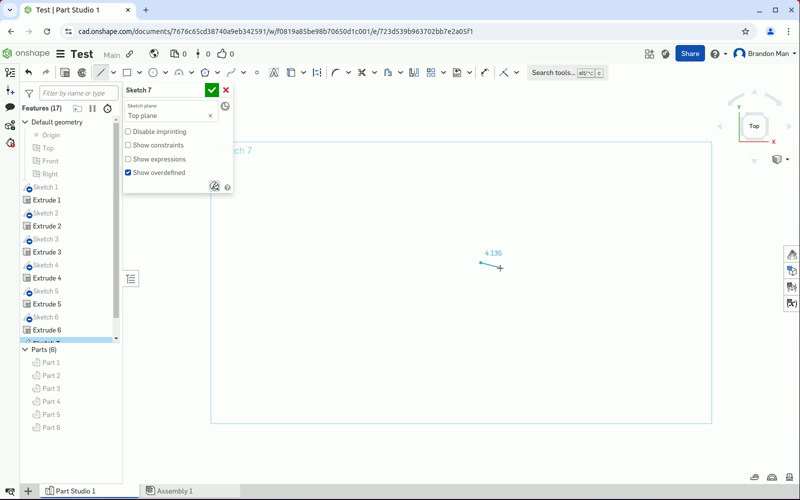
key_up(shift)
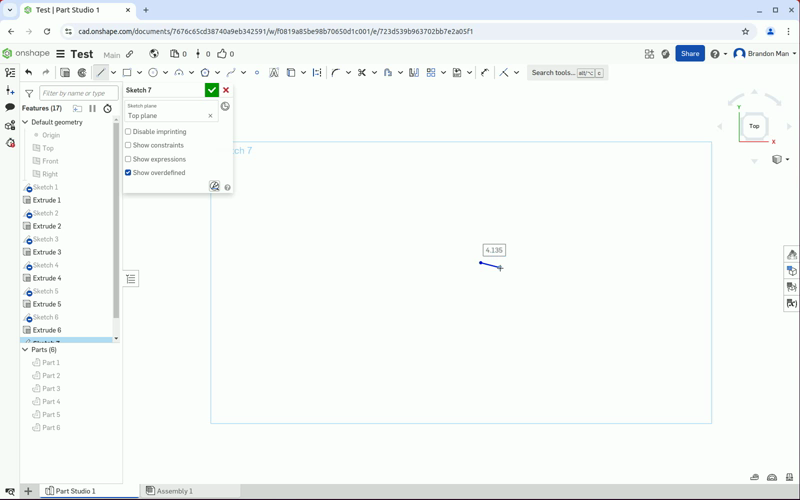
key_down(shift)
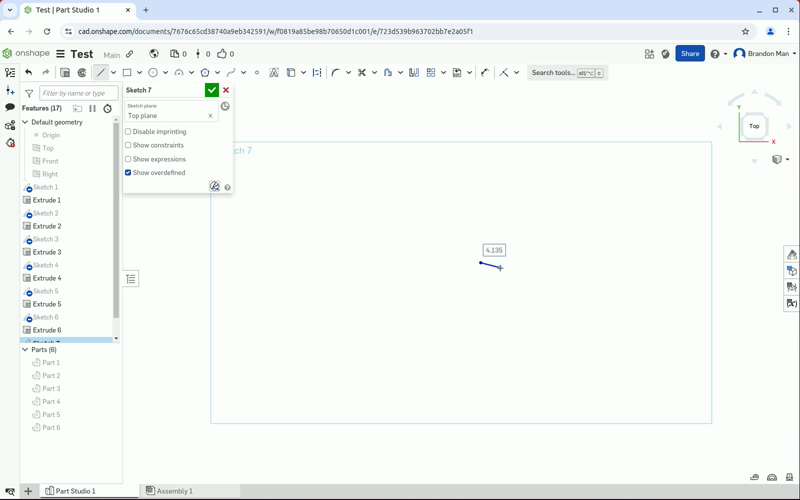
mouse_move(530, 267)
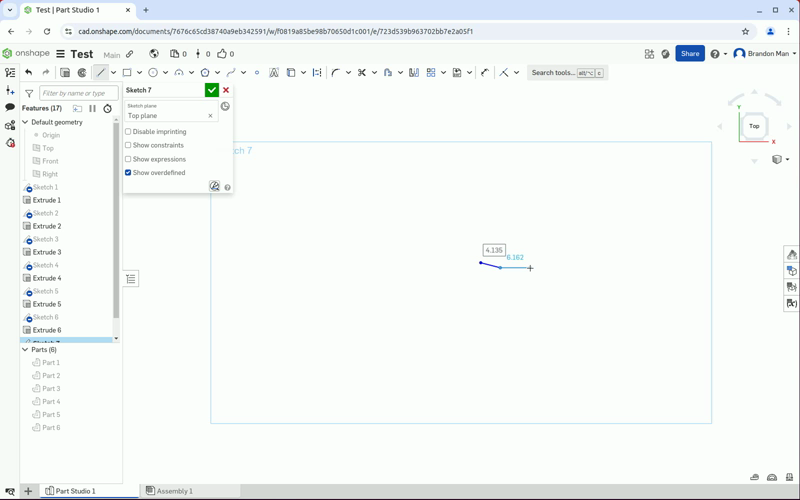
mouse_move(510, 232)
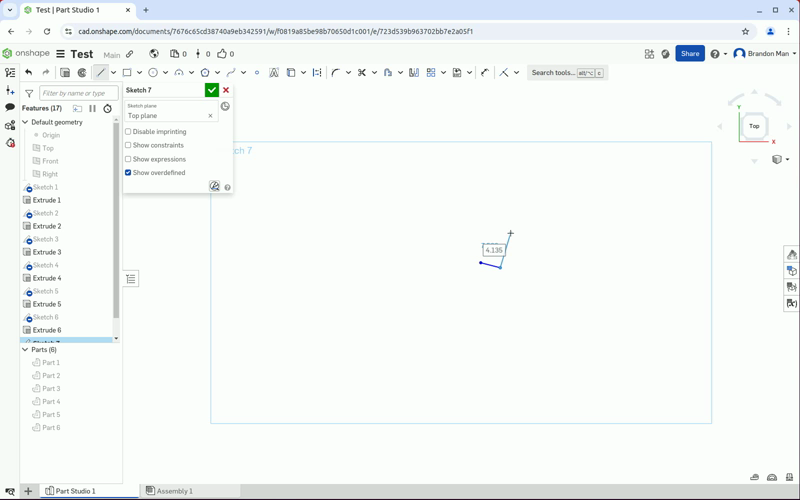
click(510, 232)
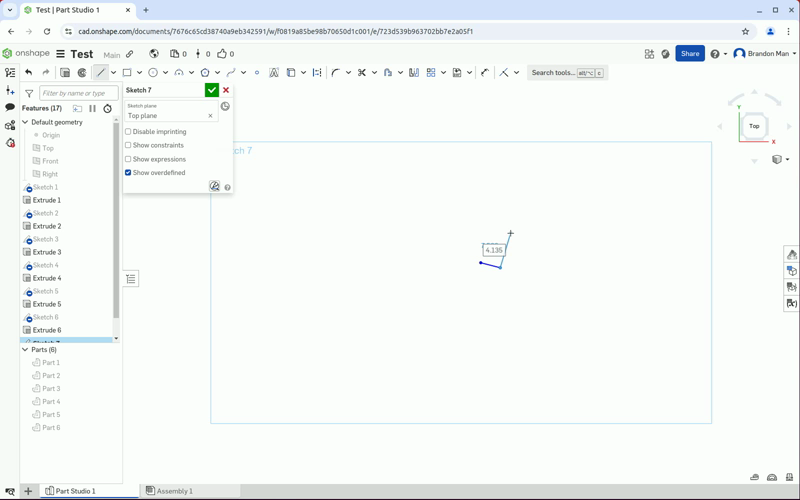
key_up(shift)
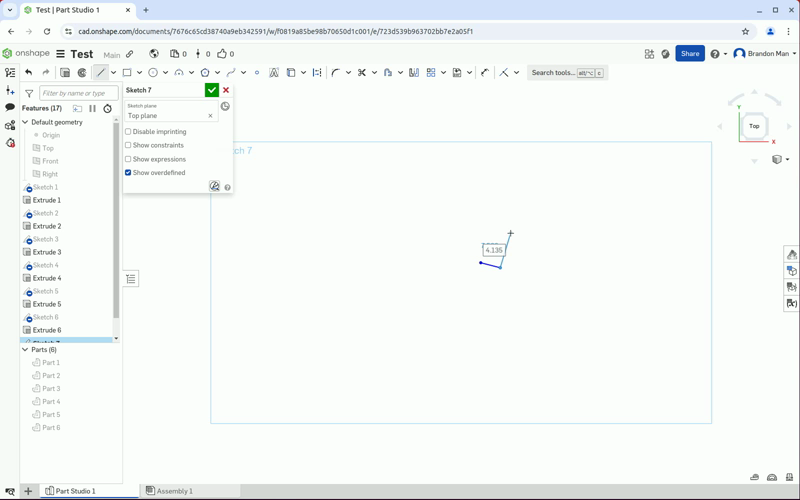
mouse_move(540, 232)
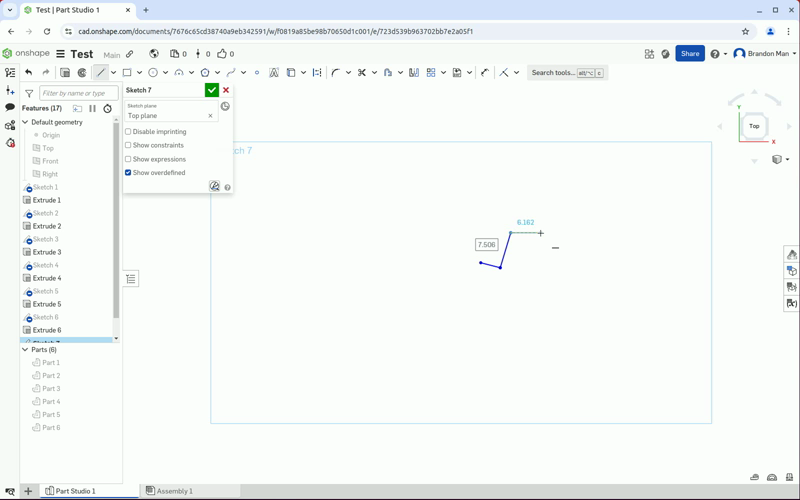
key_down(shift)
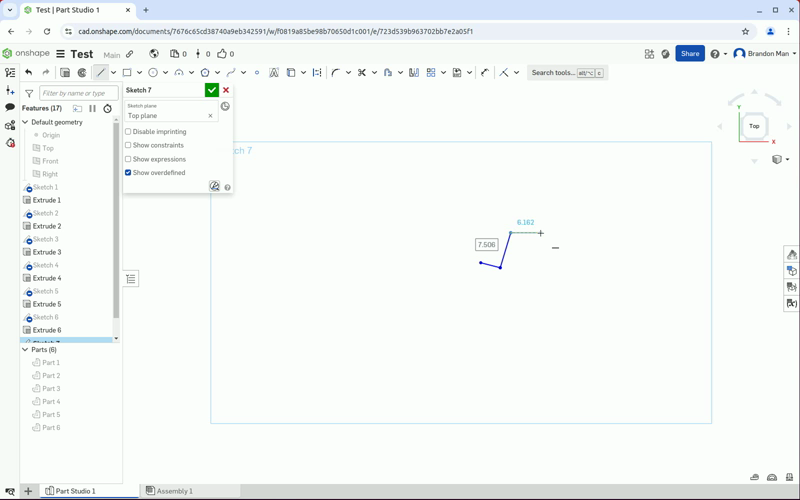
mouse_move(480, 262)
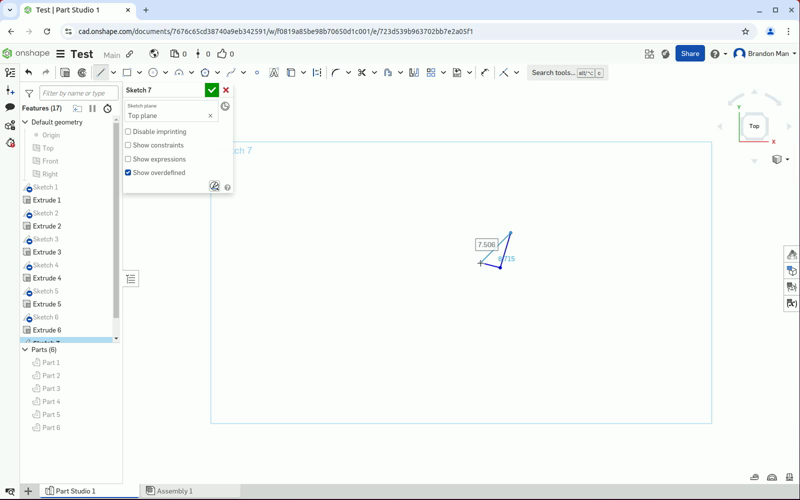
key_up(shift)
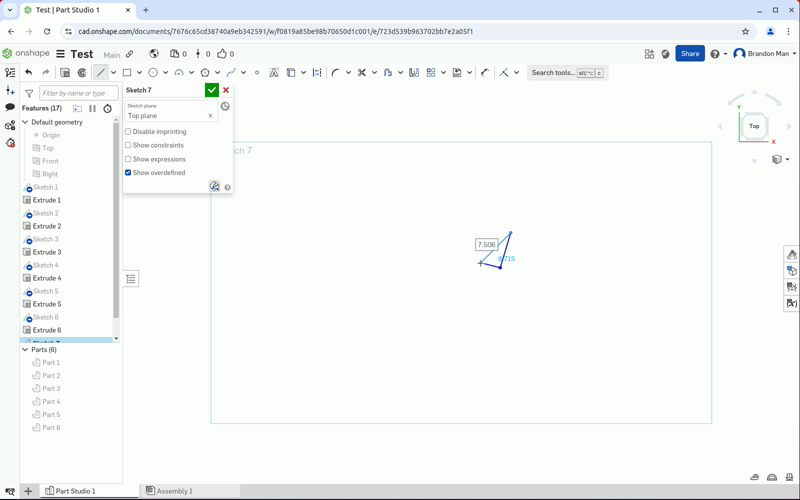
click(480, 262)
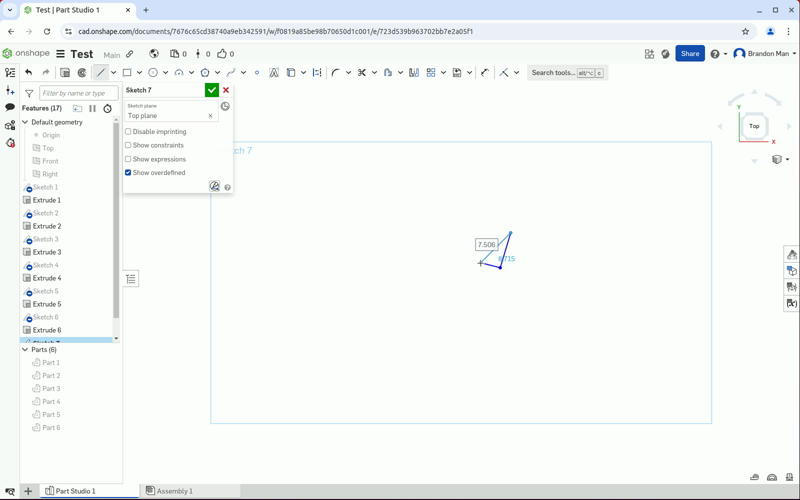
key(esc)
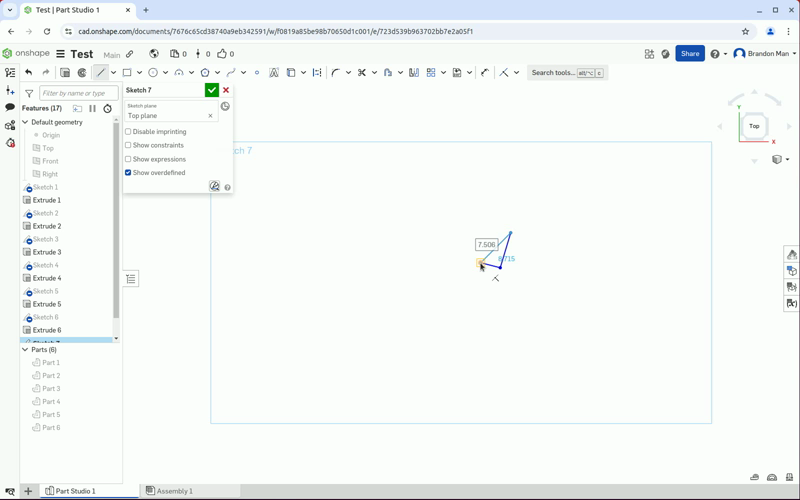
mouse_move(503, 255)
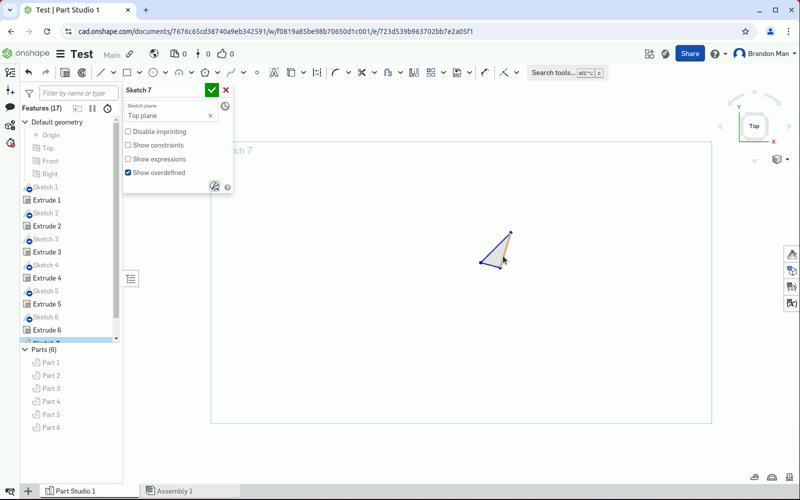
scroll(6)
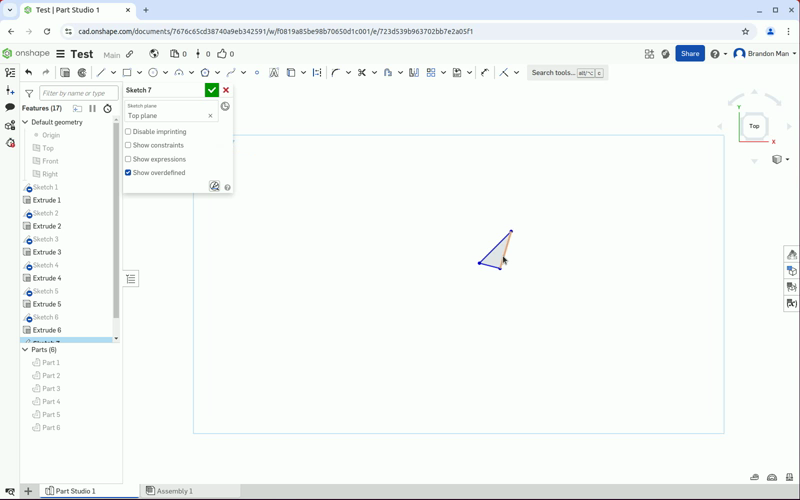
scroll(6)
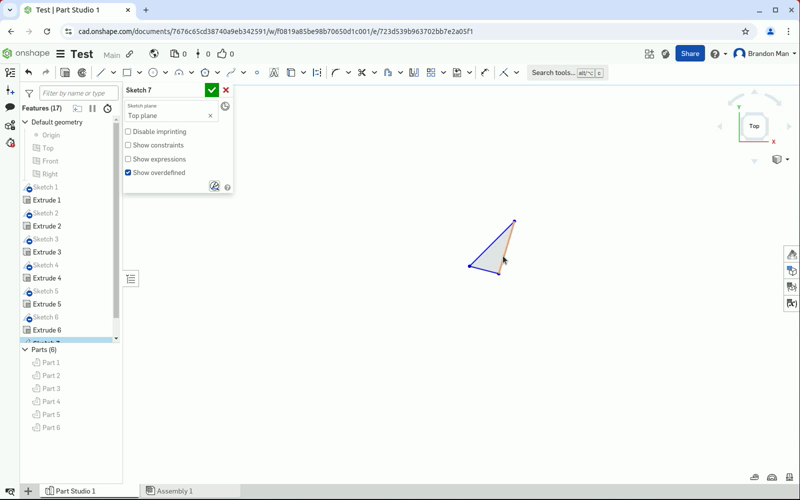
scroll(6)
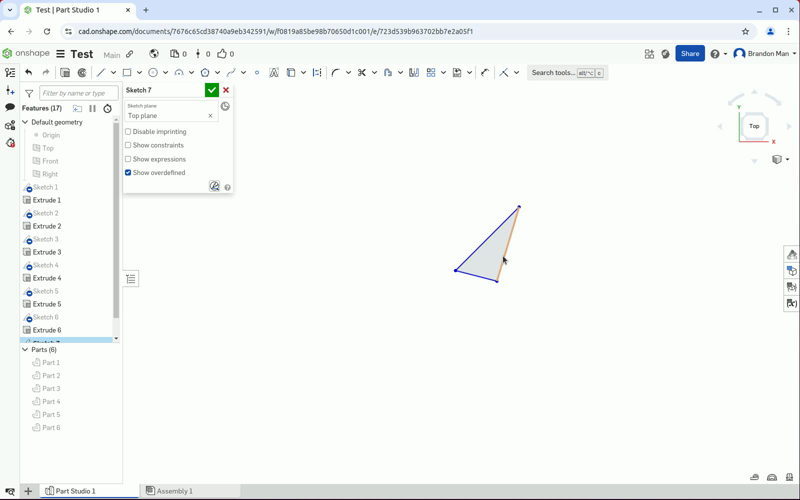
scroll(6)
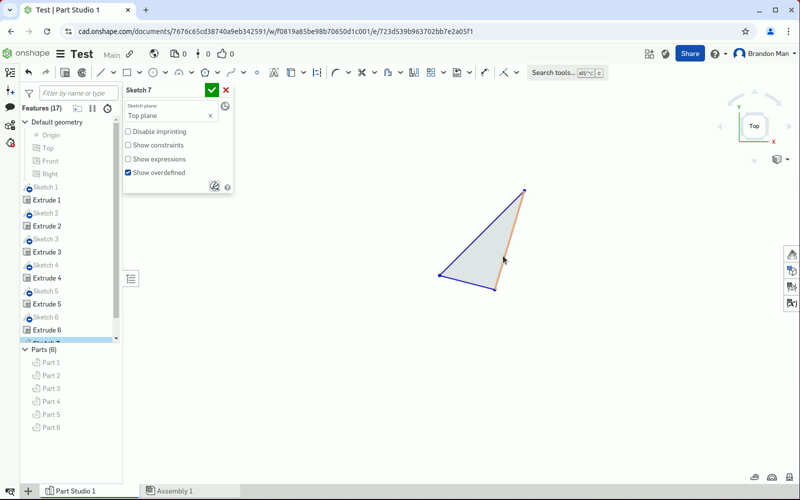
scroll(6)
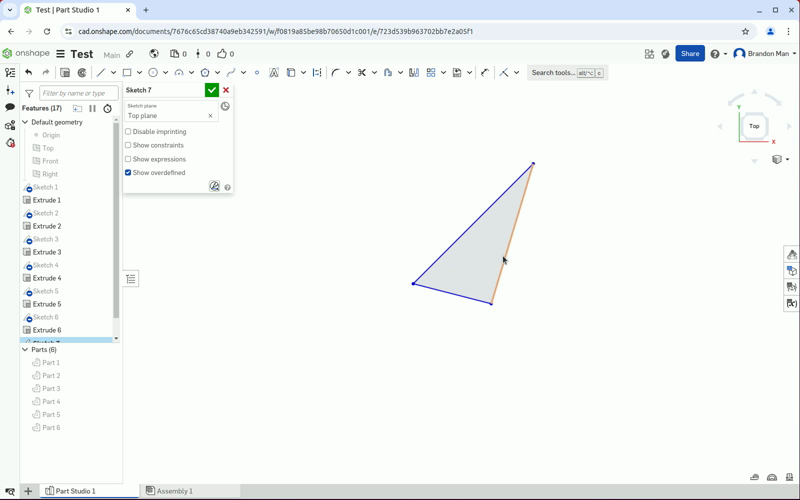
scroll(6)
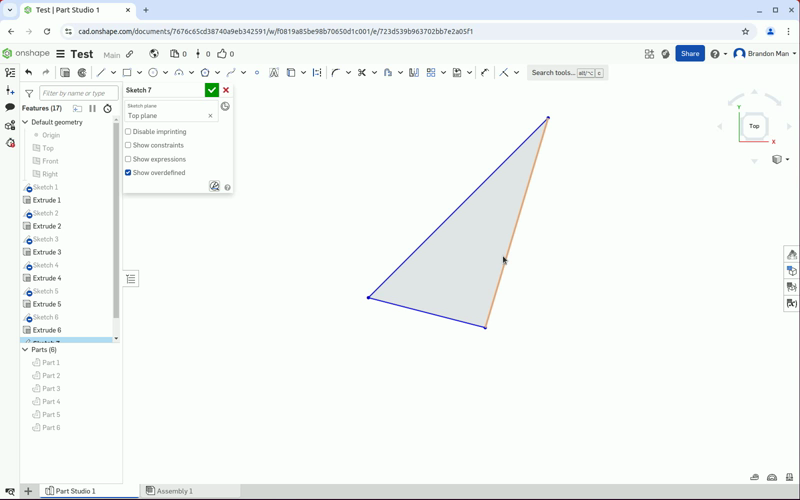
scroll(6)
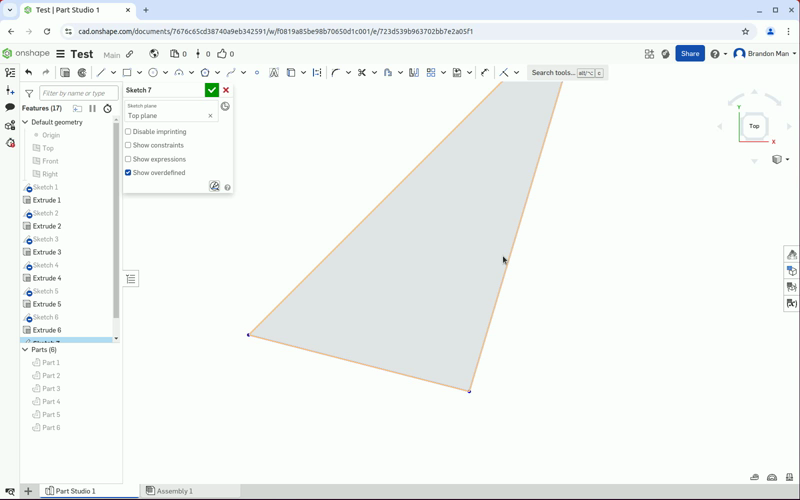
click(503, 255)
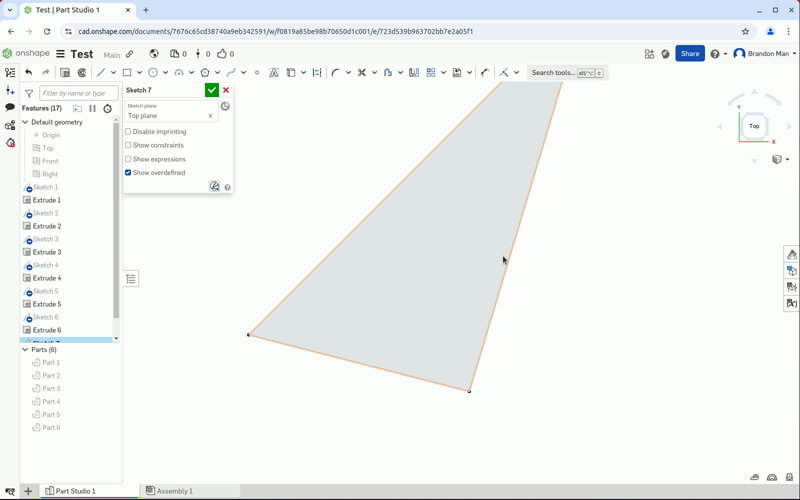
scroll(-6)
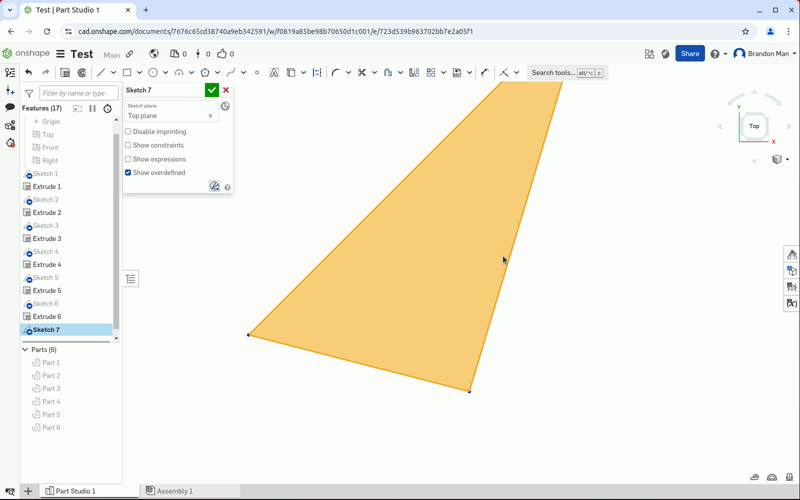
scroll(-6)
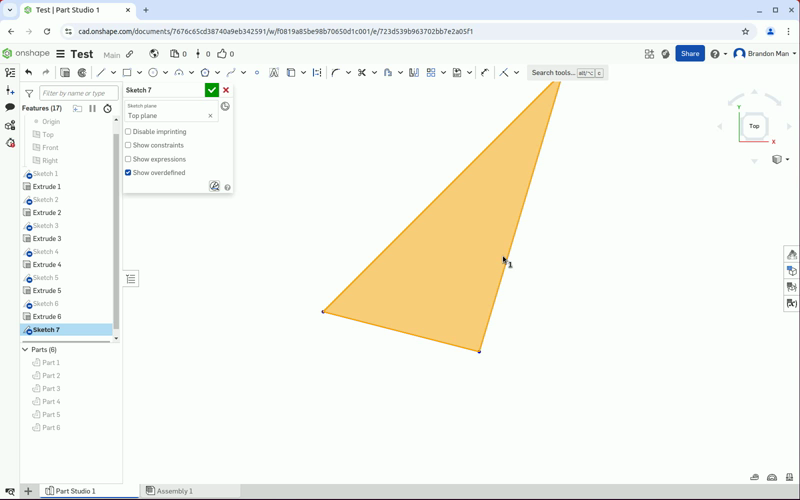
scroll(-6)
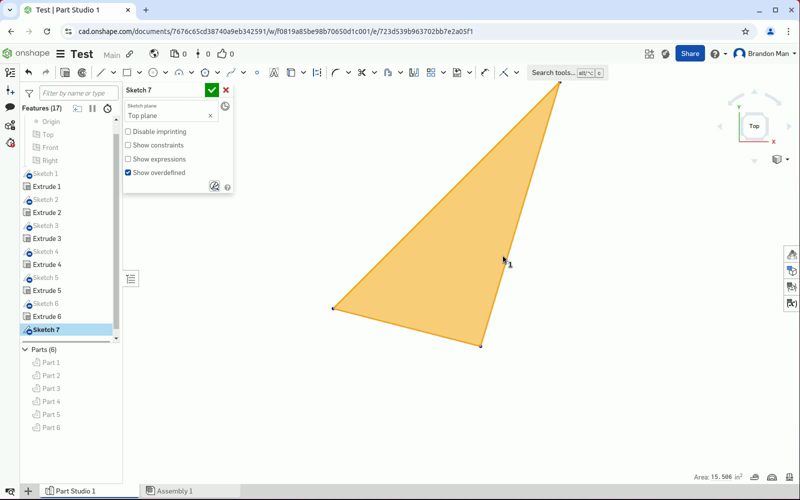
scroll(-6)
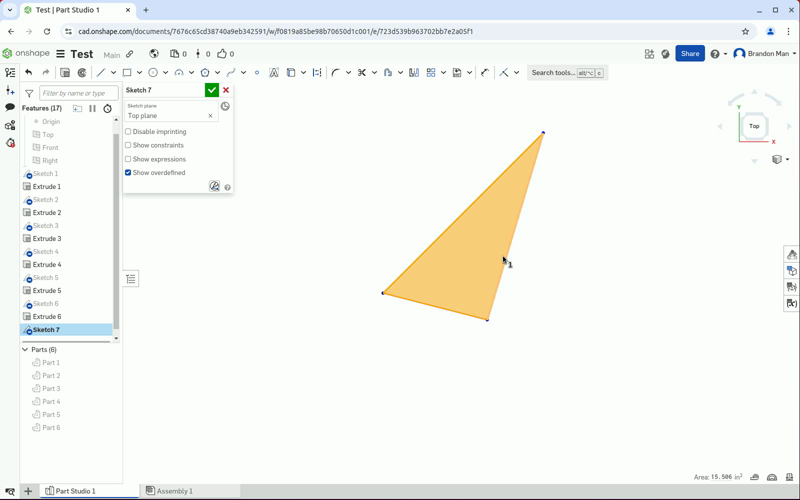
scroll(-6)
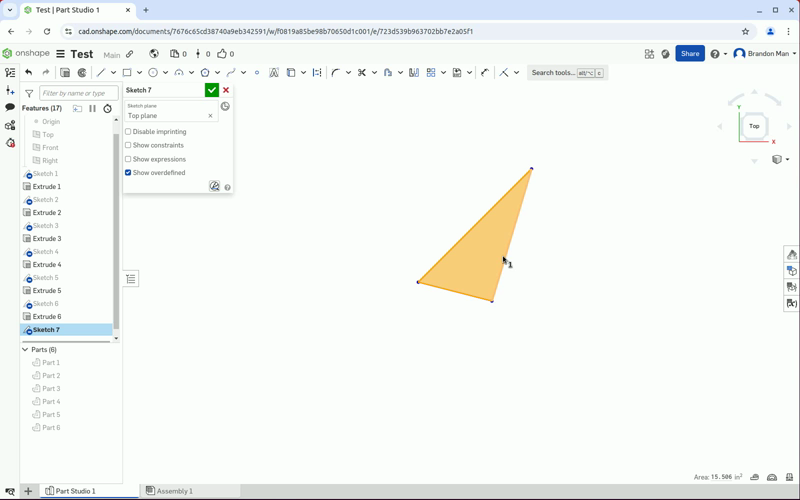
scroll(-6)
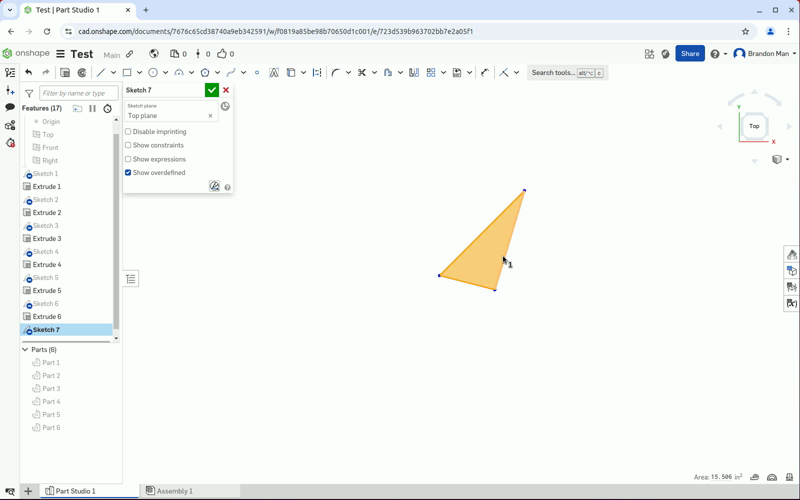
scroll(-6)
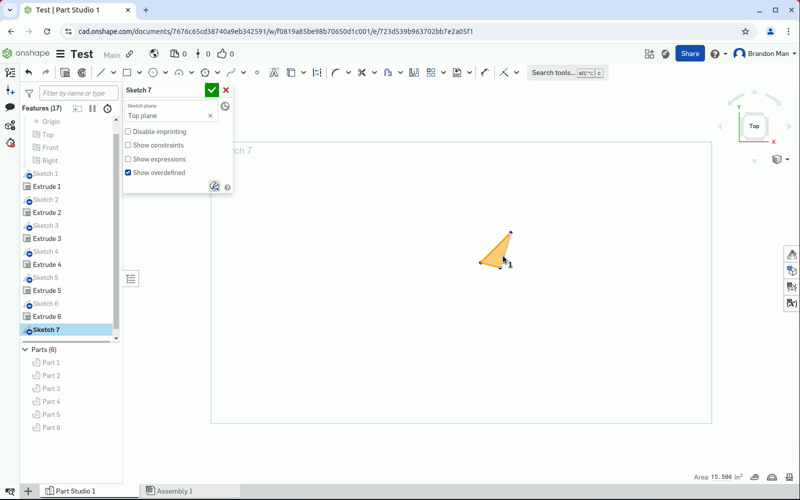
mouse_move(73, 352)
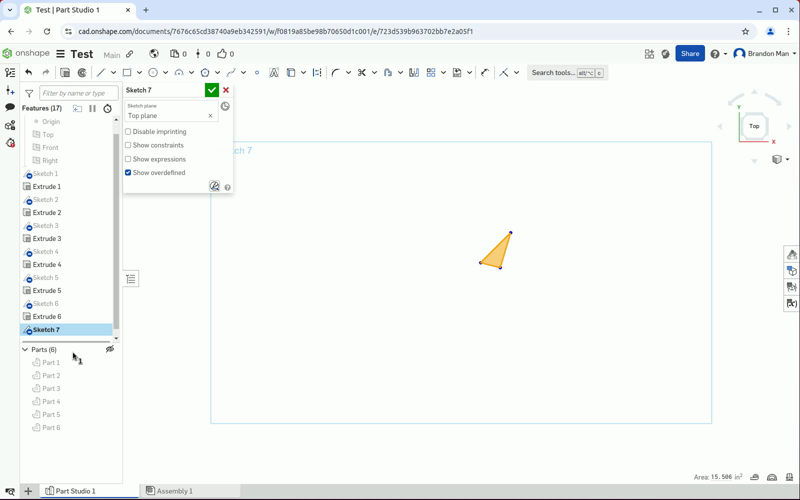
key(shift+y)
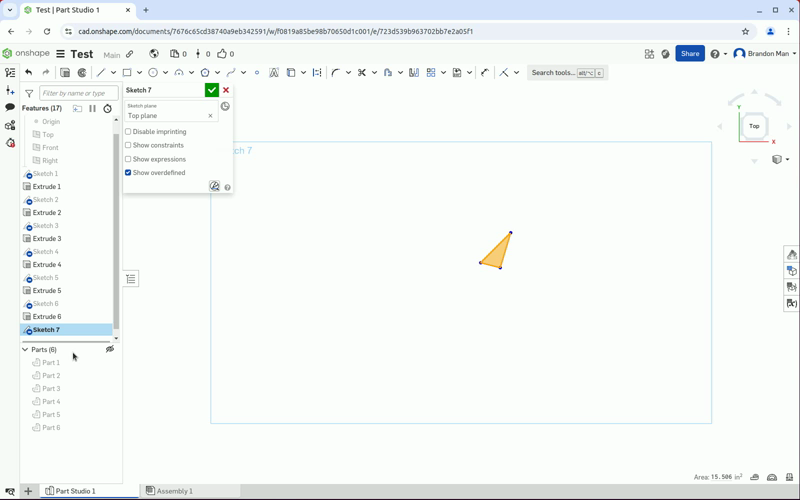
key(shift+e)
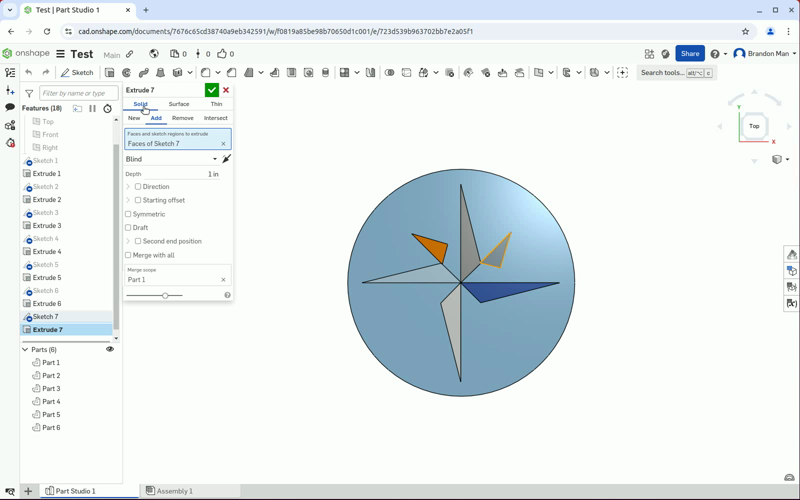
mouse_move(143, 106)
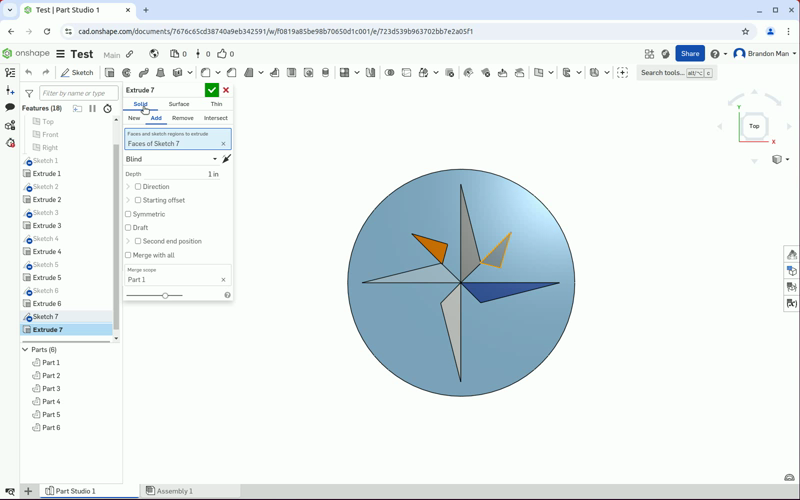
click(143, 106)
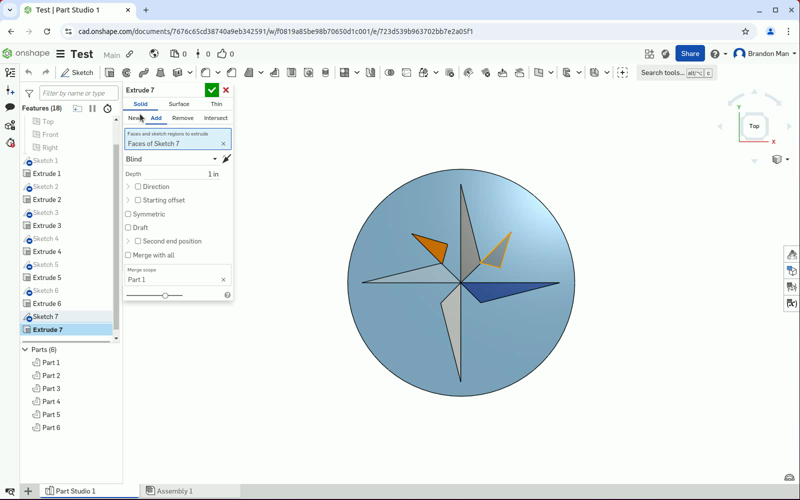
mouse_move(137, 120)
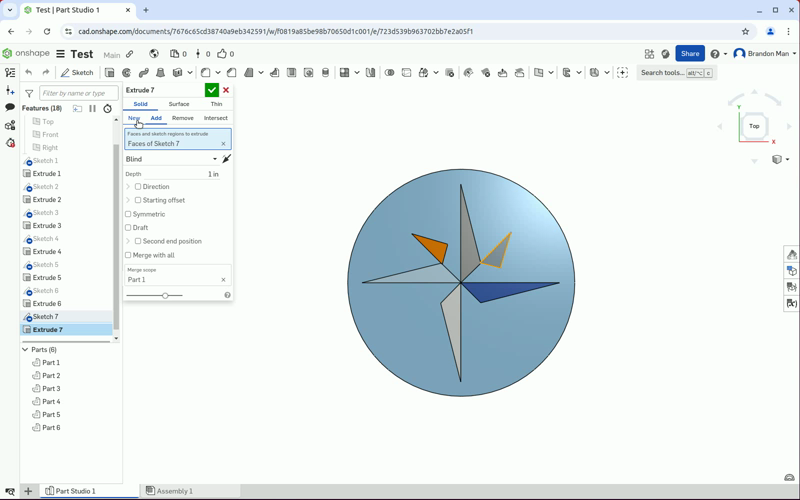
click(137, 120)
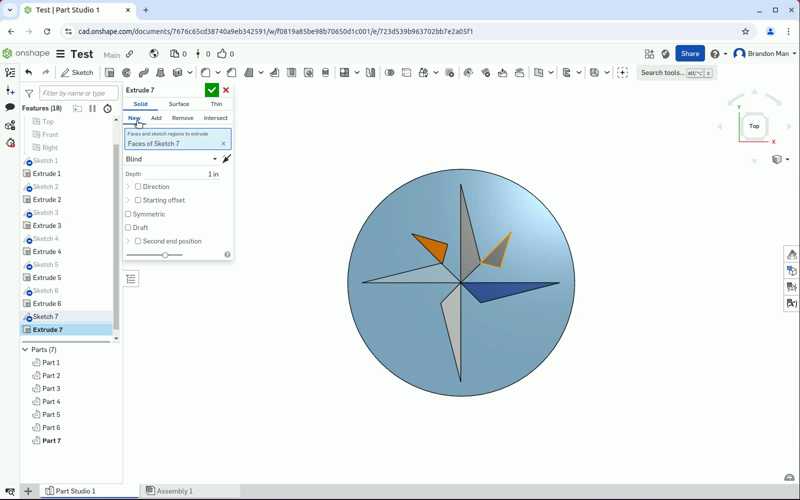
key(tab, 4)
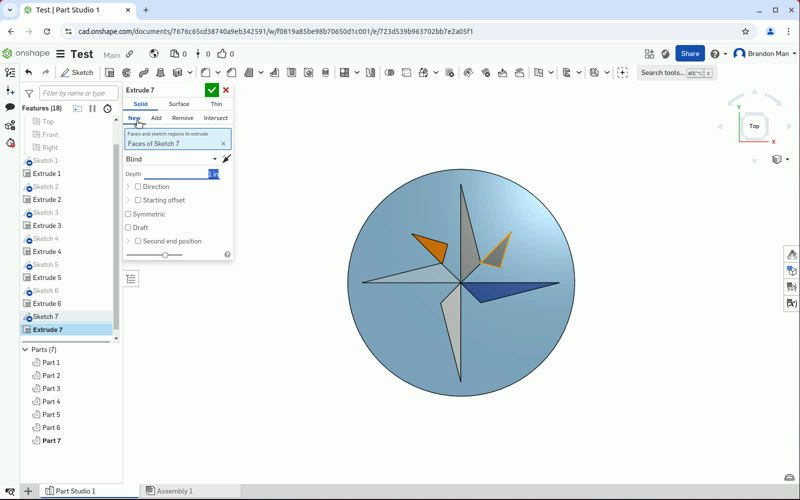
text(2.407)
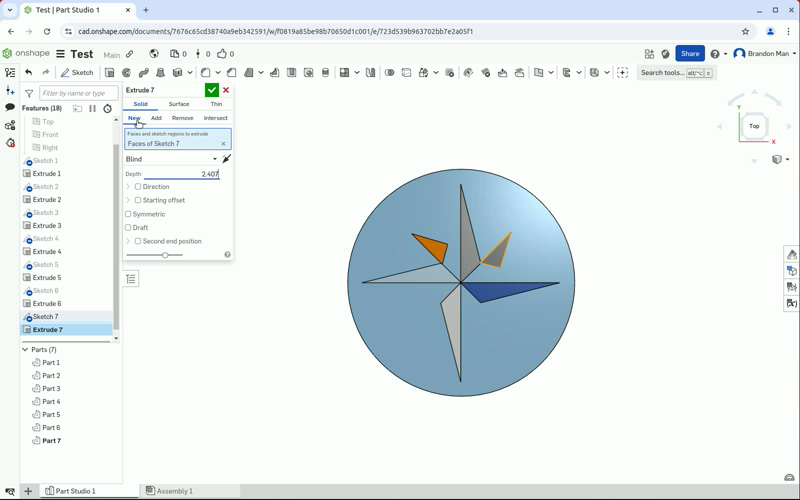
key(enter)
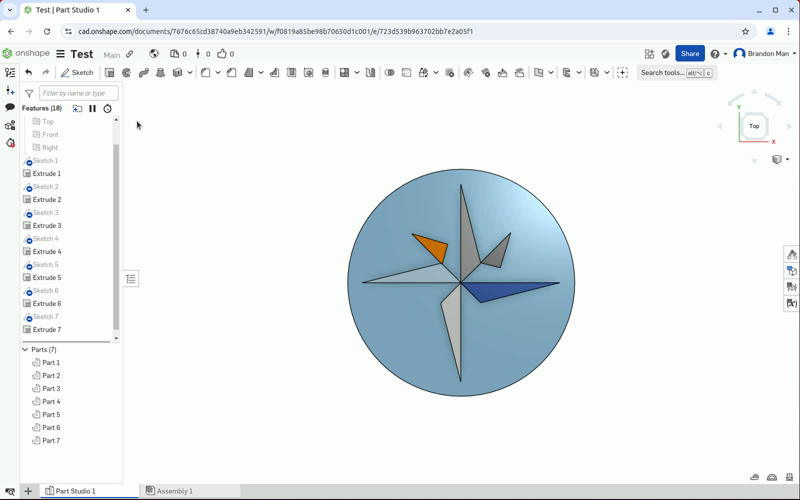
key(shift+h)
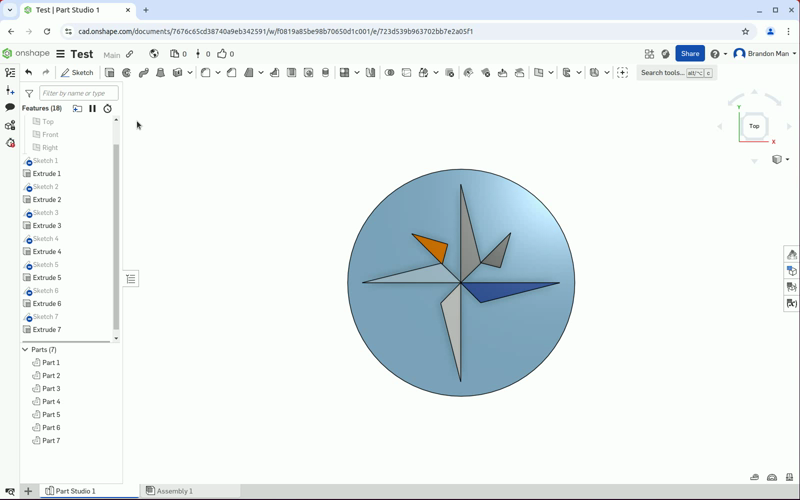
key(shift+h)
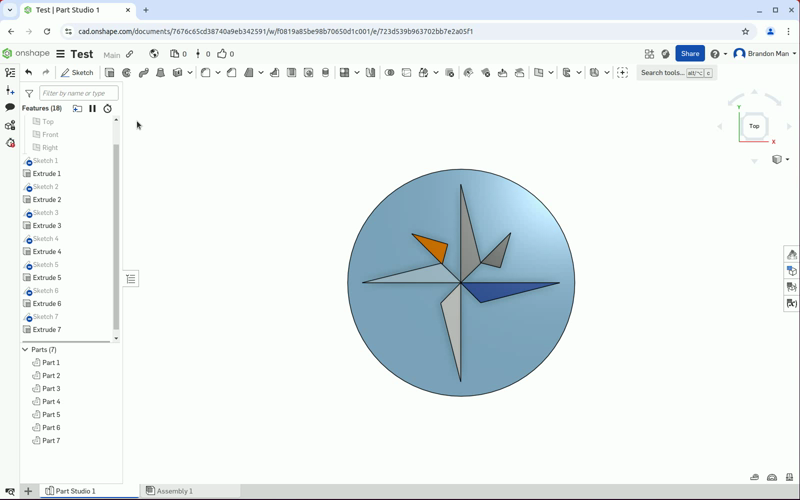
mouse_move(69, 163)
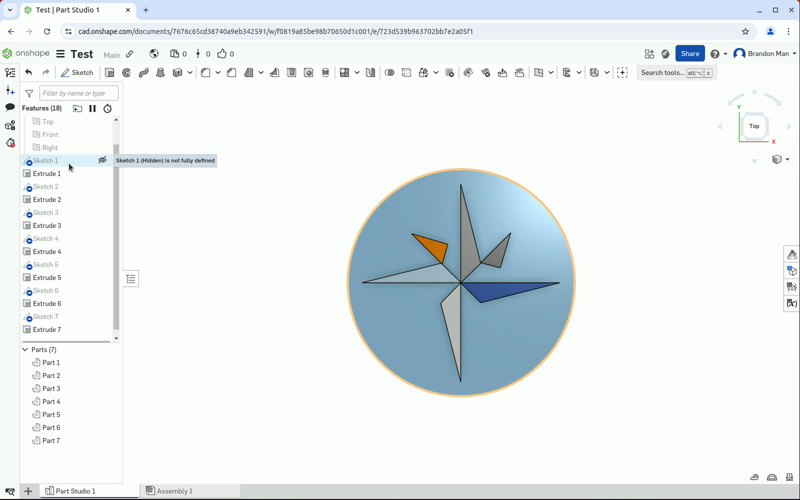
click(69, 163)
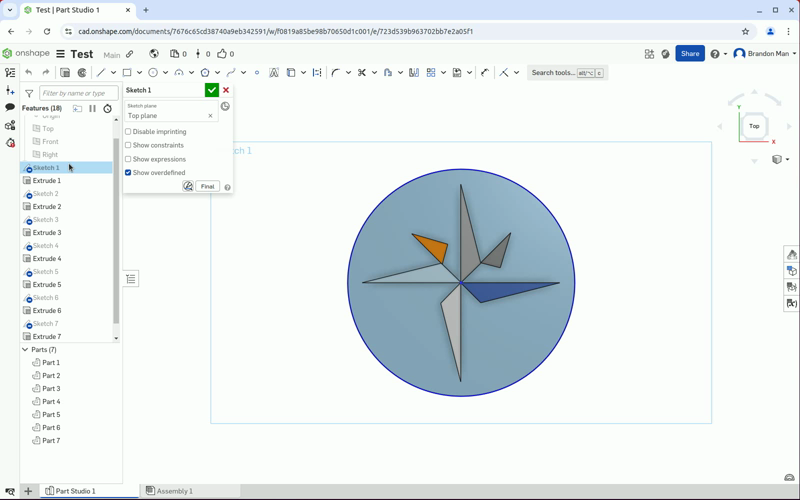
mouse_move(229, 92)
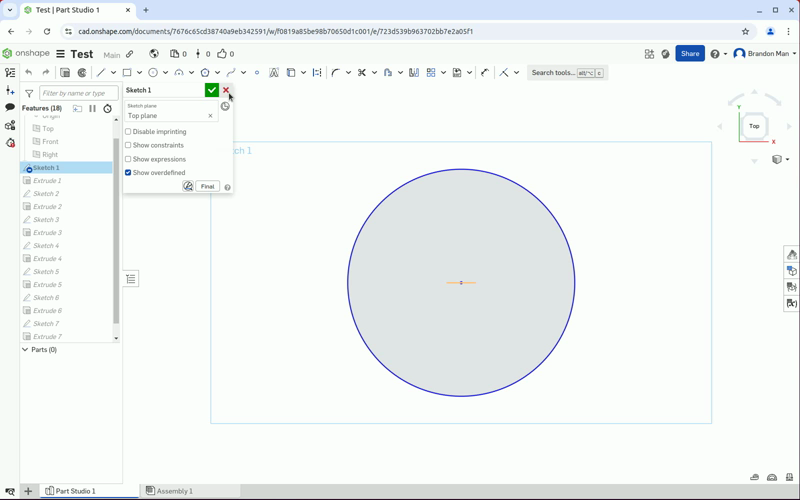
click(229, 92)
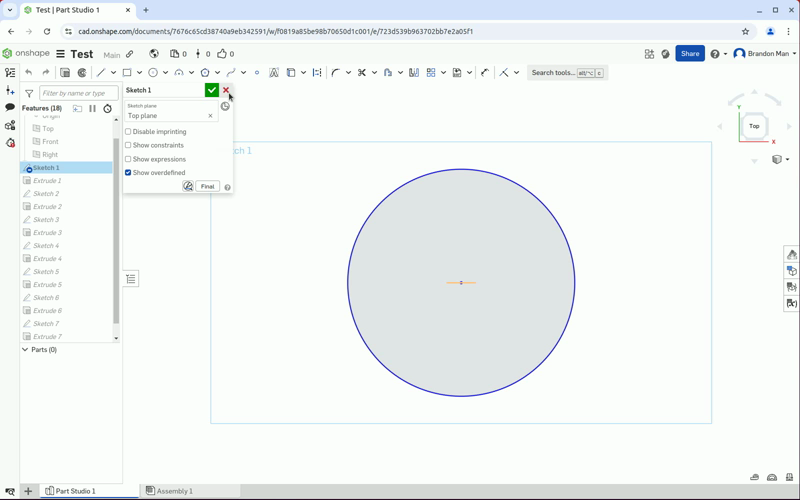
key(shift+s)
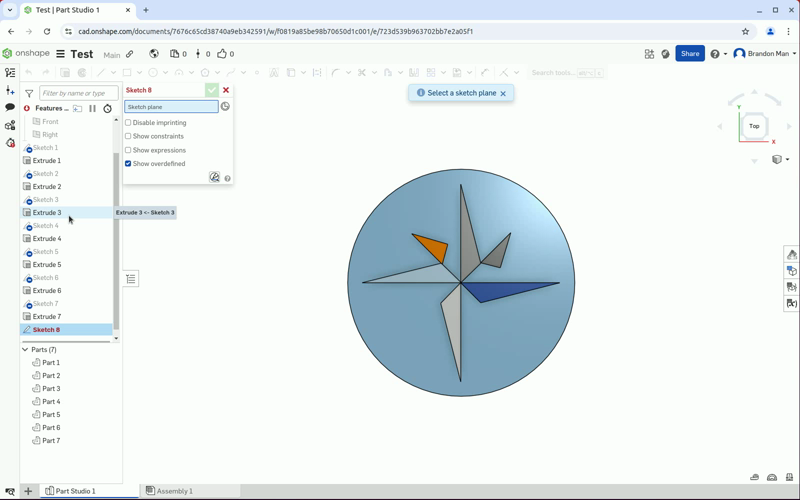
scroll(3)
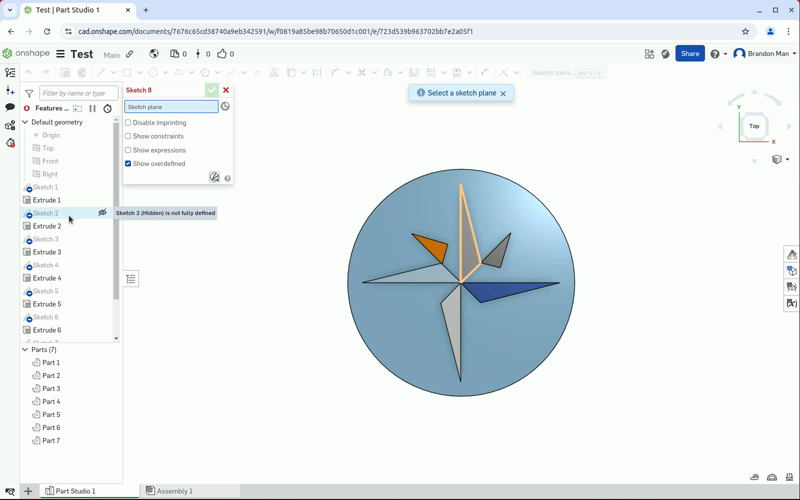
mouse_move(69, 150)
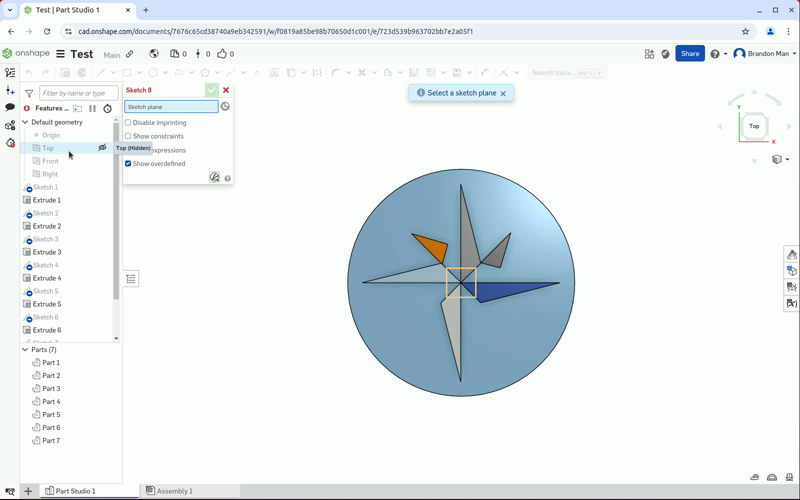
click(69, 150)
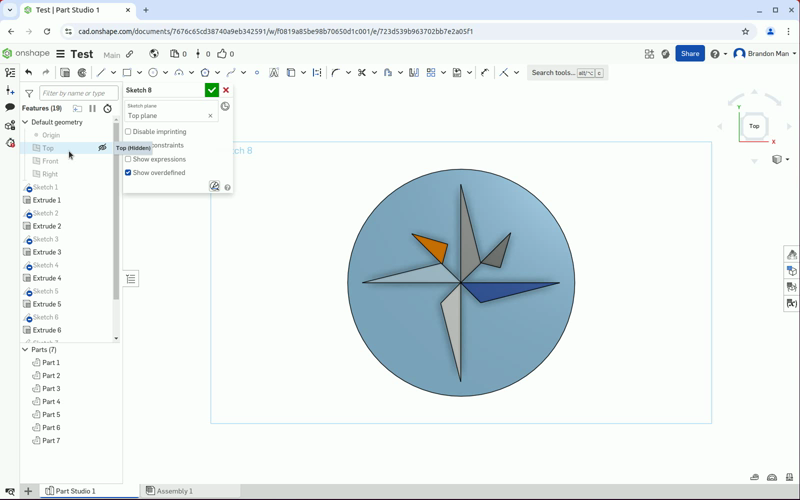
mouse_move(73, 352)
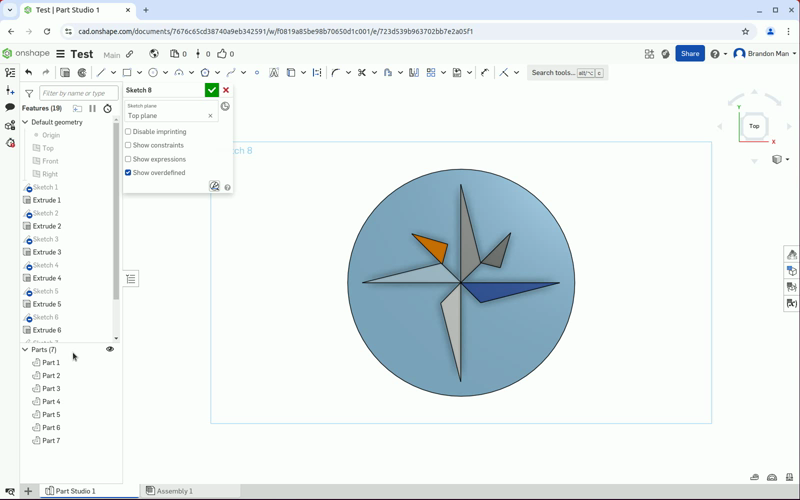
key(y)
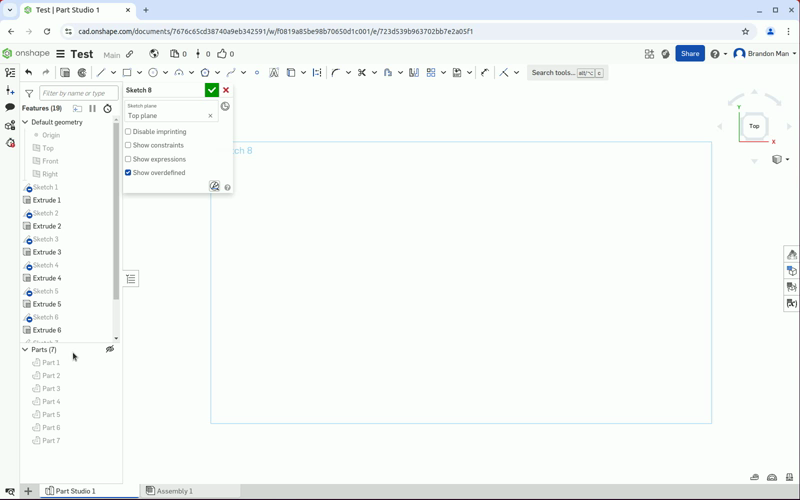
key(l)
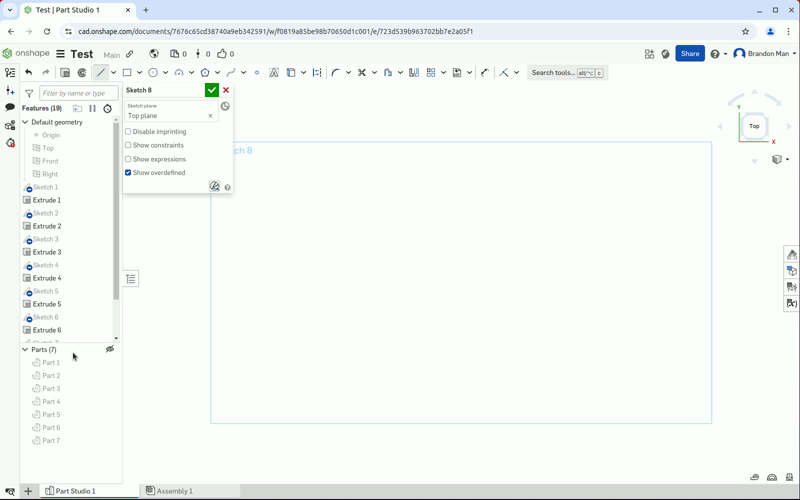
key_down(shift)
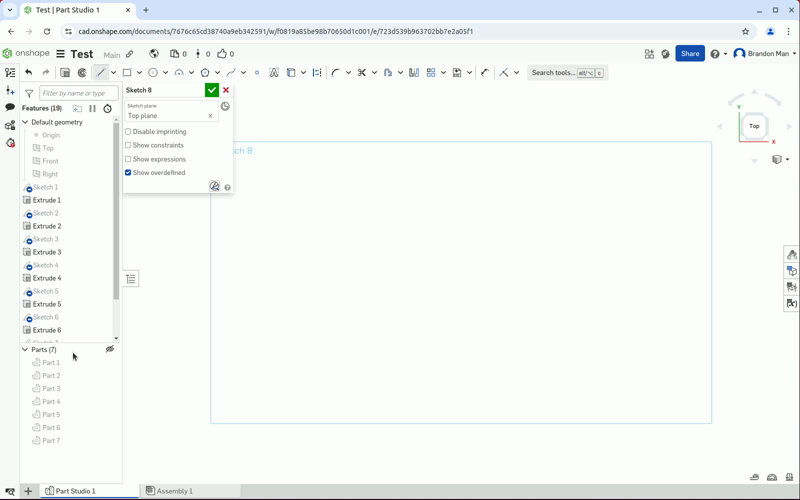
mouse_move(476, 322)
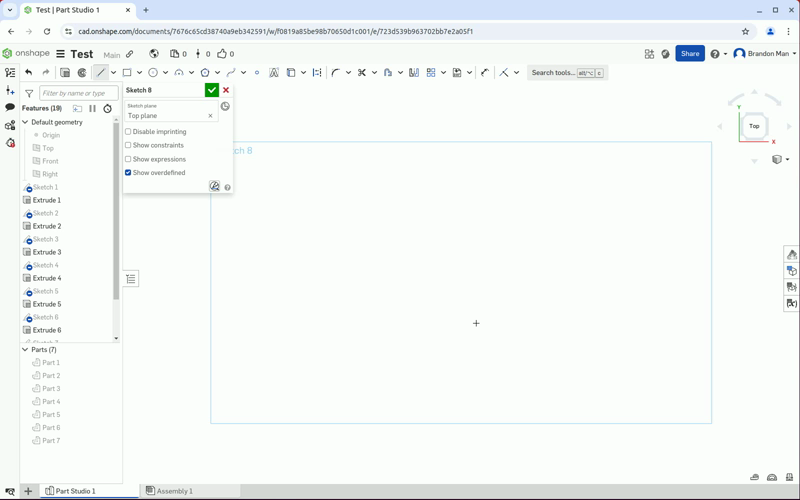
click(476, 322)
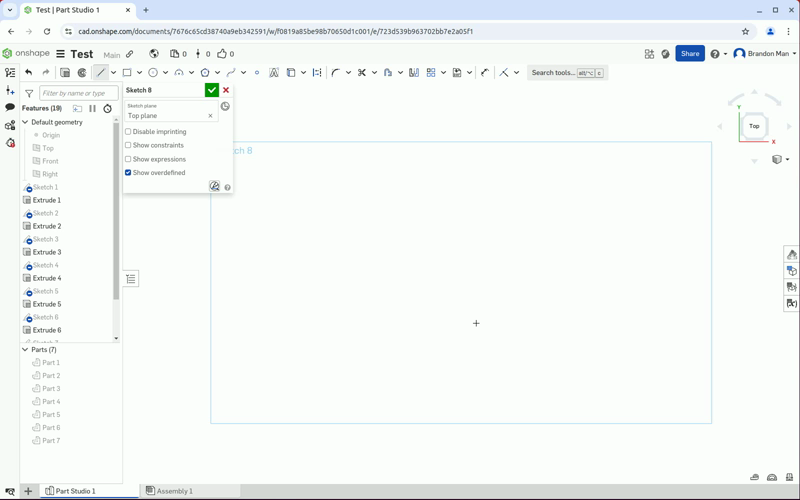
key_up(shift)
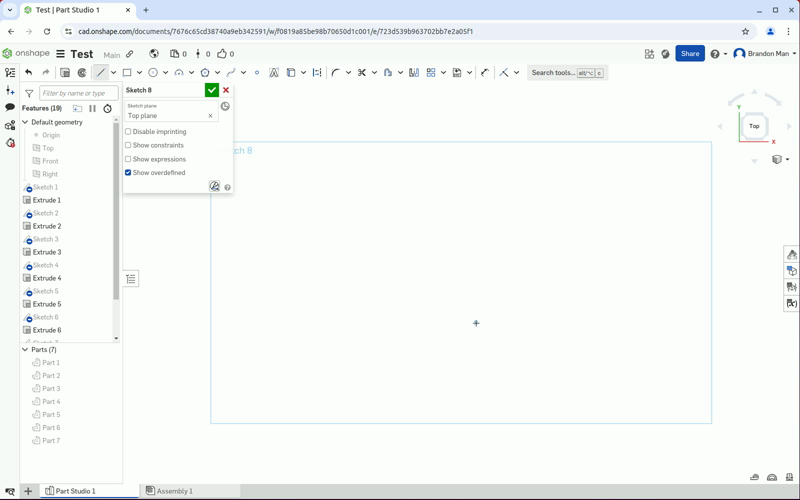
key_down(shift)
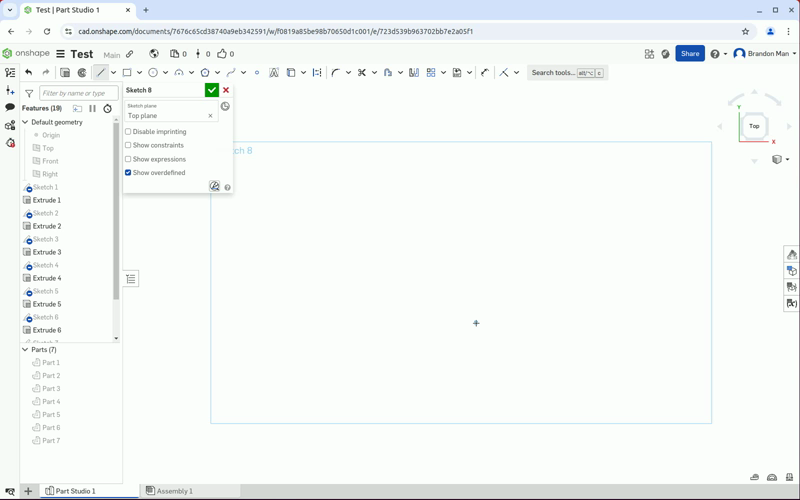
mouse_move(506, 322)
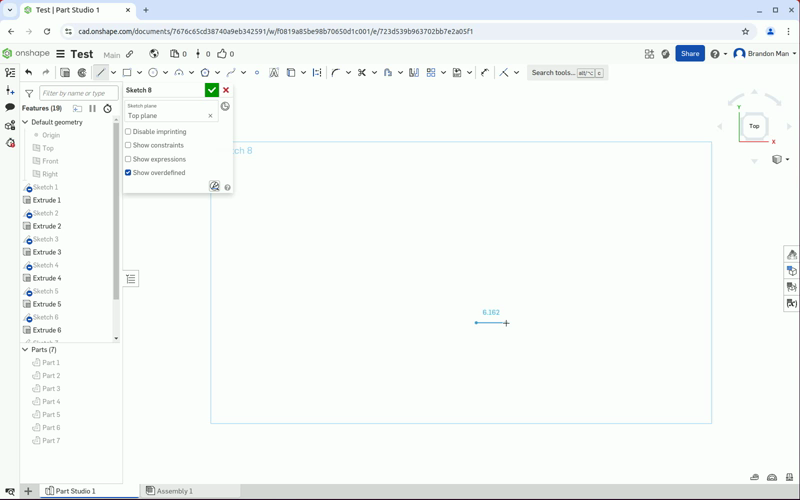
mouse_move(512, 333)
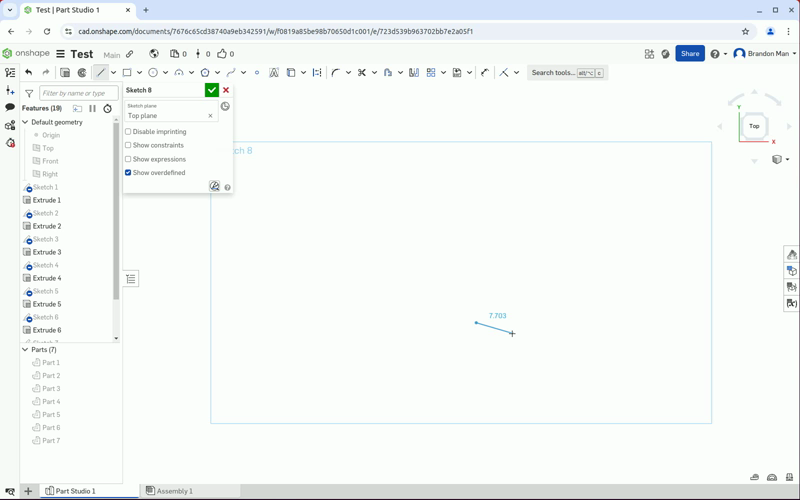
click(512, 333)
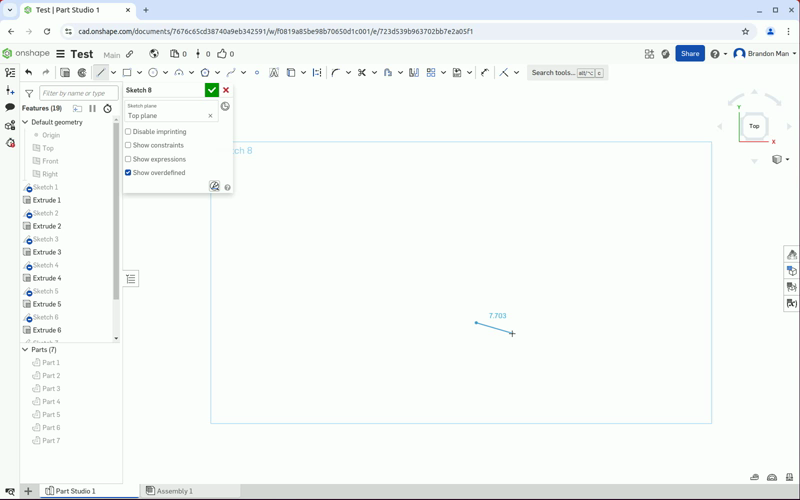
key_up(shift)
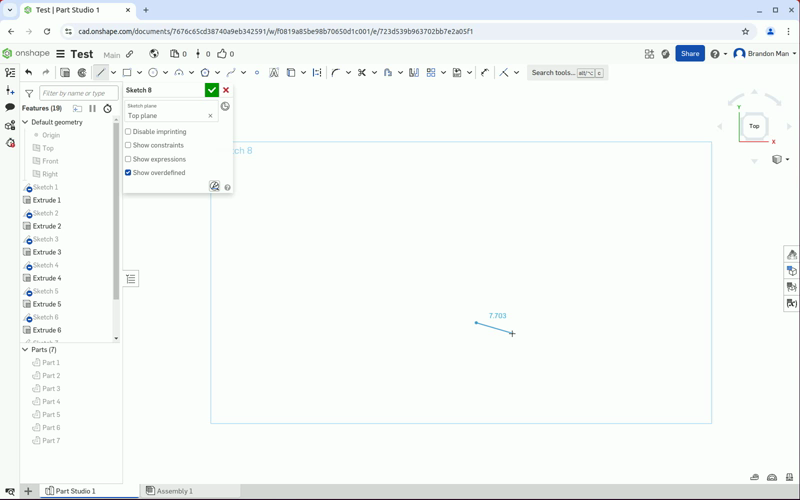
key_down(shift)
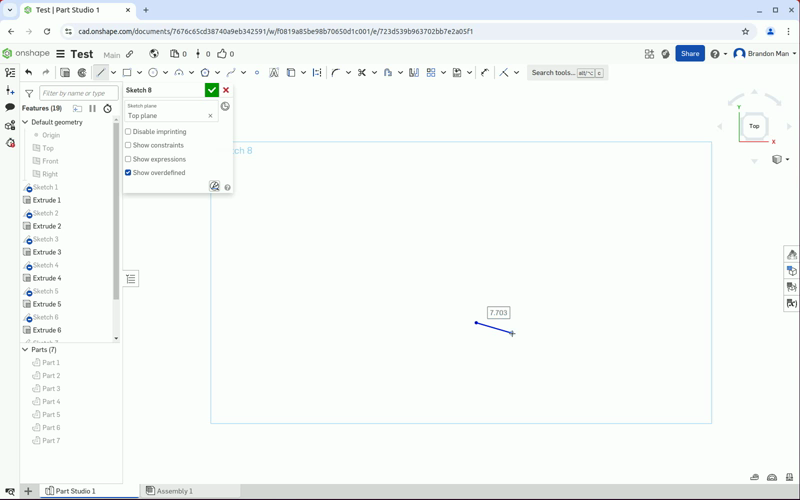
mouse_move(542, 333)
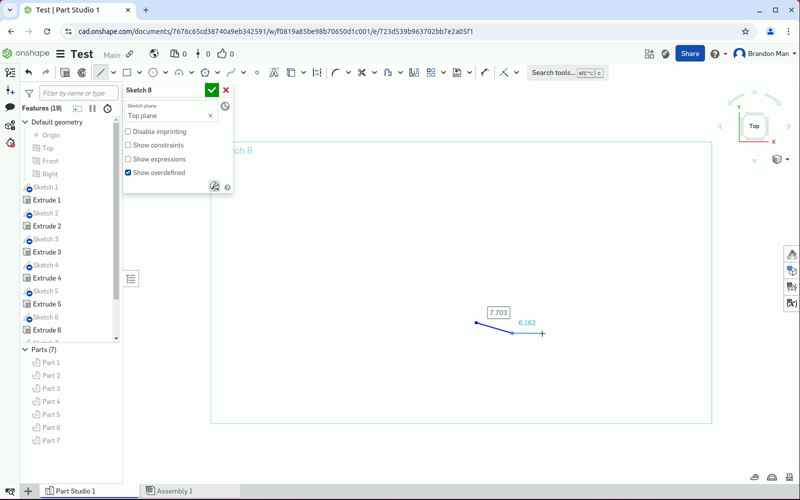
mouse_move(481, 302)
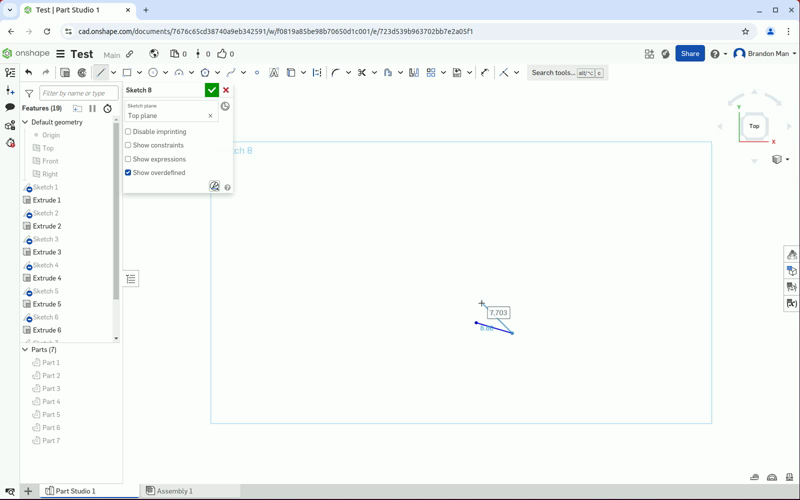
click(481, 302)
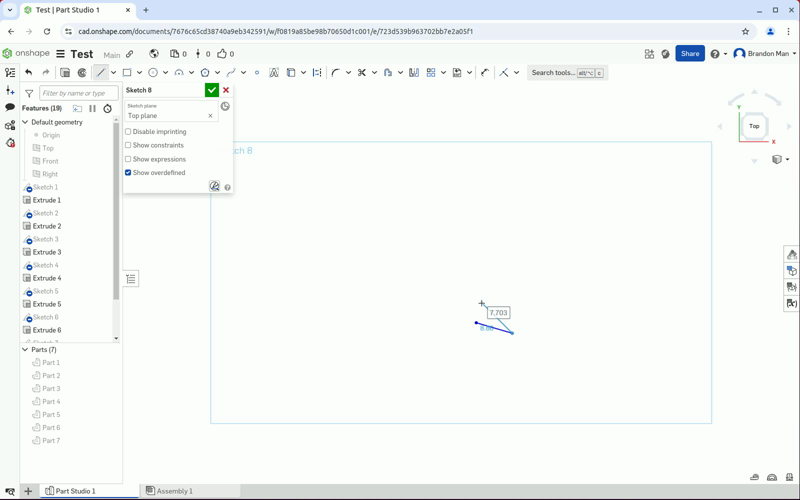
key_up(shift)
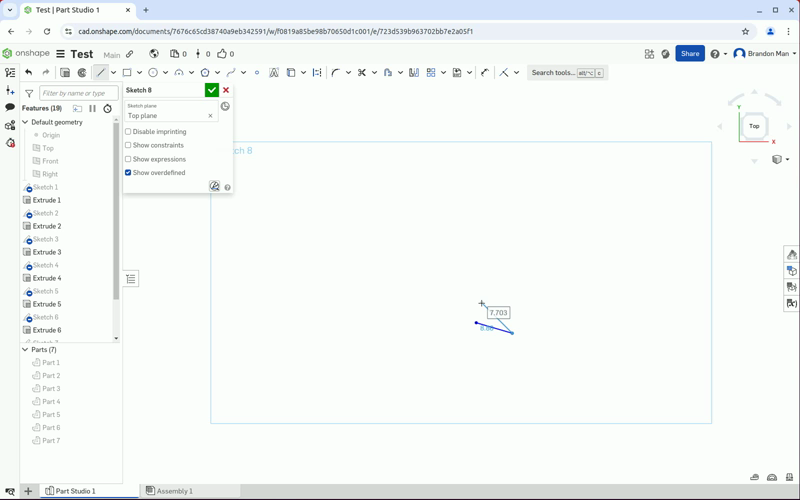
mouse_move(511, 302)
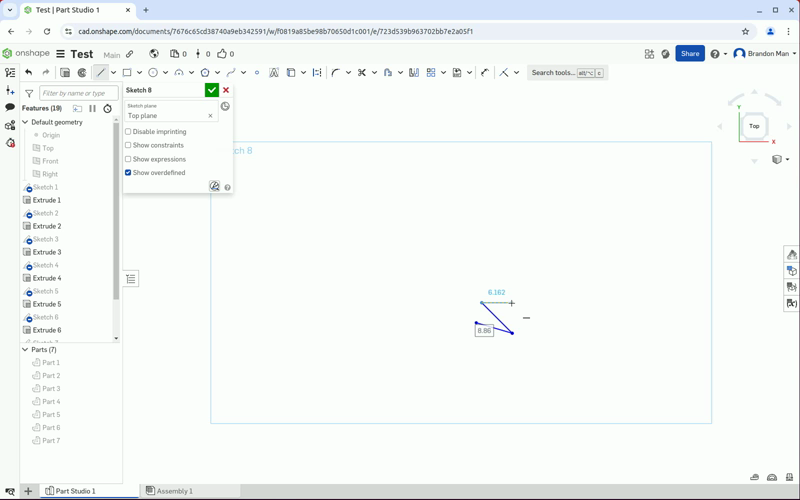
key_down(shift)
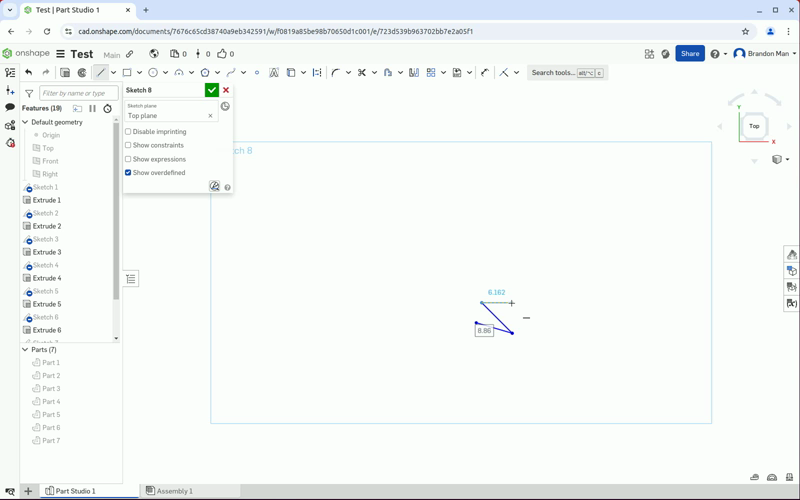
mouse_move(476, 322)
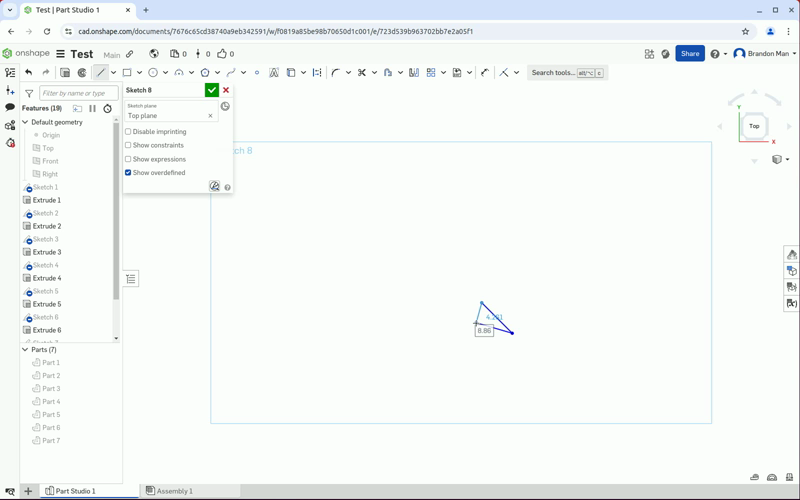
key_up(shift)
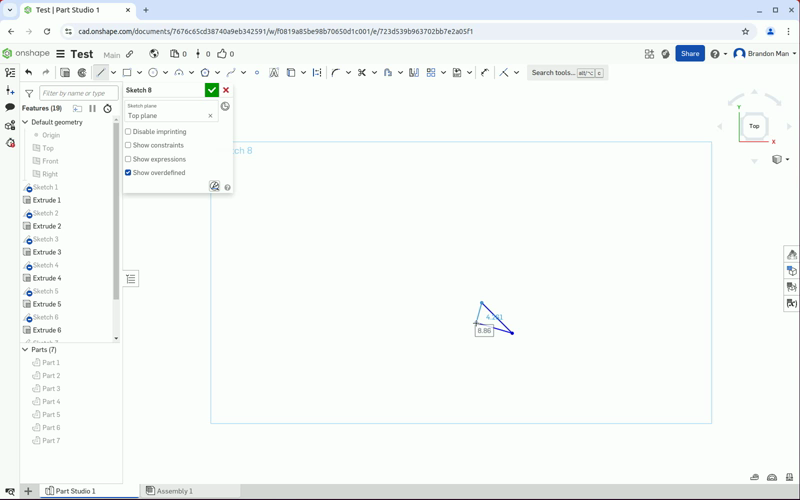
click(476, 322)
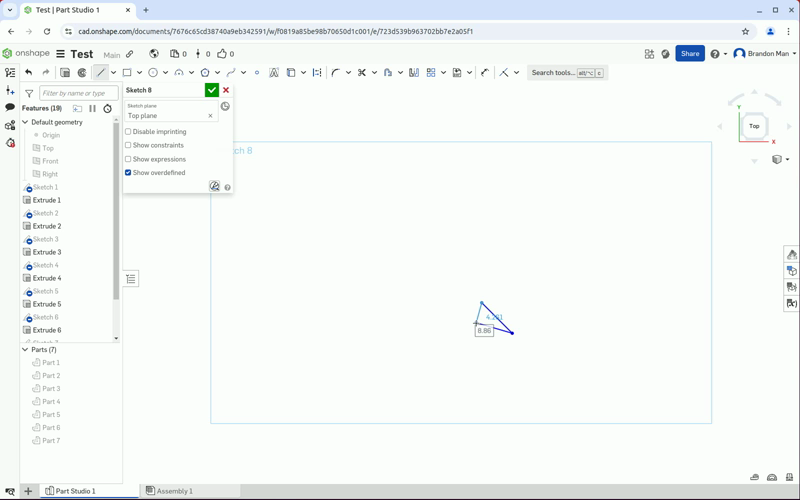
key(esc)
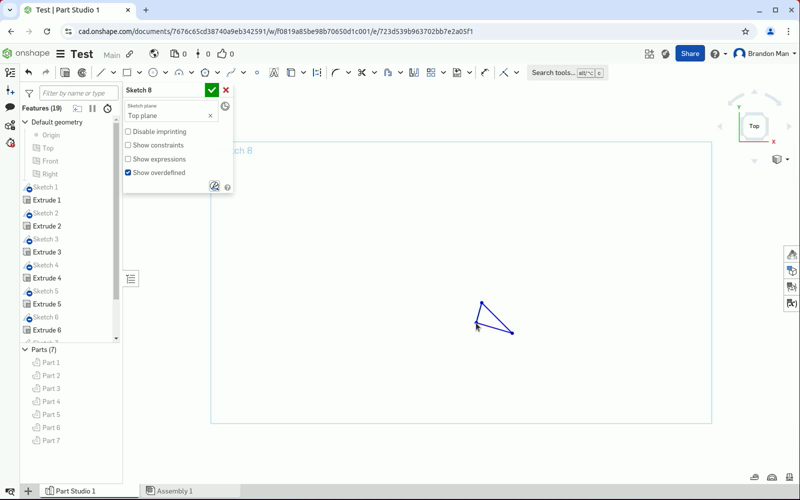
mouse_move(493, 315)
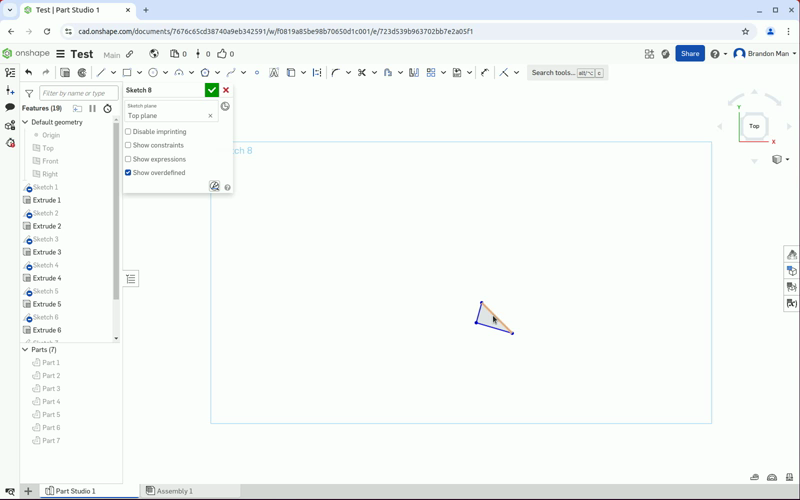
scroll(6)
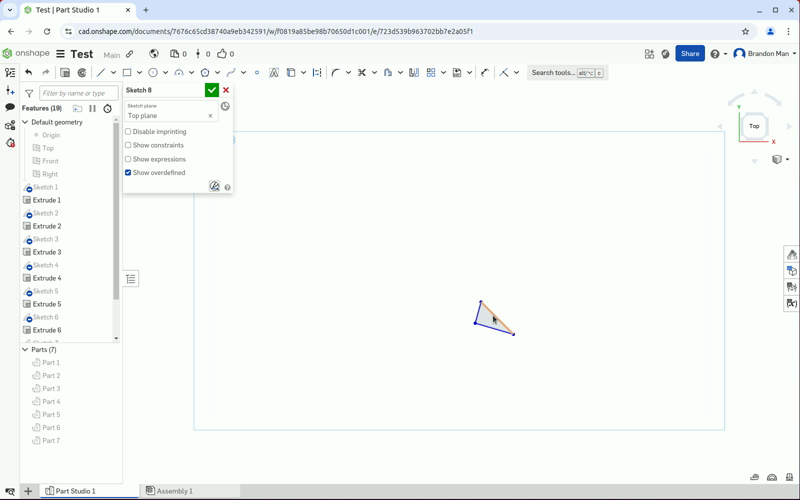
scroll(6)
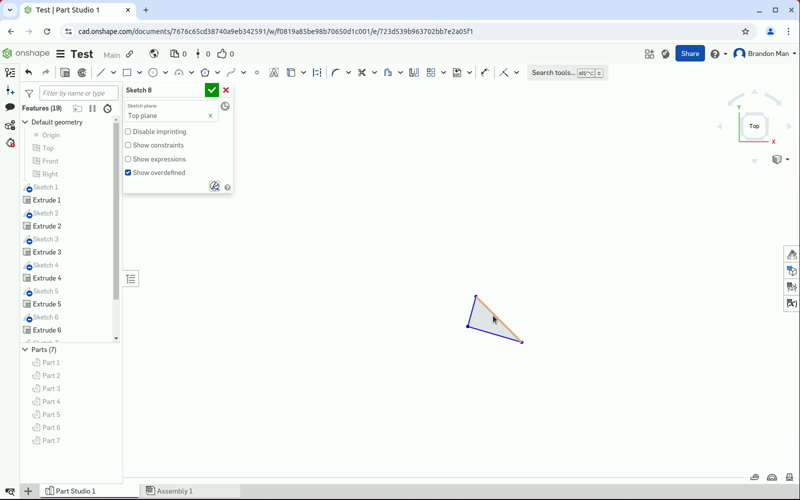
scroll(6)
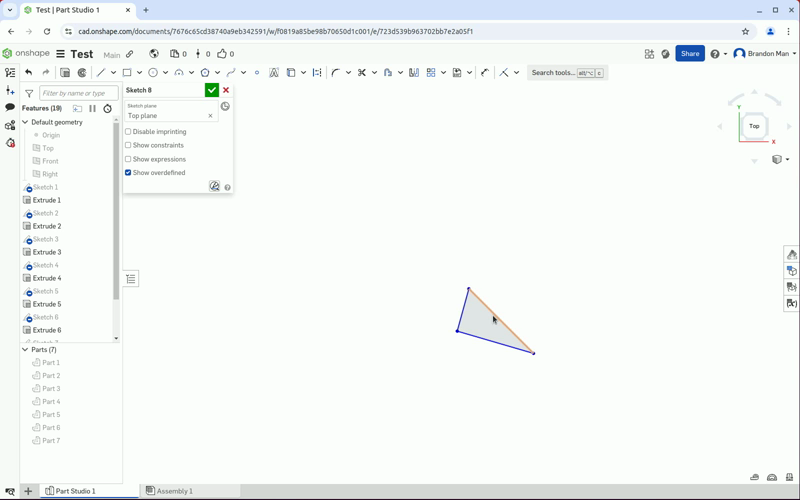
scroll(6)
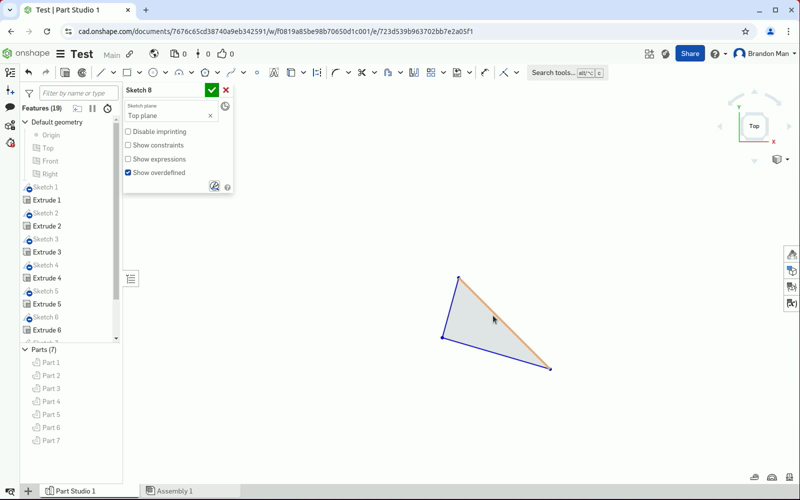
scroll(6)
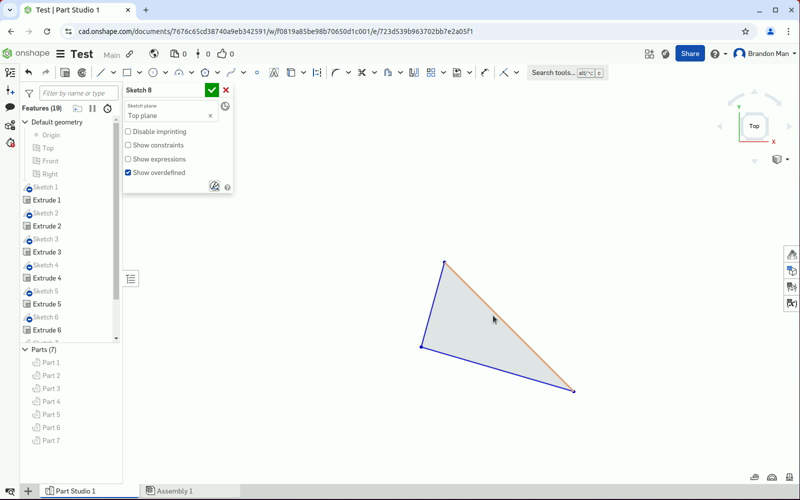
scroll(6)
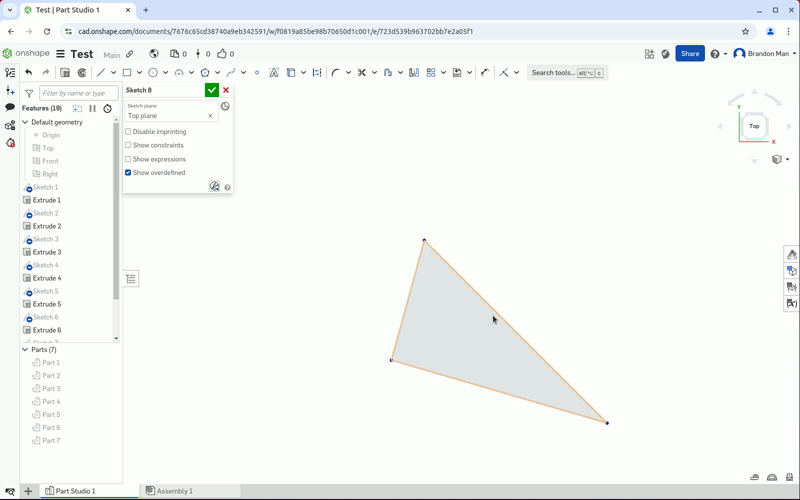
scroll(6)
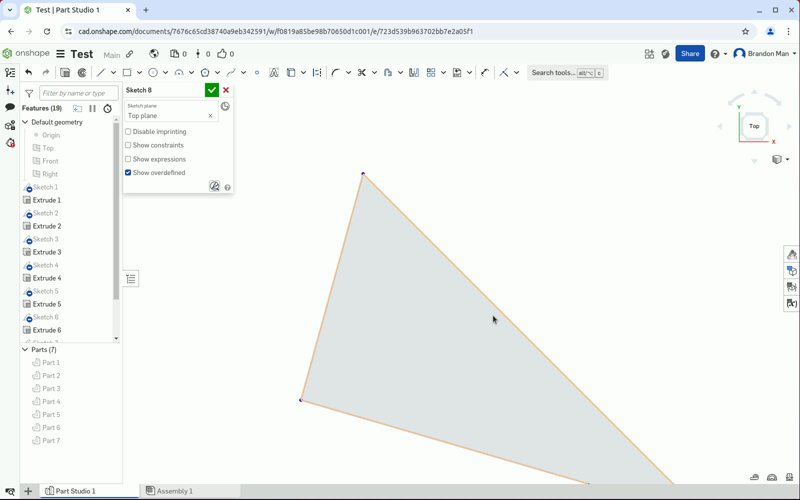
click(493, 315)
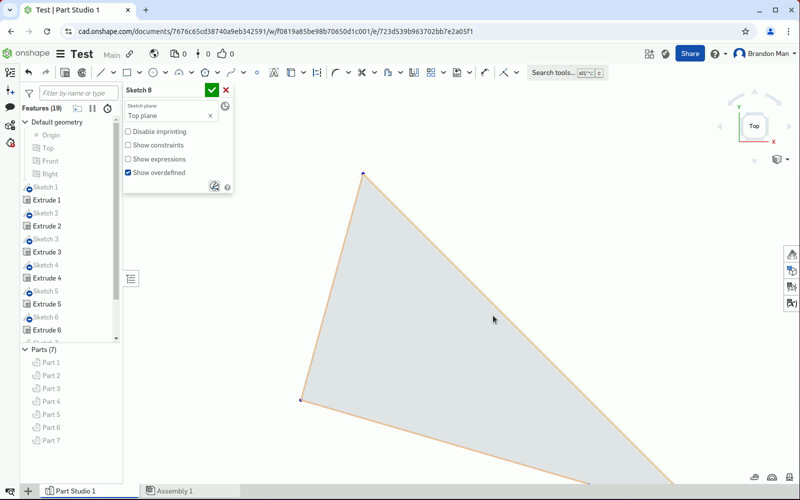
scroll(-6)
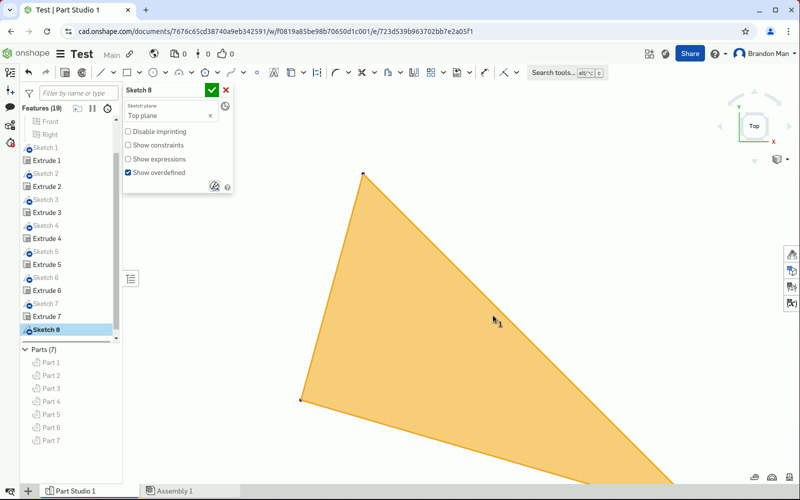
scroll(-6)
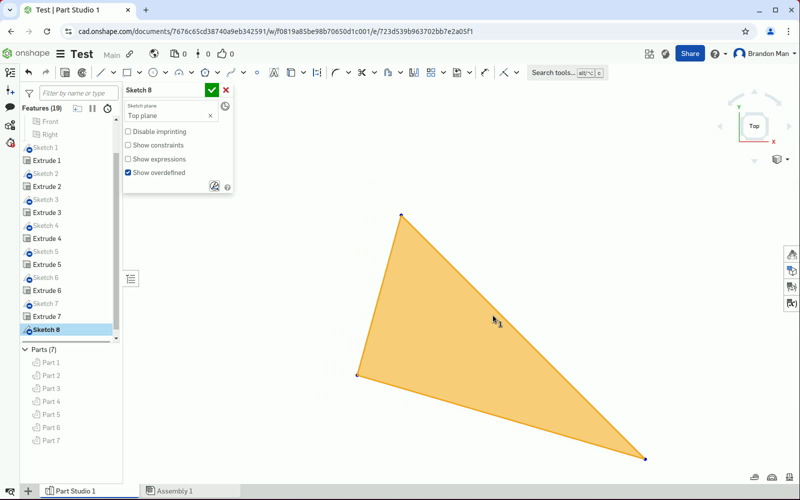
scroll(-6)
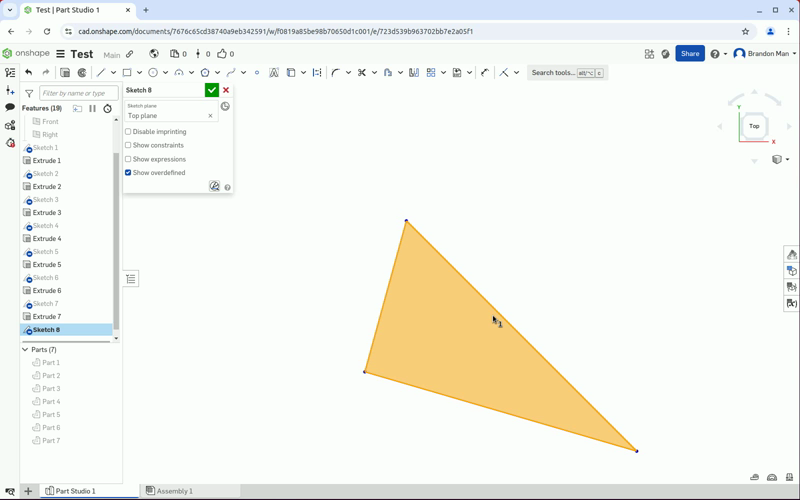
scroll(-6)
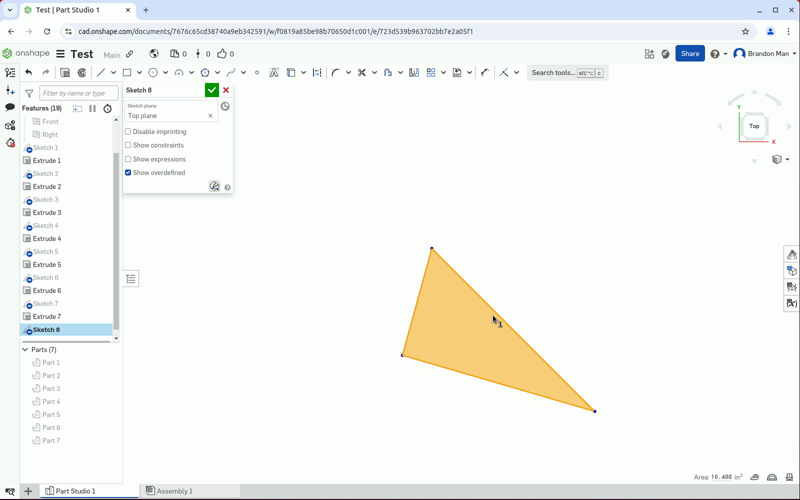
scroll(-6)
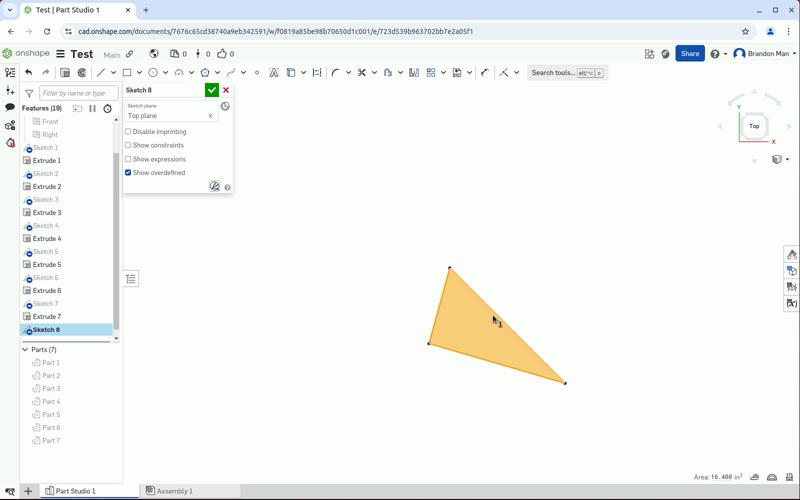
scroll(-6)
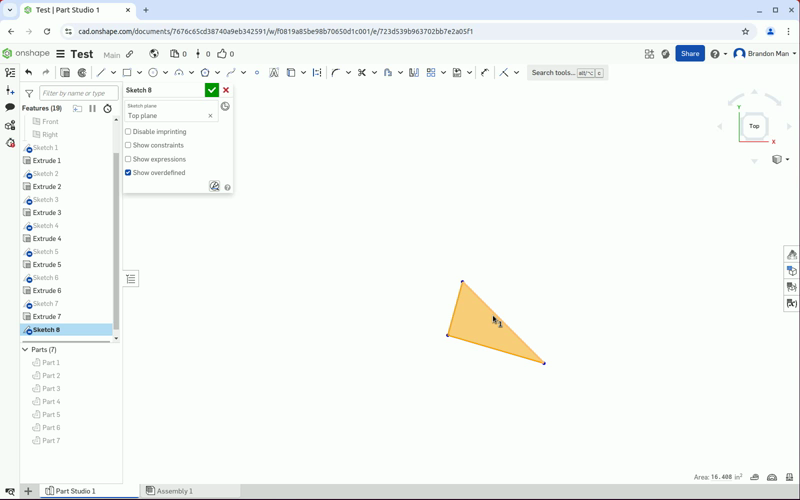
scroll(-6)
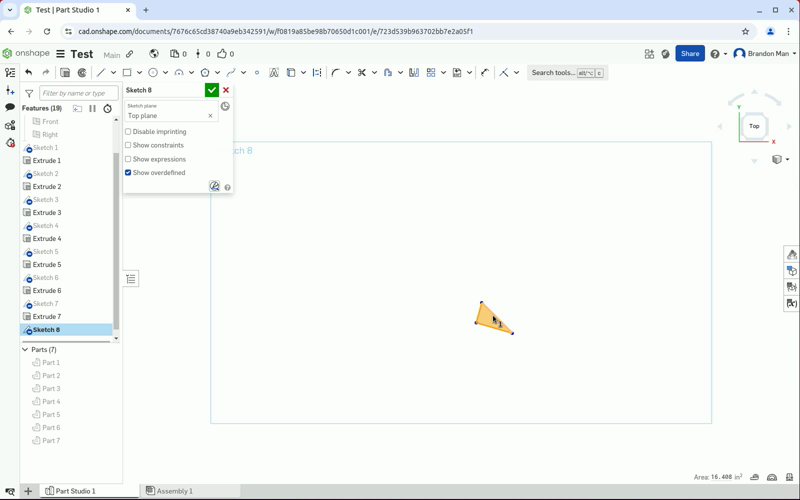
mouse_move(73, 352)
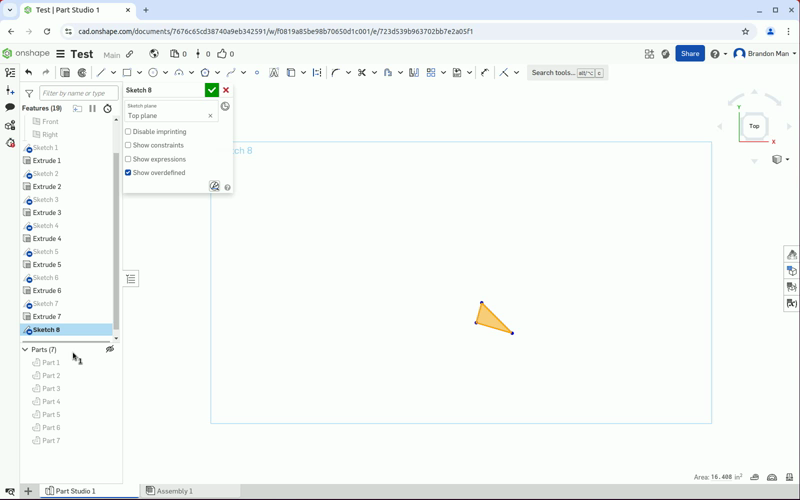
key(shift+y)
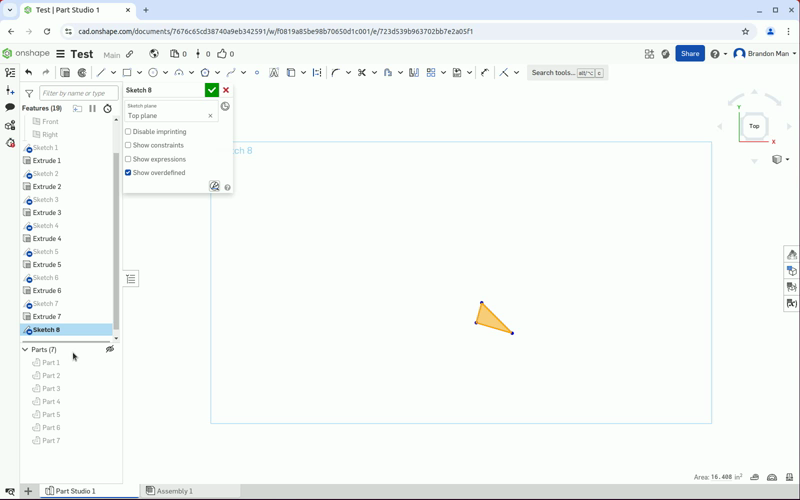
key(shift+e)
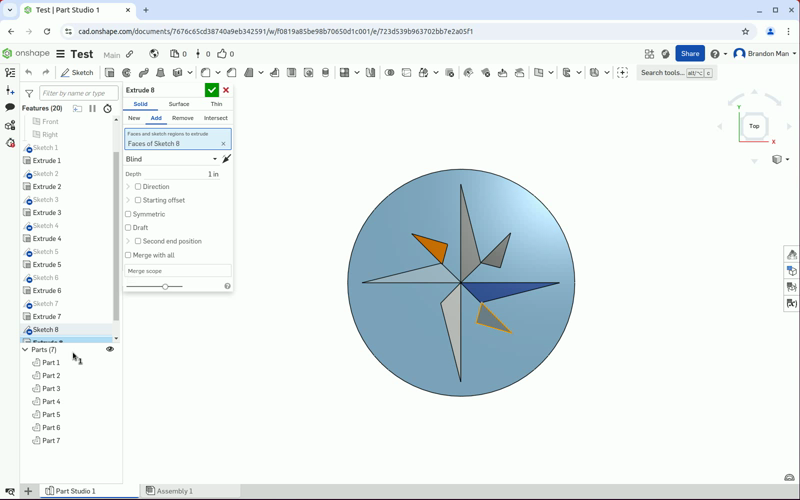
mouse_move(143, 106)
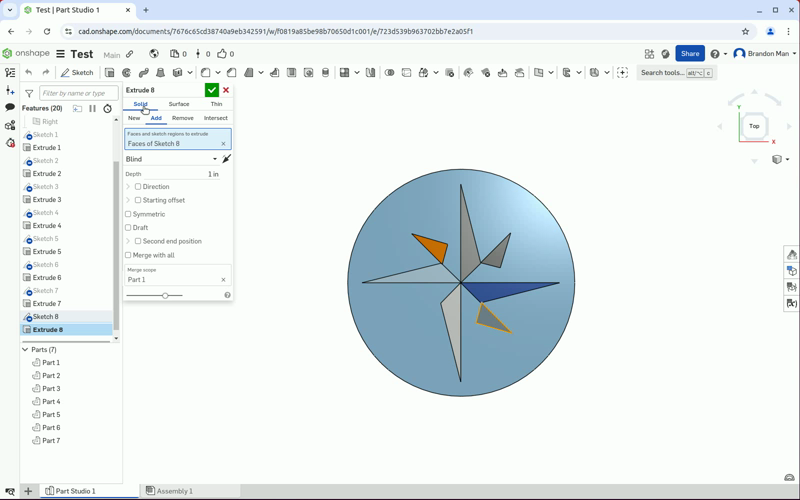
click(143, 106)
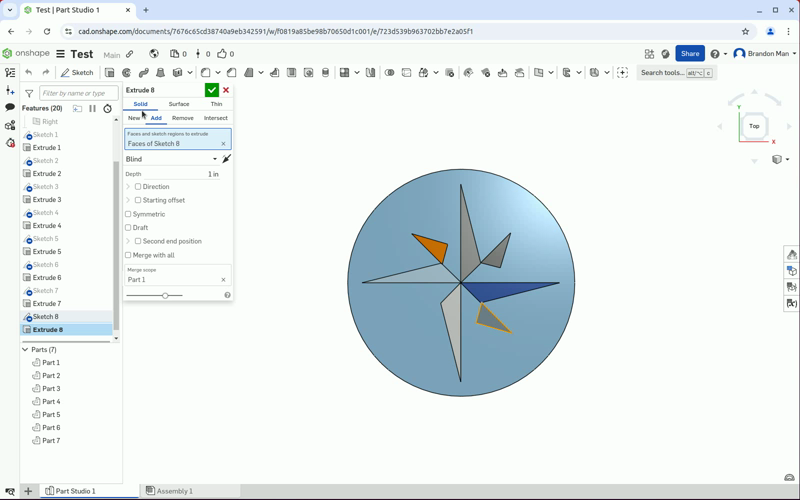
mouse_move(137, 120)
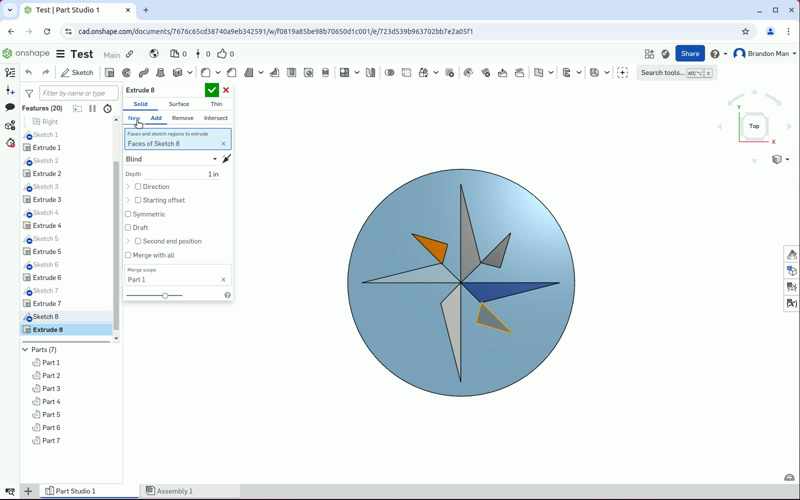
click(137, 120)
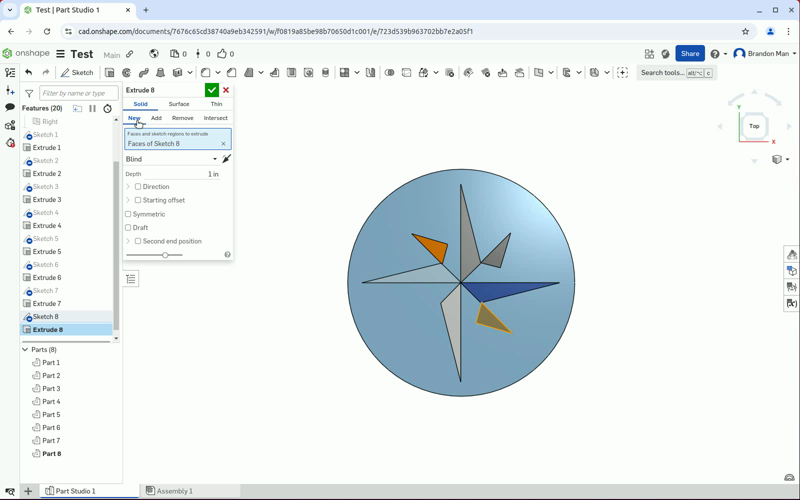
key(tab, 4)
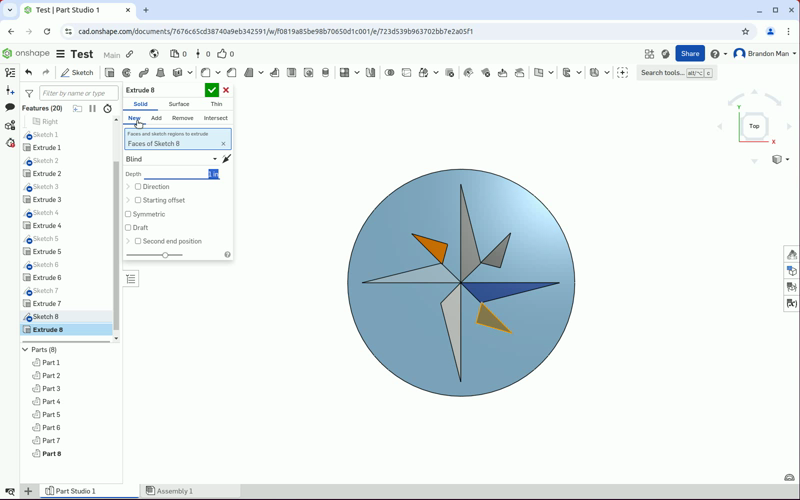
text(2.407)
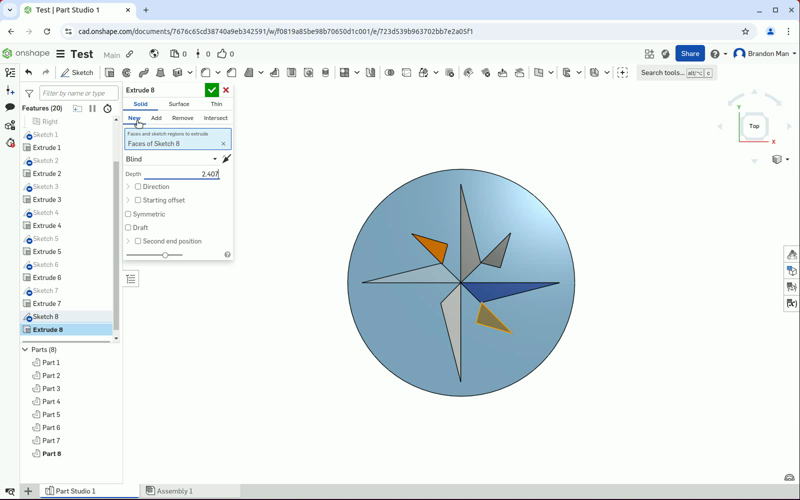
key(enter)
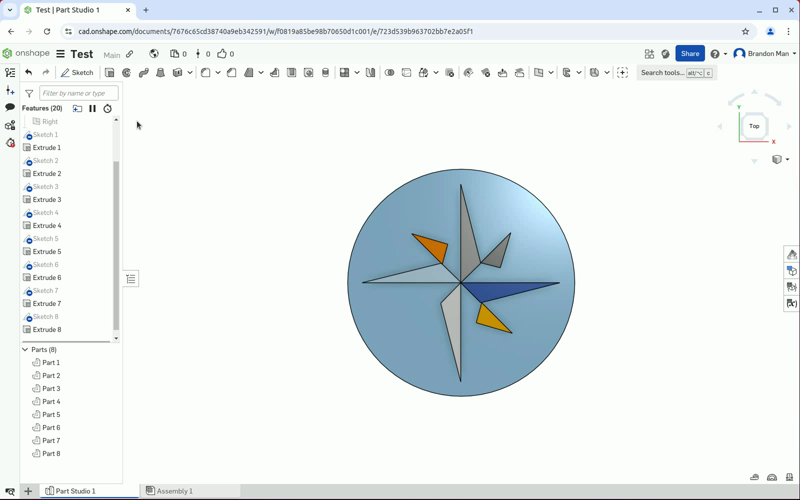
key(shift+h)
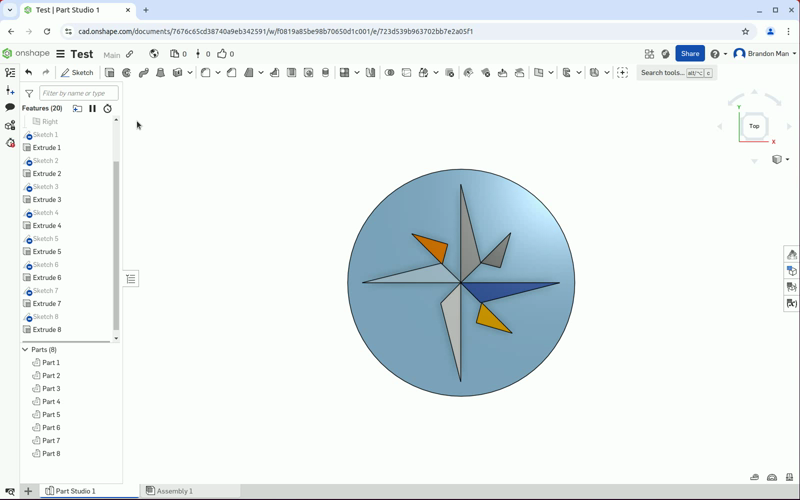
key(shift+h)
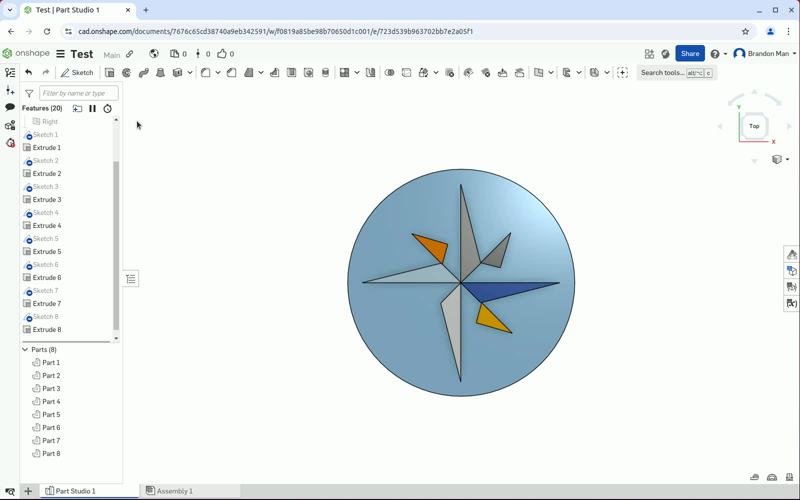
mouse_move(69, 137)
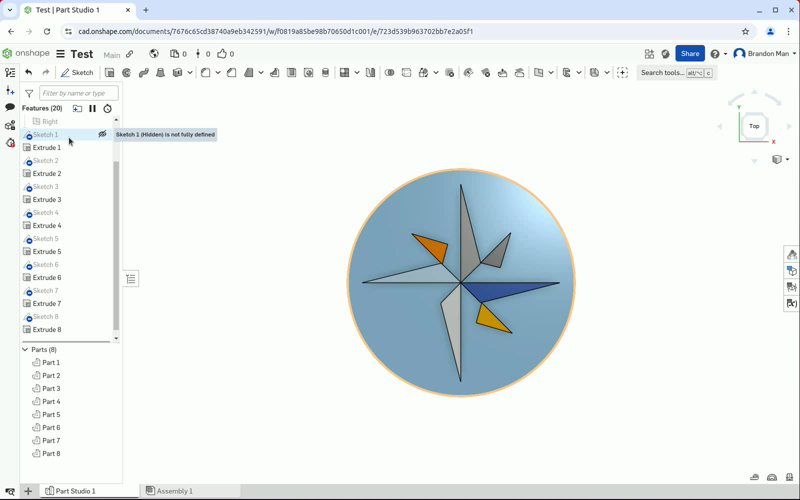
click(69, 137)
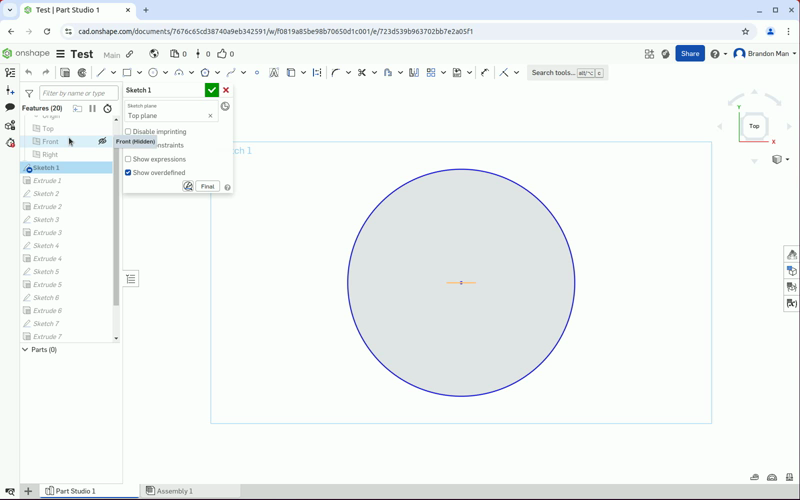
mouse_move(229, 92)
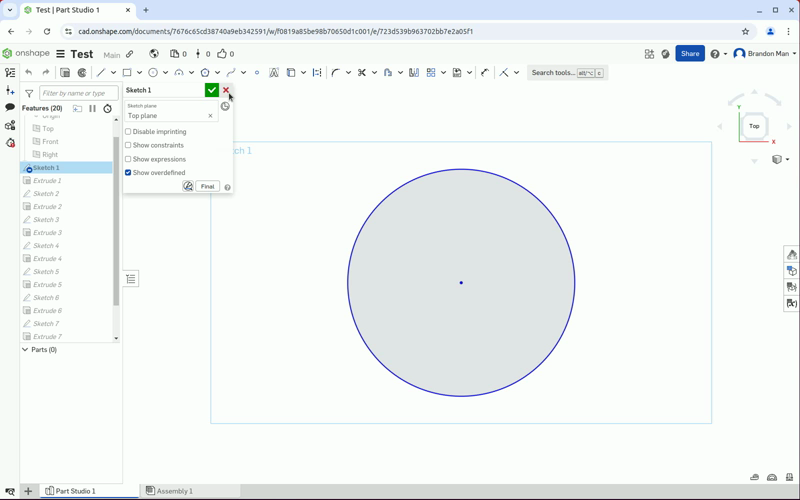
click(229, 92)
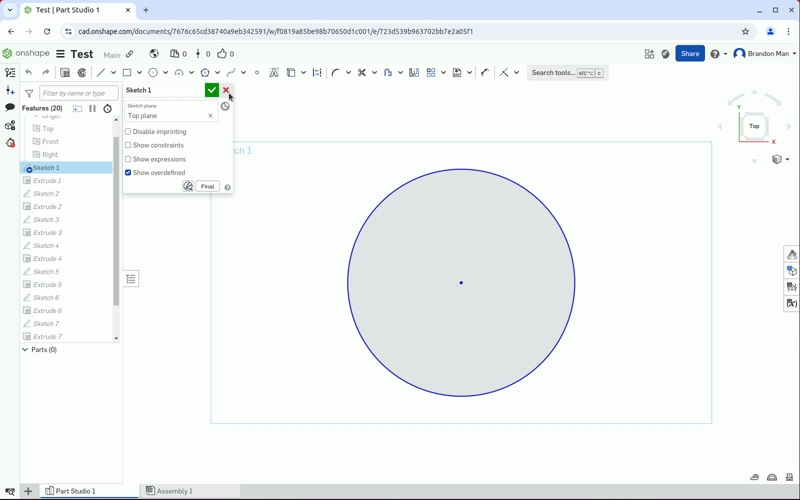
key(shift+s)
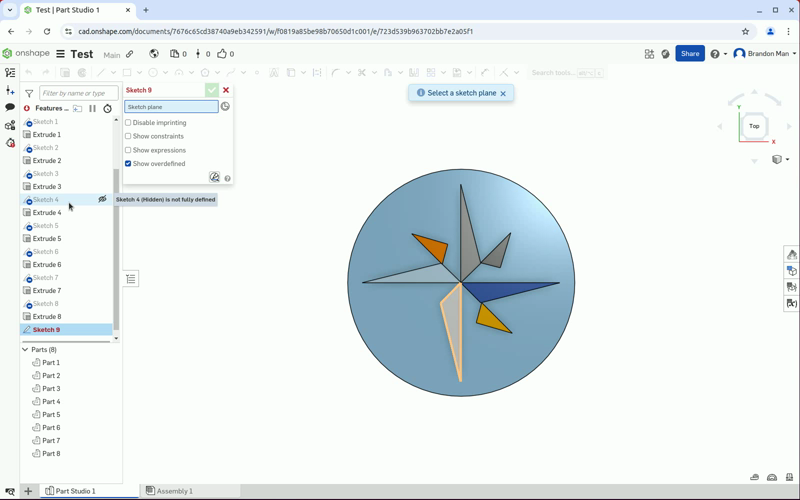
scroll(3)
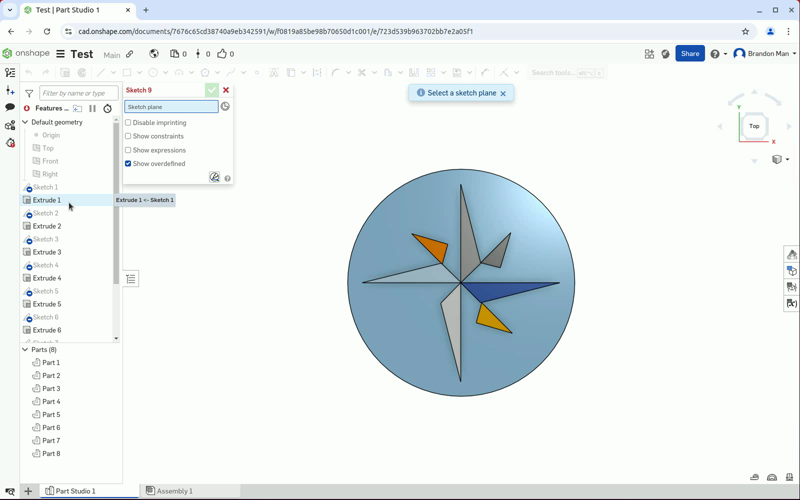
mouse_move(69, 150)
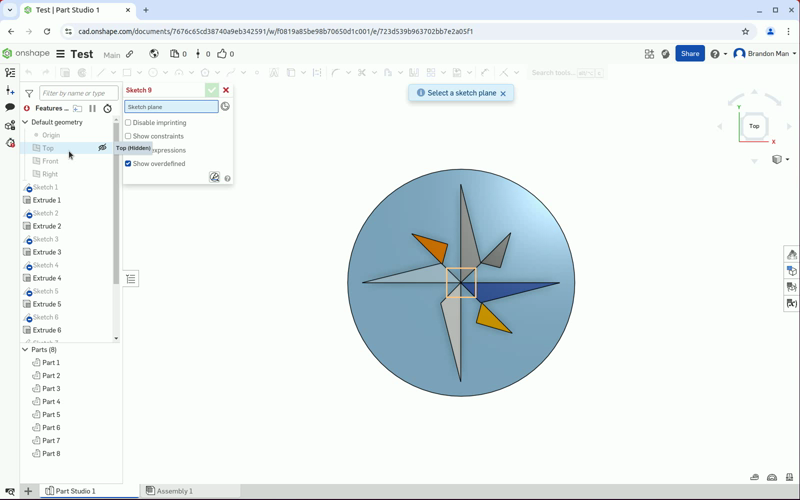
click(69, 150)
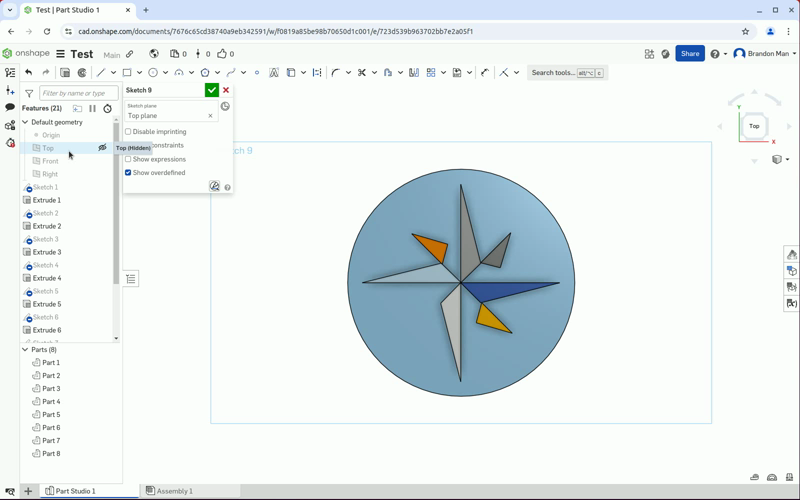
mouse_move(73, 352)
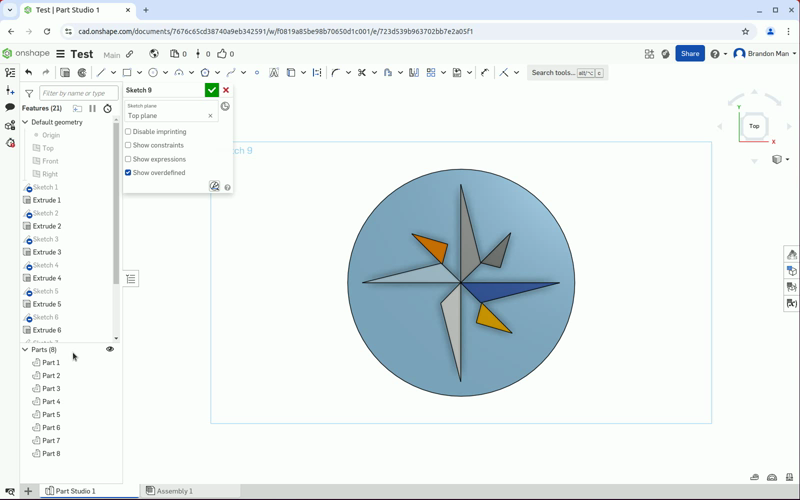
key(y)
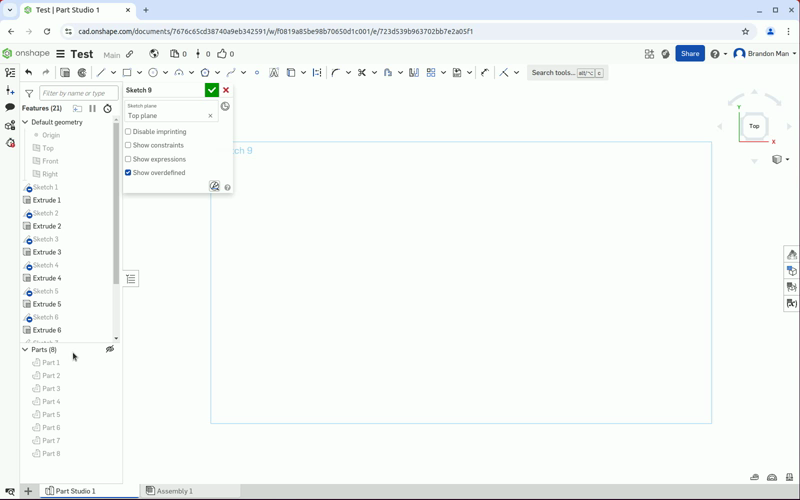
key(l)
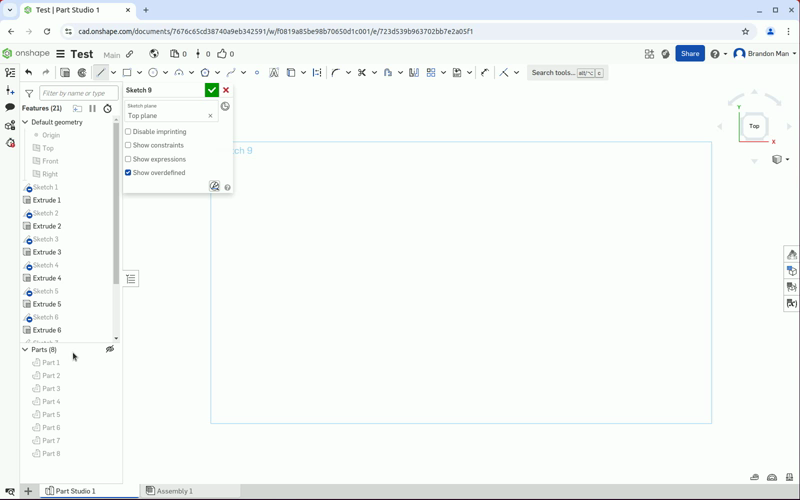
key_down(shift)
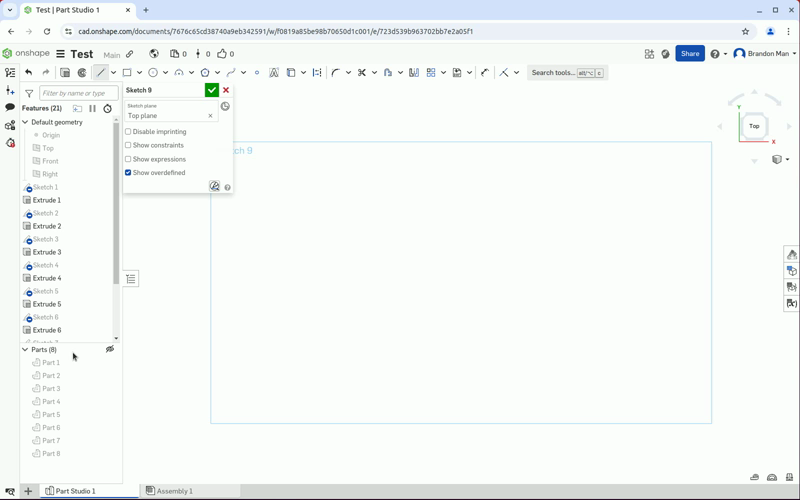
mouse_move(411, 332)
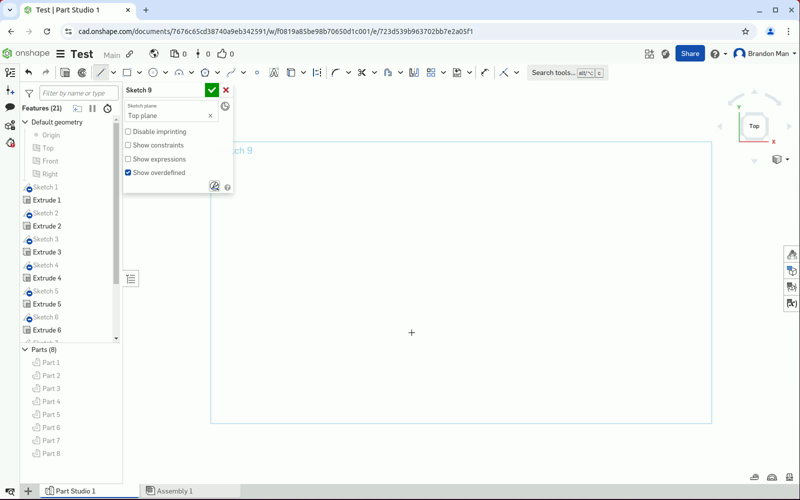
click(411, 332)
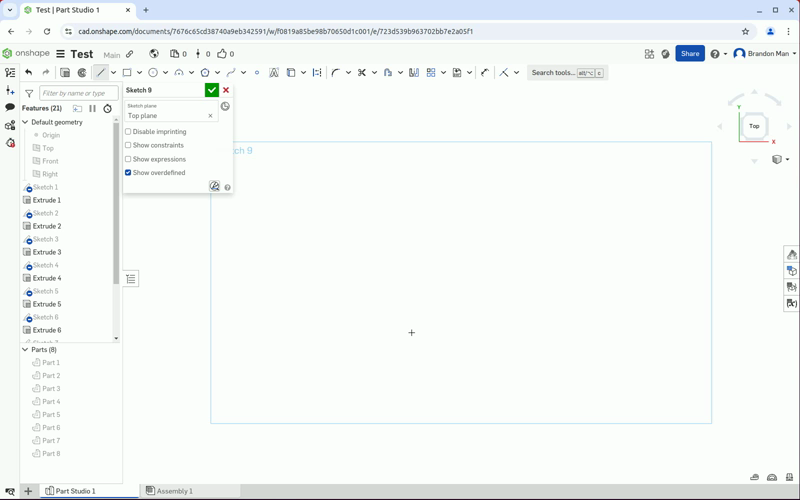
key_up(shift)
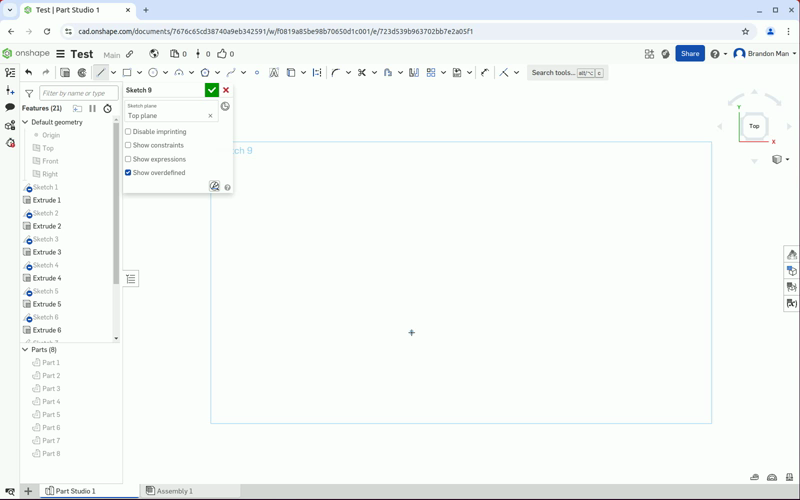
key_down(shift)
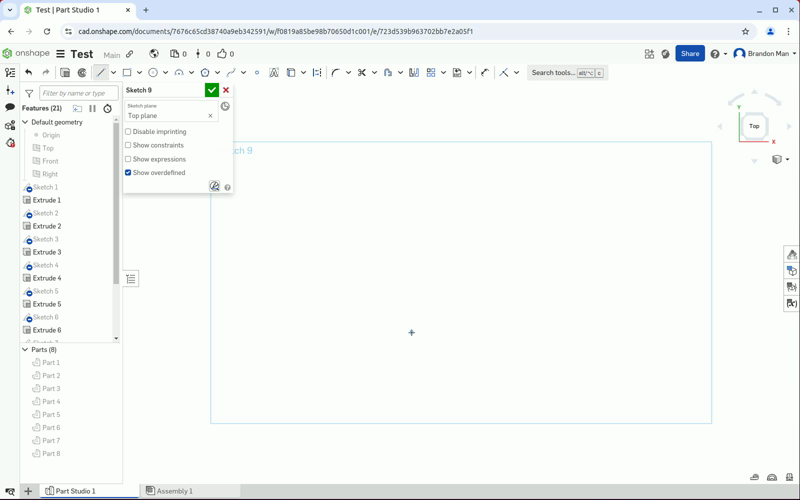
mouse_move(441, 332)
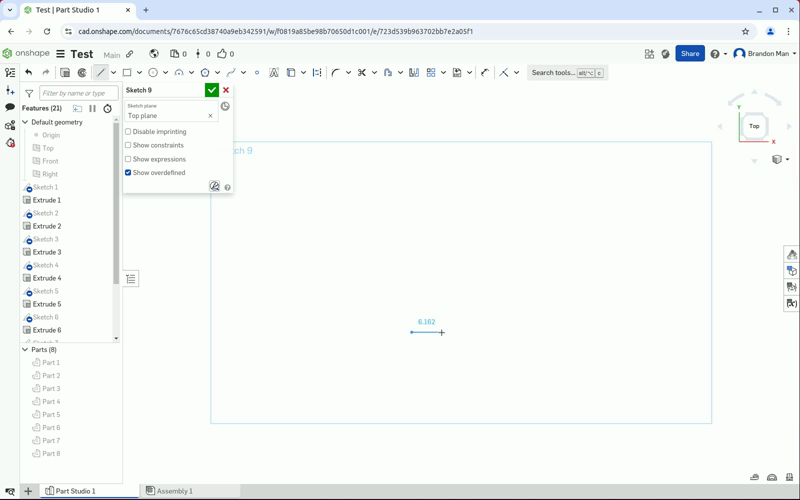
mouse_move(442, 301)
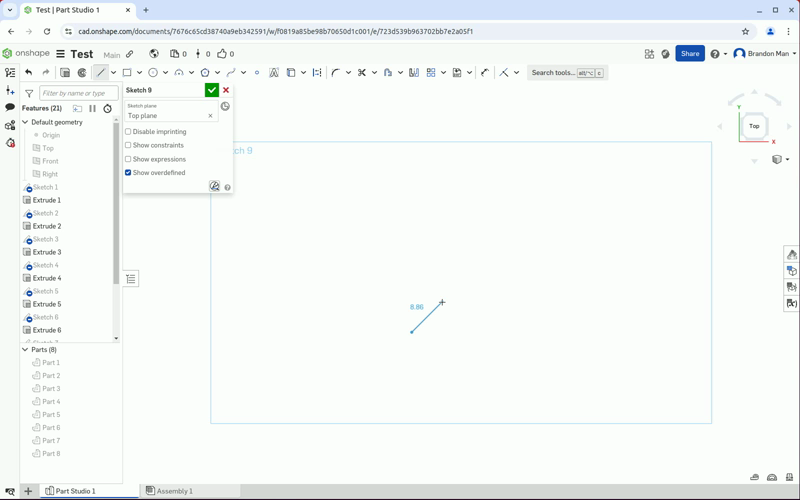
click(442, 301)
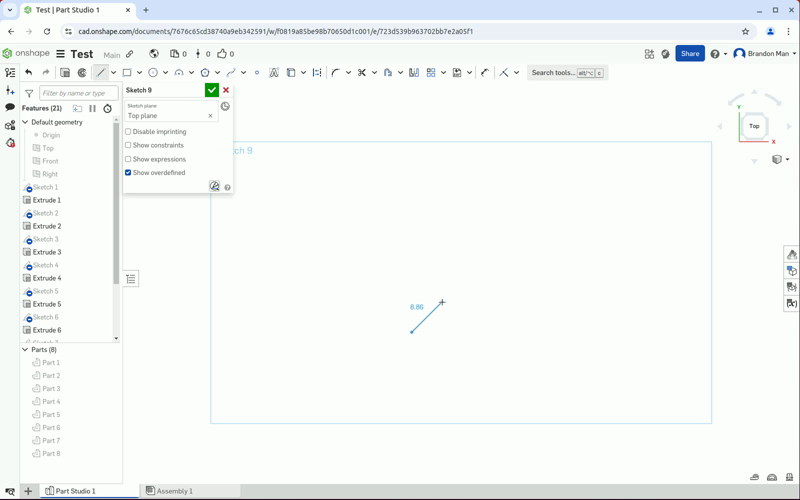
key_up(shift)
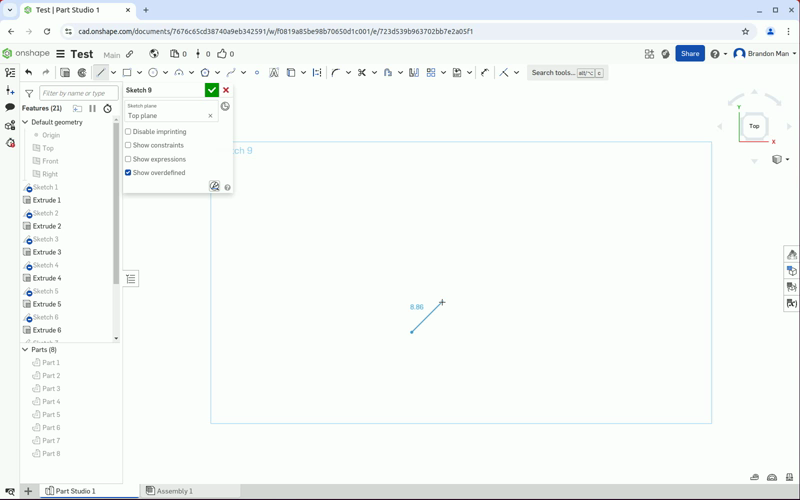
key_down(shift)
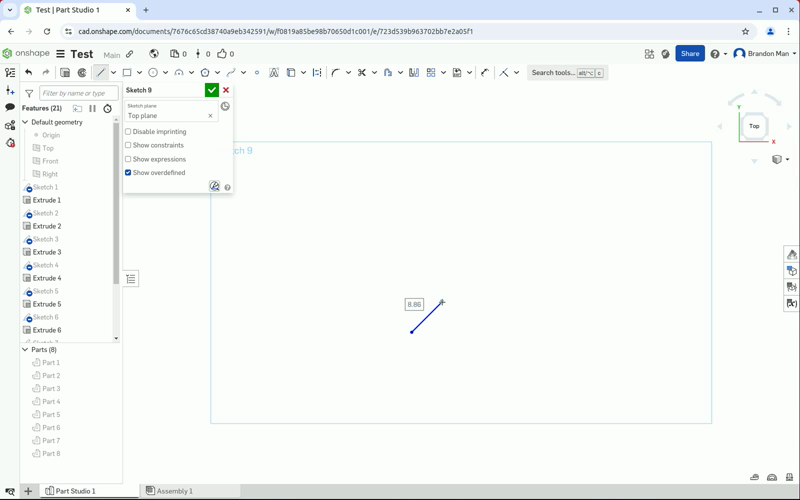
mouse_move(472, 301)
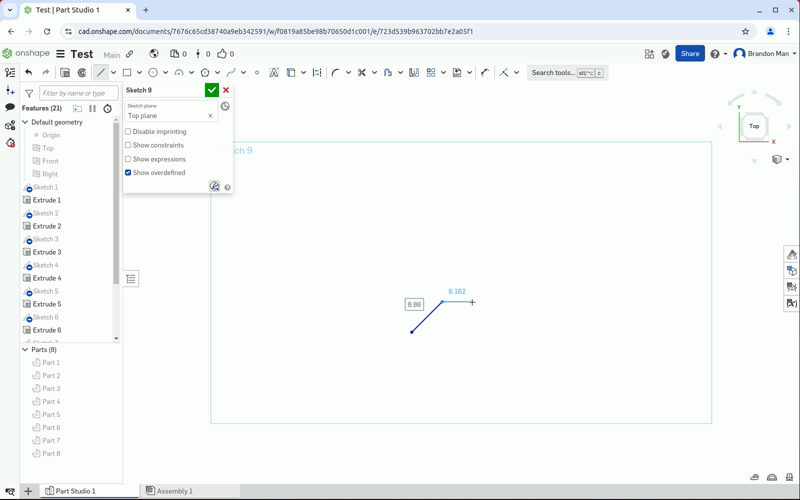
mouse_move(422, 296)
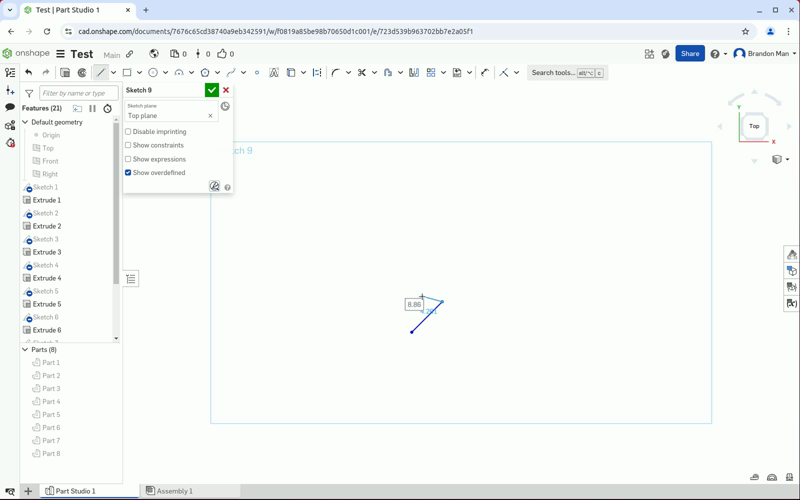
click(422, 296)
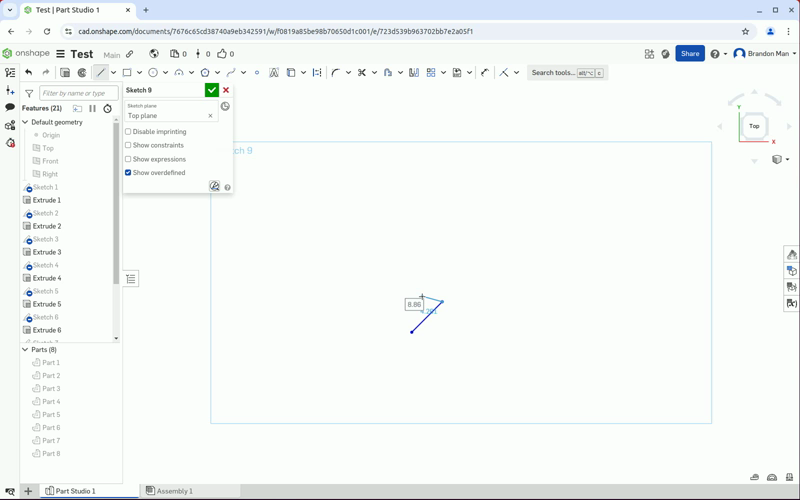
key_up(shift)
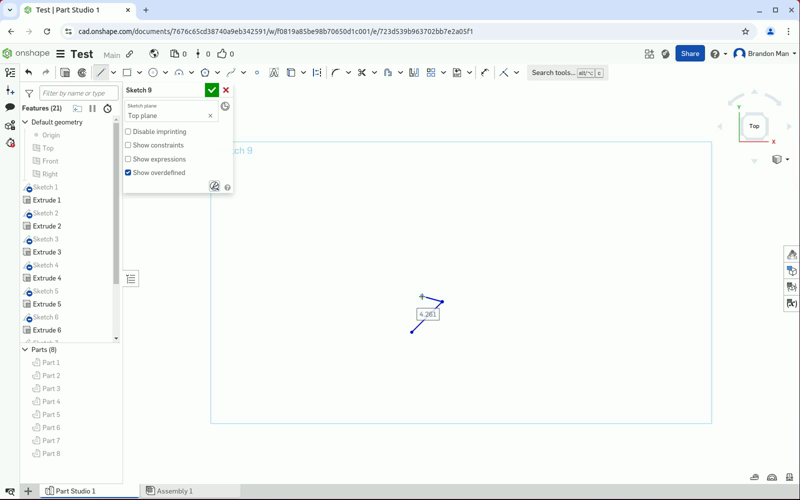
mouse_move(452, 296)
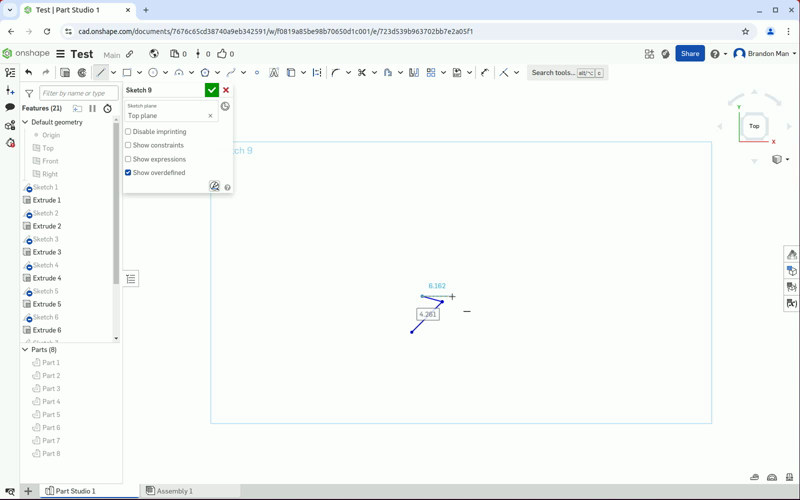
key_down(shift)
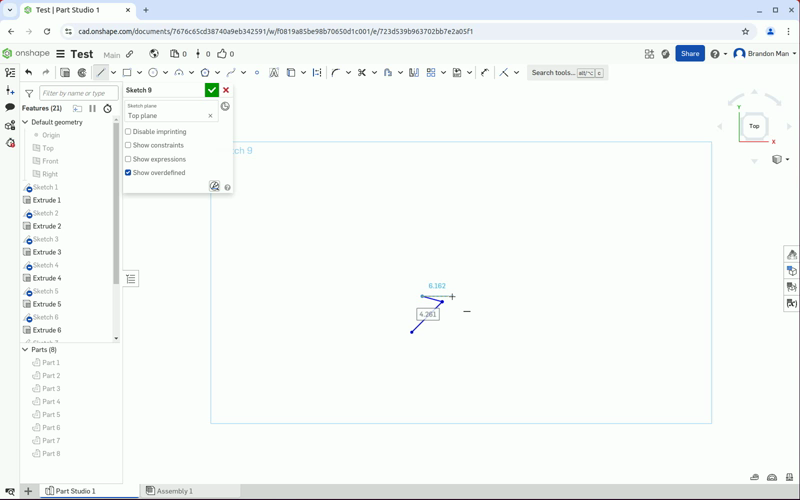
mouse_move(411, 332)
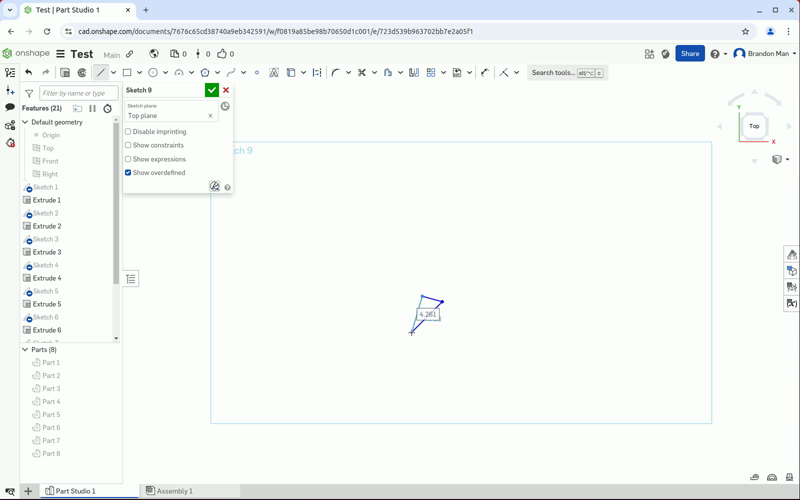
key_up(shift)
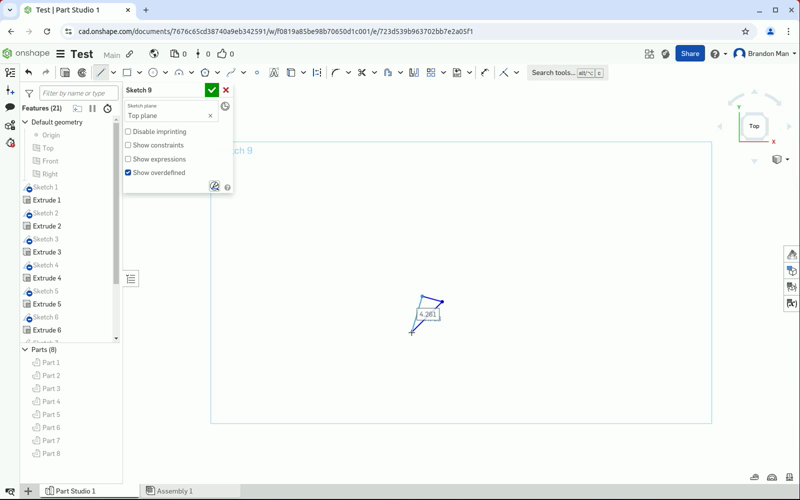
click(411, 332)
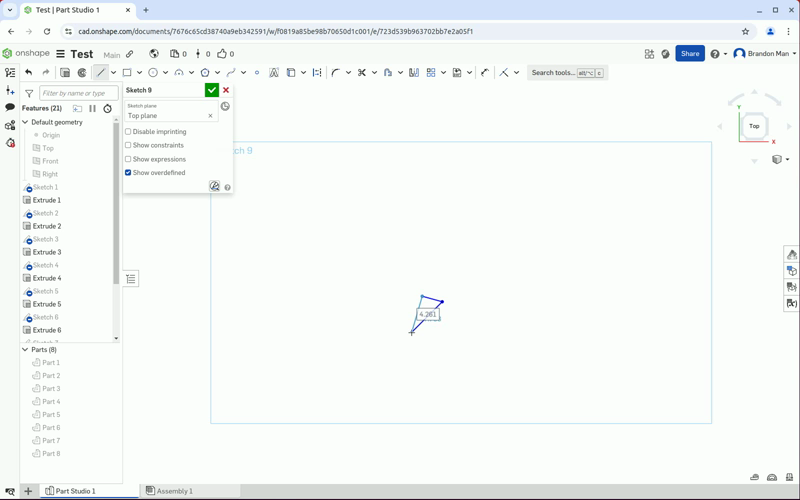
key(esc)
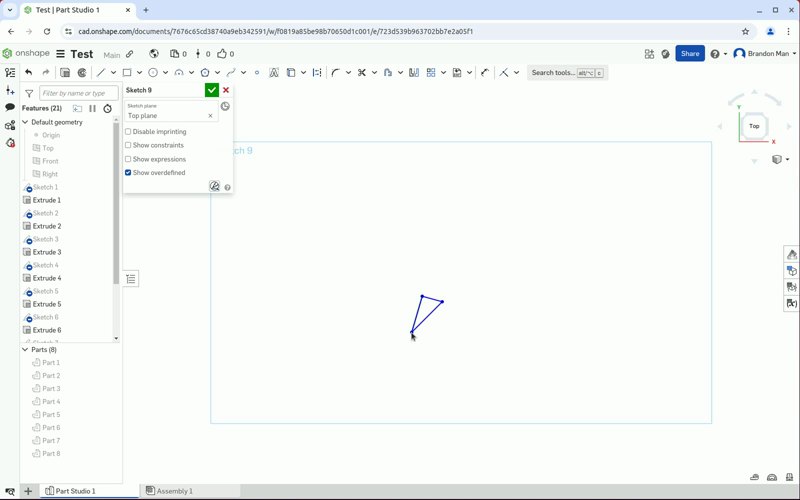
mouse_move(424, 313)
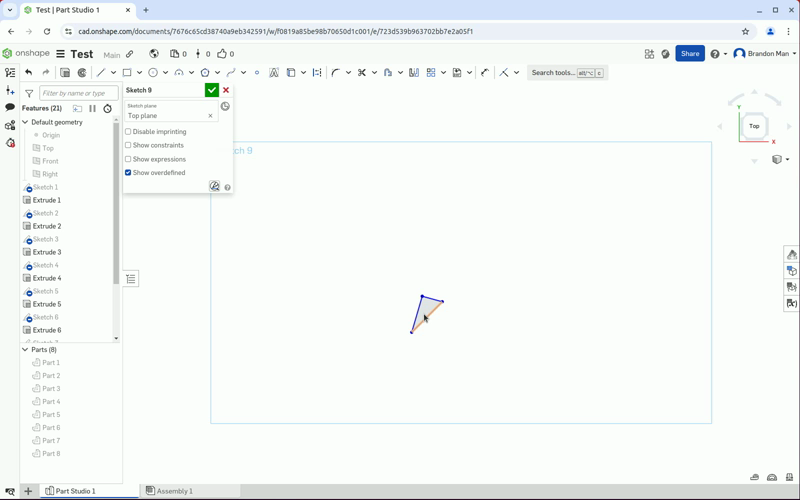
scroll(6)
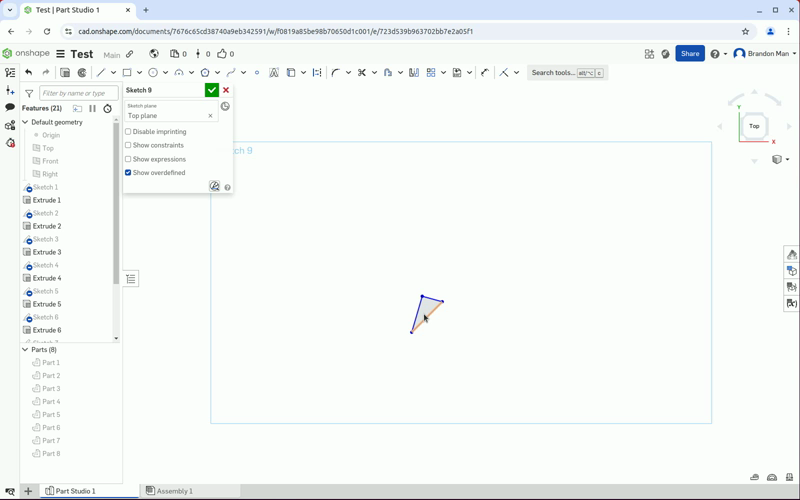
scroll(6)
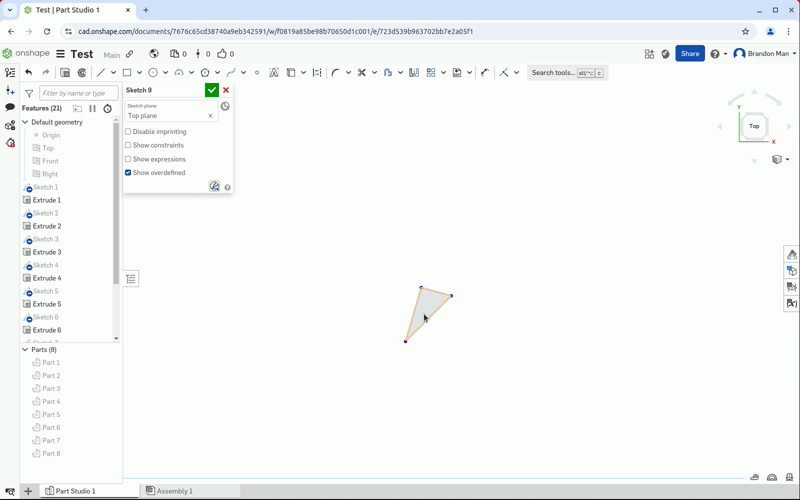
scroll(6)
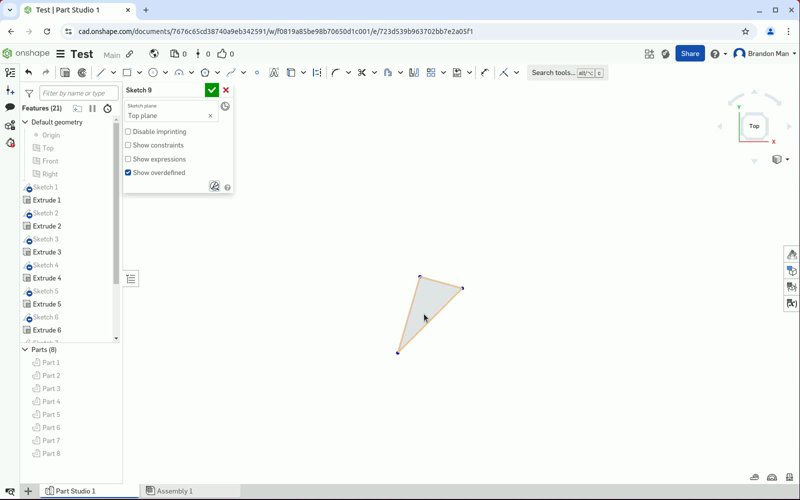
scroll(6)
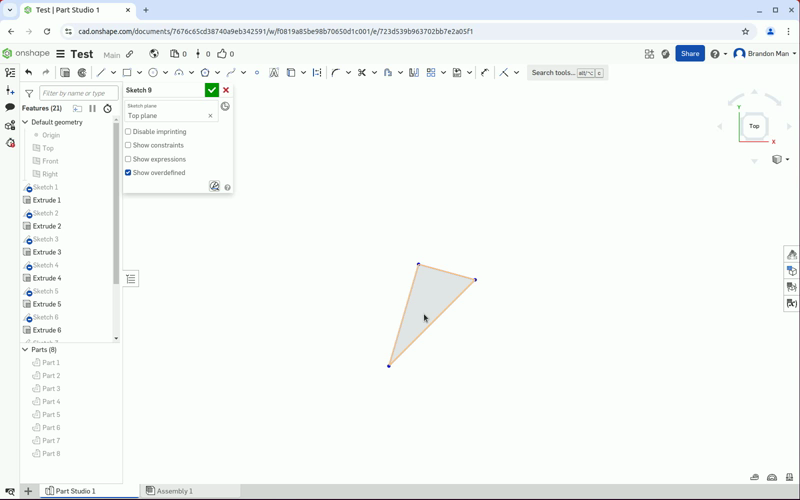
scroll(6)
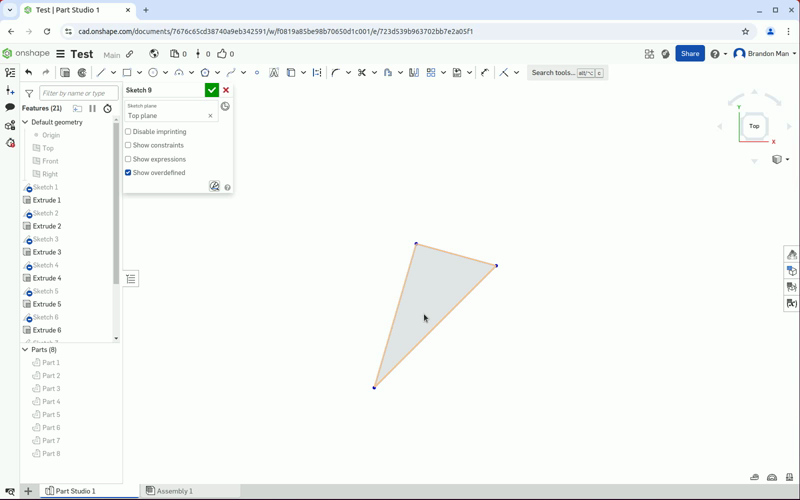
scroll(6)
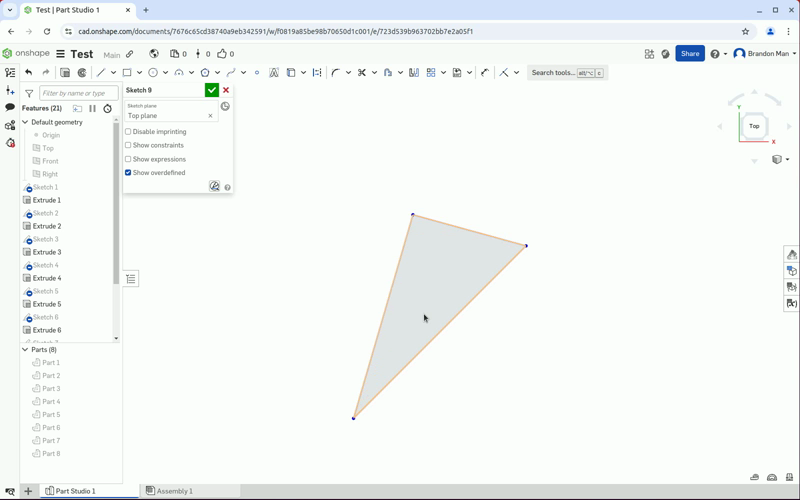
scroll(6)
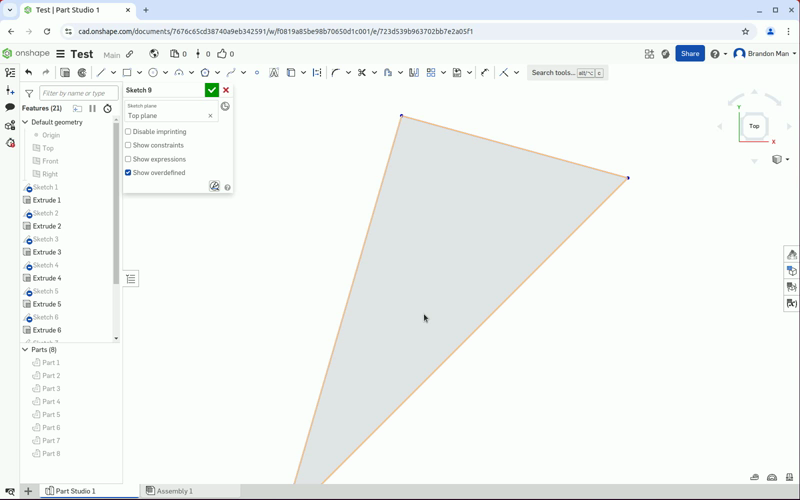
click(424, 313)
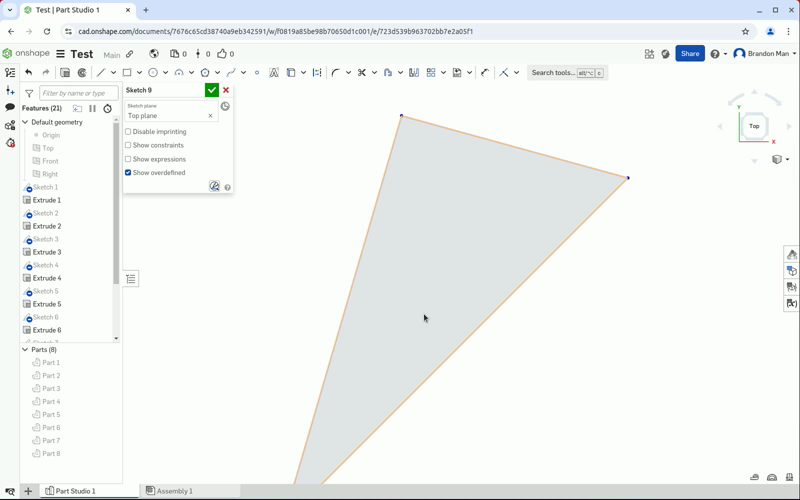
scroll(-6)
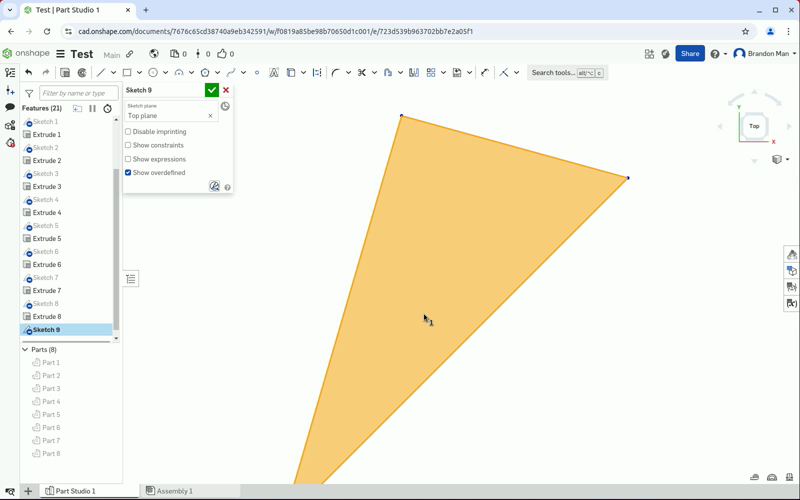
scroll(-6)
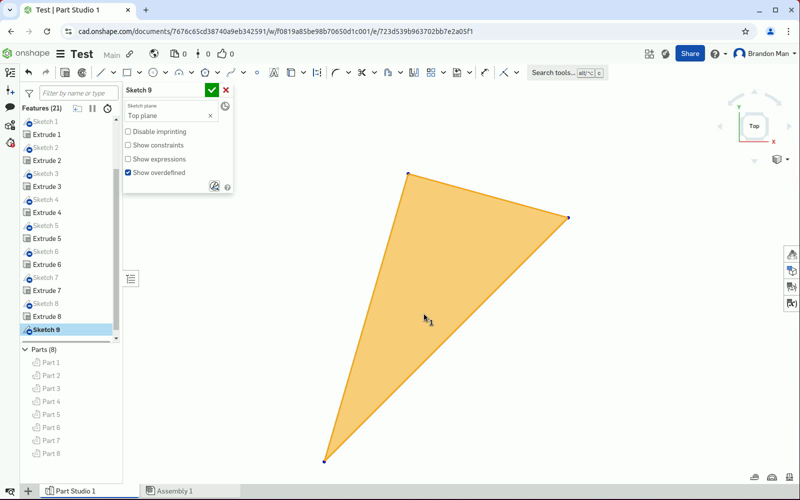
scroll(-6)
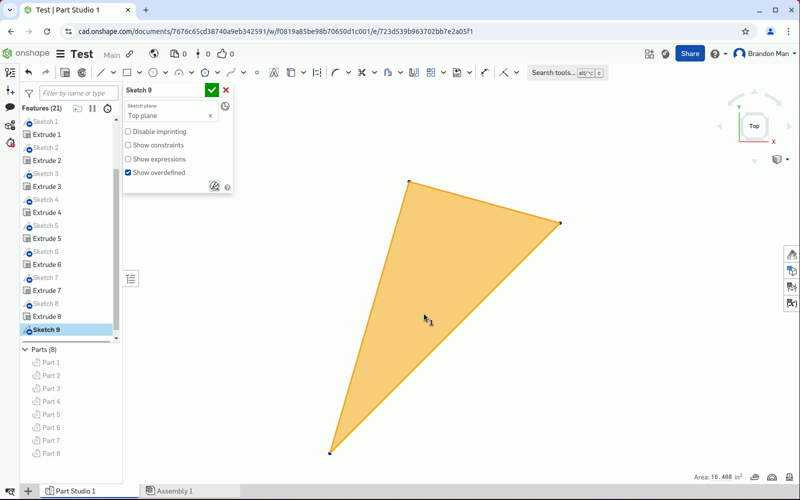
scroll(-6)
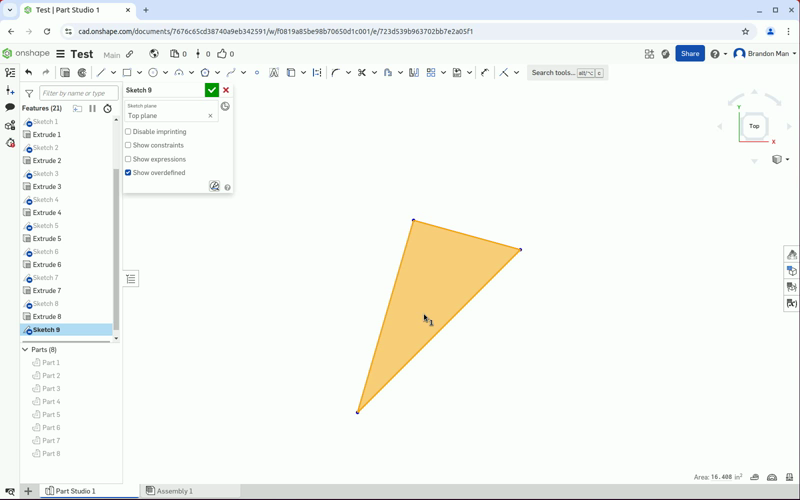
scroll(-6)
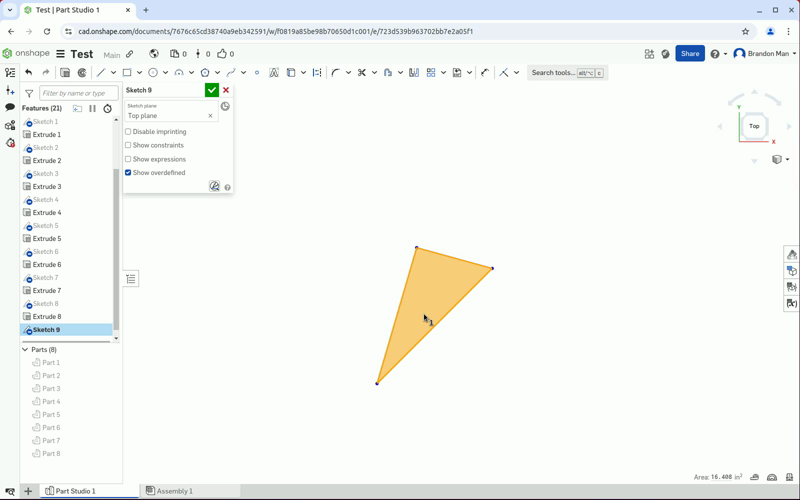
scroll(-6)
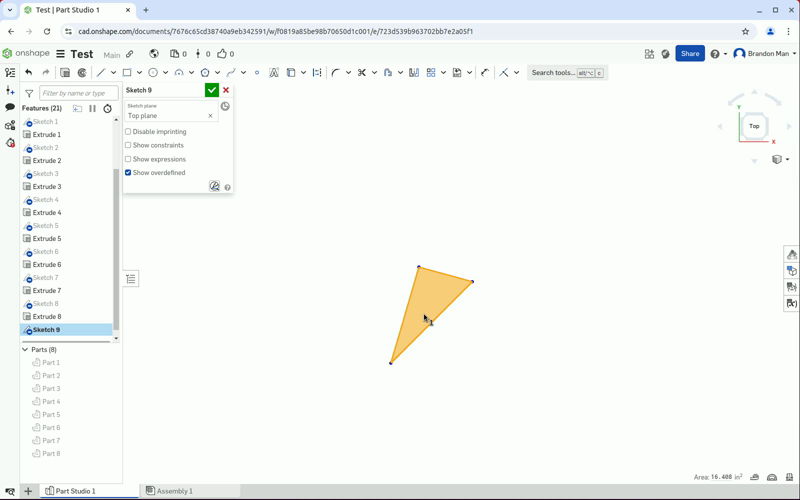
scroll(-6)
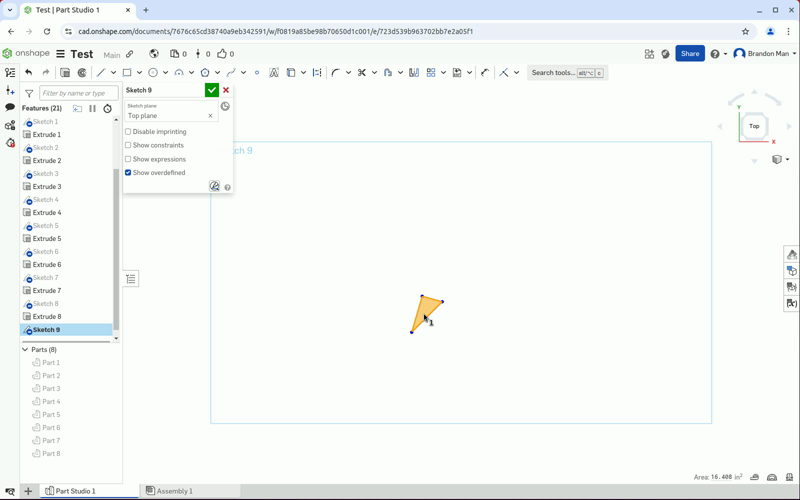
mouse_move(73, 352)
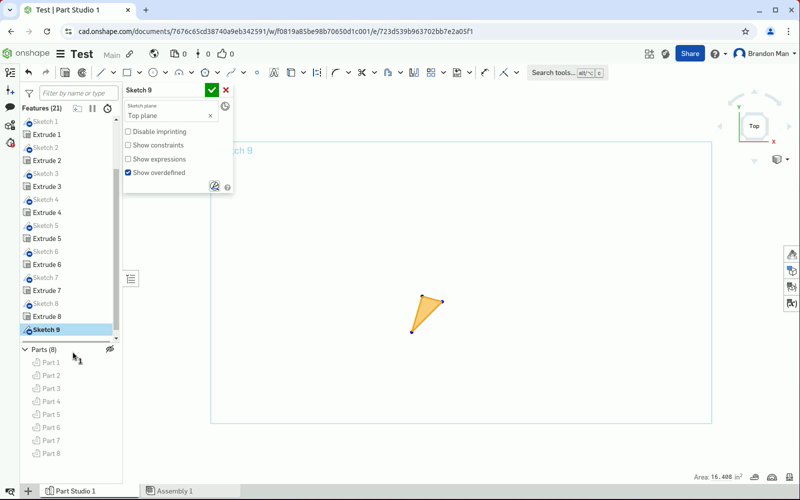
key(shift+y)
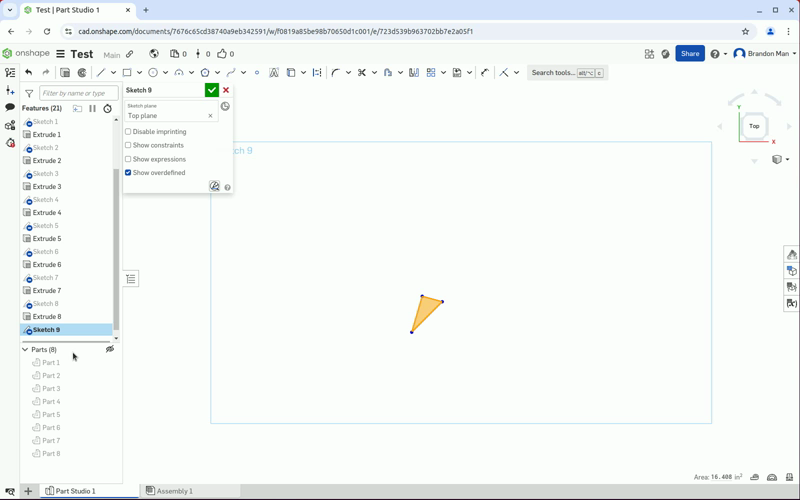
key(shift+e)
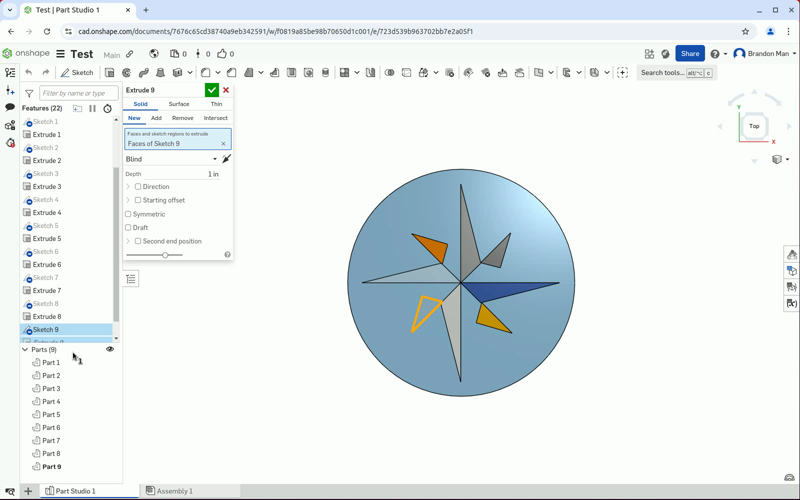
mouse_move(143, 106)
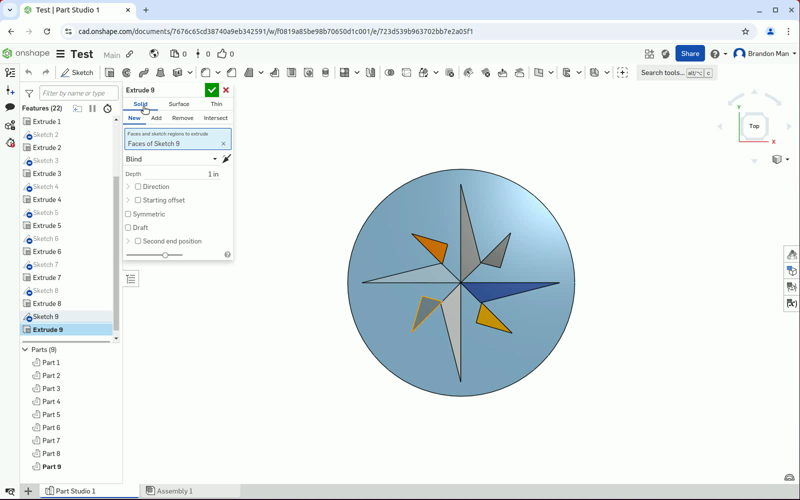
click(143, 106)
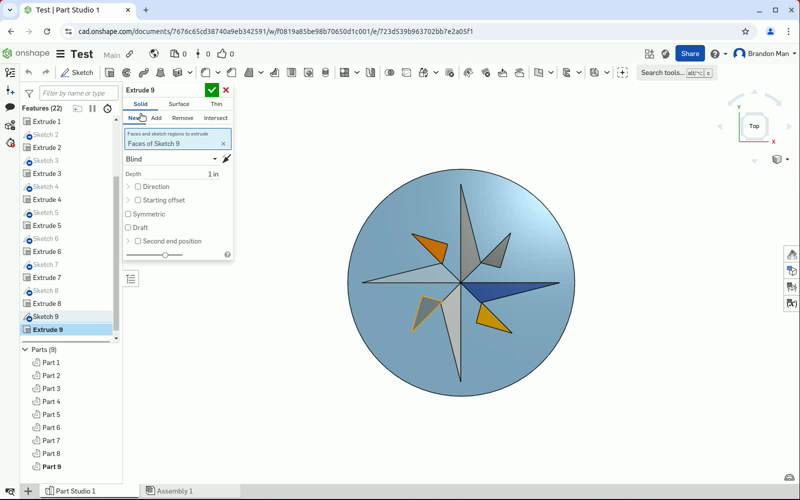
mouse_move(137, 120)
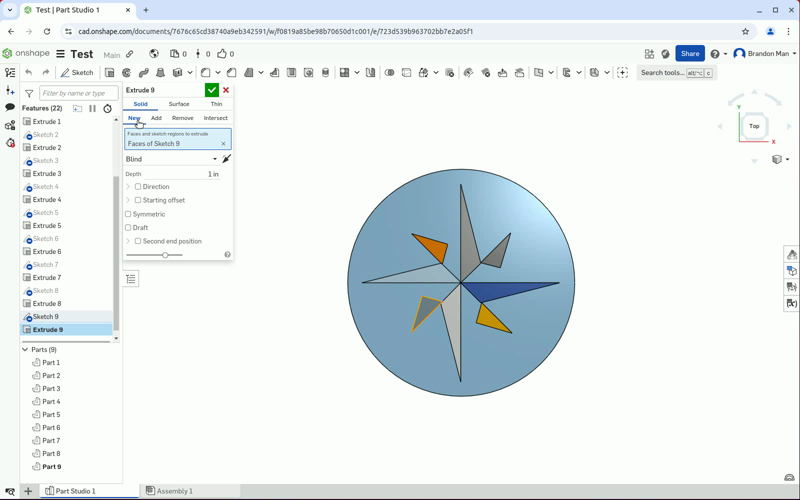
click(137, 120)
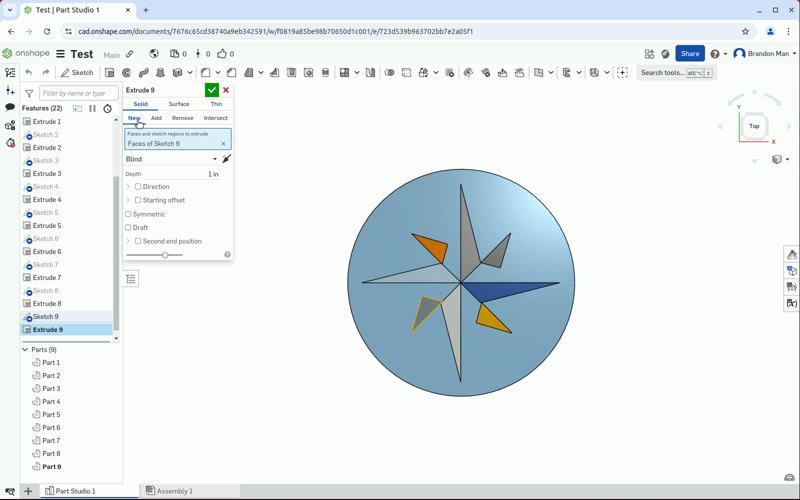
key(tab, 4)
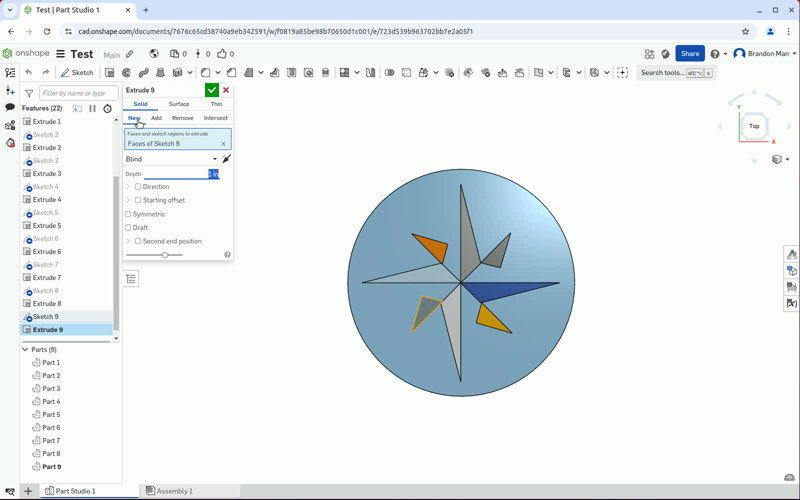
text(2.407)
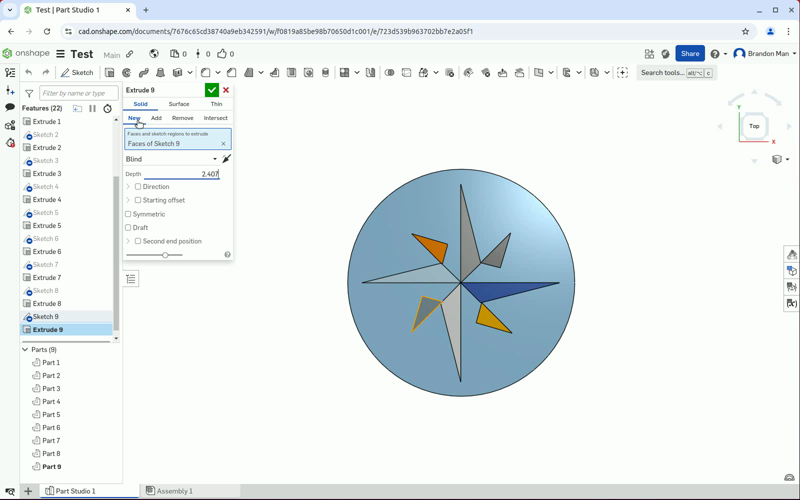
key(enter)
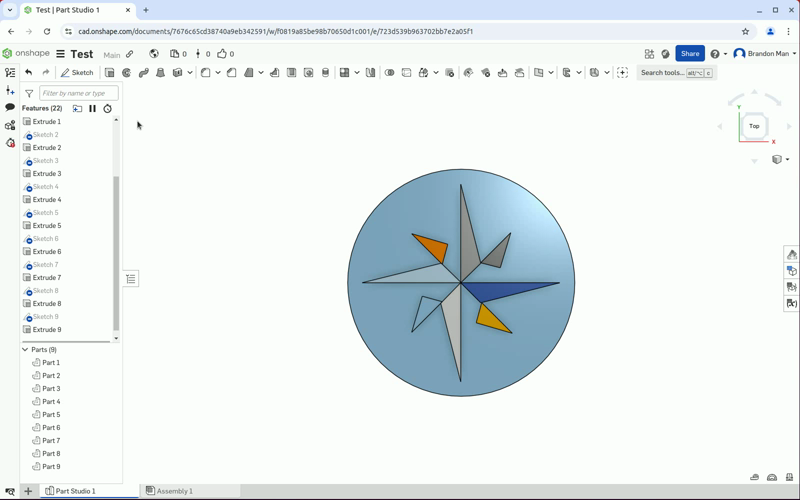
key(shift+h)
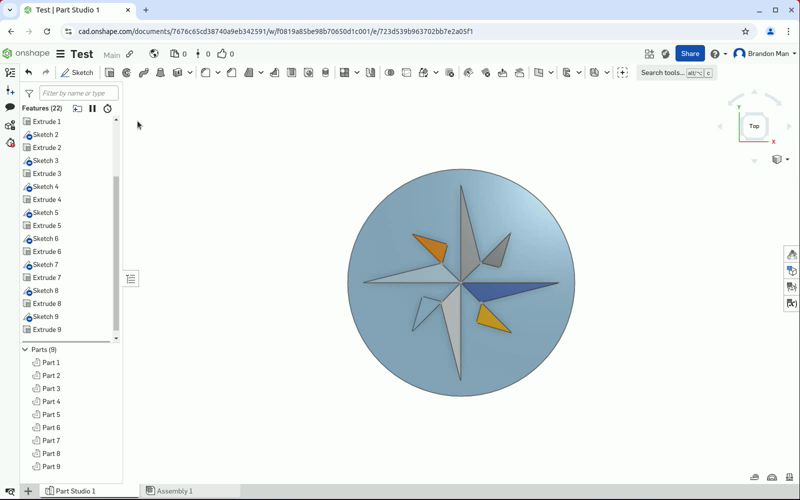
key(shift+h)
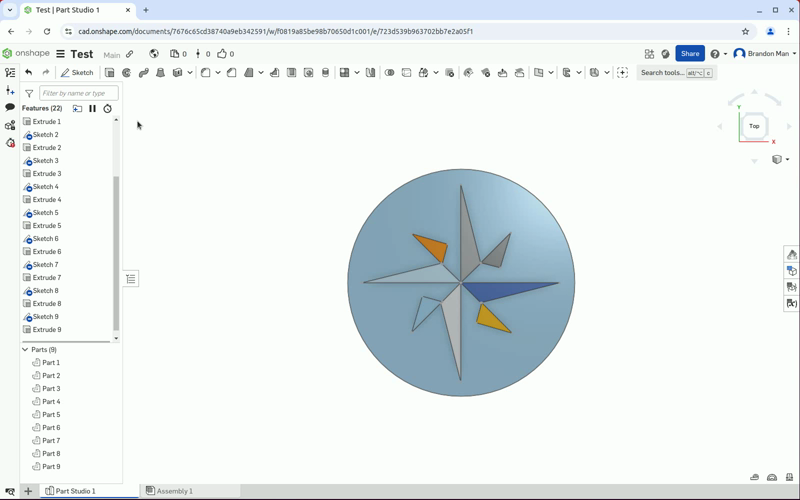
key(shift+7)
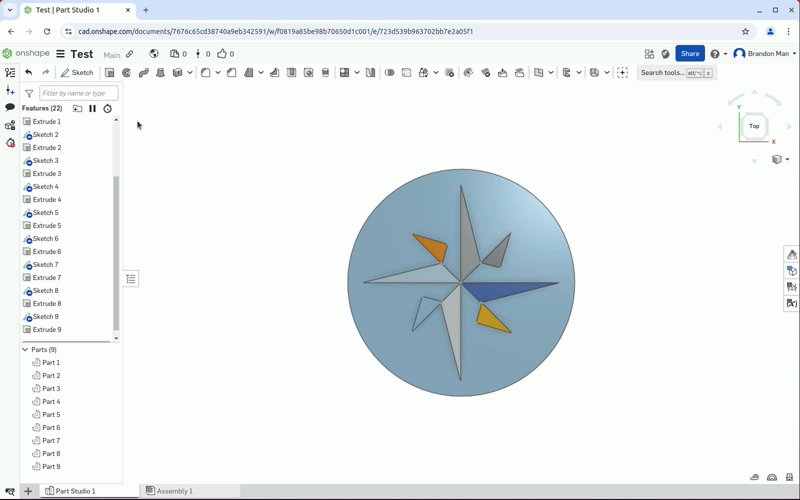
key(up, 3)
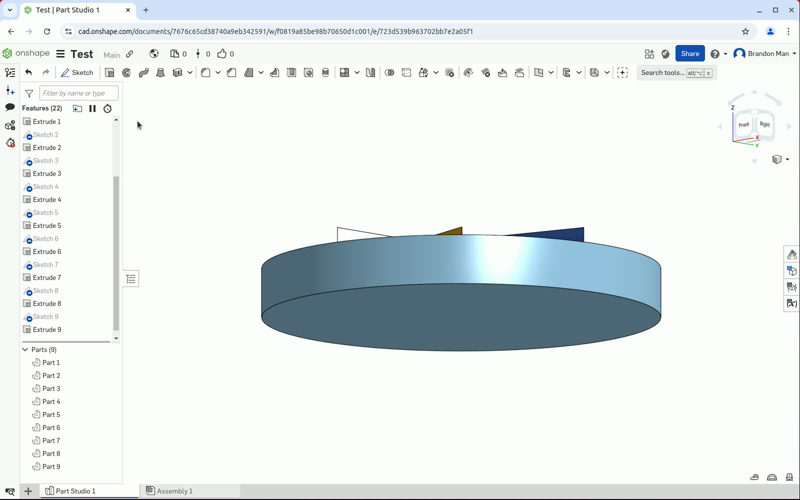
key(left, 3)
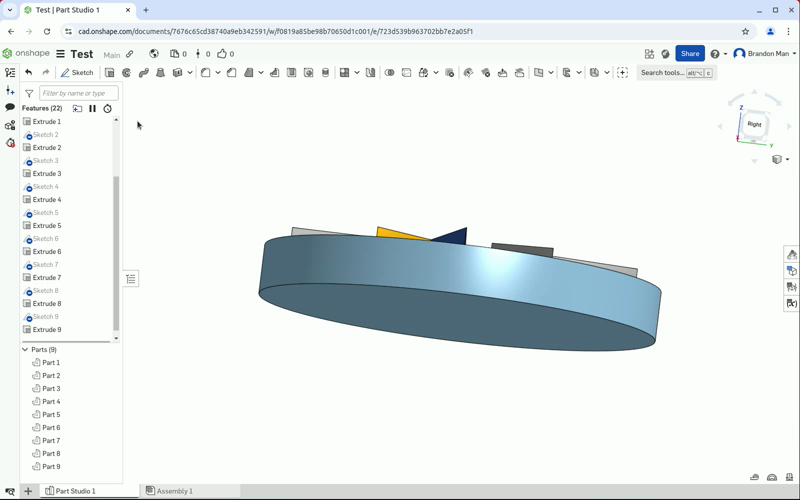
key(right, 3)
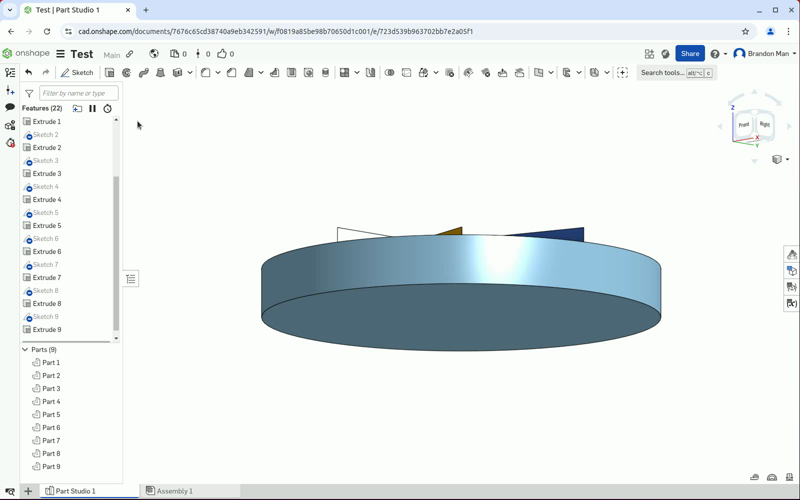
key(down, 3)
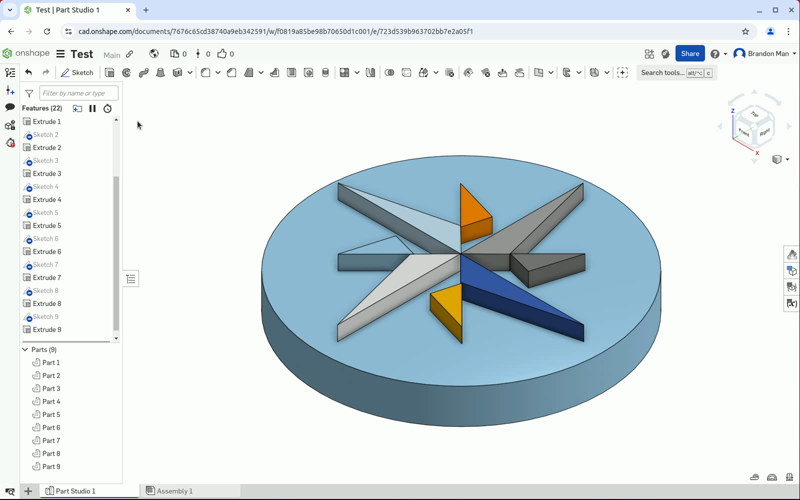
mouse_move(69, 111)
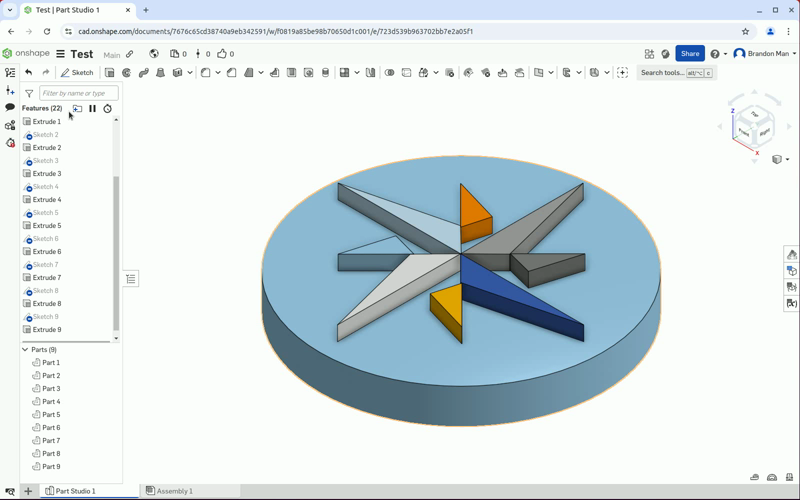
click(69, 111)